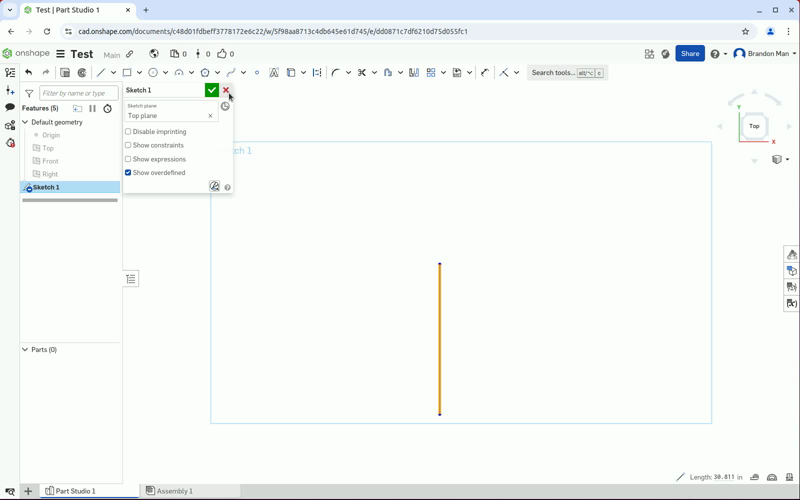
key(shift+h)
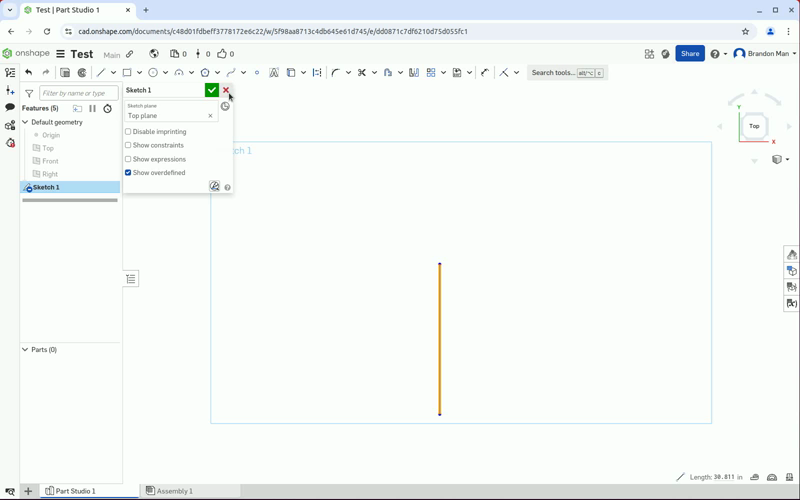
key(shift+s)
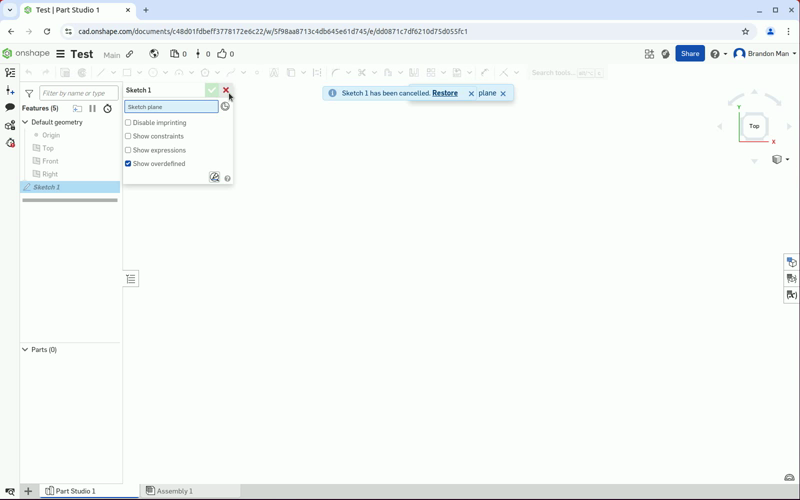
mouse_move(73, 150)
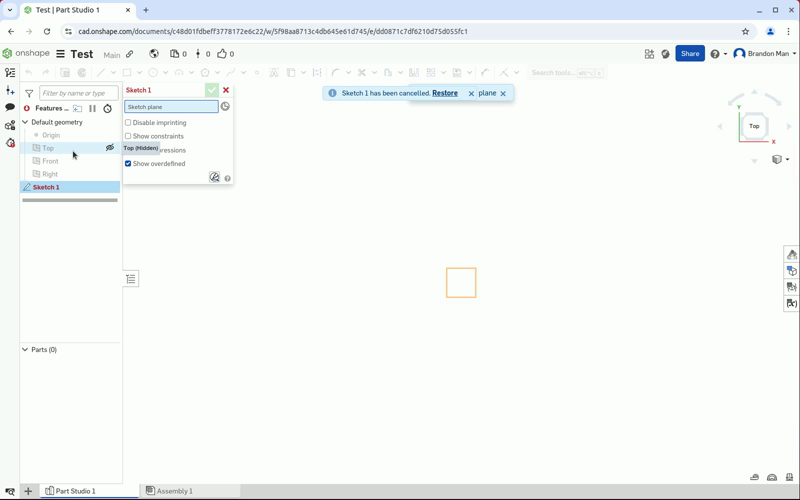
click(73, 150)
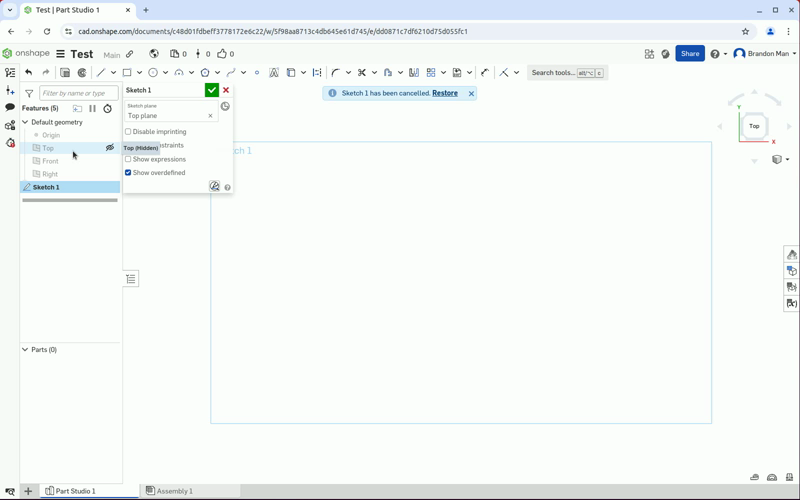
mouse_move(73, 352)
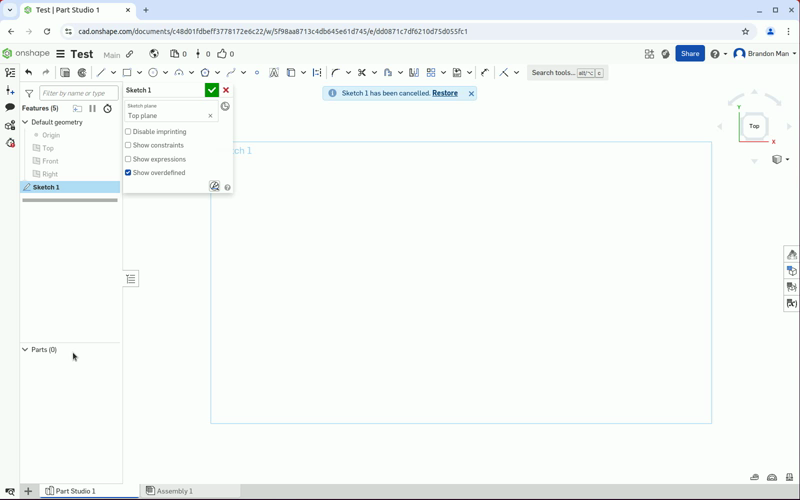
key(y)
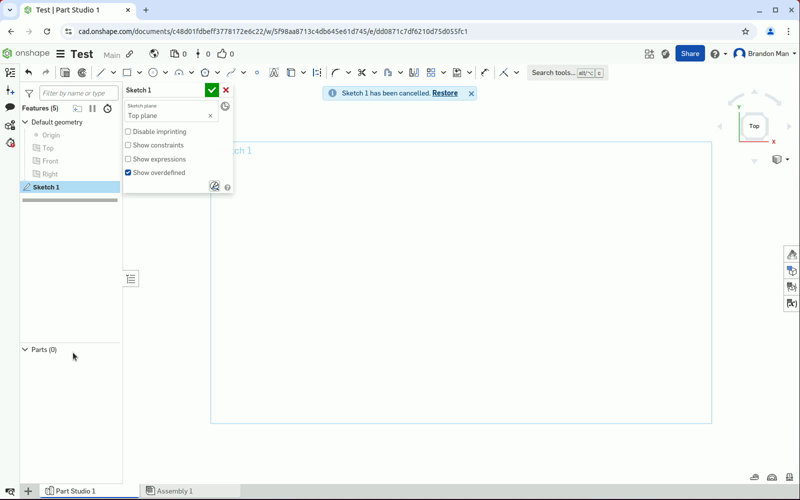
key(l)
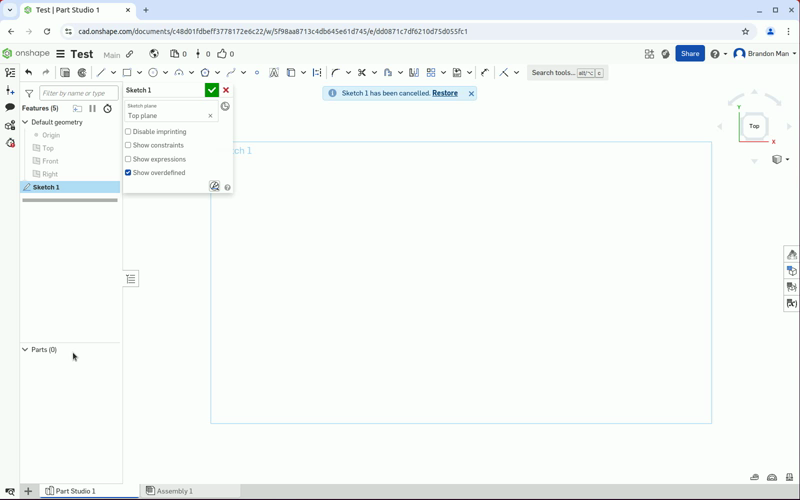
key_down(shift)
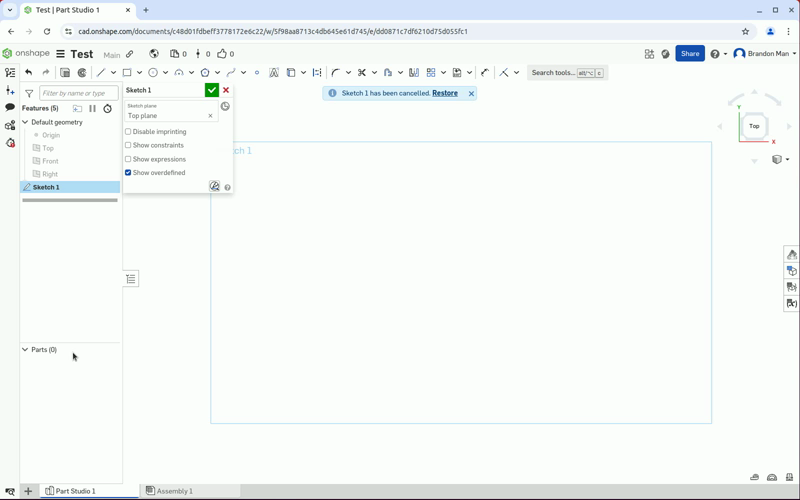
mouse_move(460, 395)
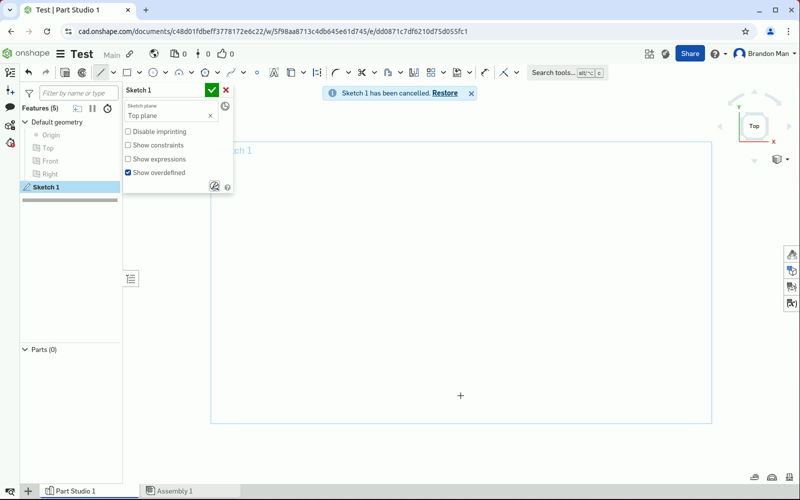
click(460, 395)
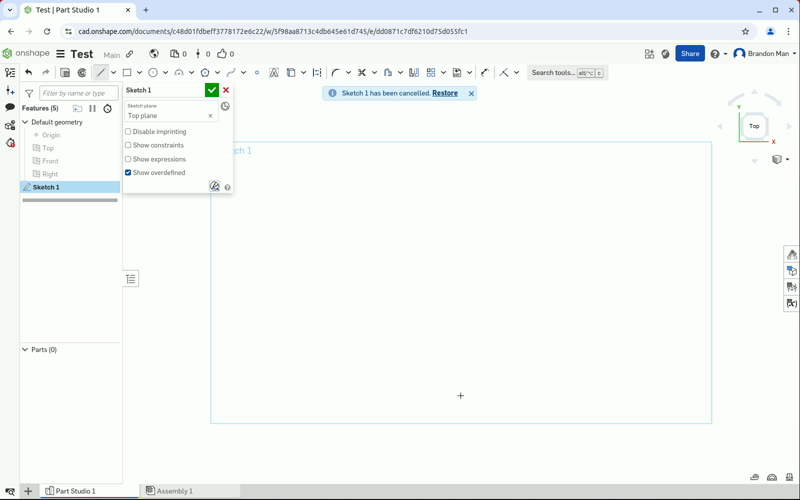
key_up(shift)
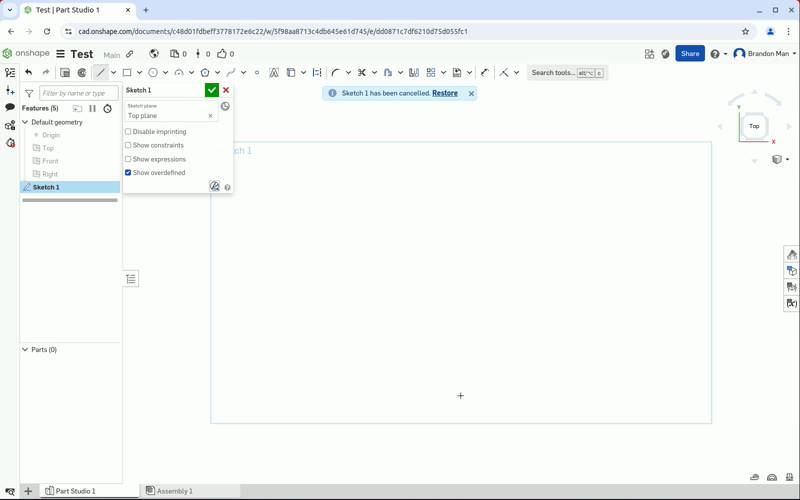
key_down(shift)
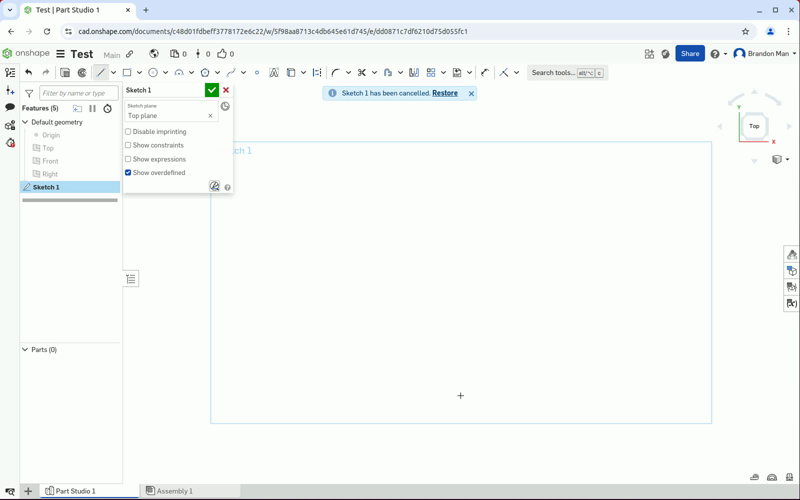
mouse_move(490, 395)
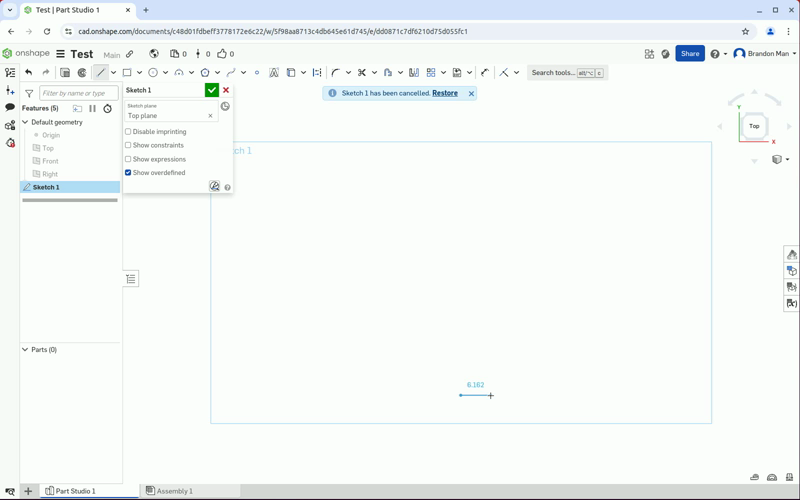
mouse_move(503, 395)
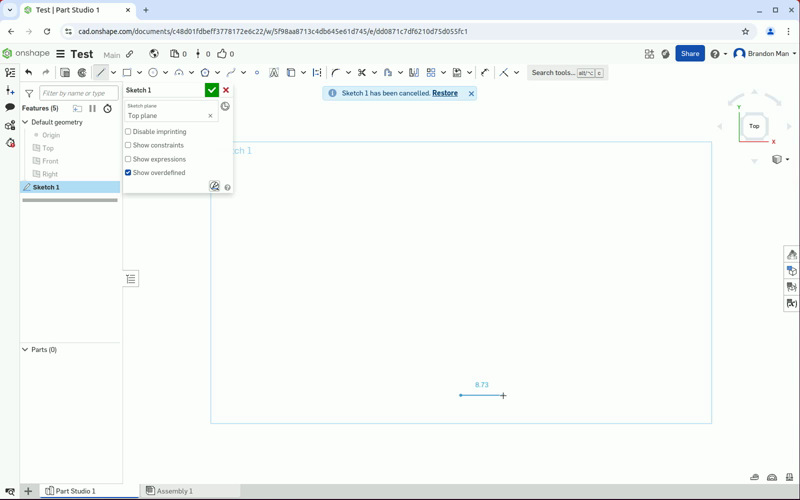
click(503, 395)
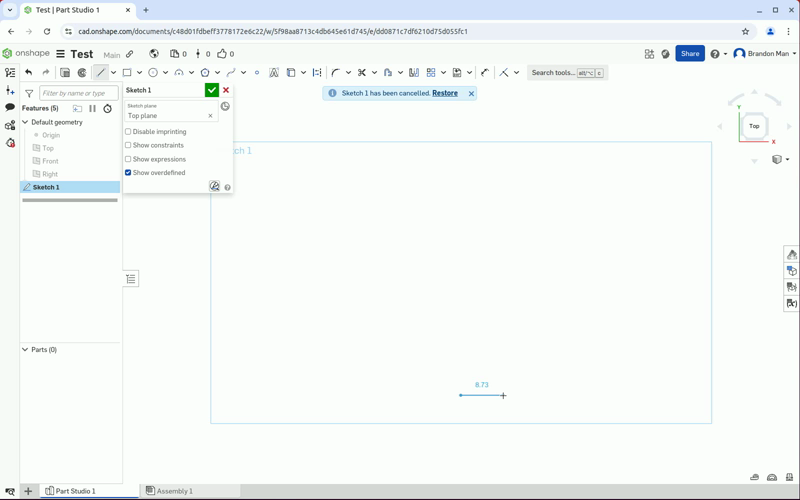
key_up(shift)
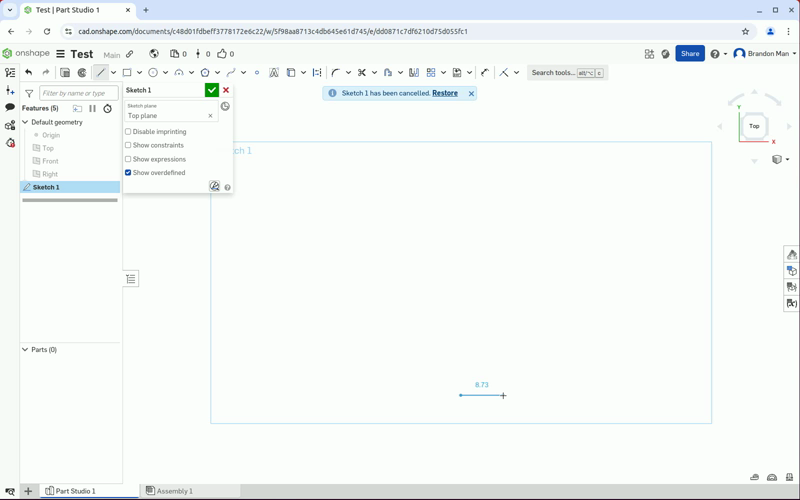
key_down(shift)
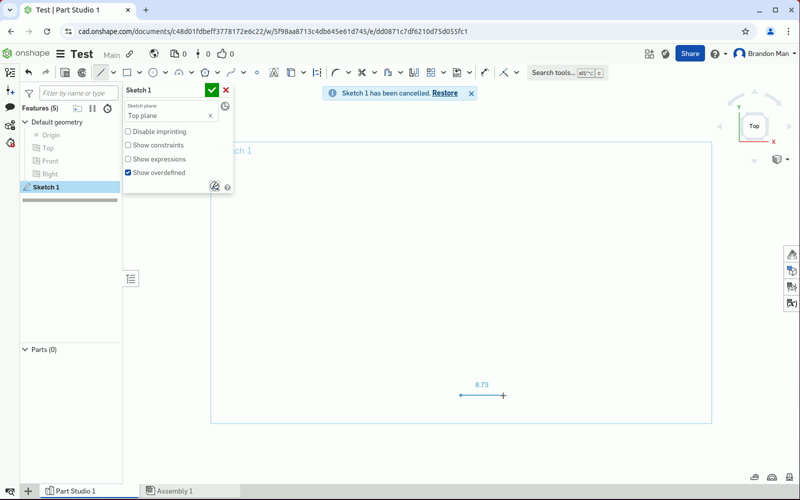
mouse_move(503, 282)
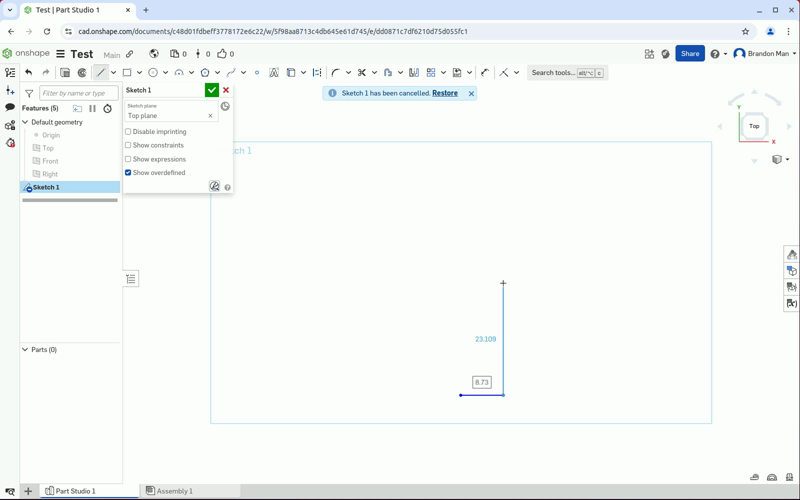
click(503, 282)
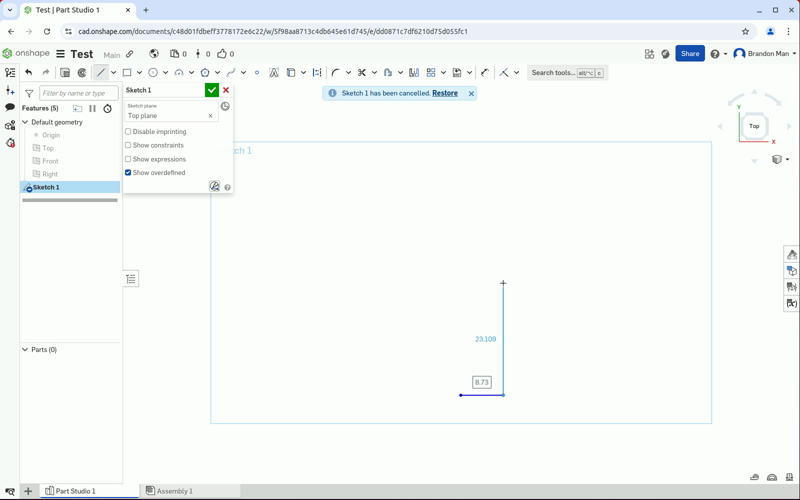
key_up(shift)
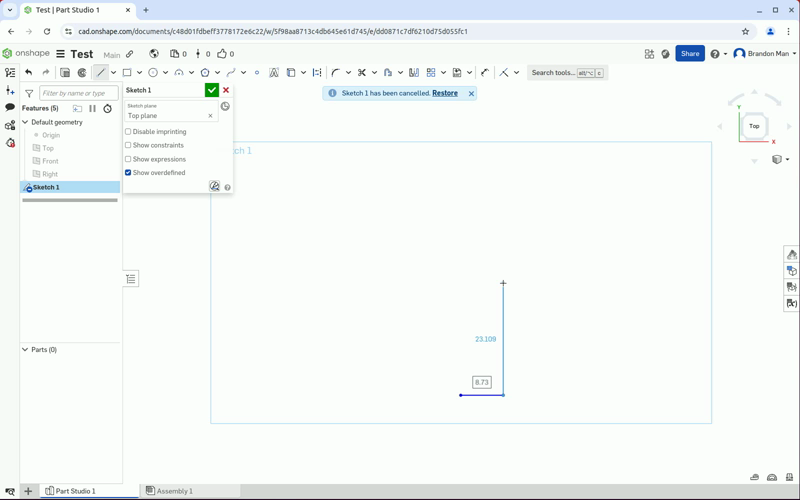
key_down(shift)
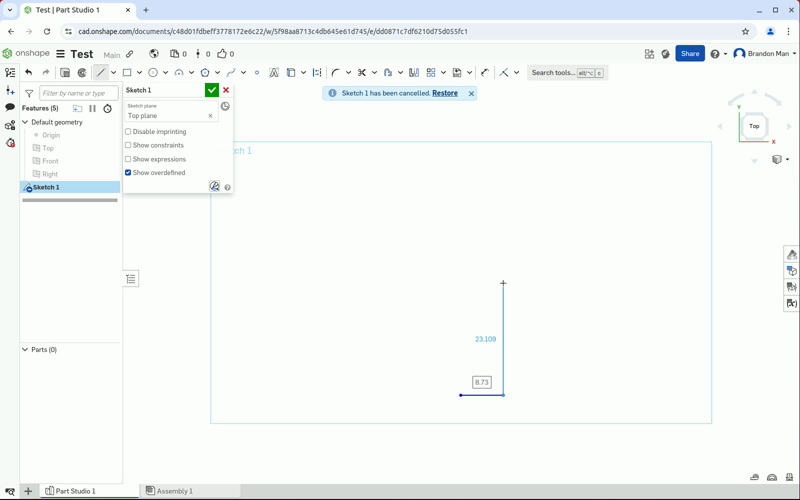
mouse_move(533, 282)
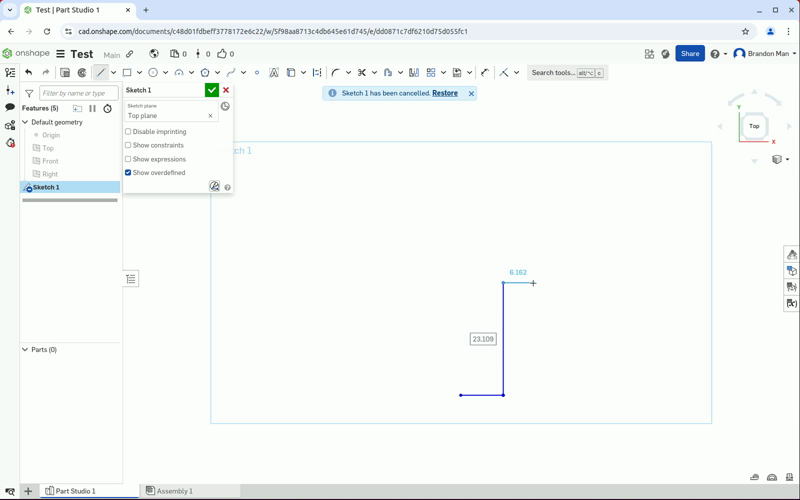
mouse_move(460, 282)
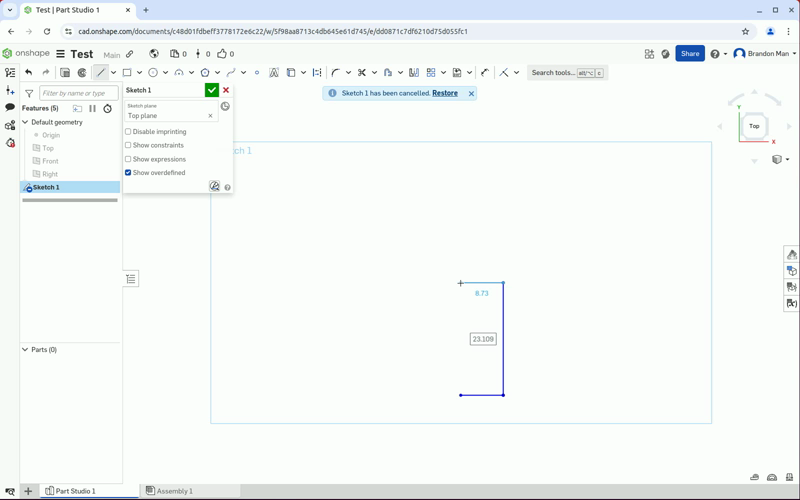
click(460, 282)
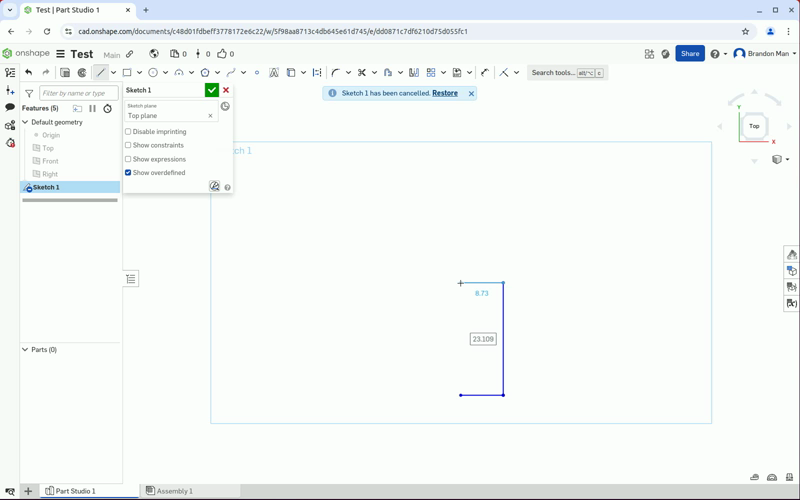
key_up(shift)
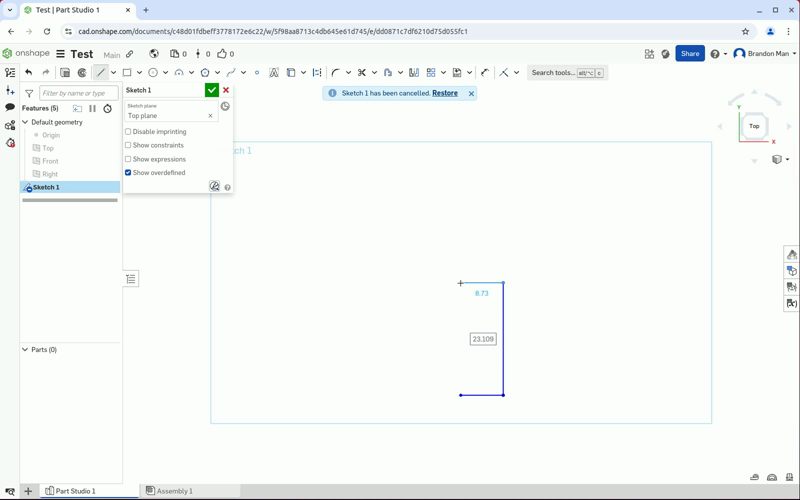
key_down(shift)
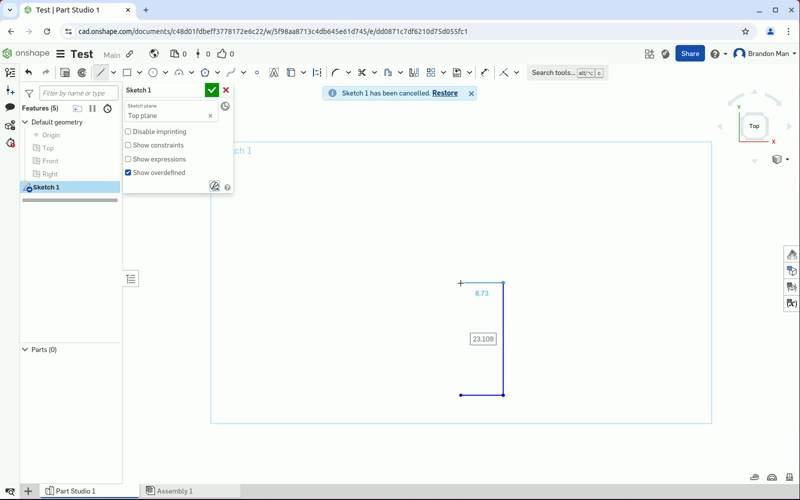
mouse_move(460, 395)
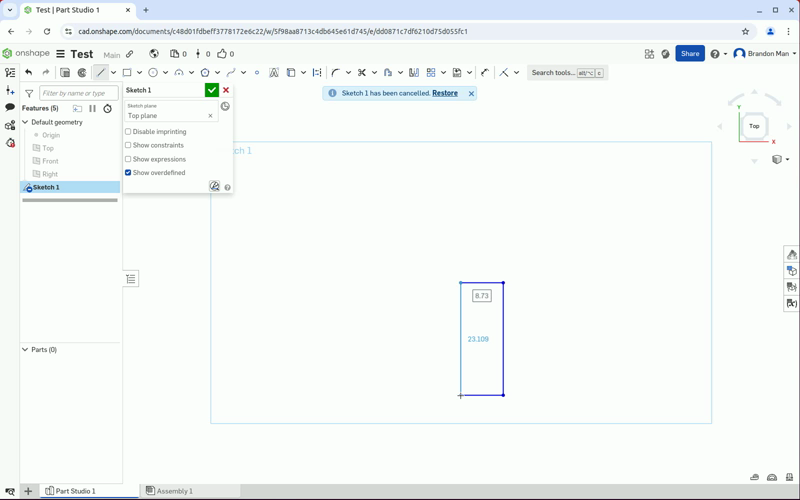
key_up(shift)
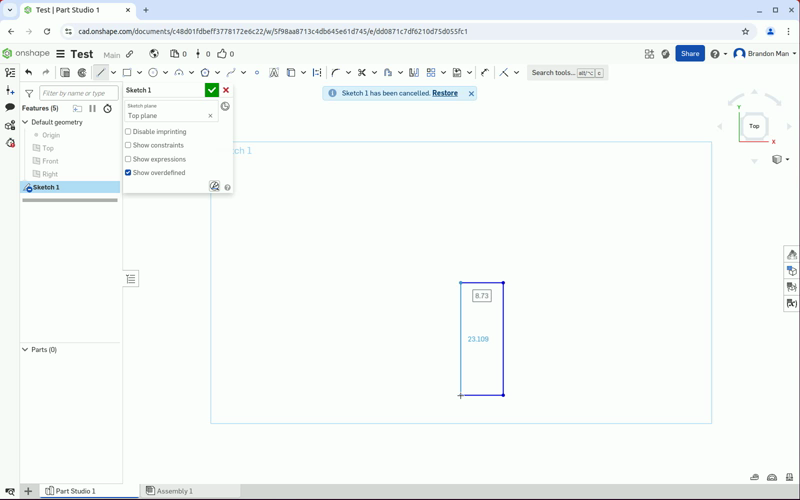
click(460, 395)
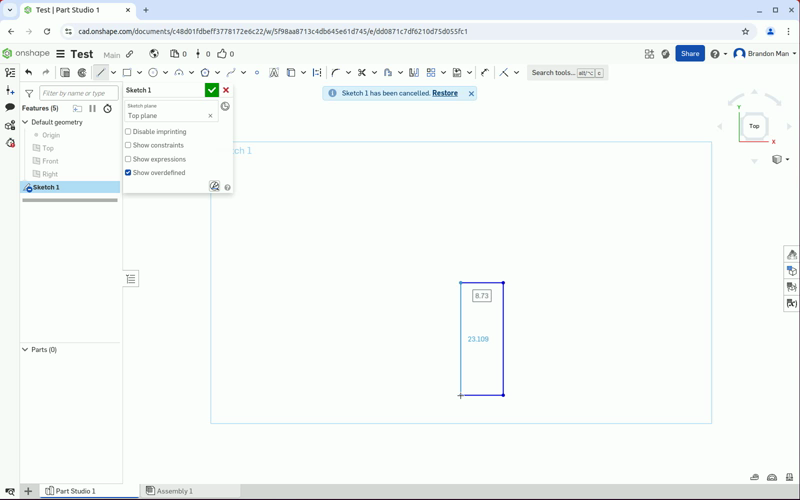
key(esc)
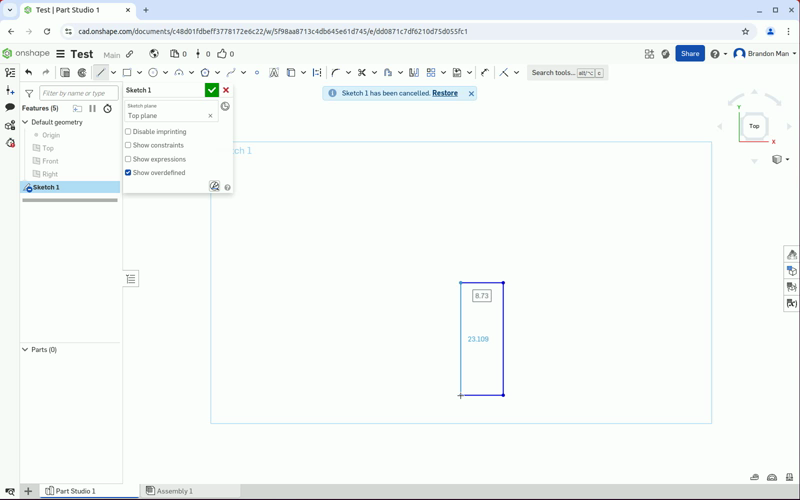
mouse_move(498, 313)
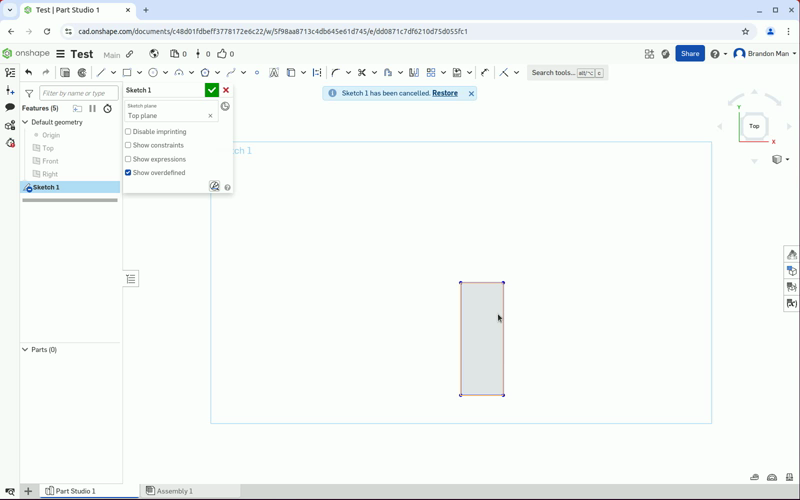
click(498, 313)
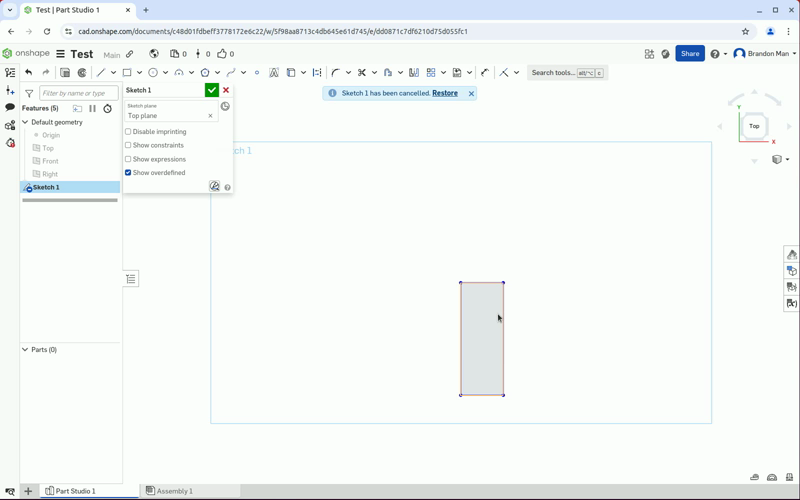
mouse_move(73, 352)
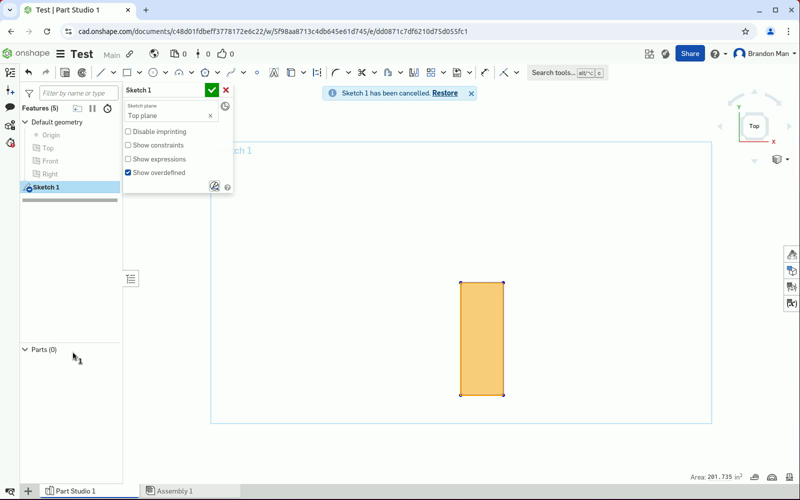
key(shift+y)
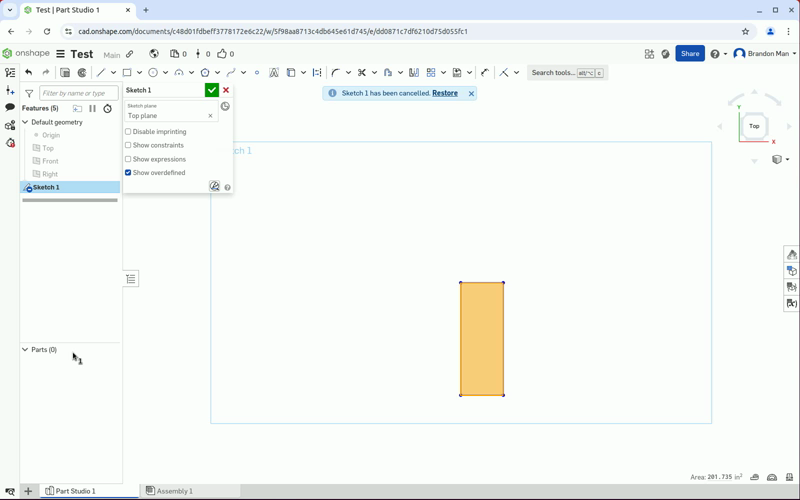
key(shift+e)
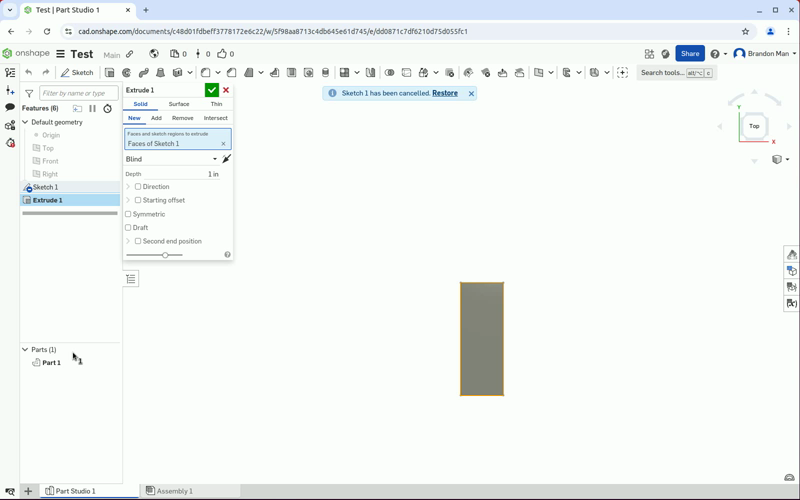
mouse_move(143, 106)
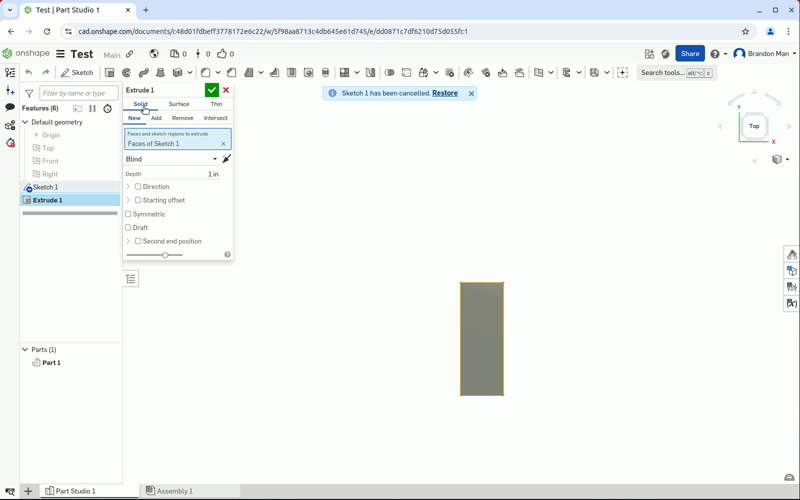
click(143, 106)
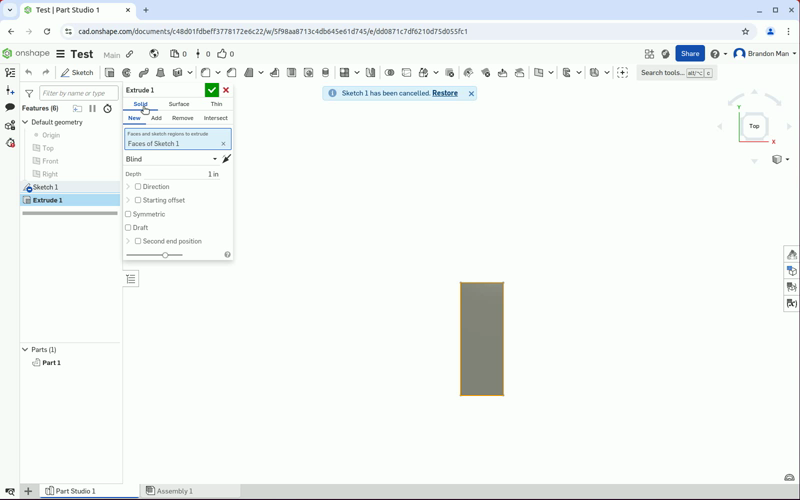
mouse_move(137, 120)
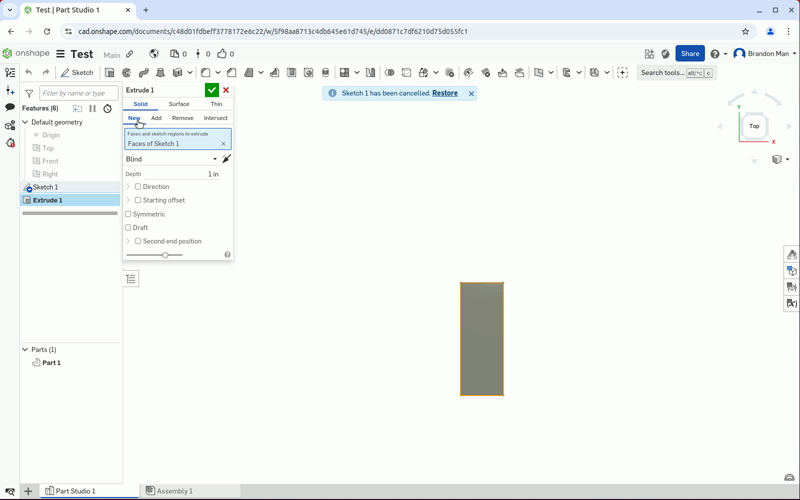
click(137, 120)
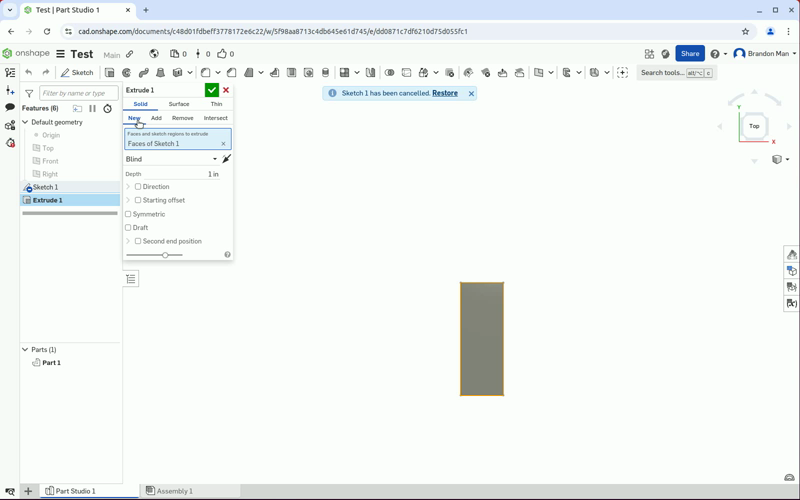
key(tab, 4)
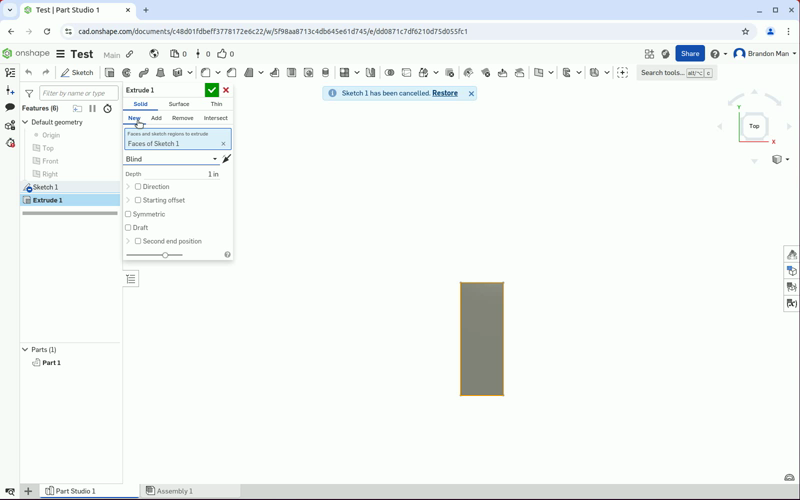
text(0.481)
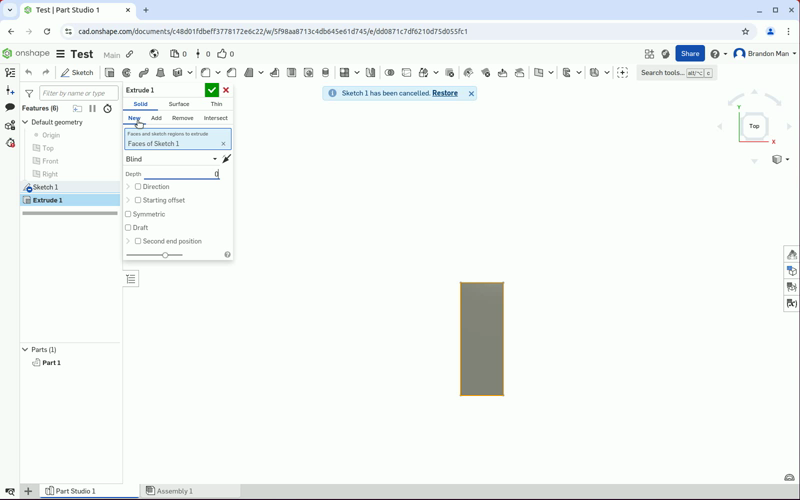
key(enter)
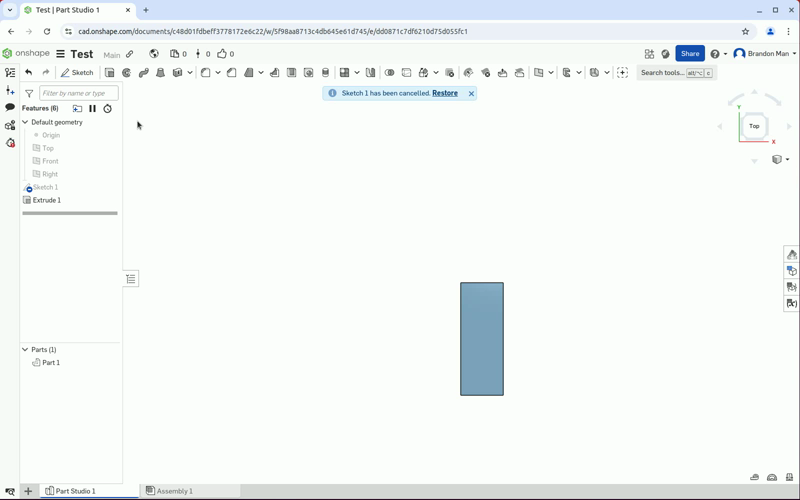
key(shift+h)
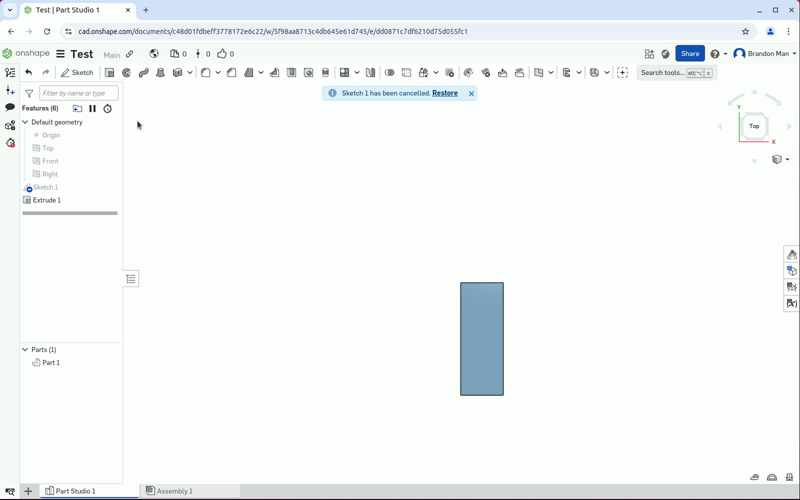
key(shift+h)
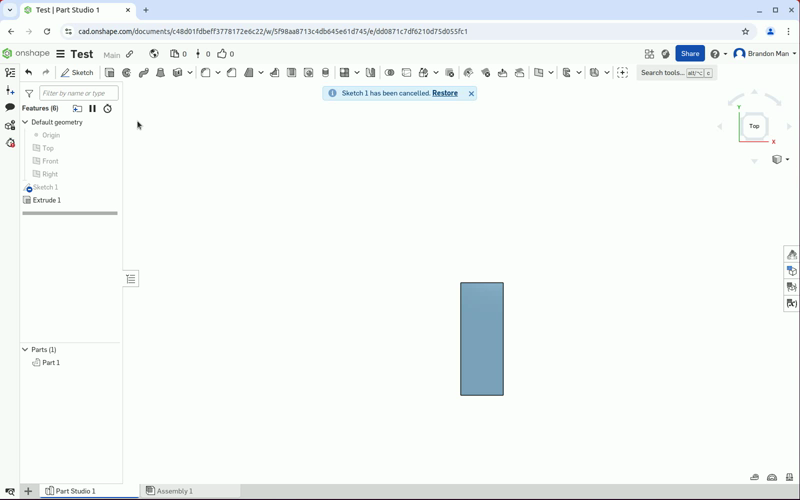
mouse_move(73, 189)
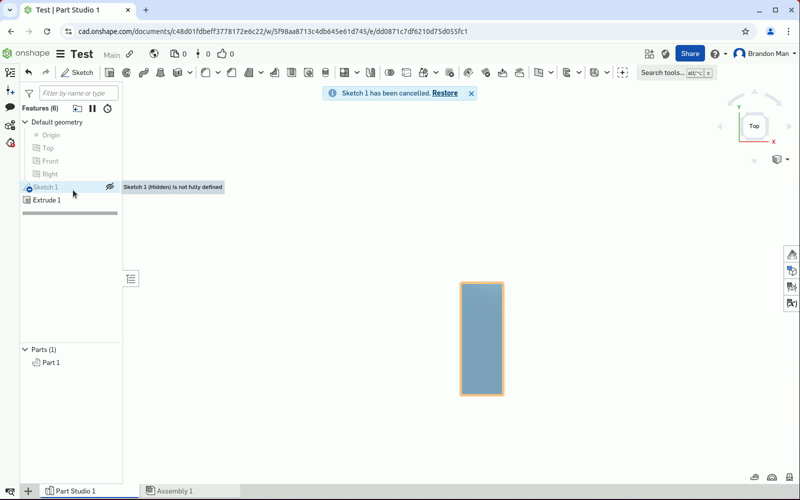
click(73, 189)
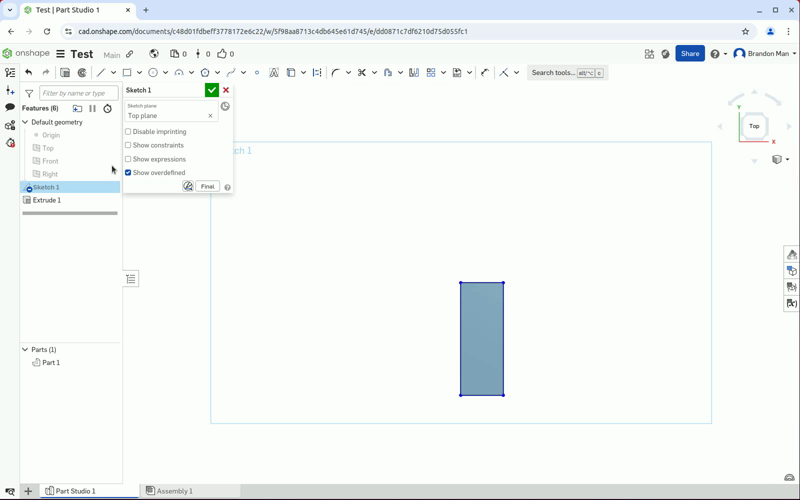
mouse_move(229, 92)
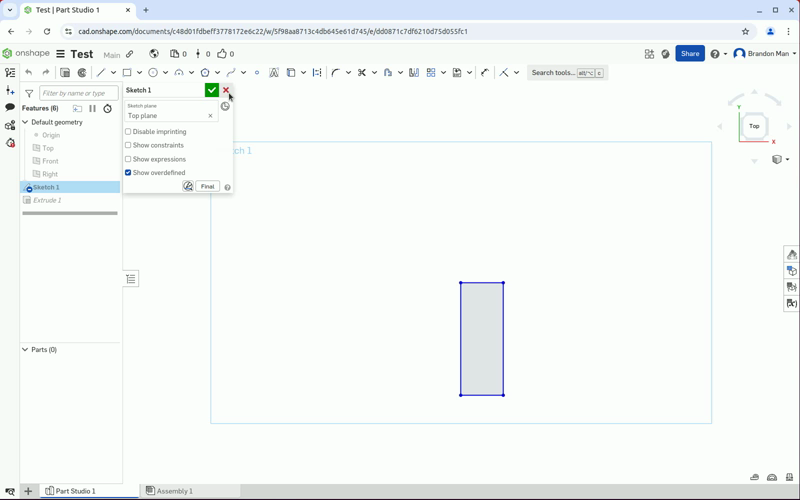
click(229, 92)
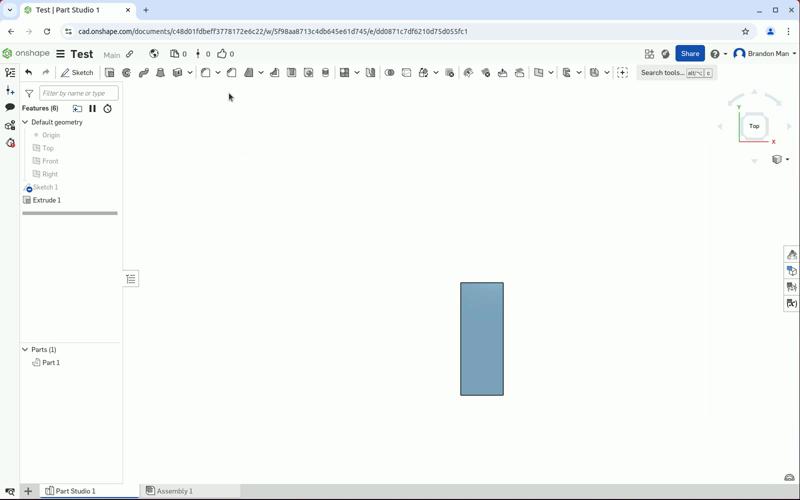
mouse_move(541, 75)
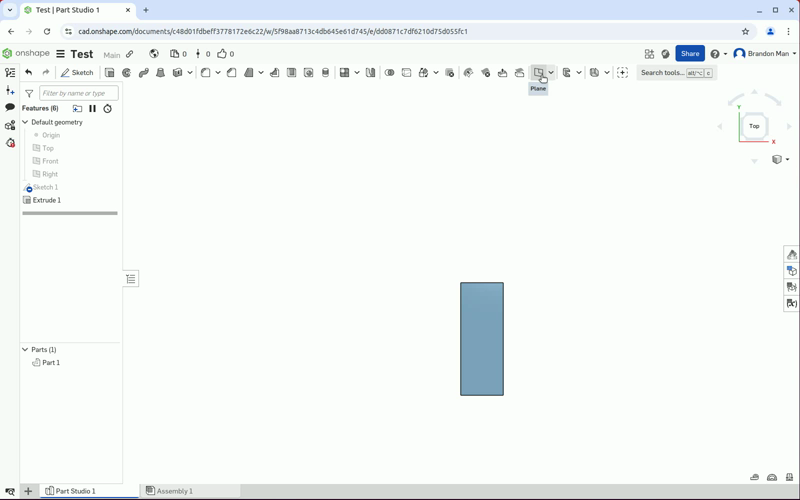
click(541, 75)
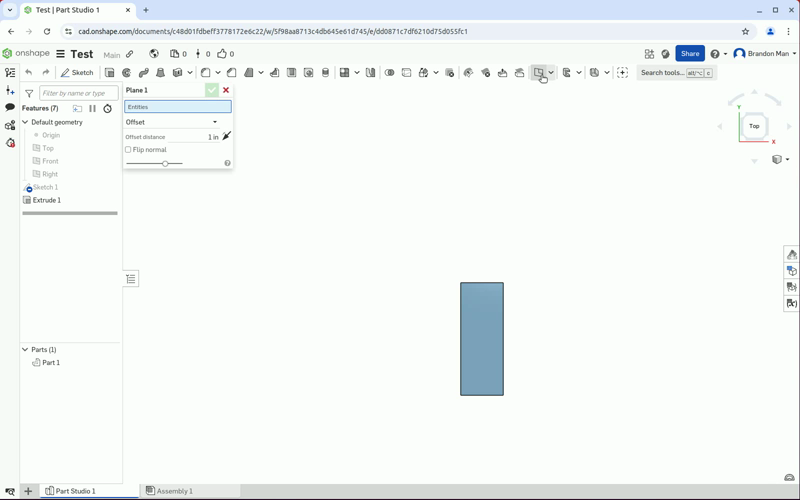
mouse_move(73, 150)
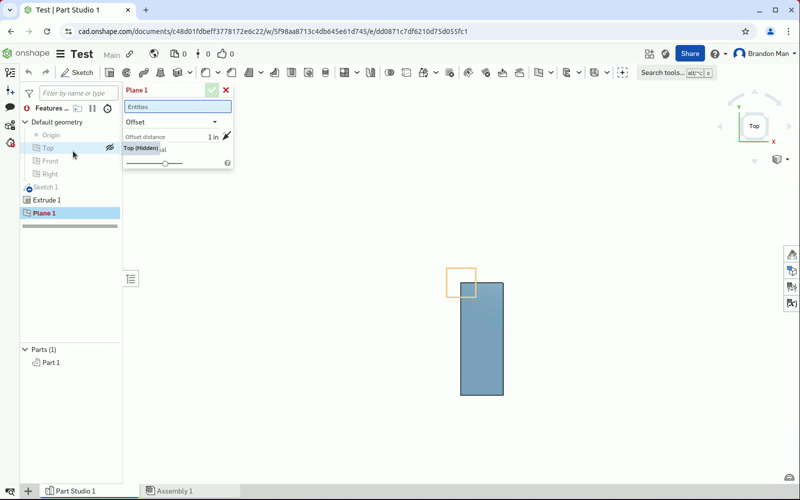
click(73, 150)
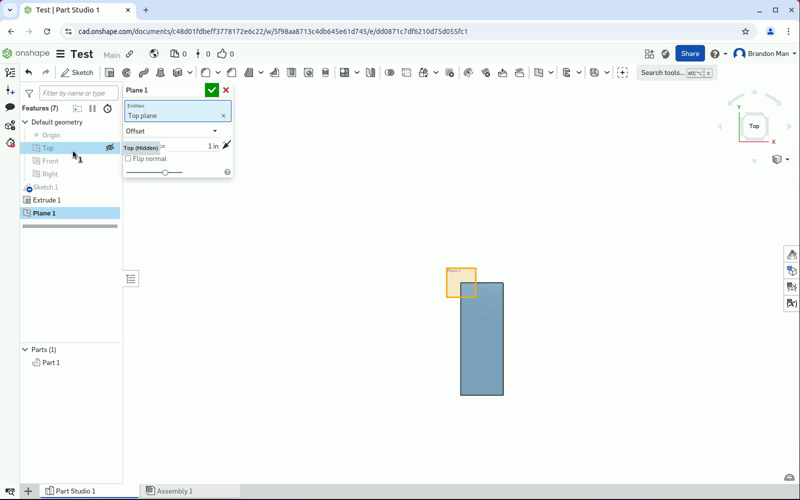
key(tab, 2)
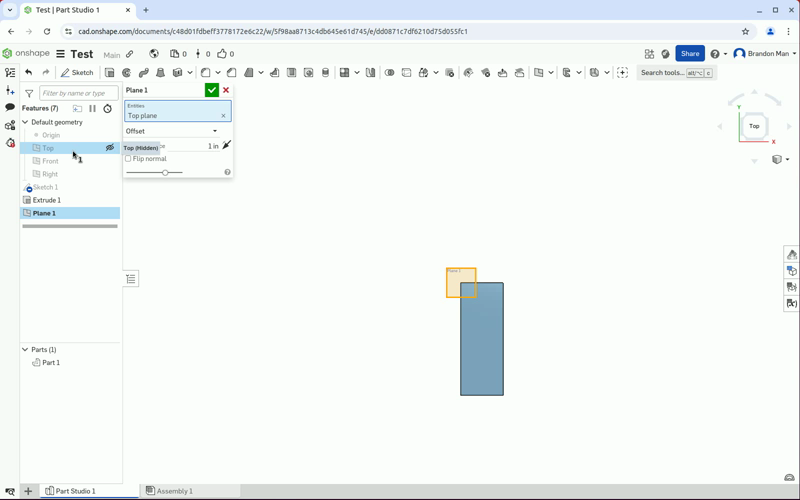
text(0.493)
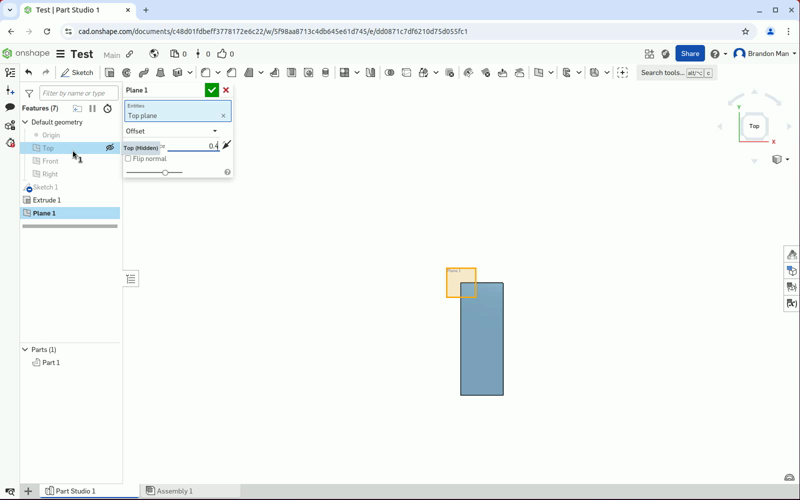
key(enter, 2)
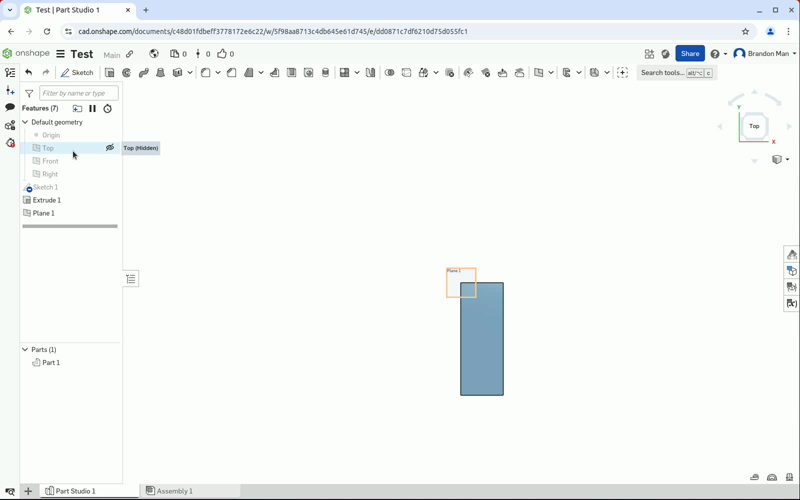
key(shift+s)
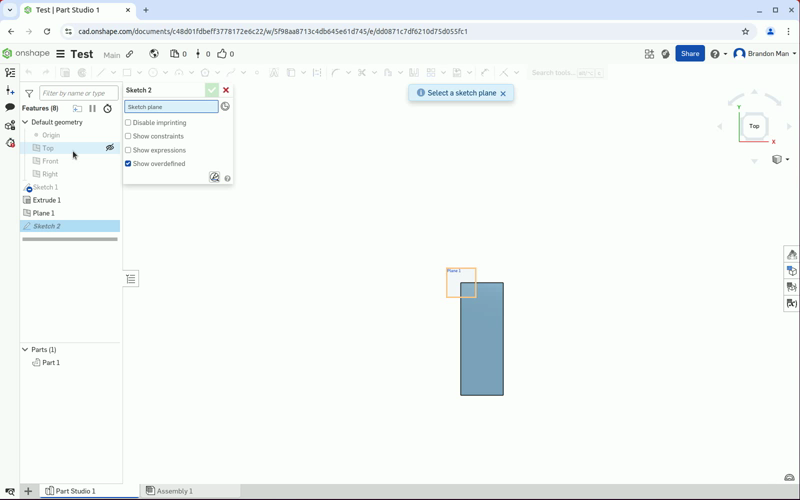
mouse_move(73, 215)
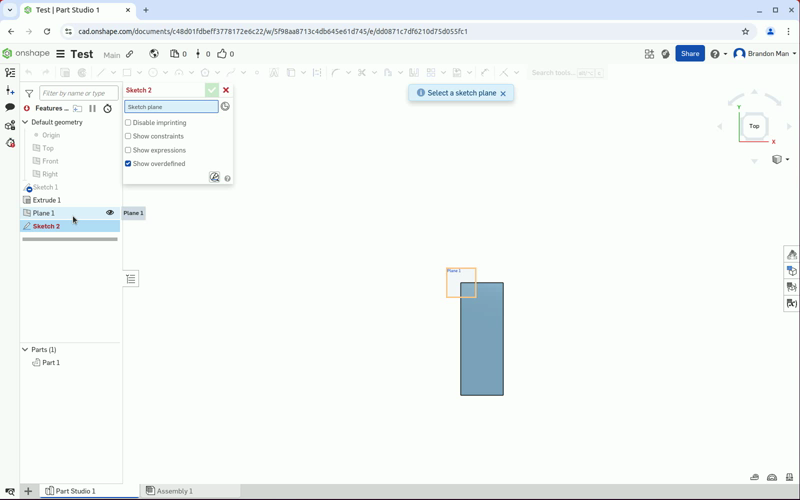
click(73, 215)
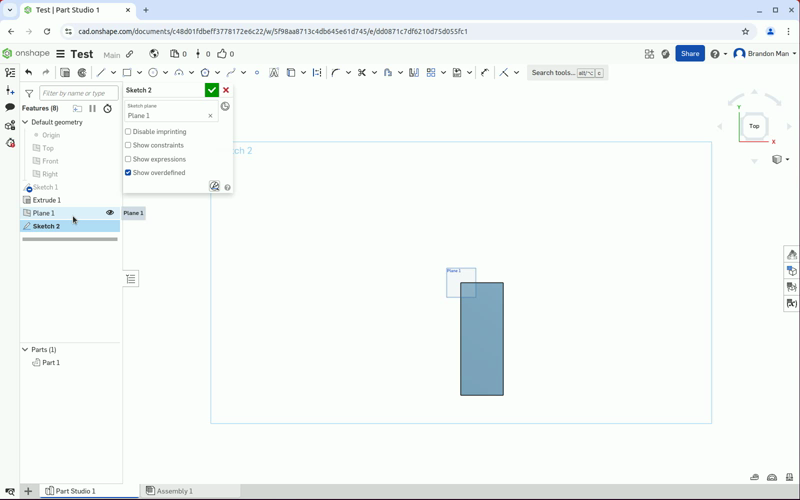
mouse_move(73, 352)
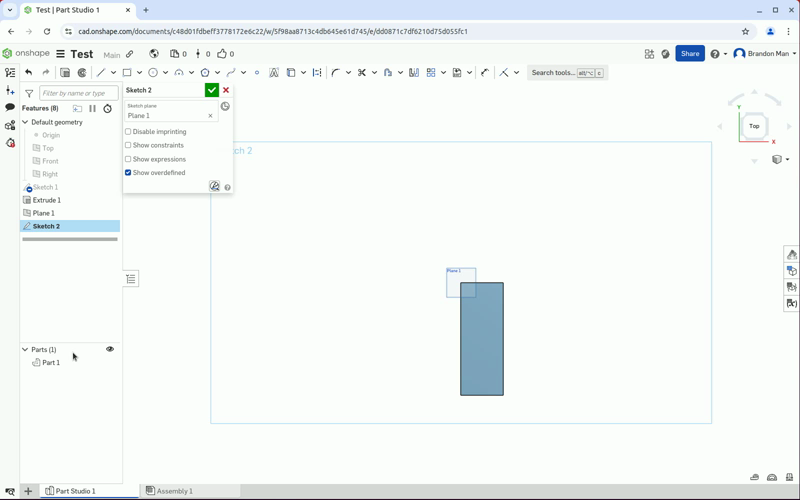
key(y)
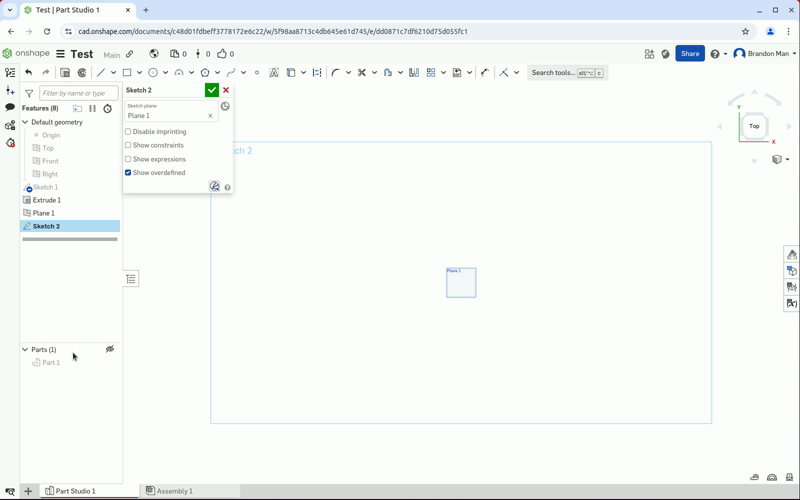
key(l)
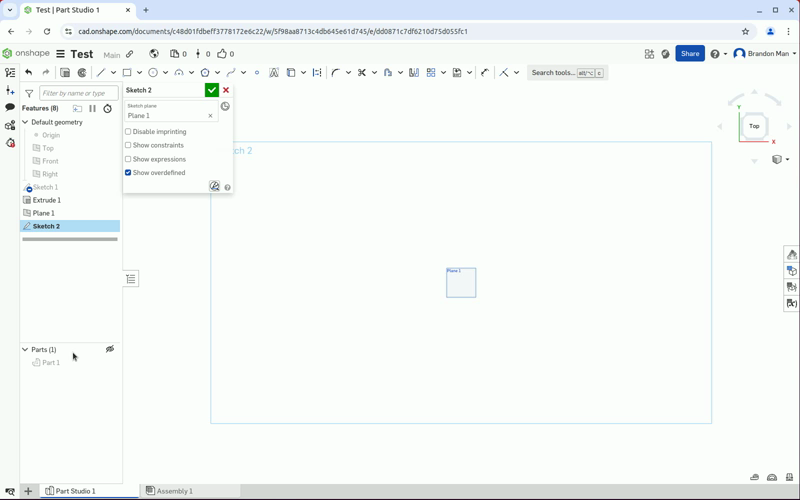
key_down(shift)
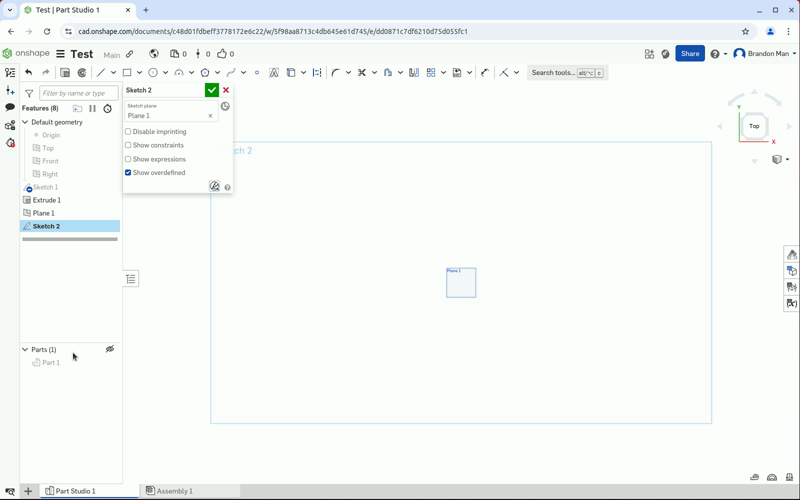
mouse_move(460, 395)
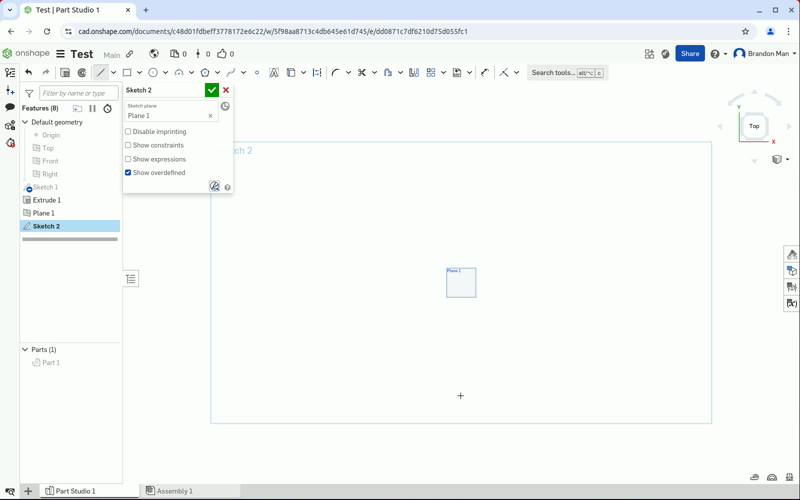
click(460, 395)
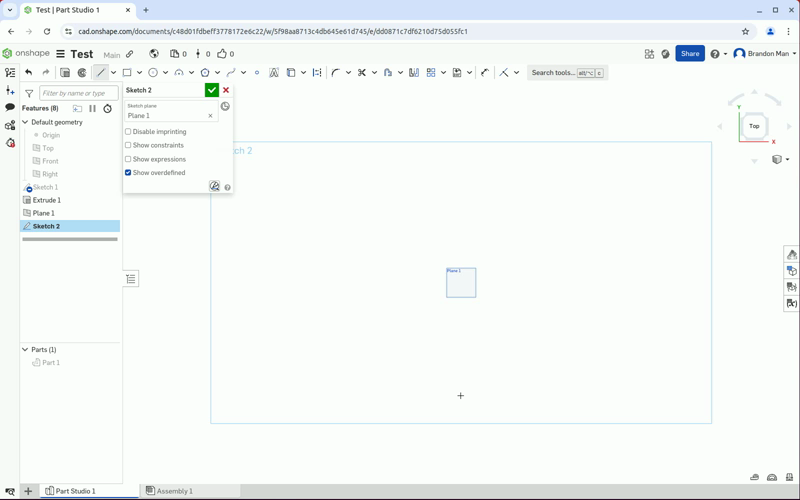
key_up(shift)
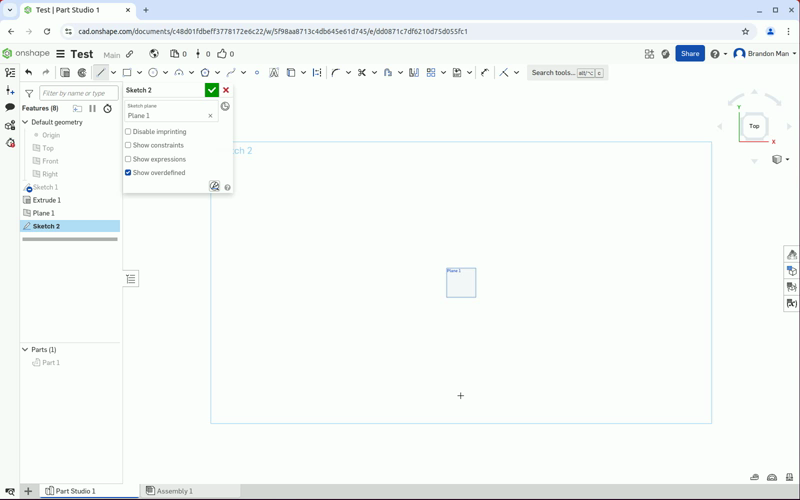
key_down(shift)
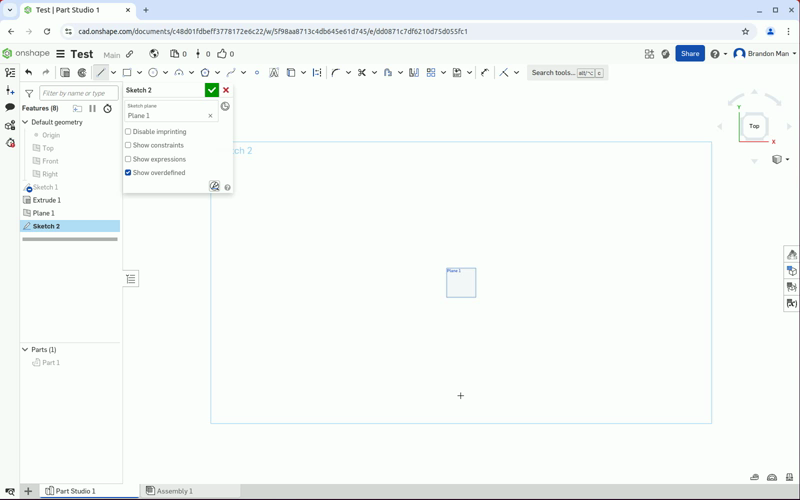
mouse_move(490, 395)
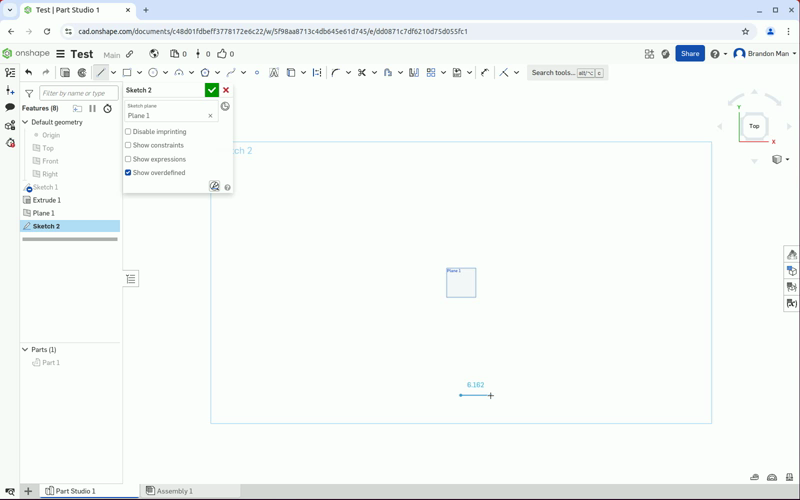
mouse_move(503, 395)
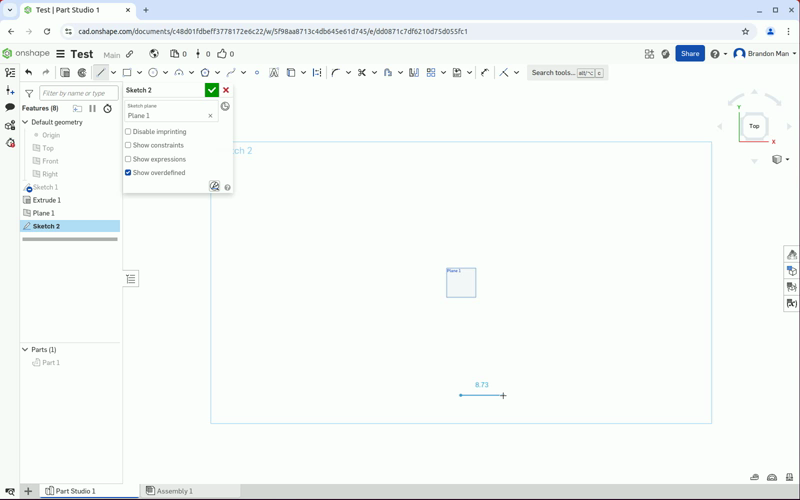
click(503, 395)
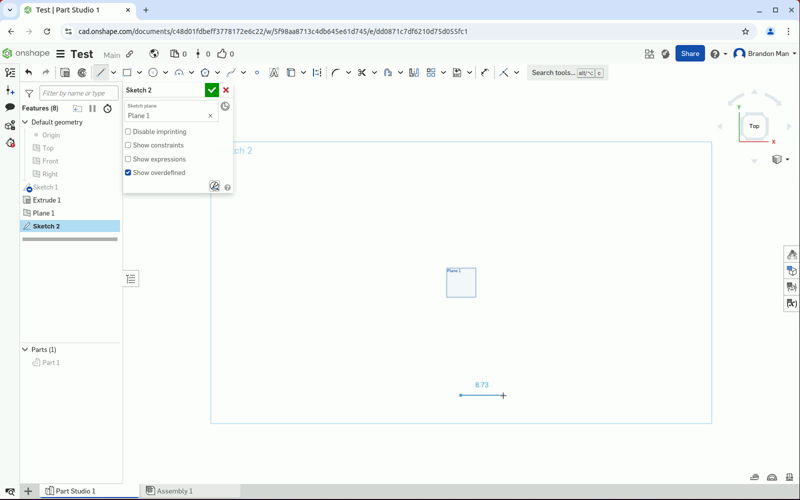
key_up(shift)
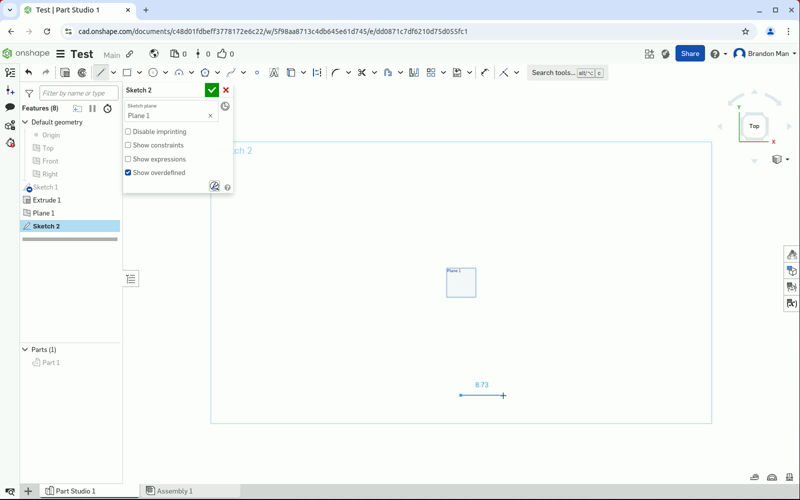
key_down(shift)
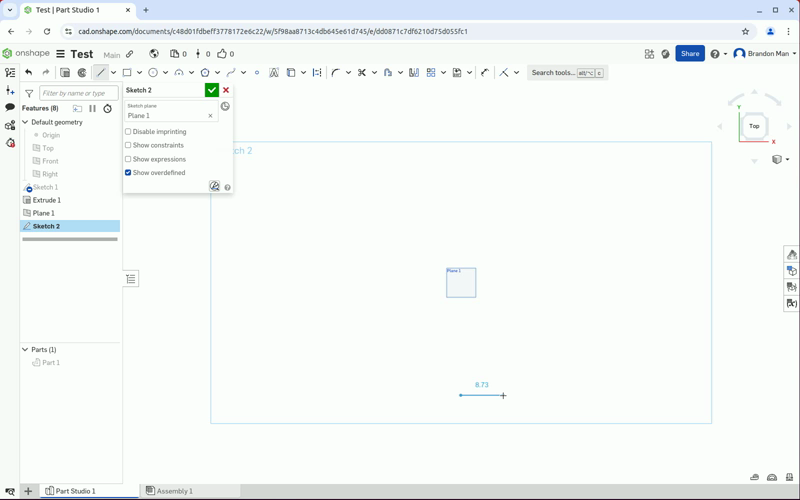
mouse_move(503, 282)
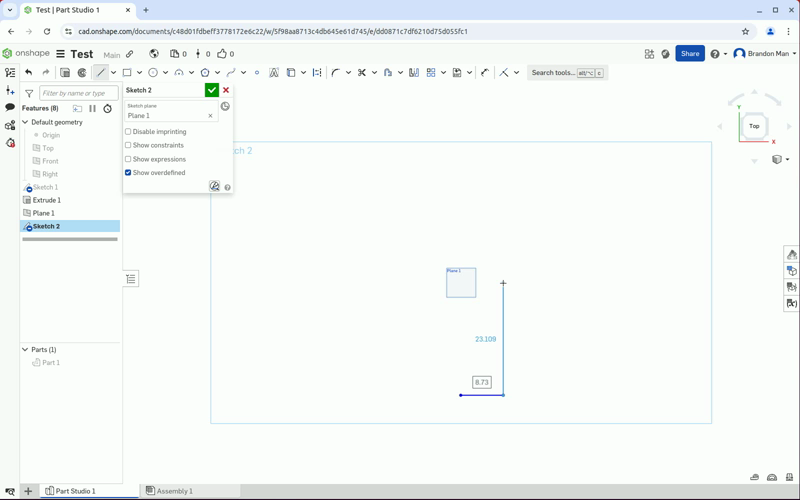
click(503, 282)
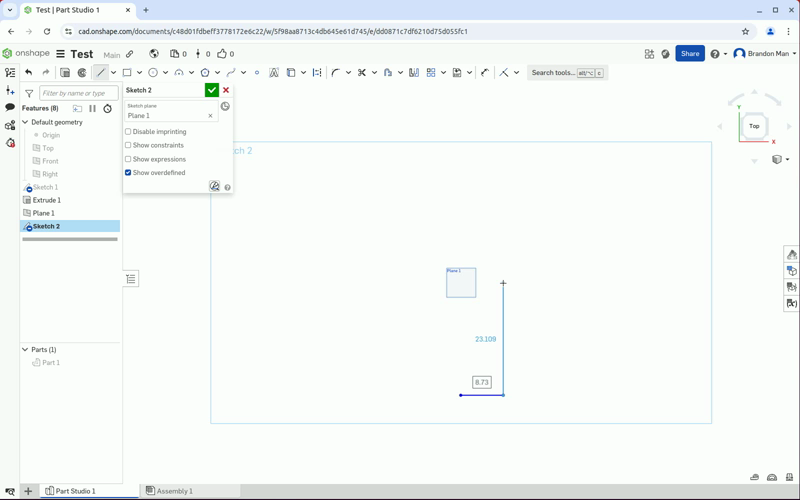
key_up(shift)
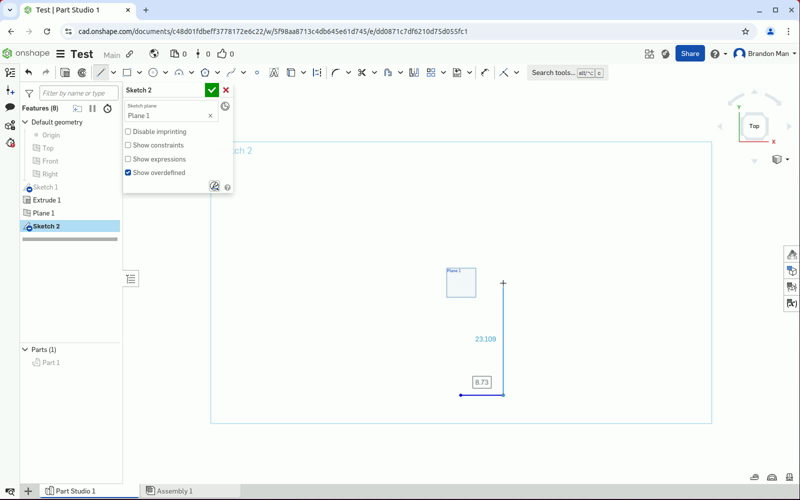
key_down(shift)
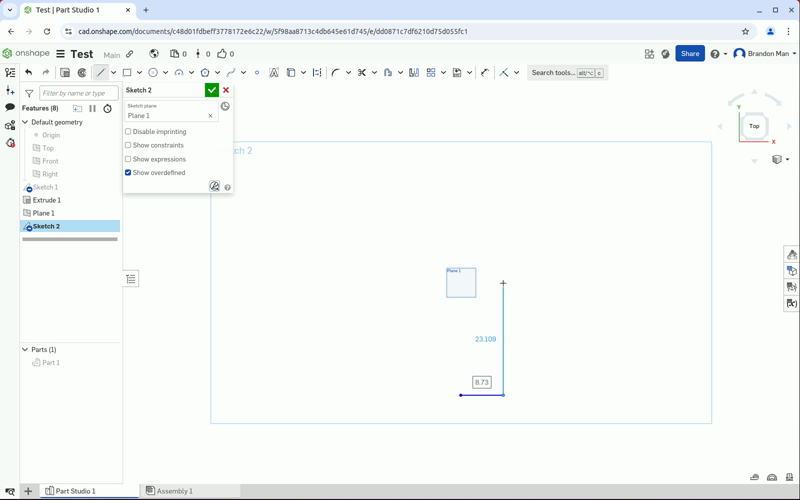
mouse_move(533, 282)
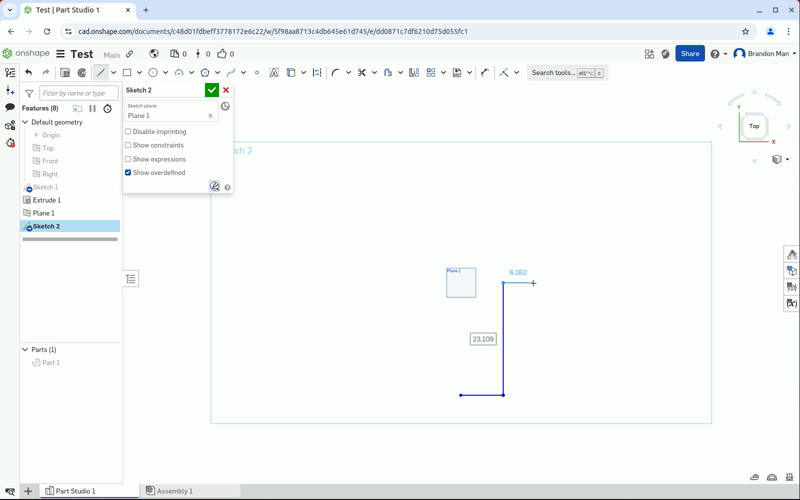
mouse_move(460, 282)
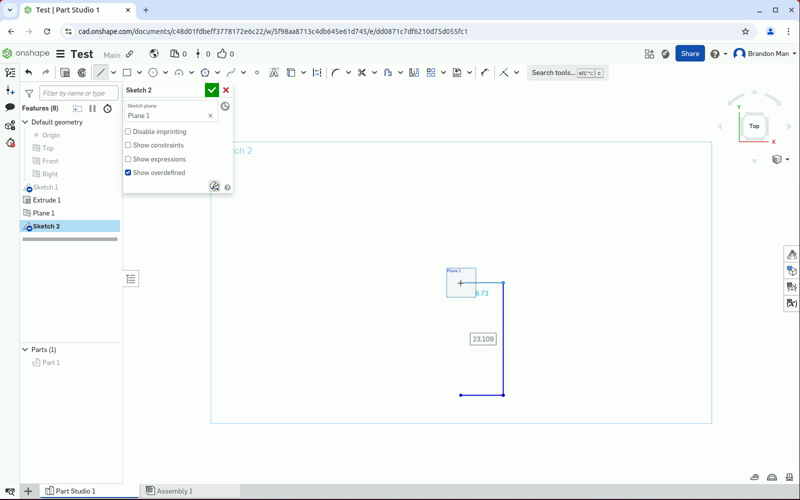
click(460, 282)
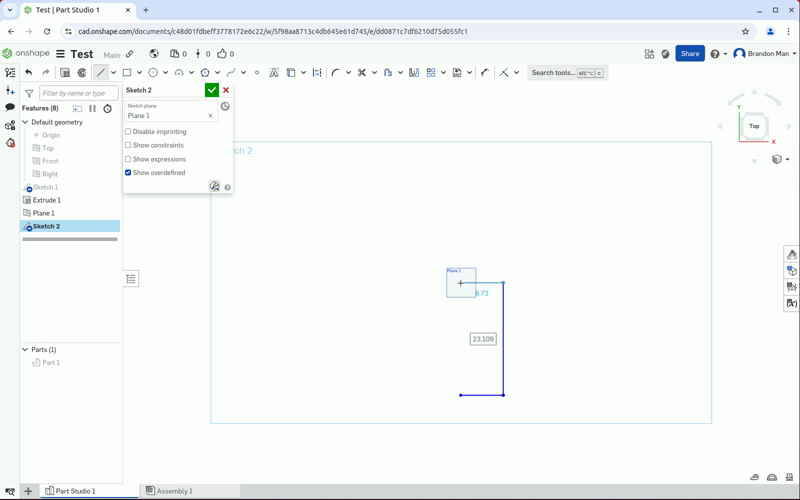
key_up(shift)
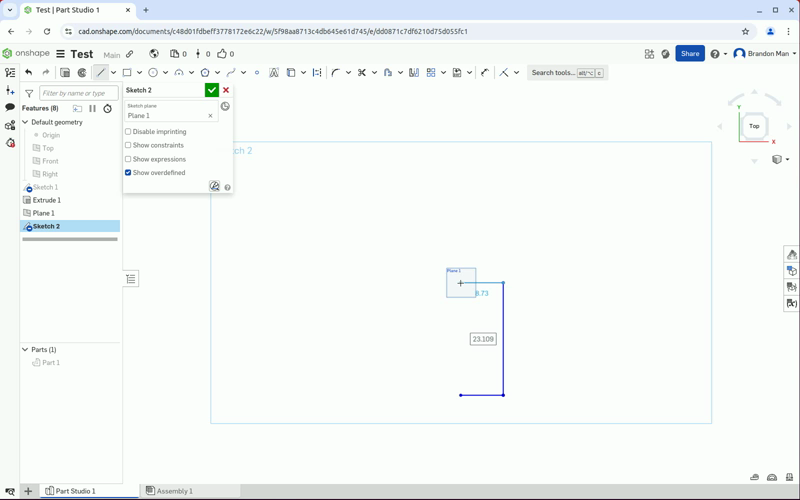
key_down(shift)
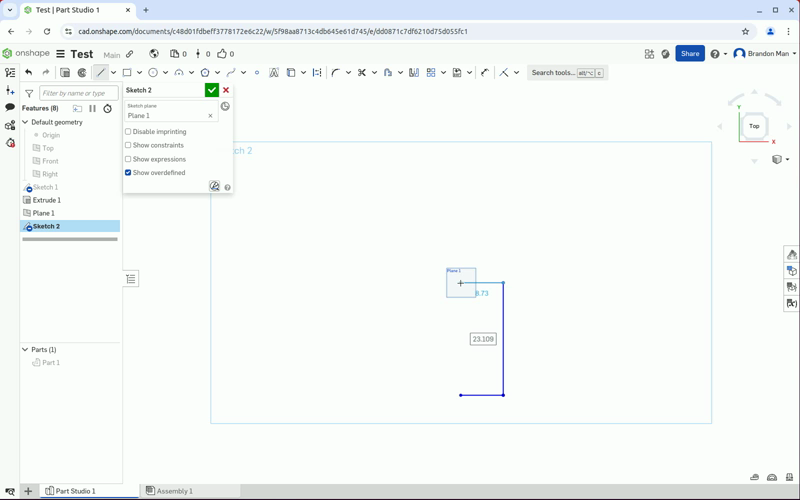
mouse_move(460, 395)
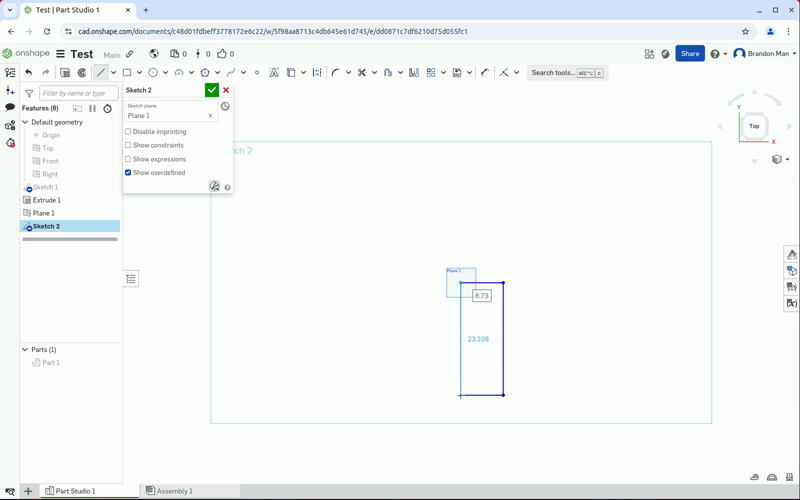
key_up(shift)
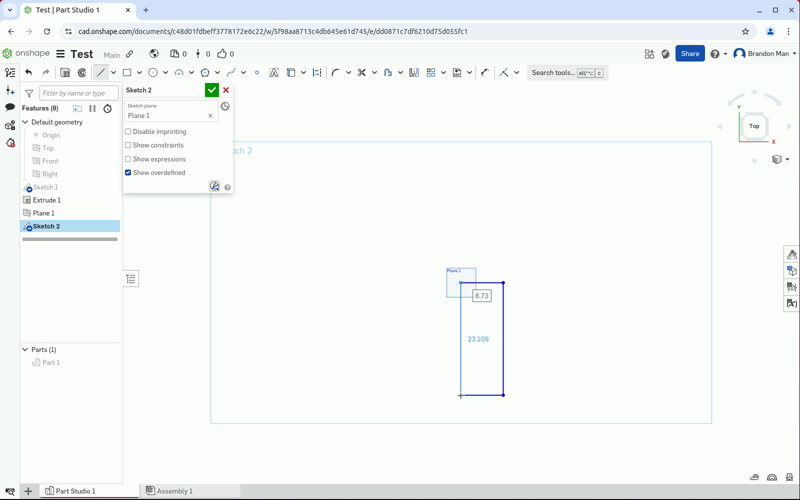
click(460, 395)
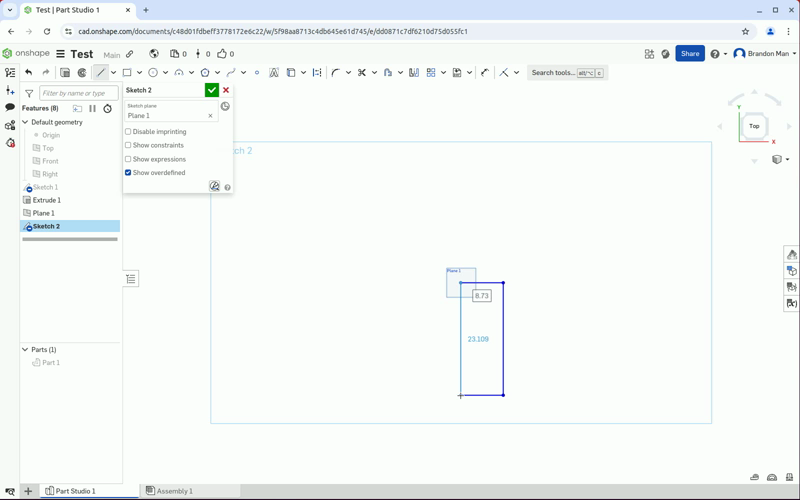
key(esc)
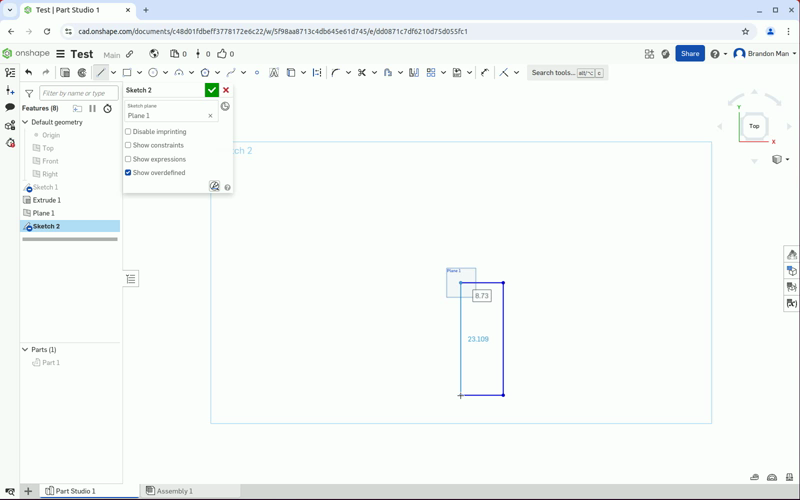
key(l)
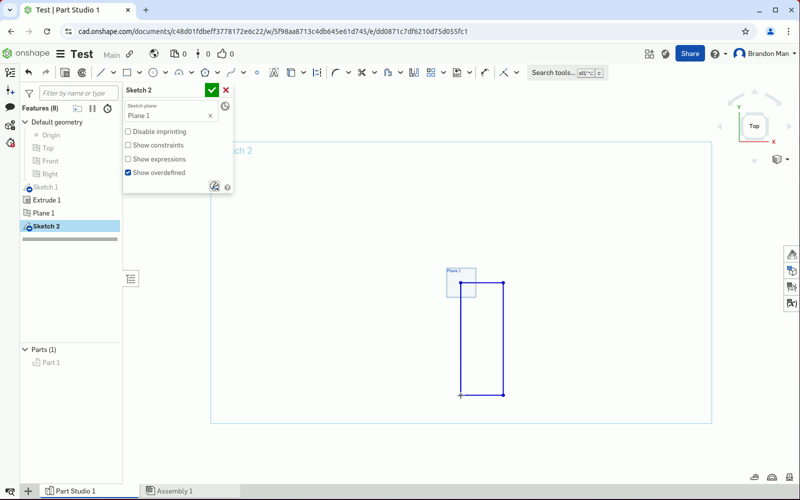
key_down(shift)
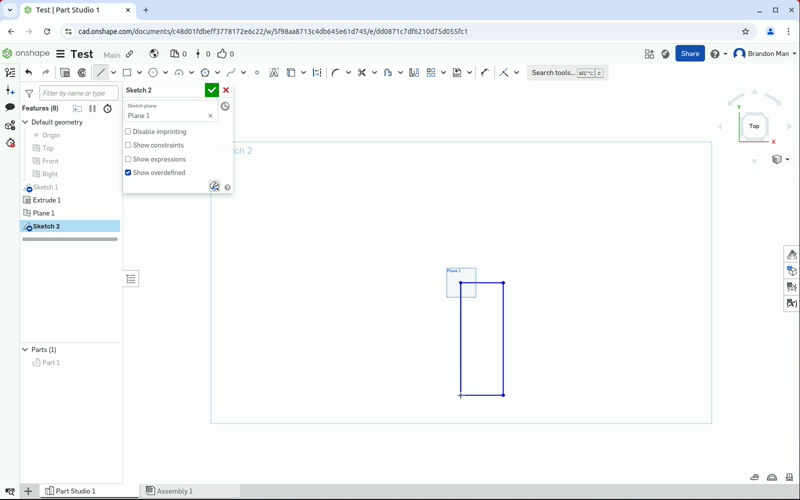
mouse_move(463, 393)
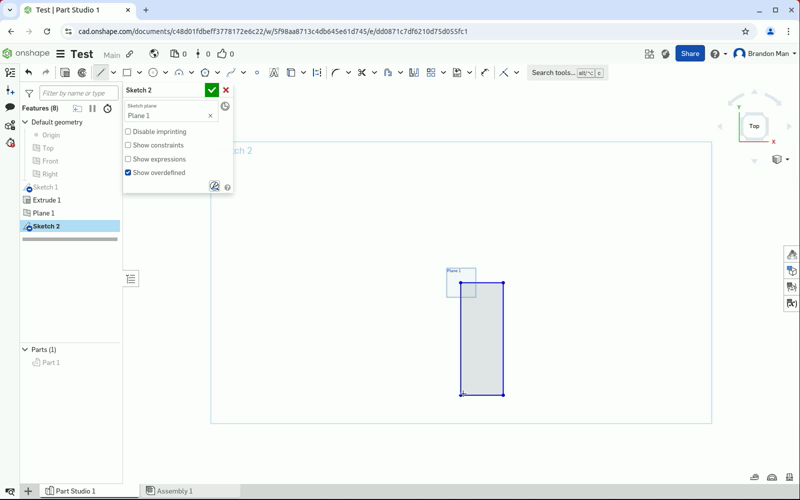
scroll(6)
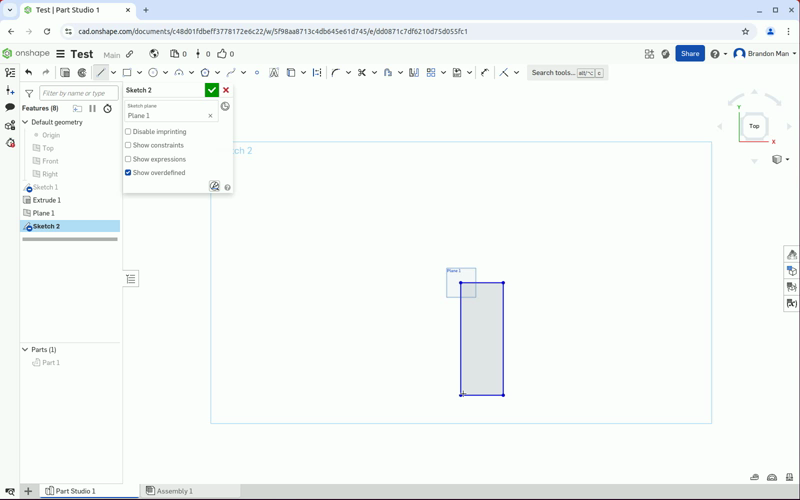
scroll(6)
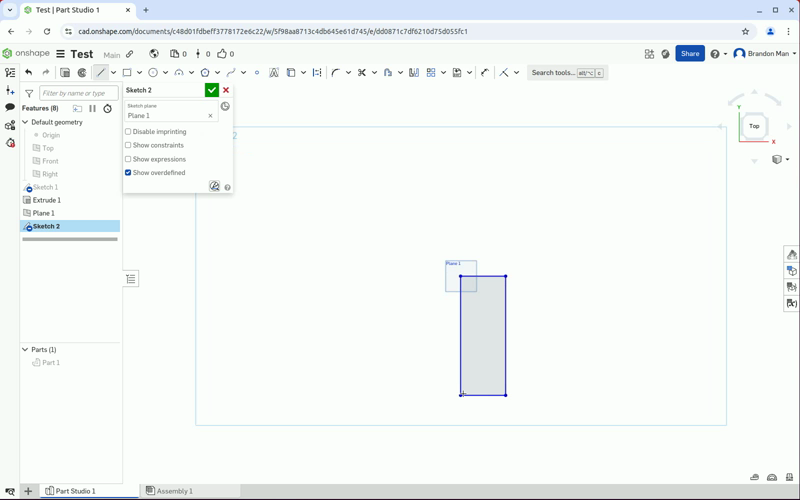
scroll(6)
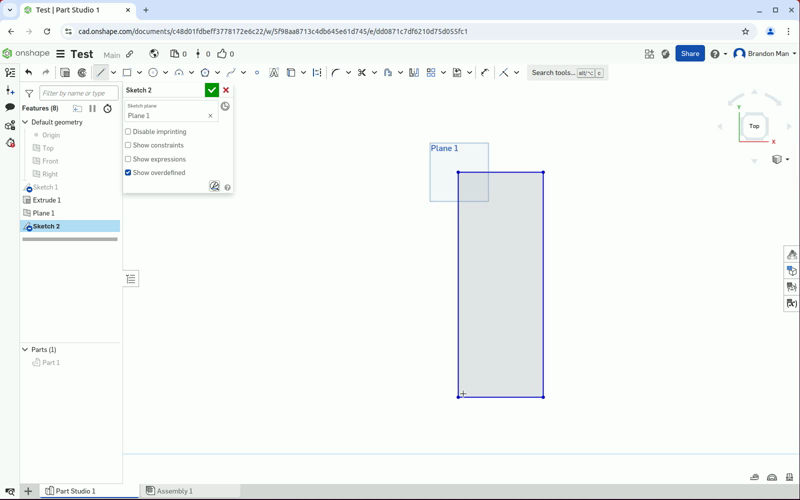
scroll(6)
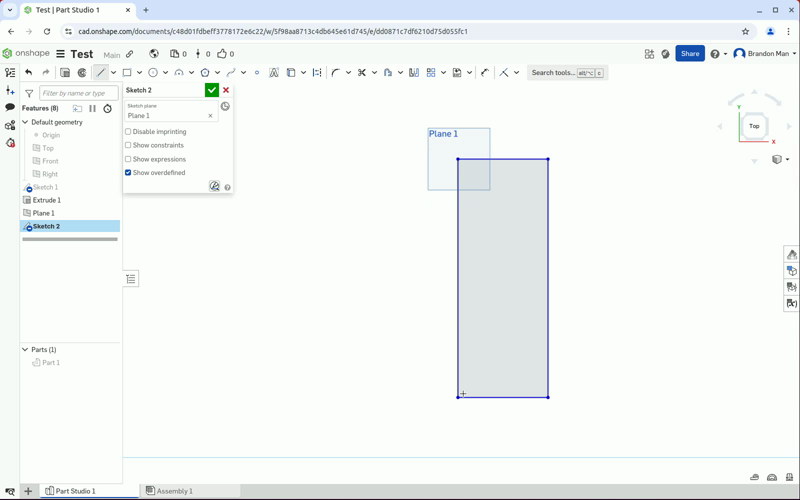
scroll(6)
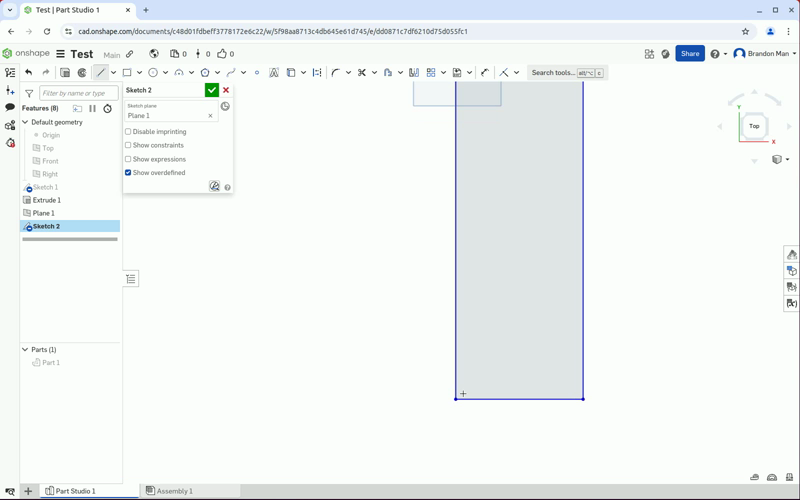
scroll(6)
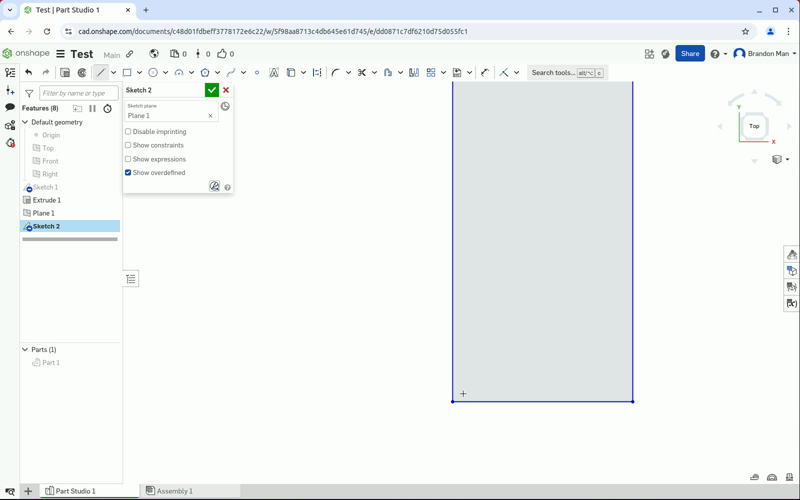
scroll(6)
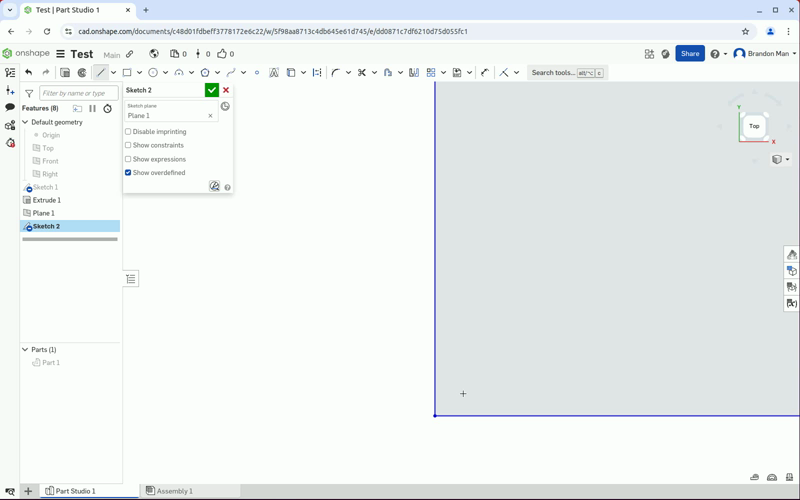
click(463, 393)
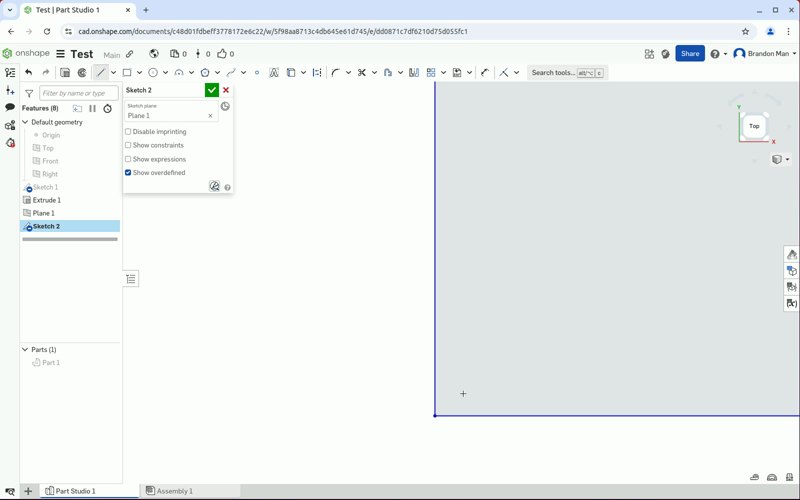
scroll(-6)
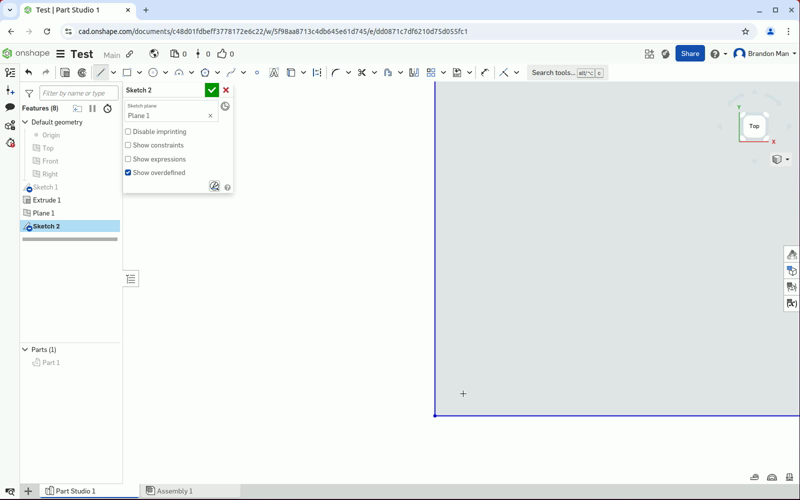
scroll(-6)
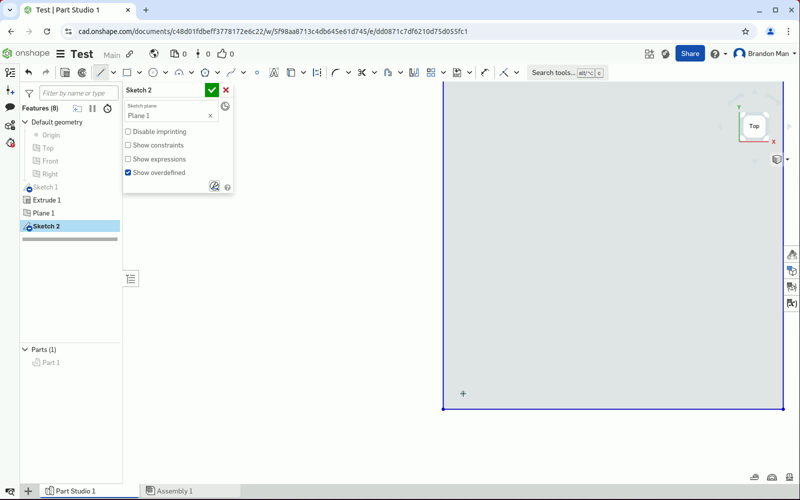
scroll(-6)
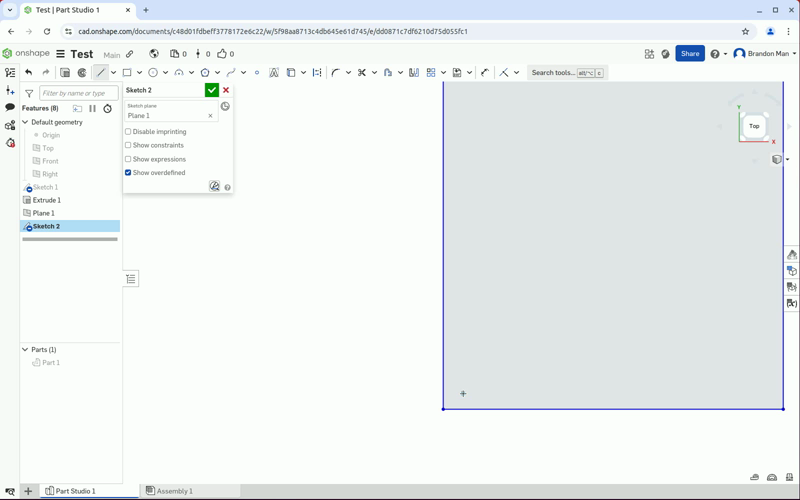
scroll(-6)
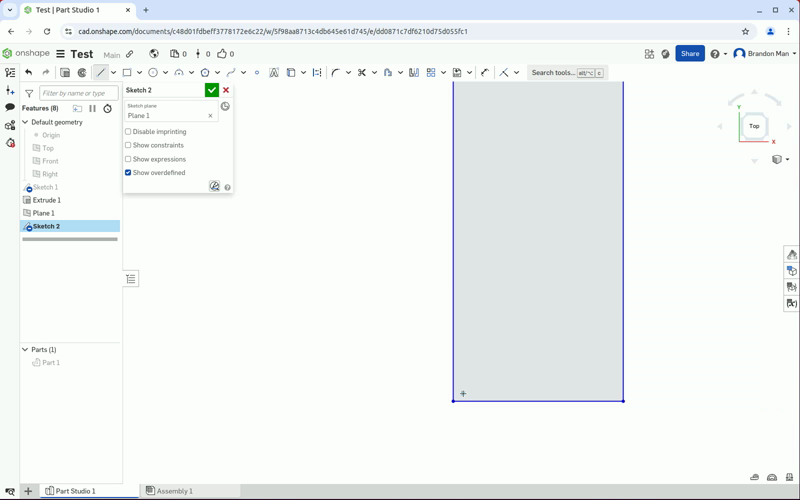
scroll(-6)
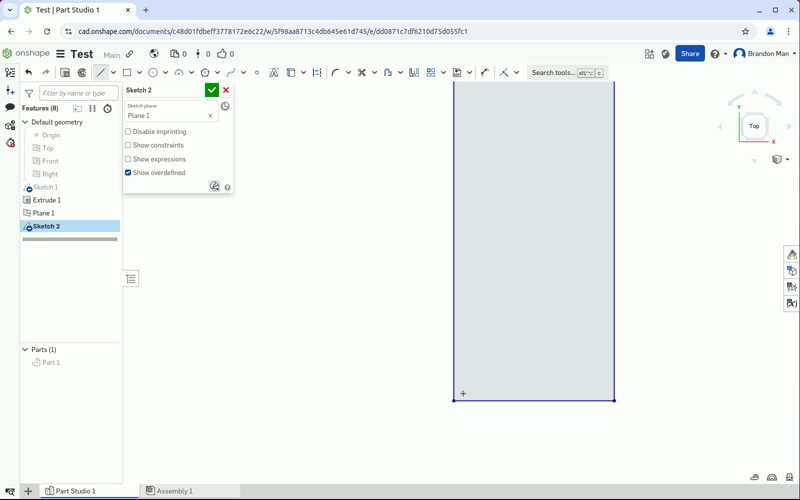
scroll(-6)
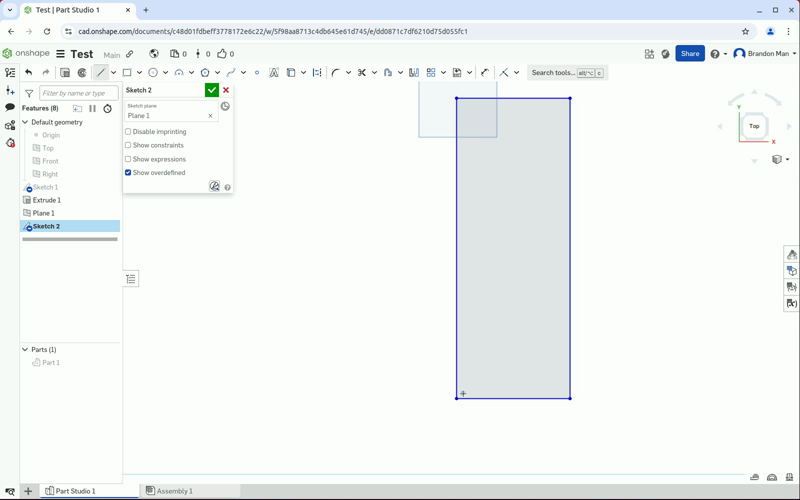
scroll(-6)
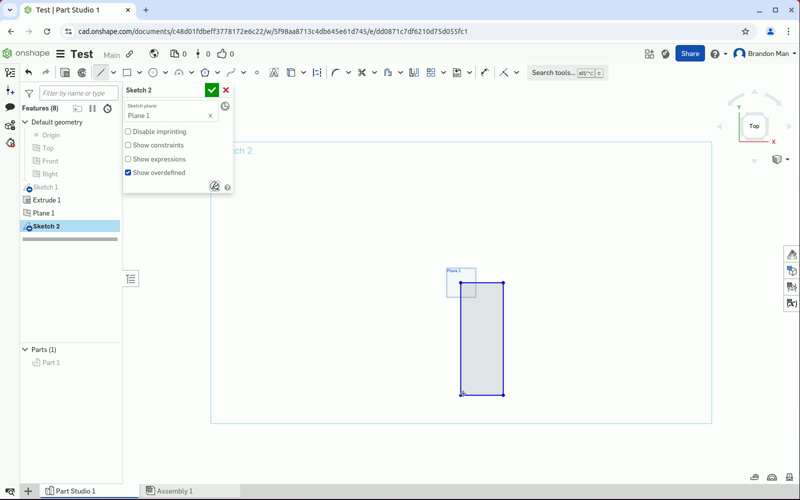
key_up(shift)
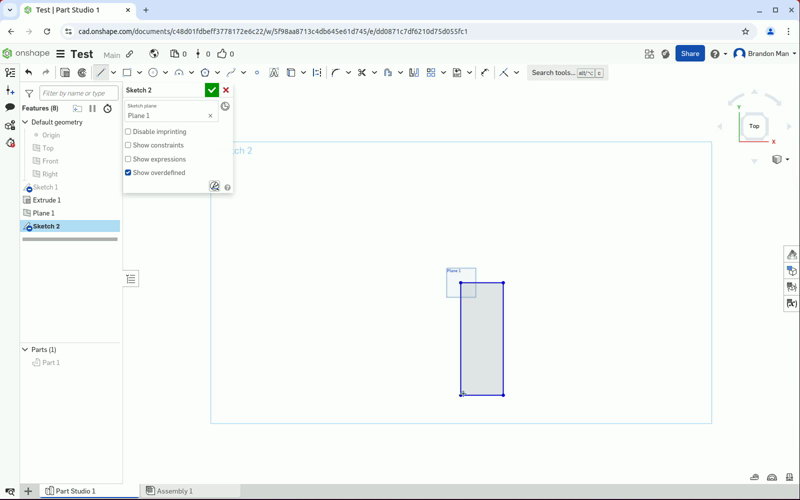
key_down(shift)
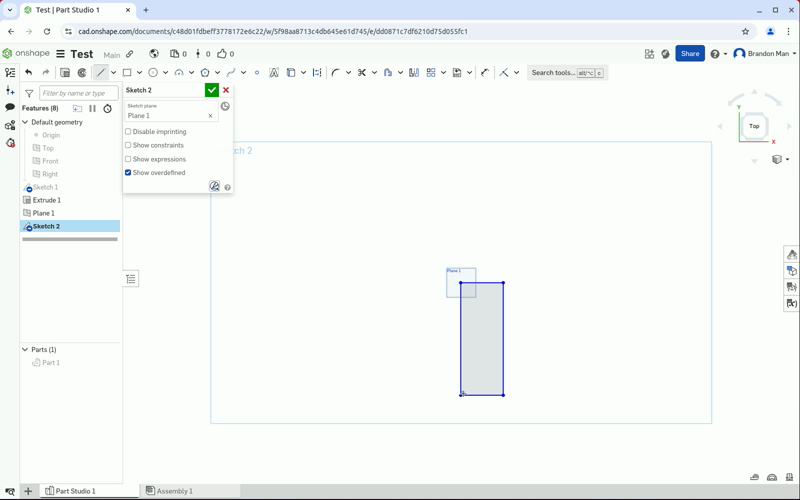
mouse_move(493, 393)
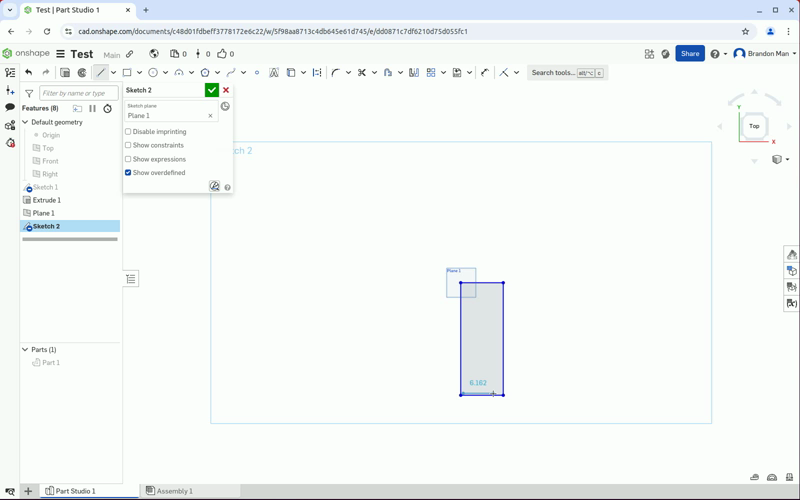
mouse_move(501, 393)
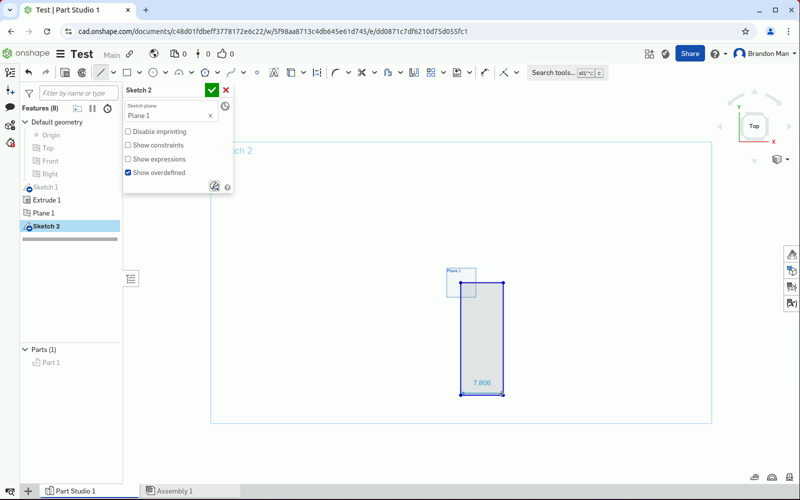
scroll(6)
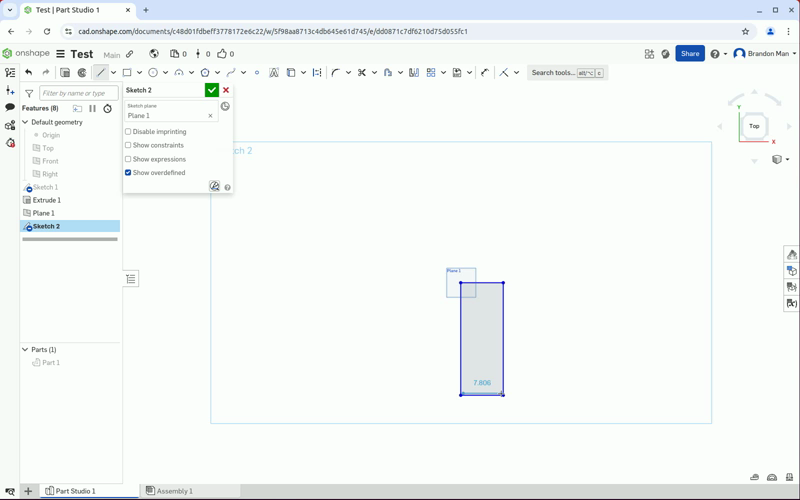
scroll(6)
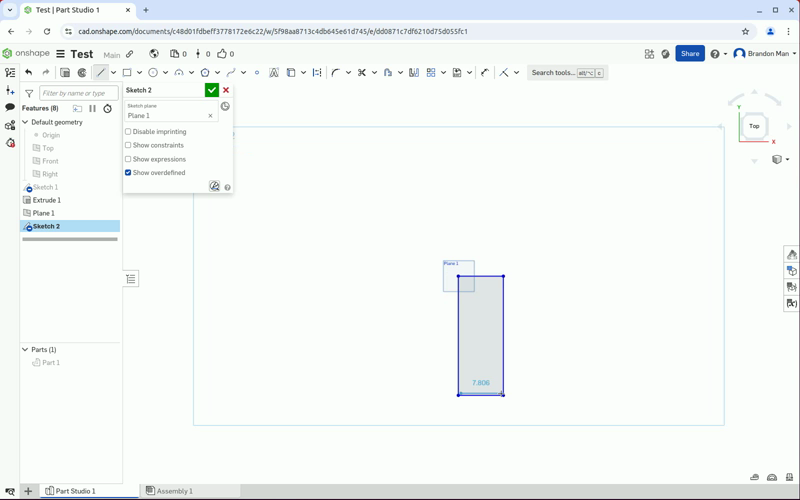
scroll(6)
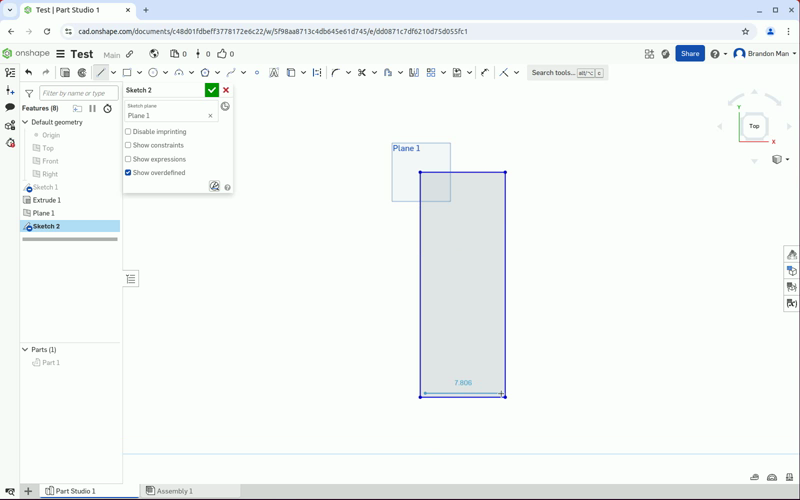
scroll(6)
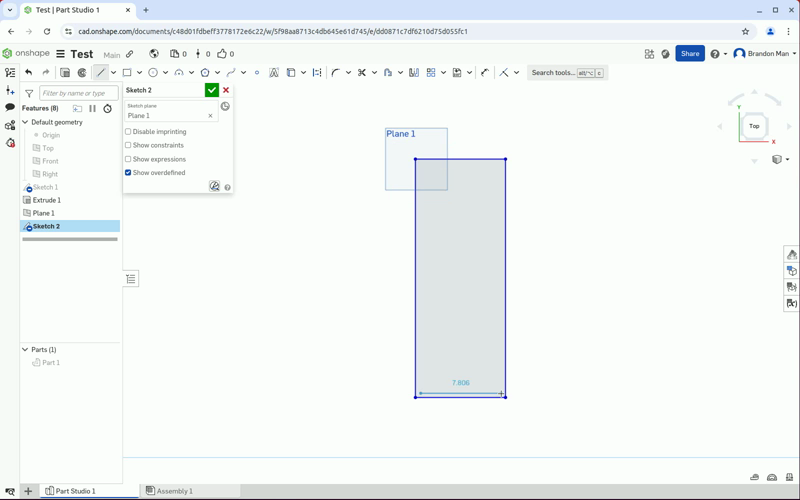
scroll(6)
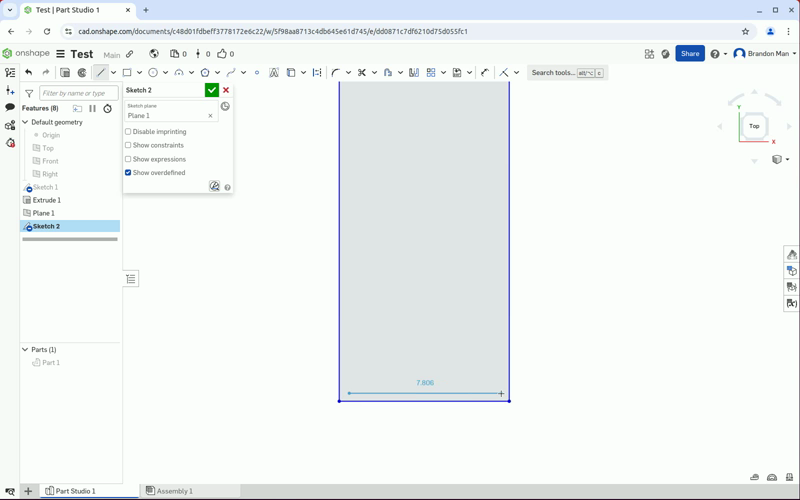
scroll(6)
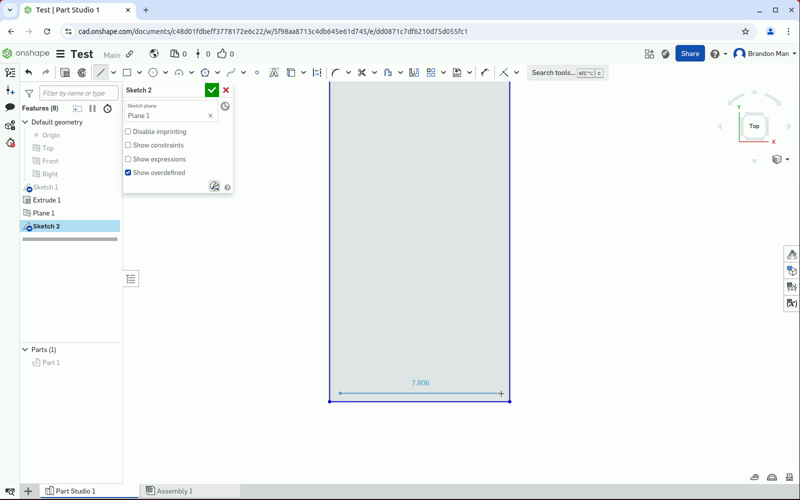
scroll(6)
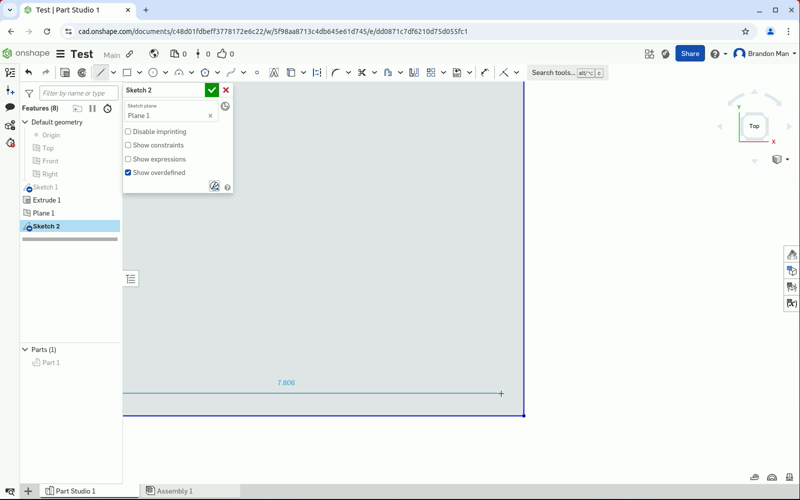
click(501, 393)
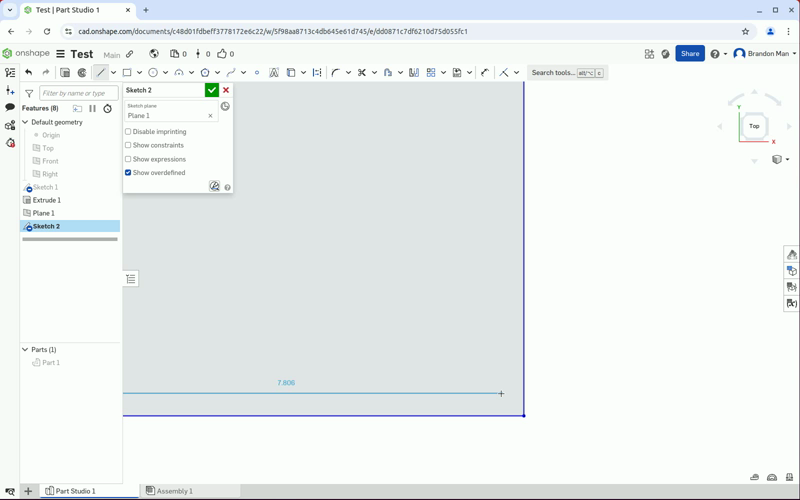
scroll(-6)
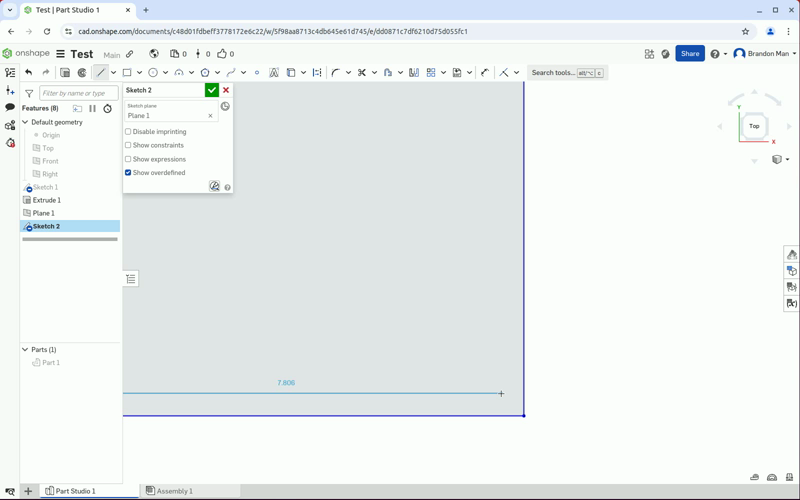
scroll(-6)
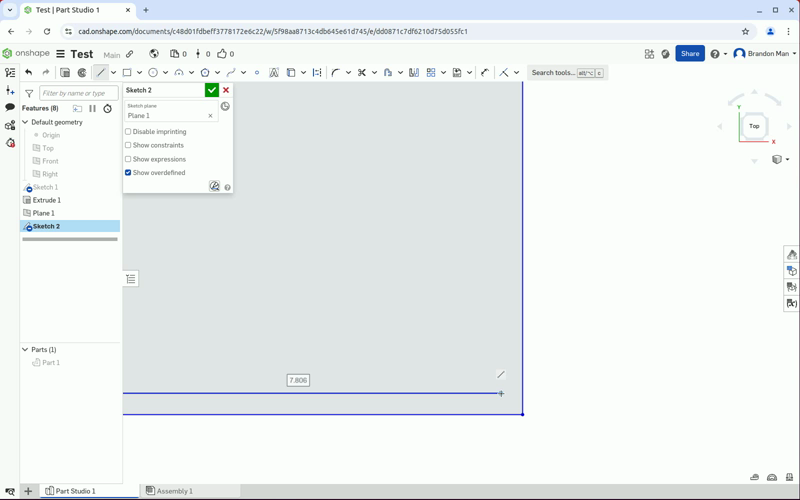
scroll(-6)
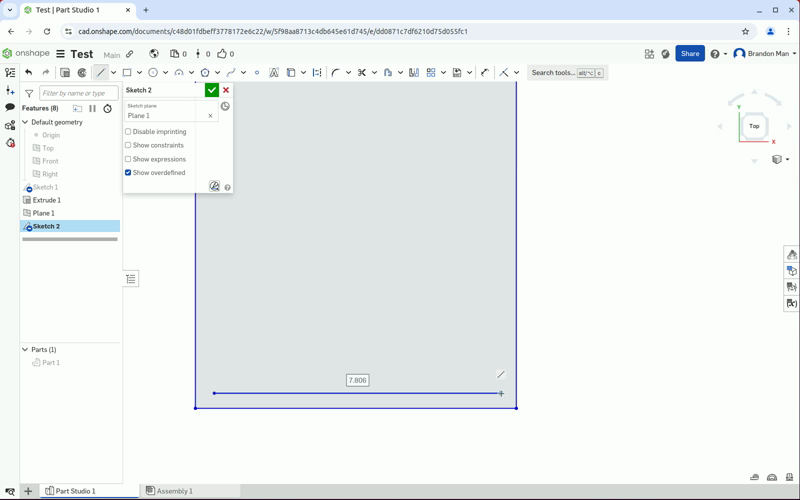
scroll(-6)
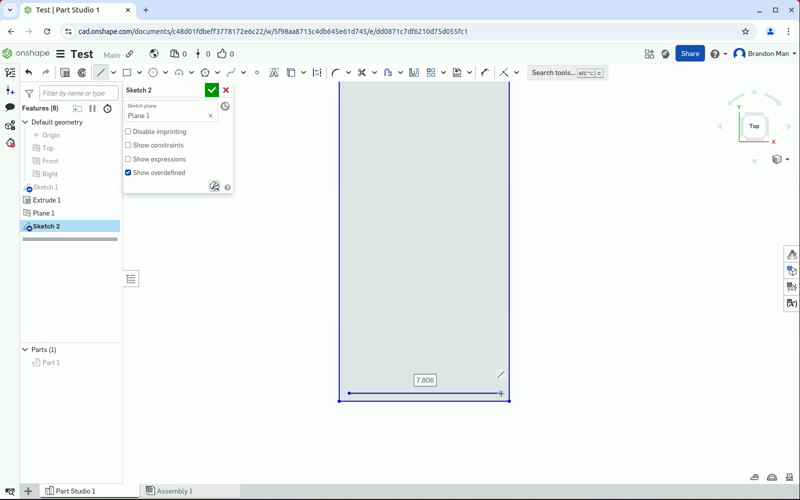
scroll(-6)
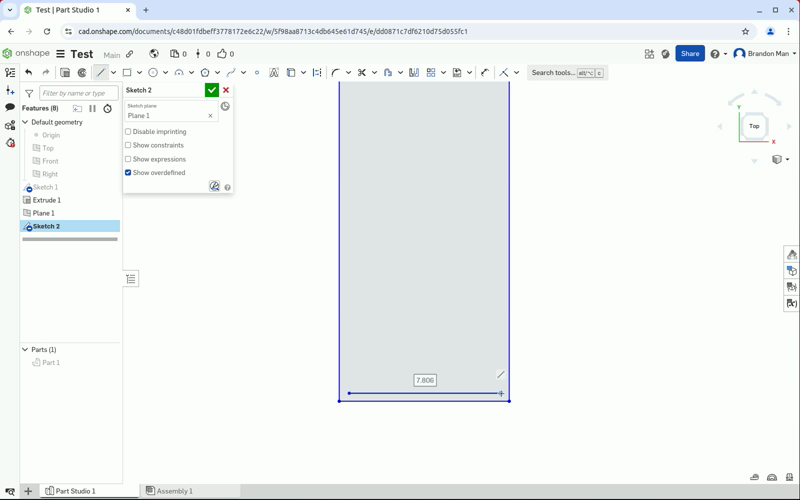
scroll(-6)
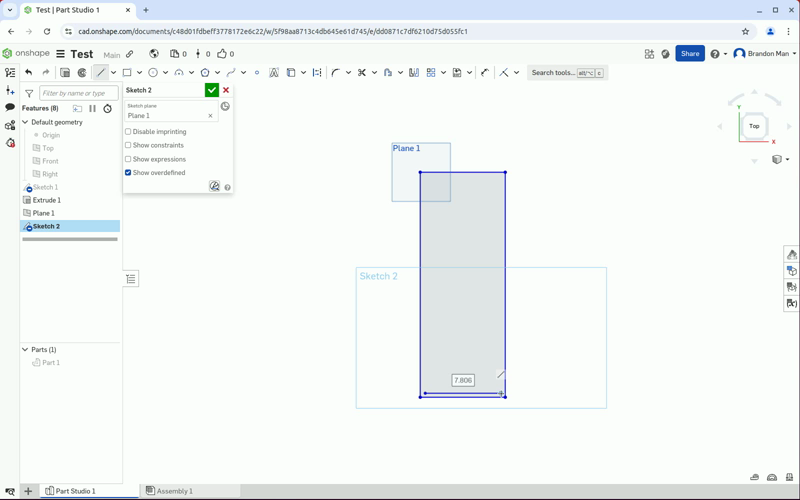
scroll(-6)
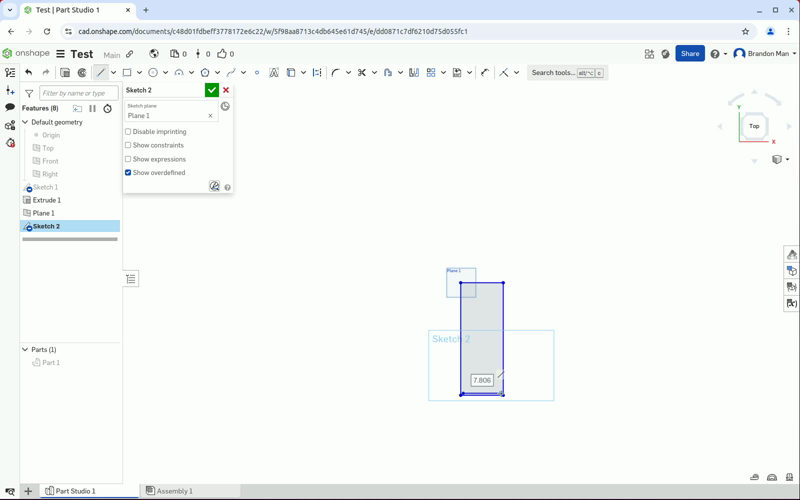
key_up(shift)
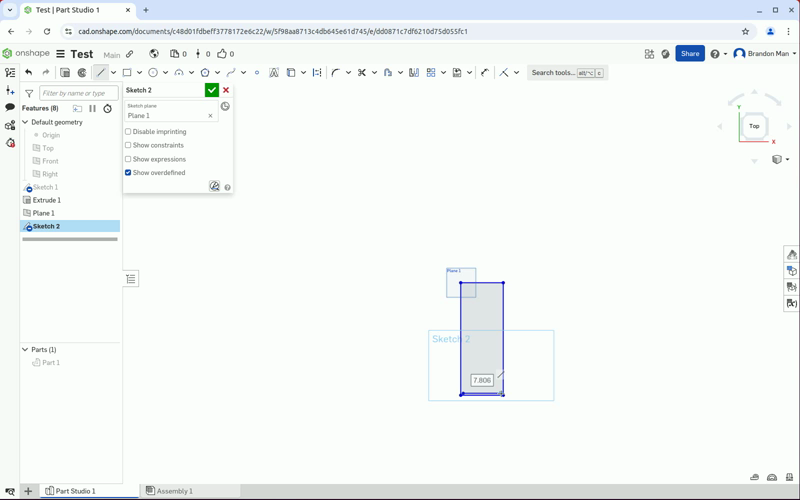
key_down(shift)
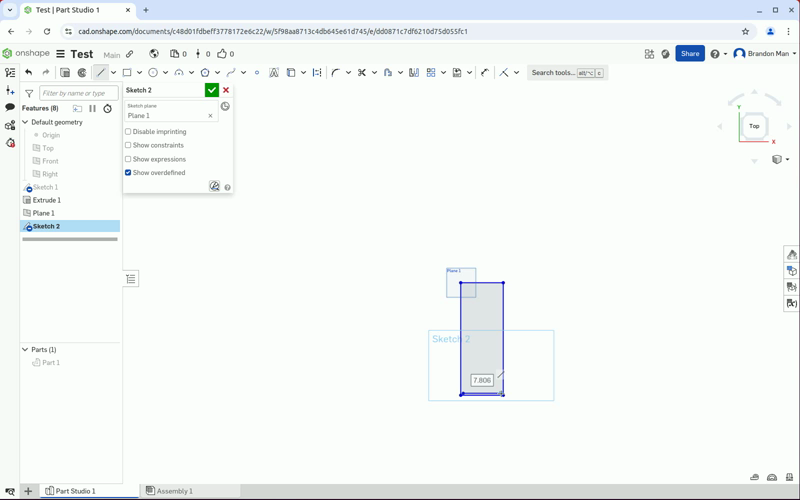
mouse_move(501, 285)
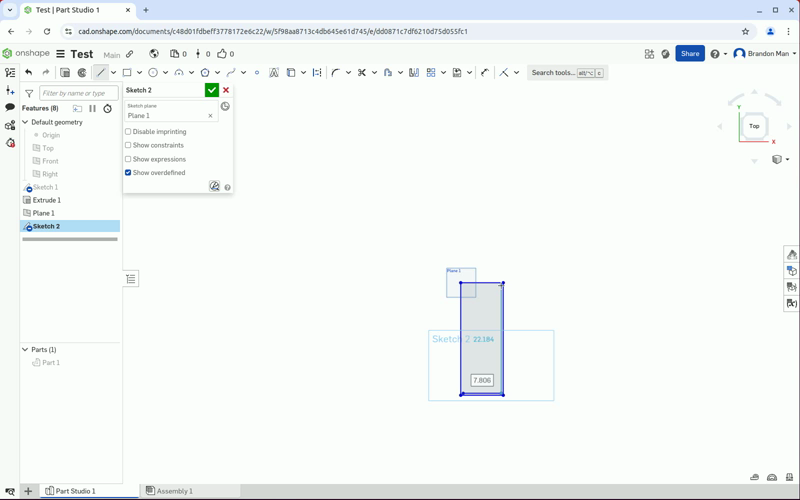
scroll(6)
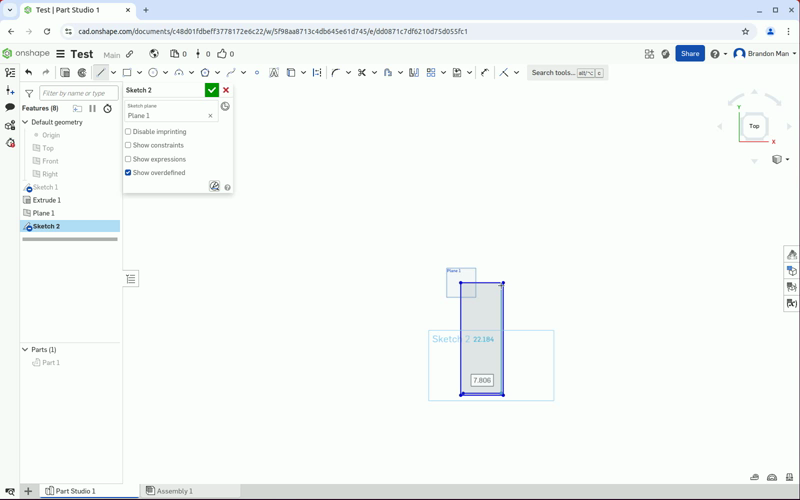
scroll(6)
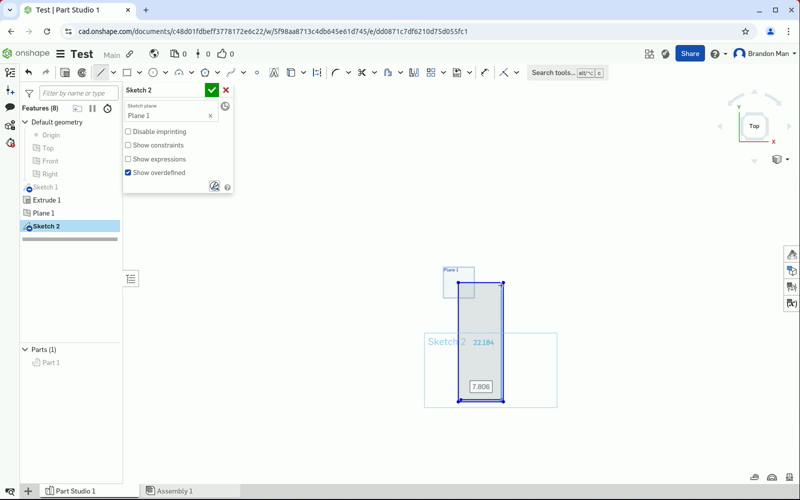
scroll(6)
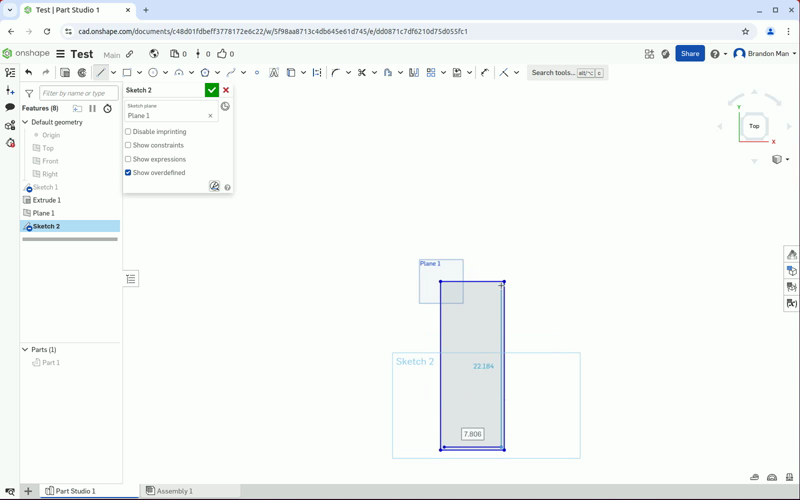
scroll(6)
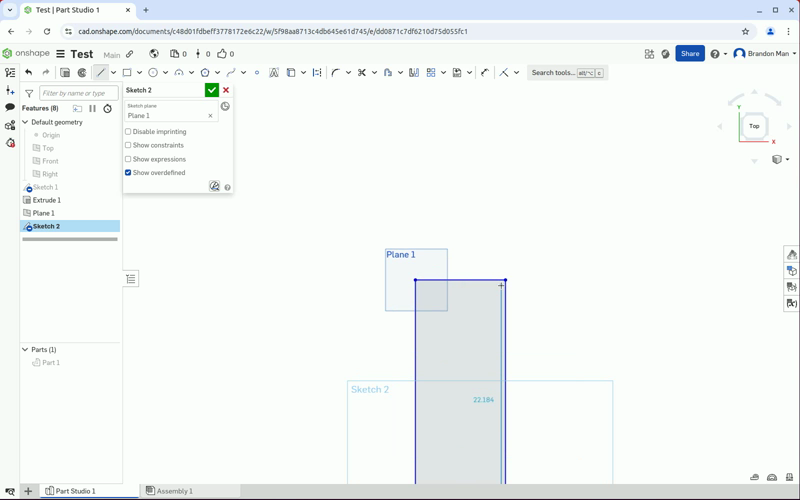
scroll(6)
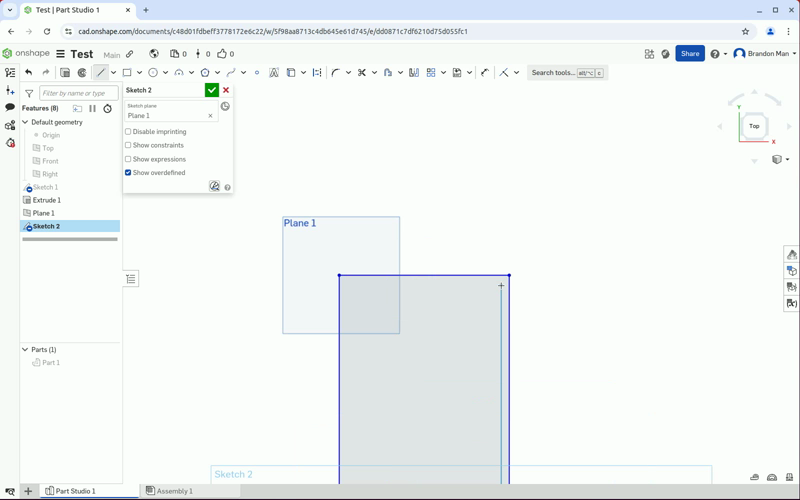
scroll(6)
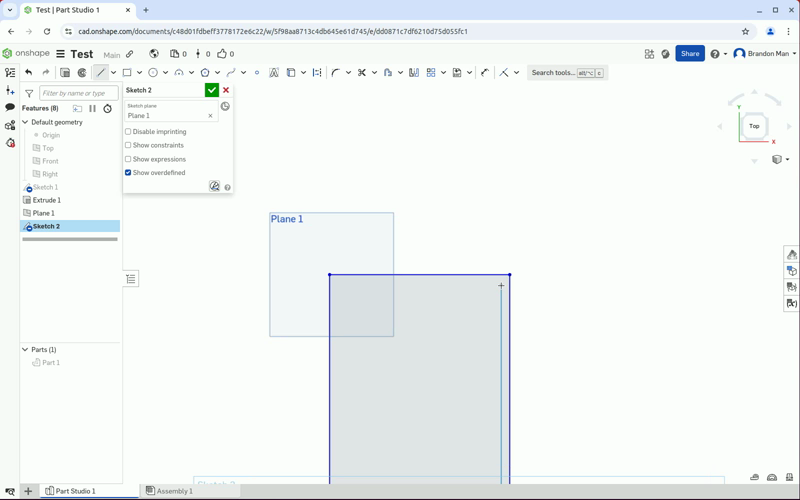
scroll(6)
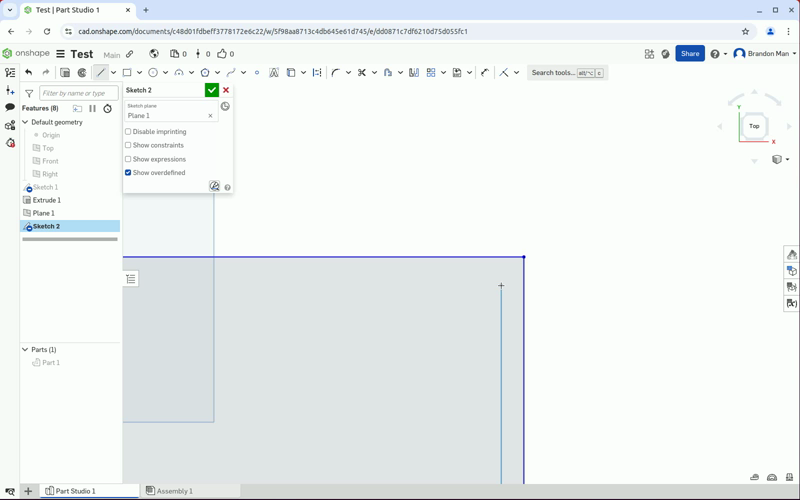
click(501, 285)
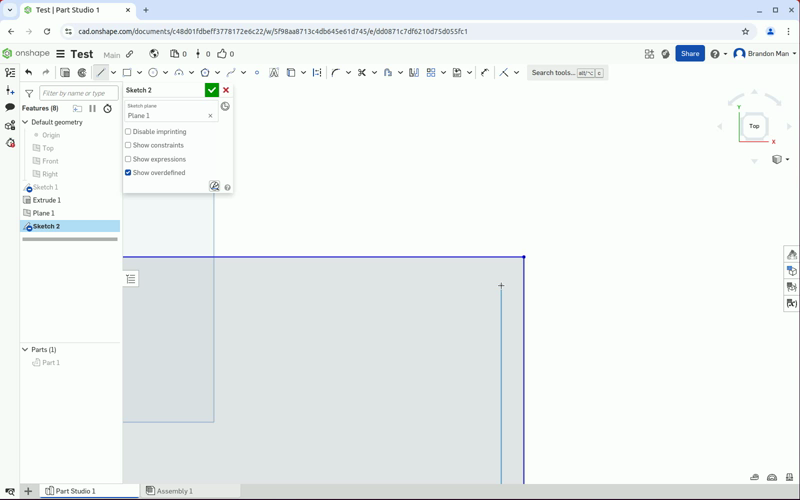
scroll(-6)
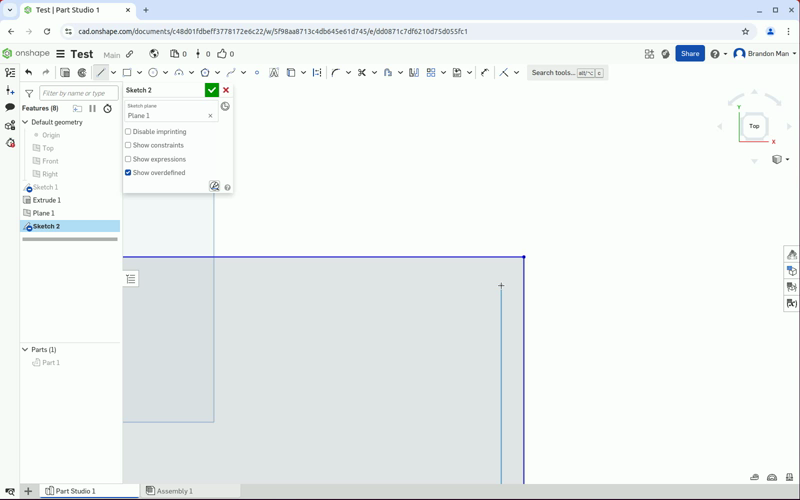
scroll(-6)
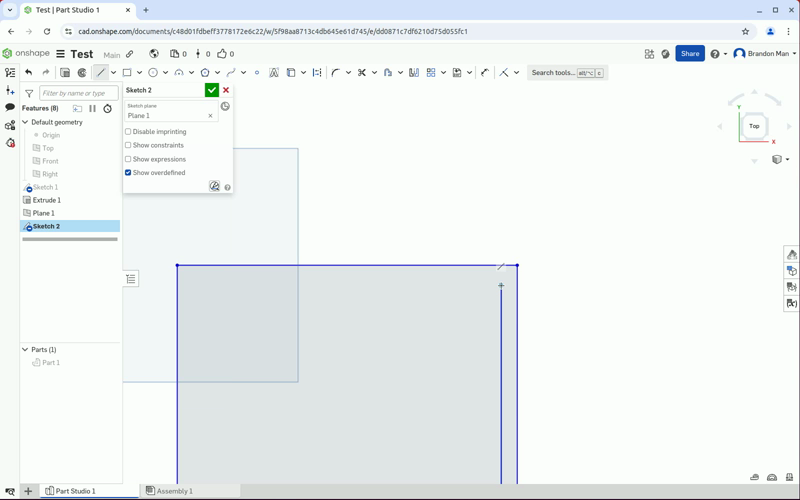
scroll(-6)
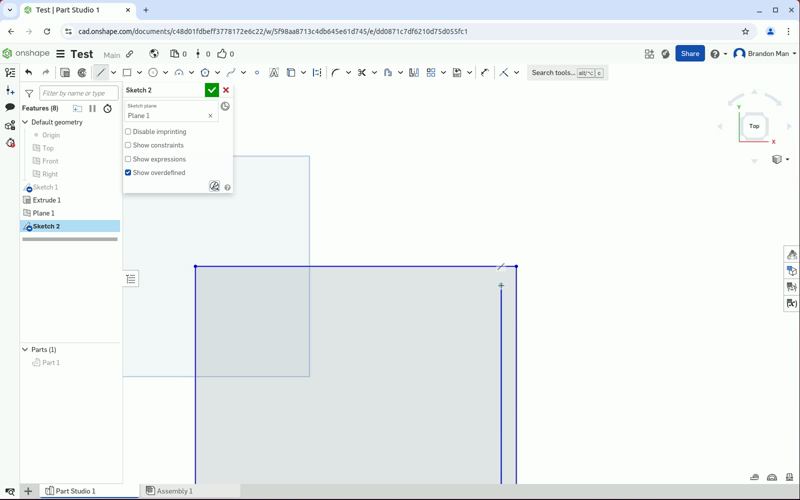
scroll(-6)
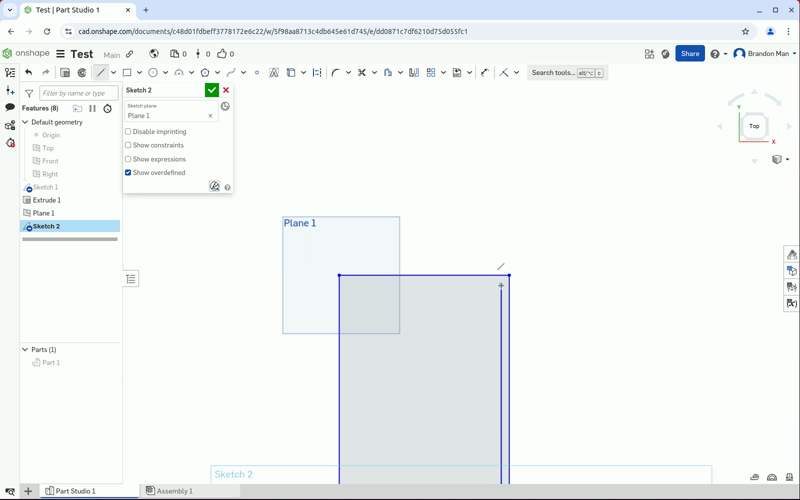
scroll(-6)
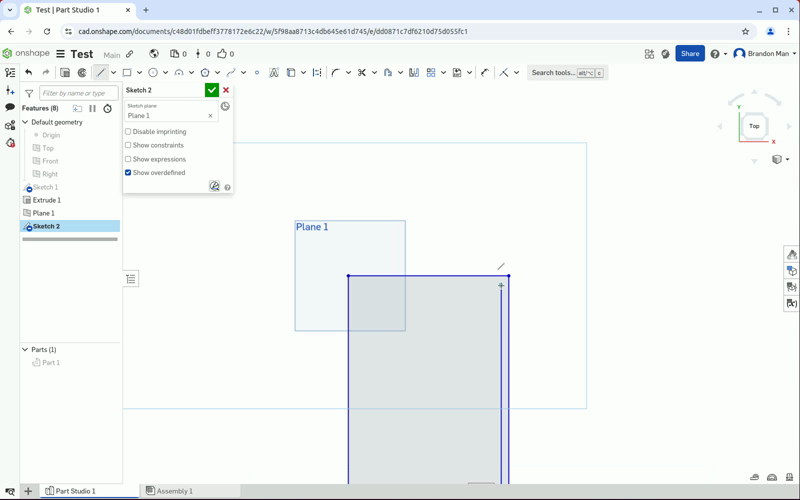
scroll(-6)
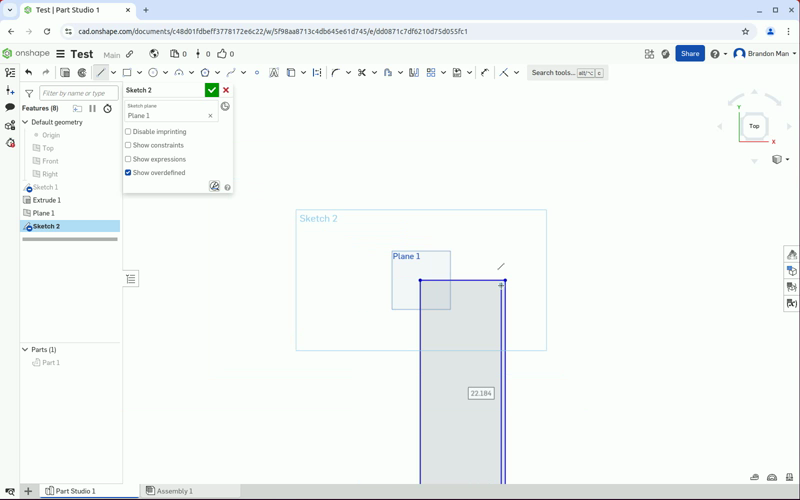
scroll(-6)
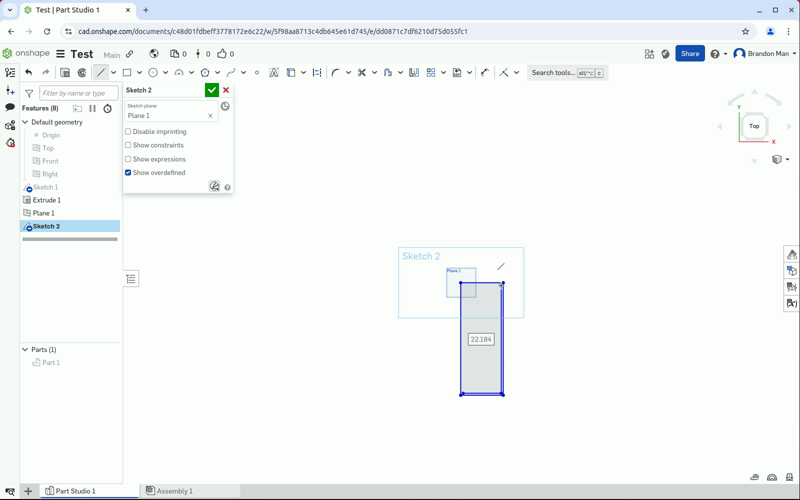
key_up(shift)
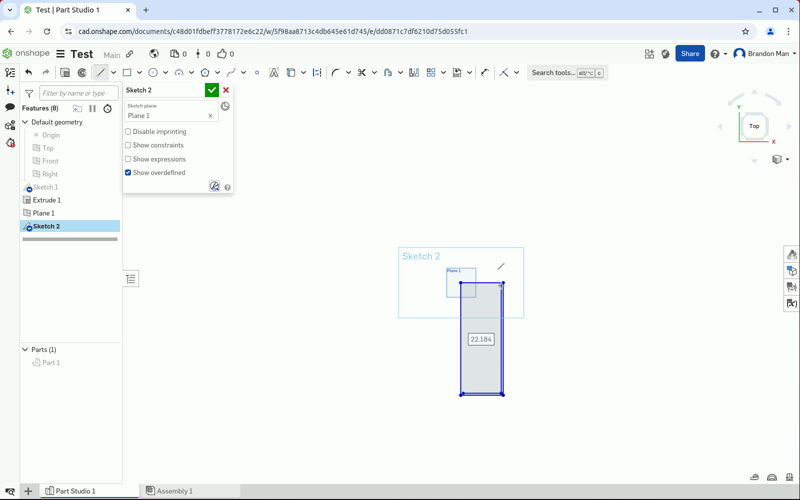
key_down(shift)
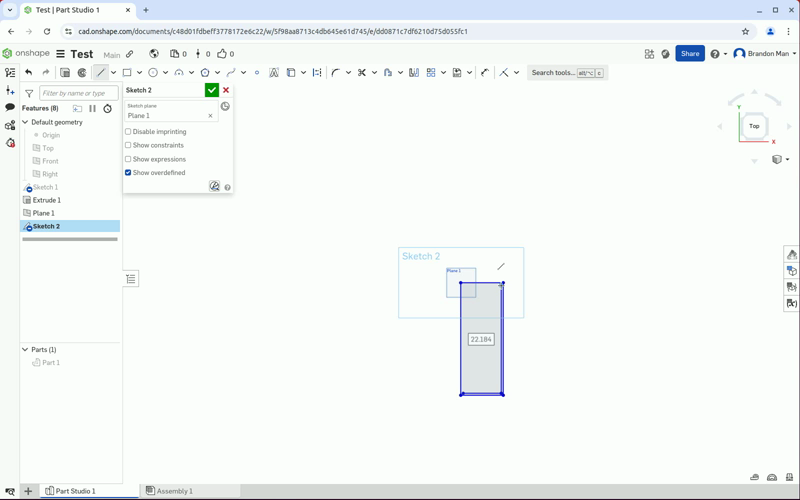
mouse_move(531, 285)
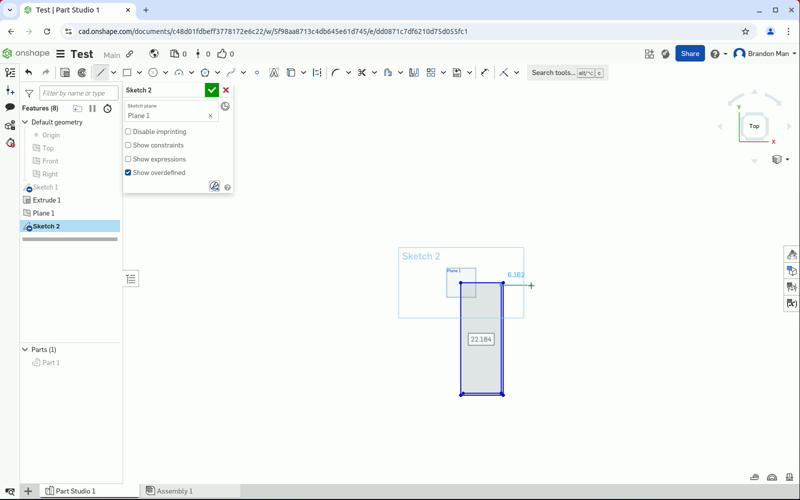
mouse_move(463, 285)
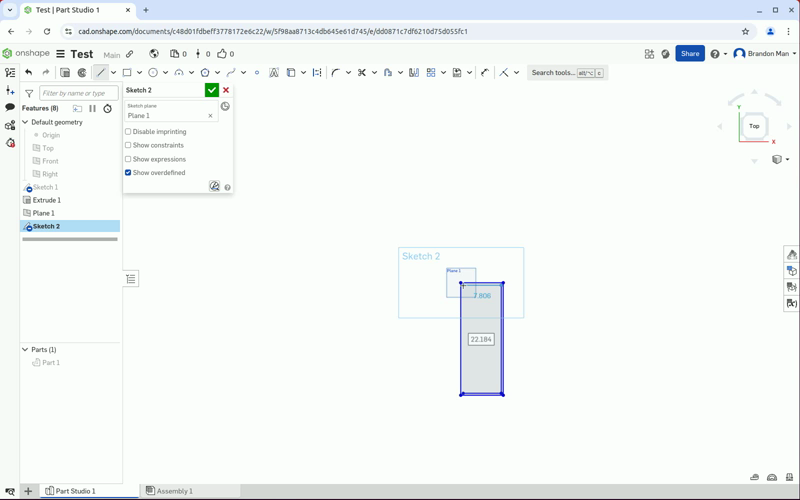
scroll(6)
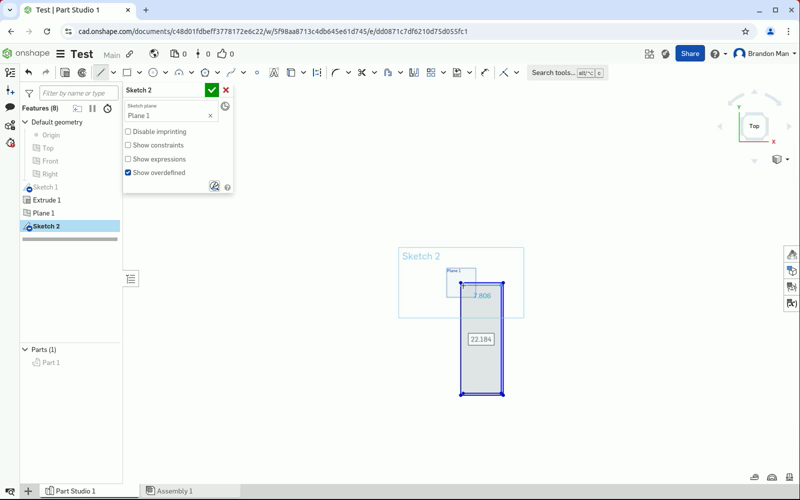
scroll(6)
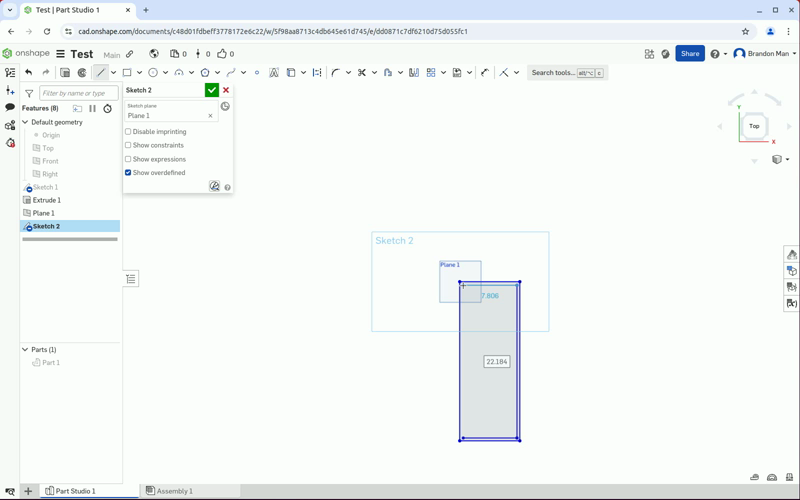
scroll(6)
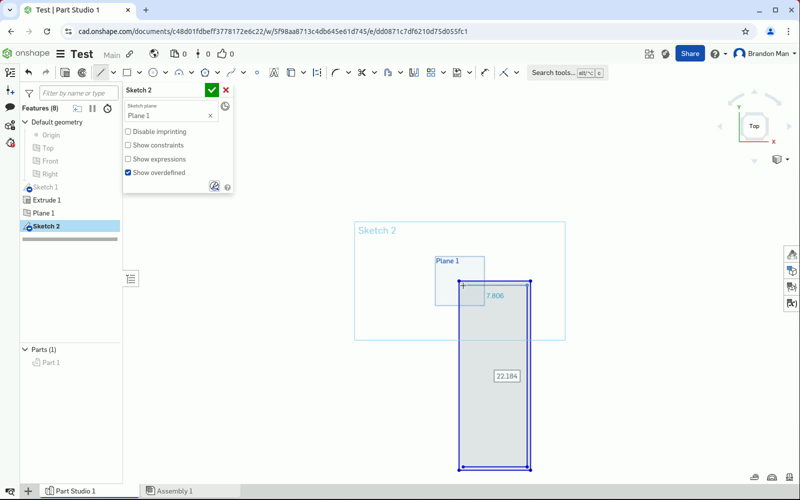
scroll(6)
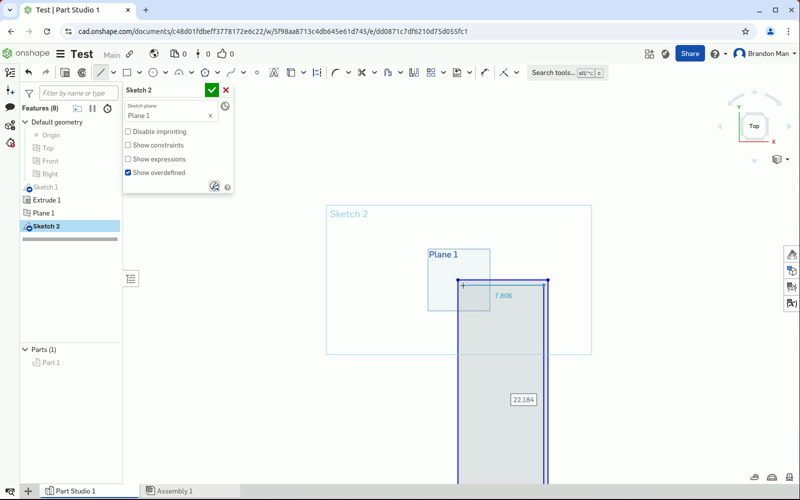
scroll(6)
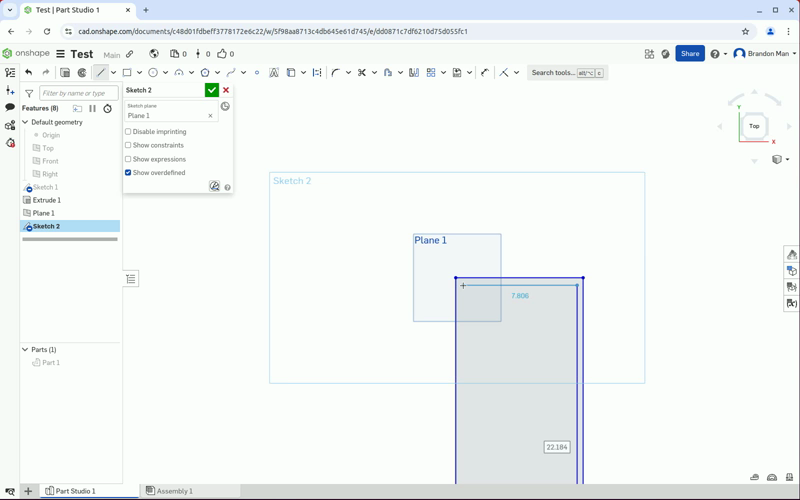
scroll(6)
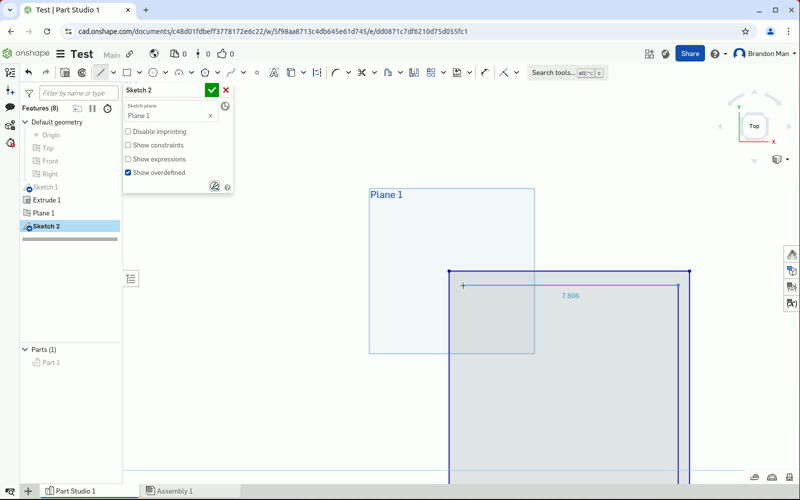
scroll(6)
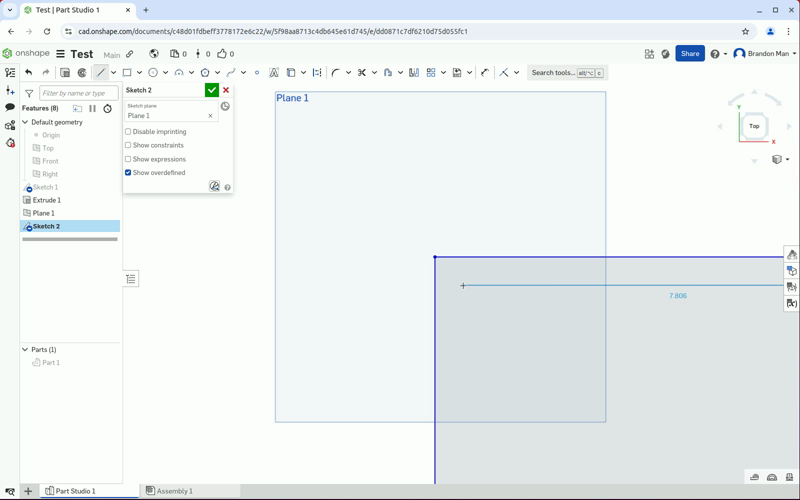
click(463, 285)
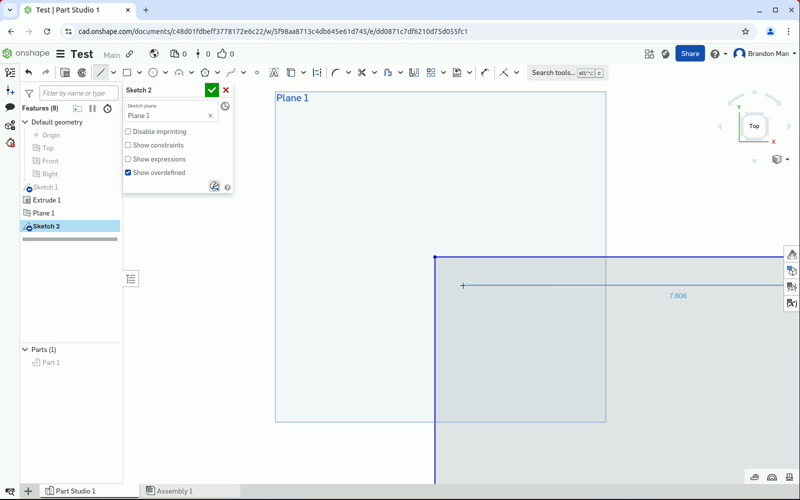
scroll(-6)
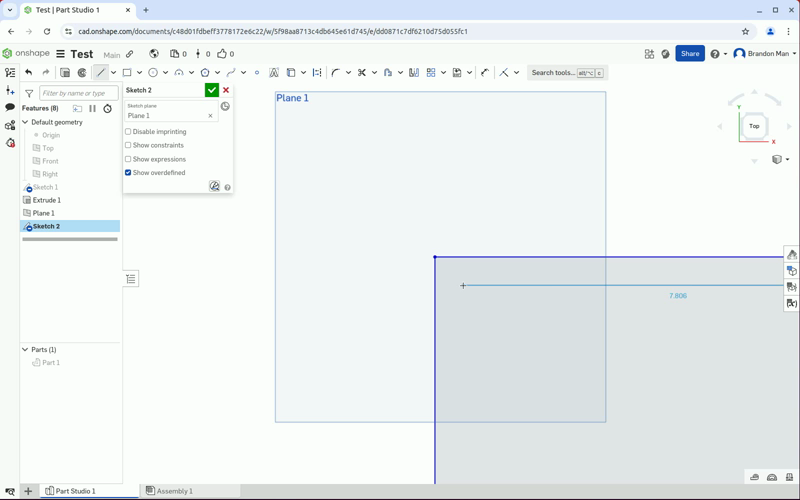
scroll(-6)
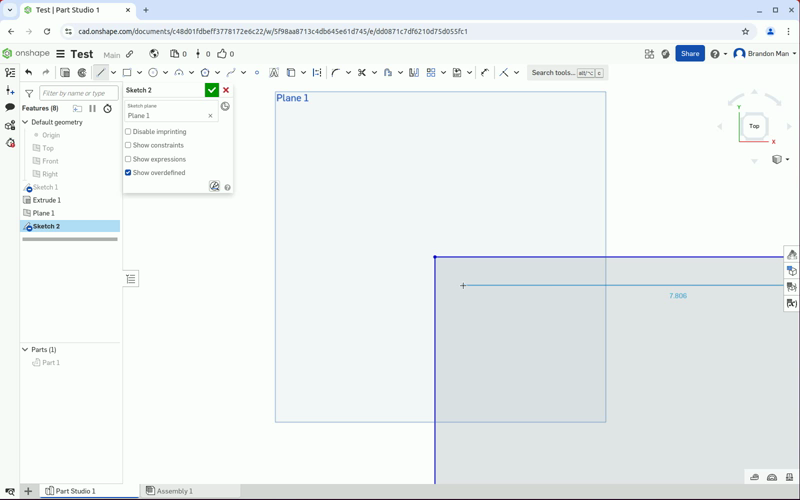
scroll(-6)
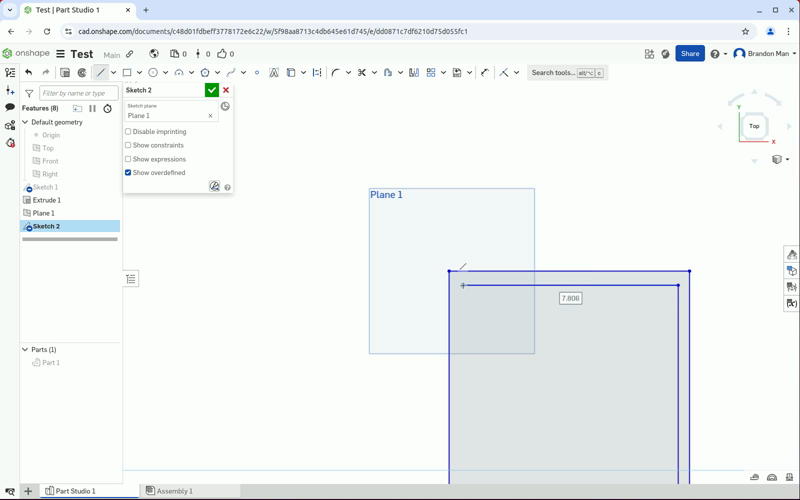
scroll(-6)
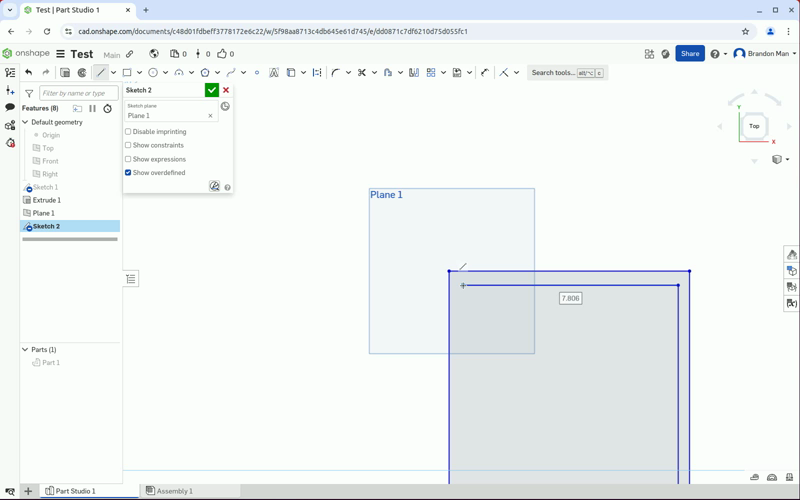
scroll(-6)
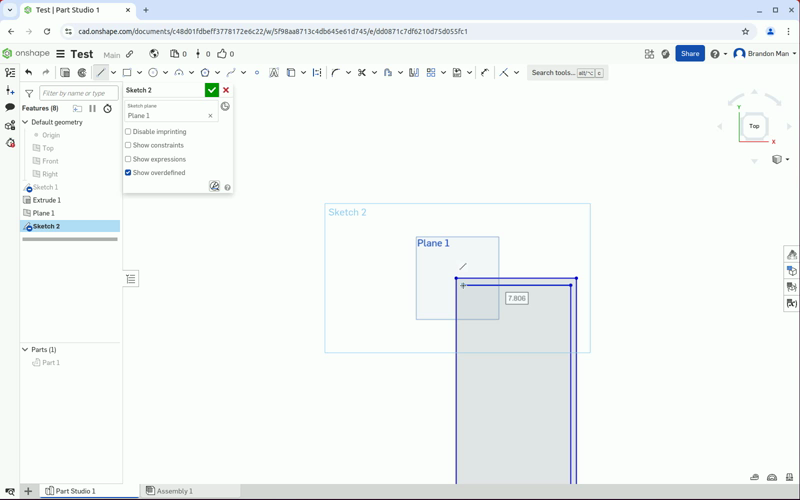
scroll(-6)
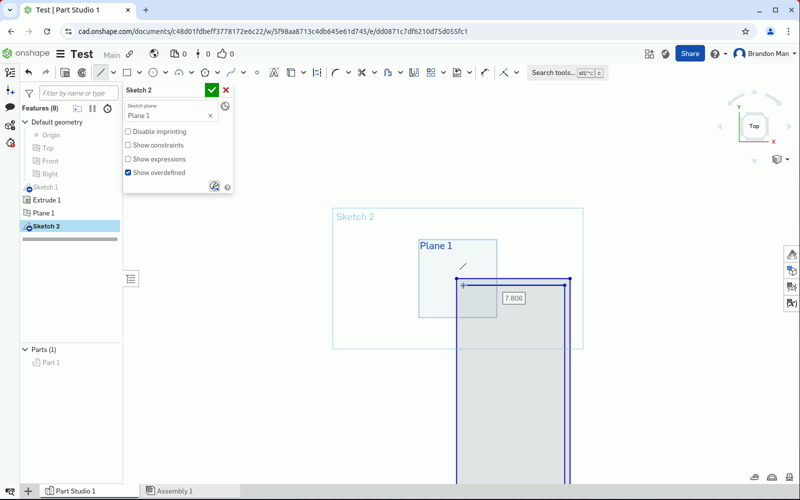
scroll(-6)
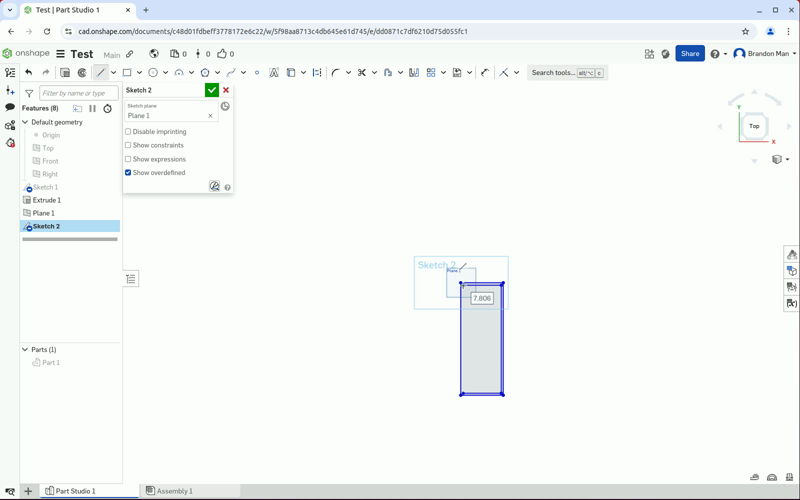
key_up(shift)
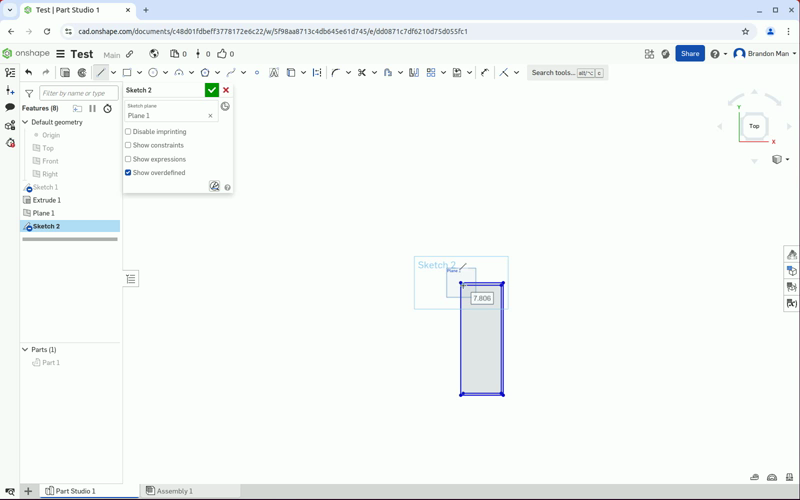
key_down(shift)
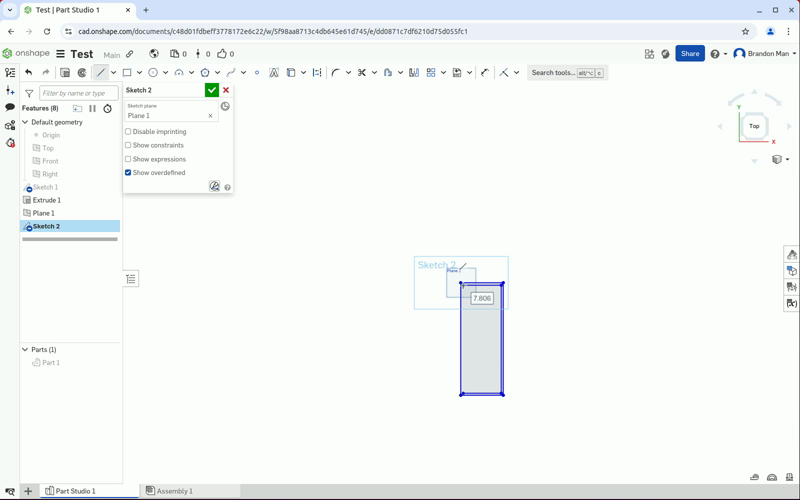
mouse_move(463, 393)
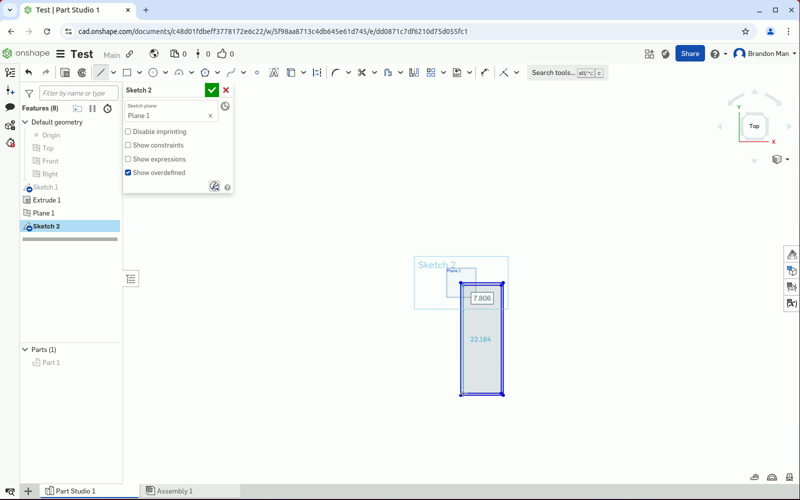
scroll(6)
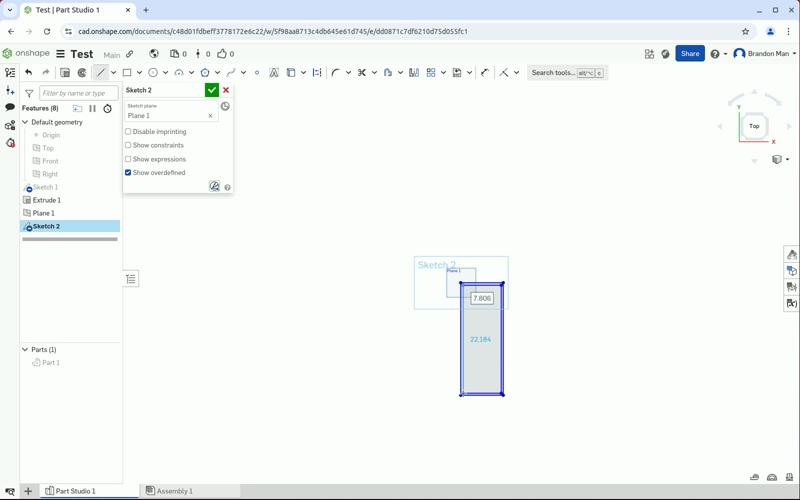
scroll(6)
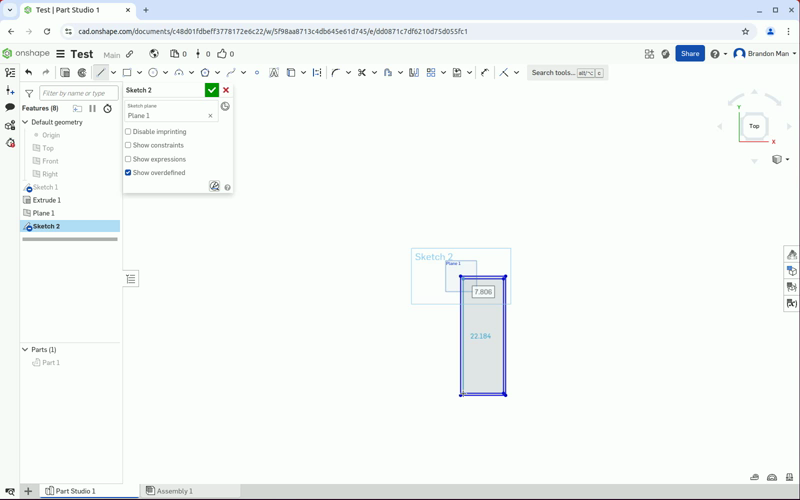
scroll(6)
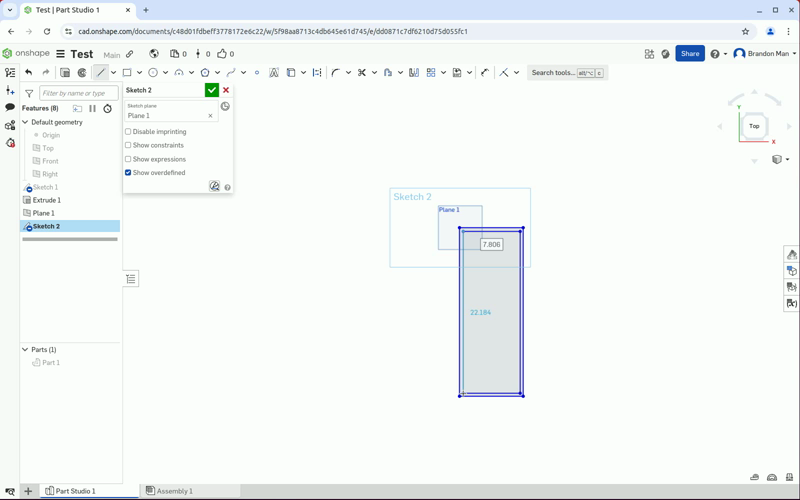
scroll(6)
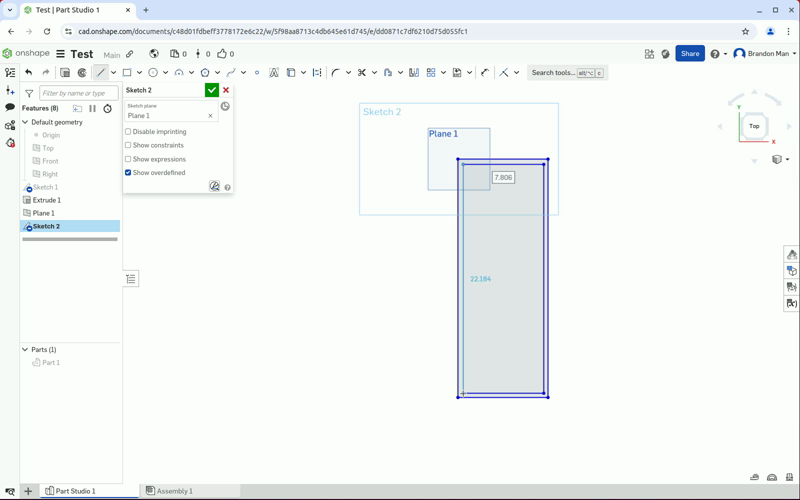
scroll(6)
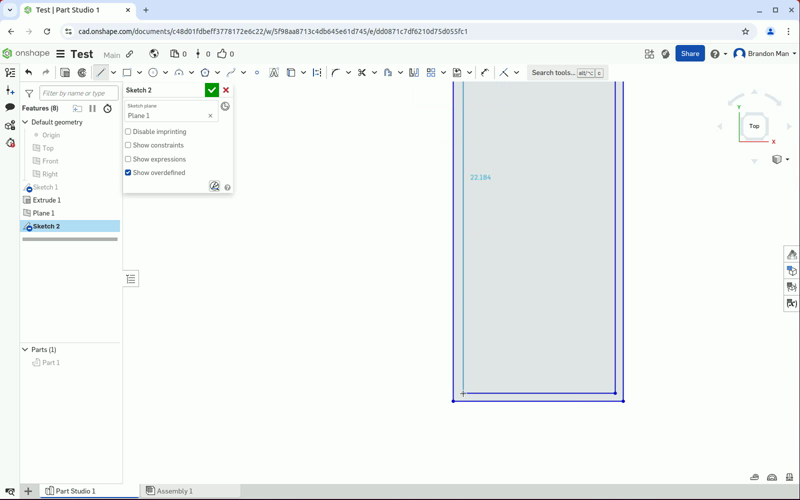
scroll(6)
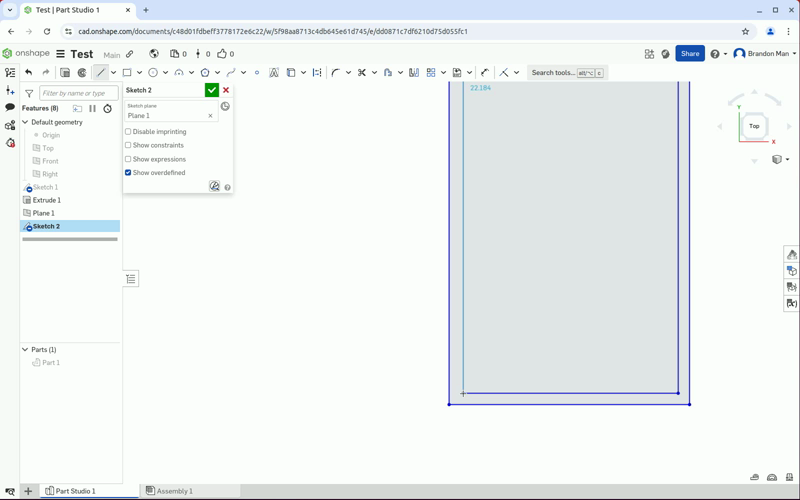
scroll(6)
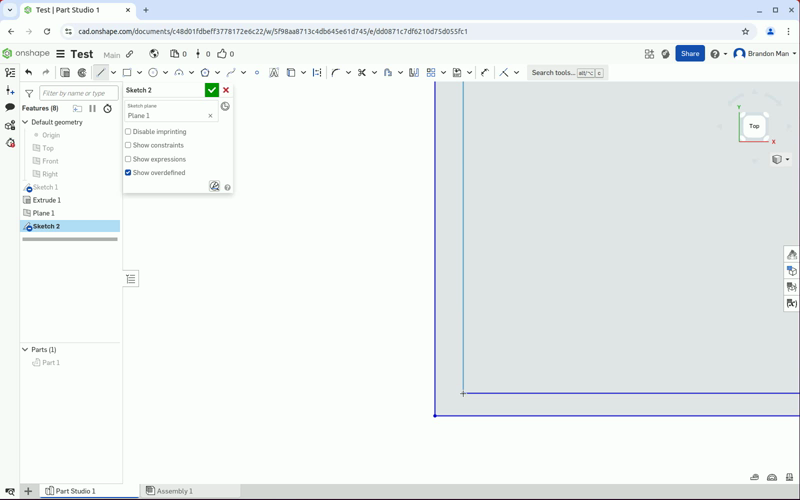
key_up(shift)
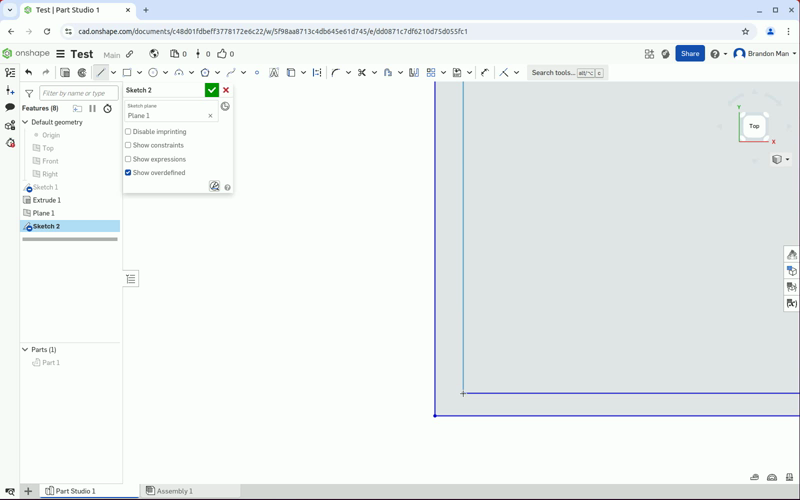
click(463, 393)
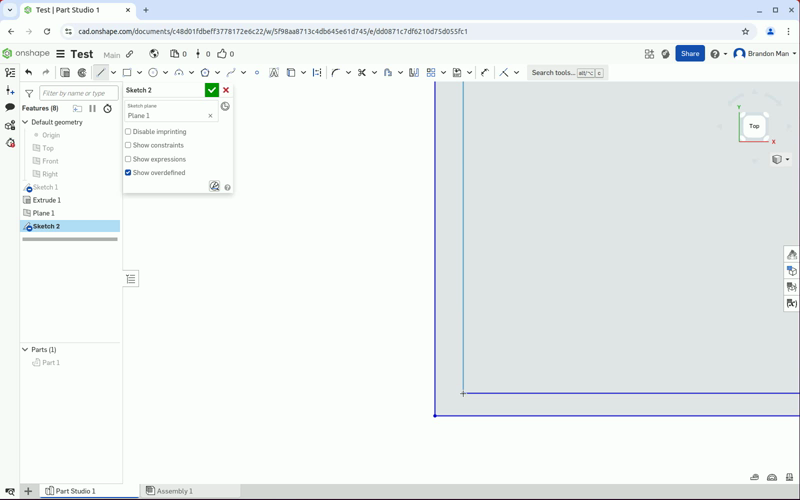
scroll(-6)
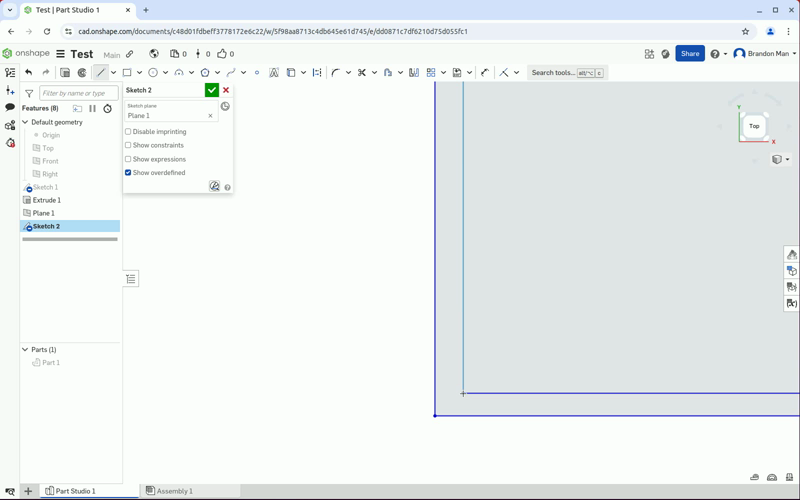
scroll(-6)
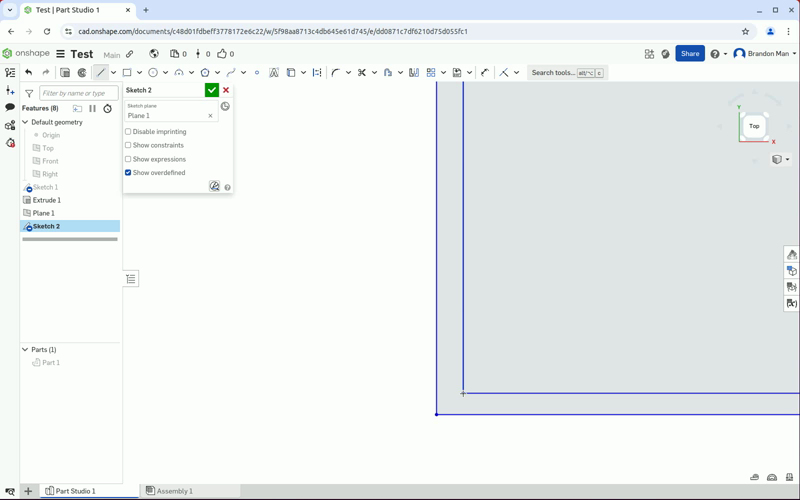
scroll(-6)
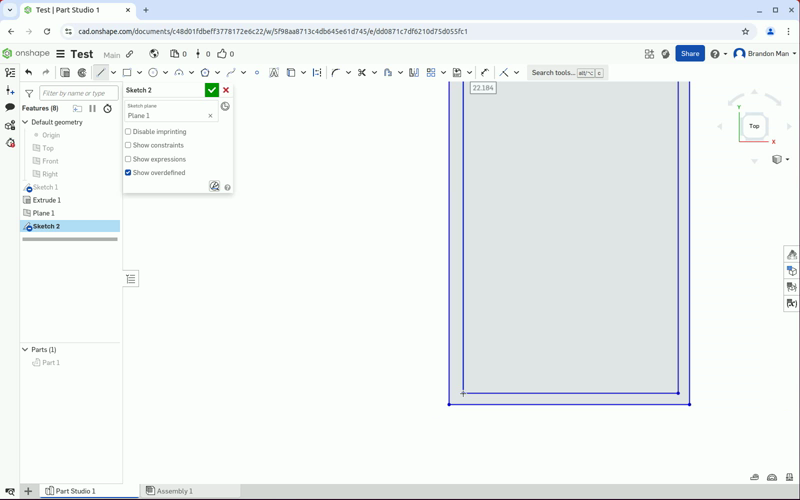
scroll(-6)
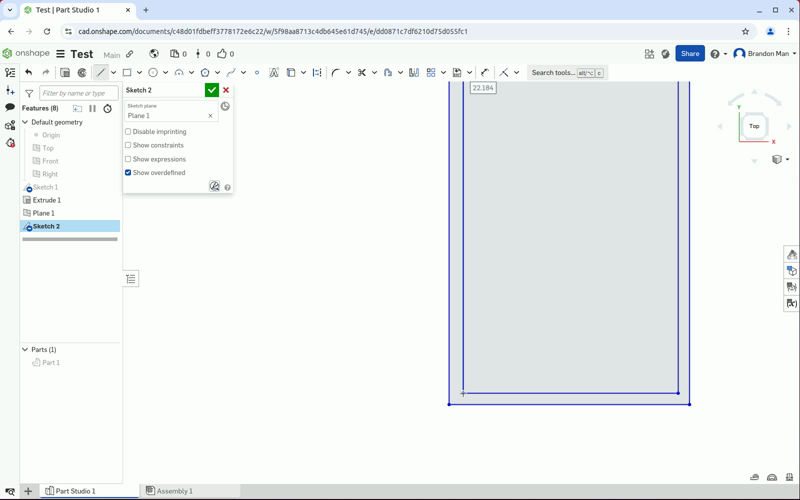
scroll(-6)
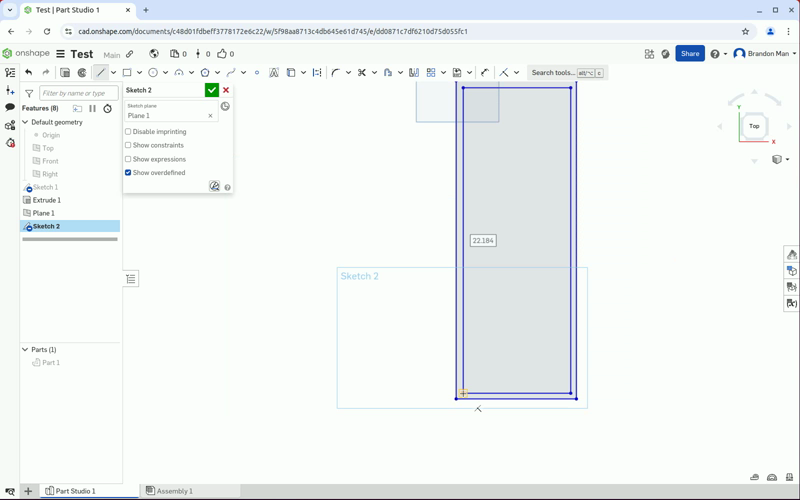
scroll(-6)
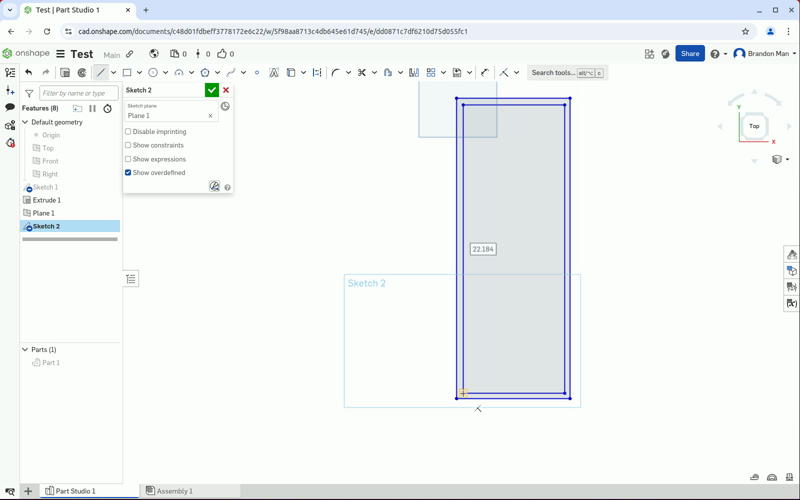
scroll(-6)
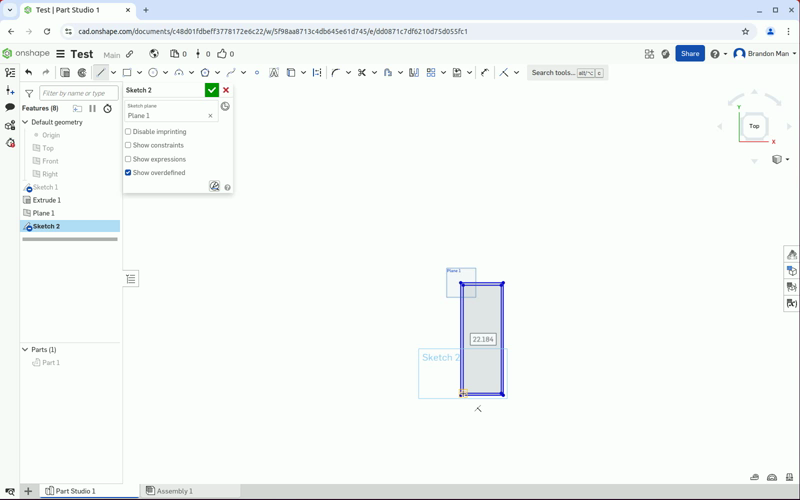
key(esc)
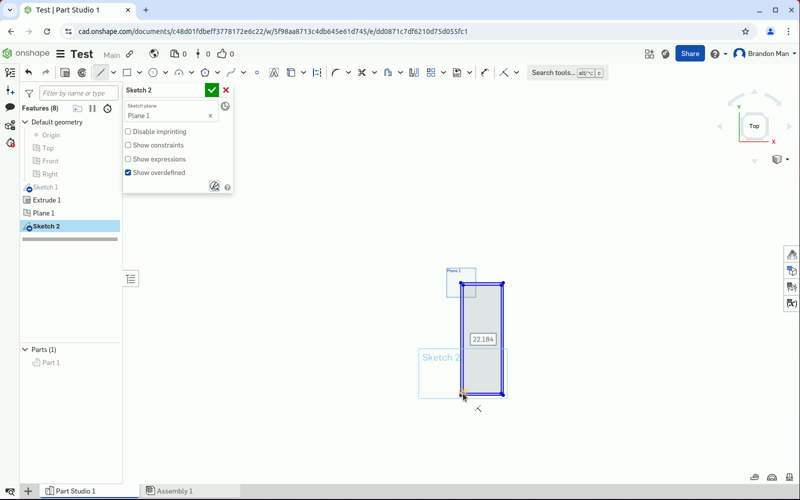
mouse_move(501, 303)
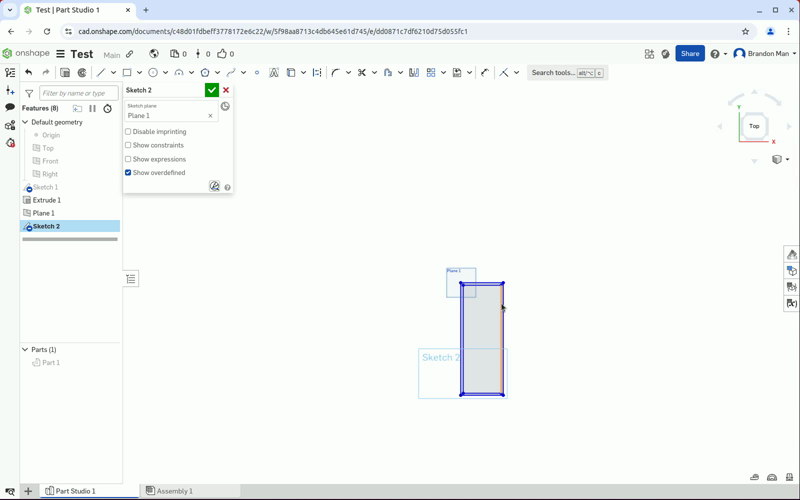
scroll(6)
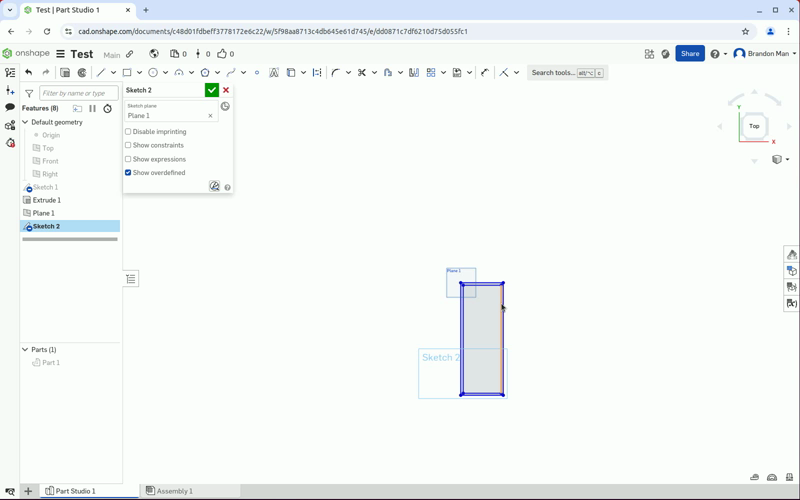
scroll(6)
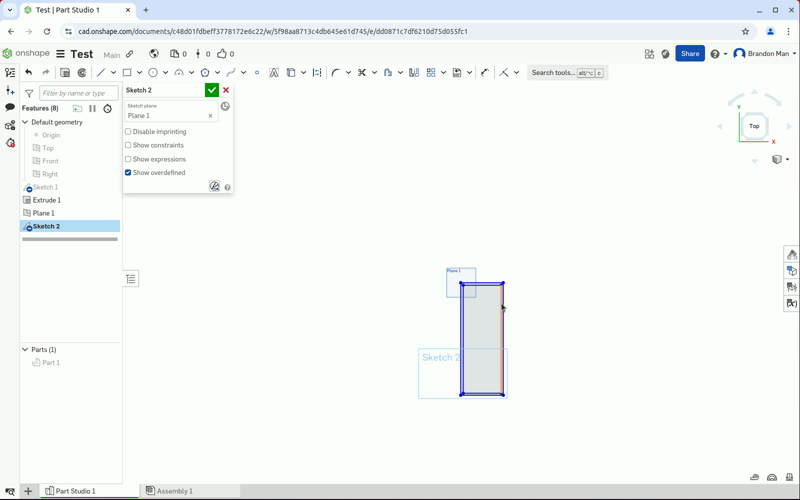
scroll(6)
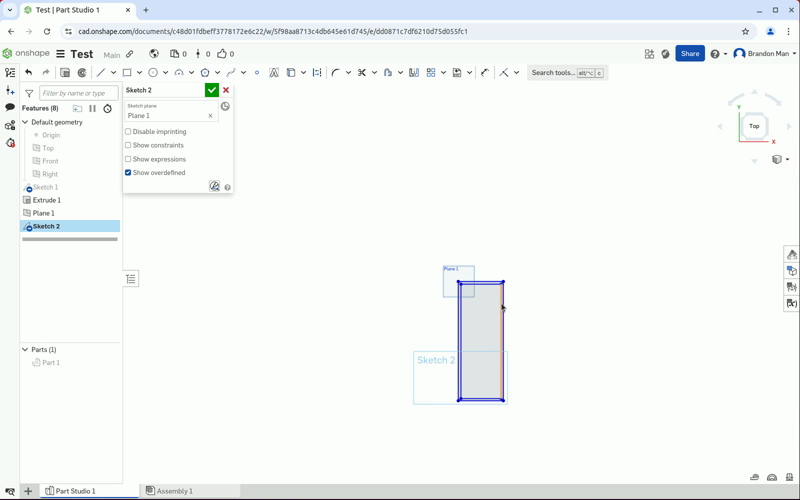
scroll(6)
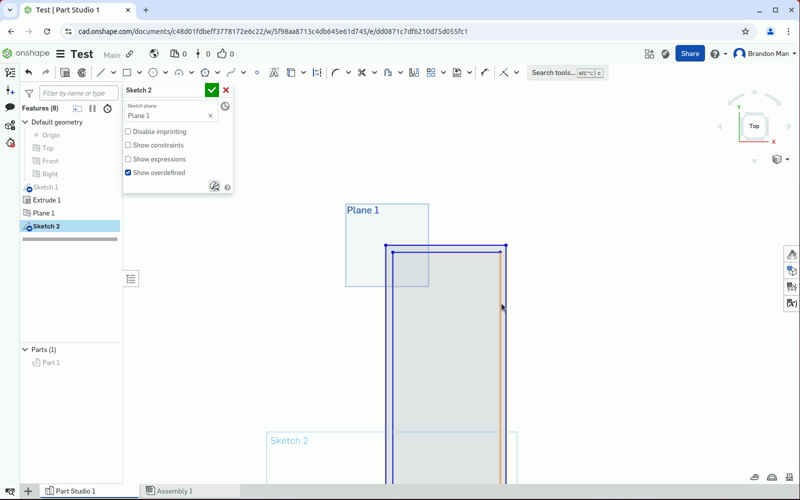
scroll(6)
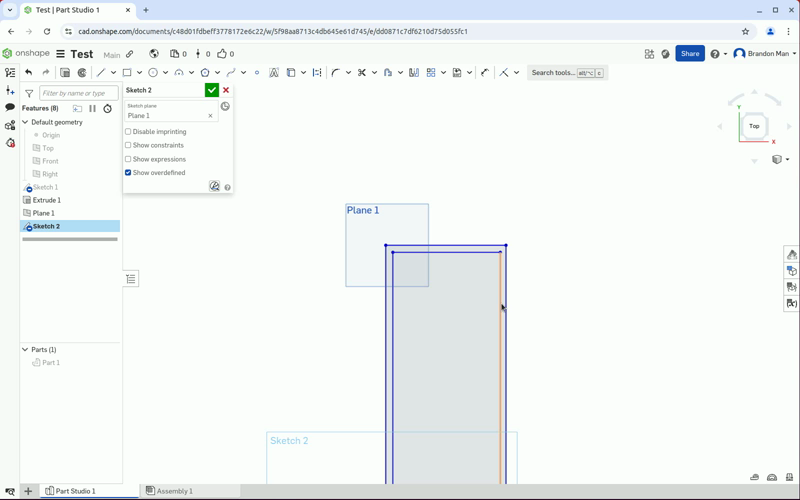
scroll(6)
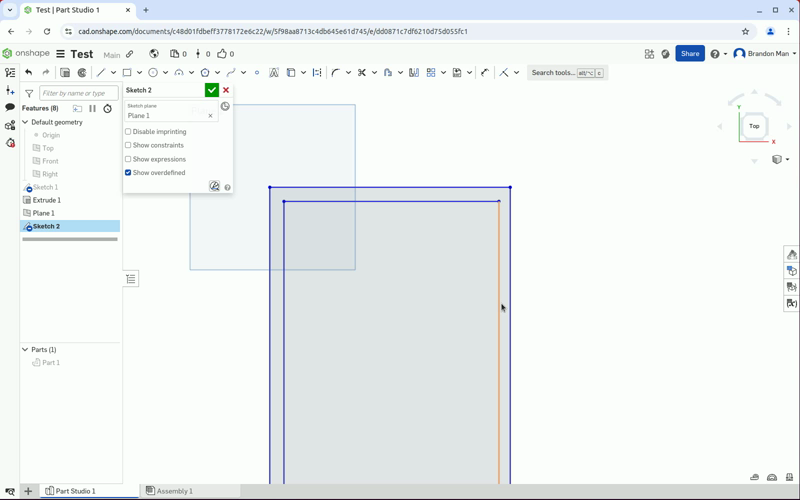
scroll(6)
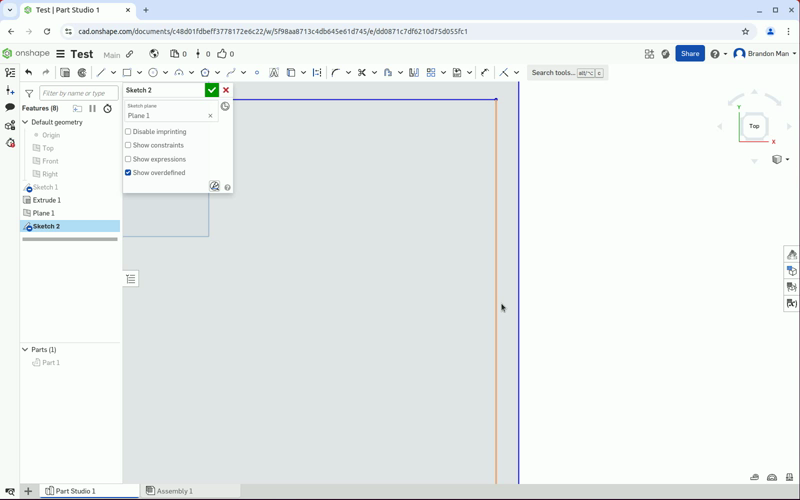
click(501, 303)
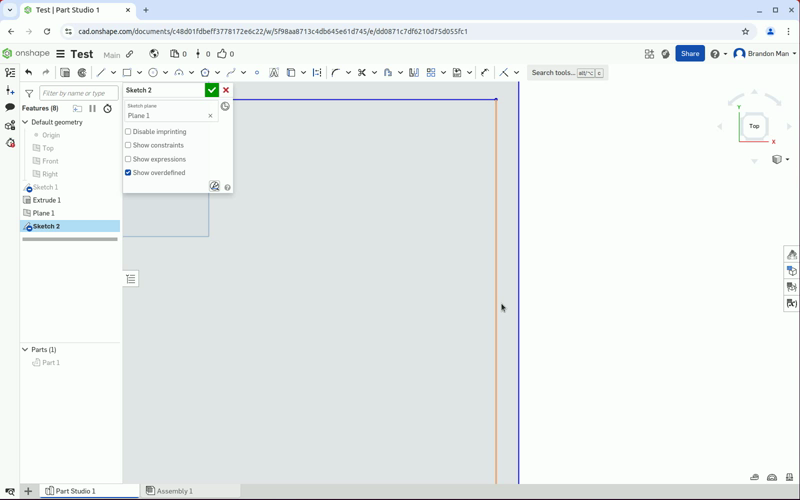
scroll(-6)
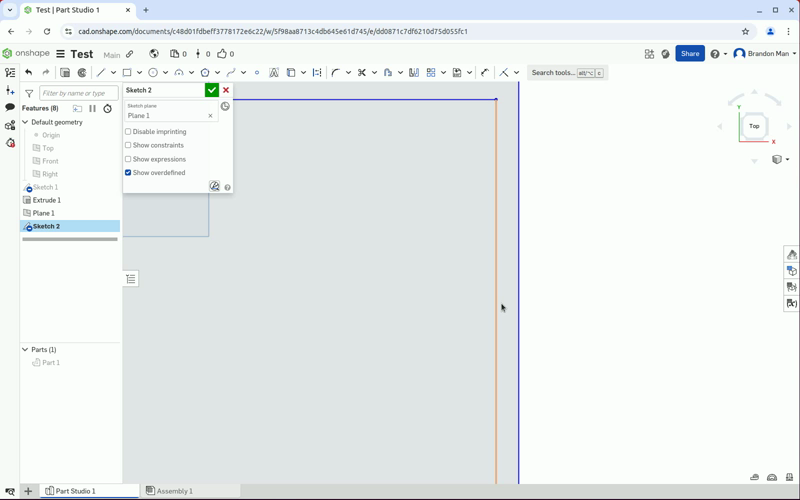
scroll(-6)
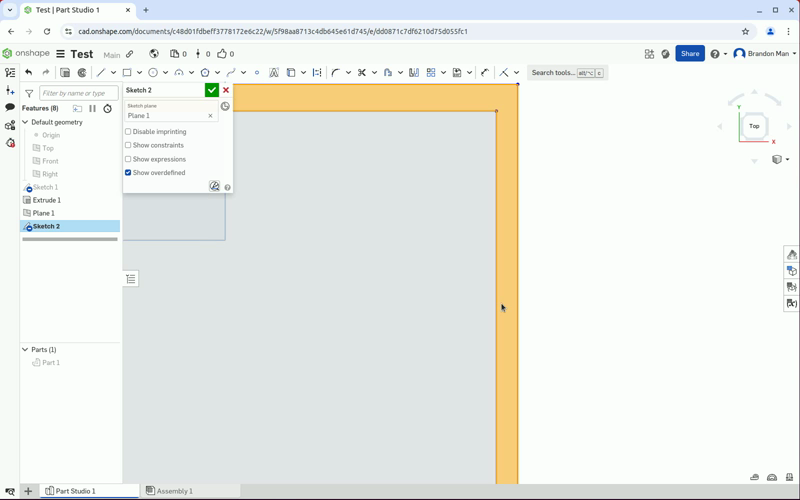
scroll(-6)
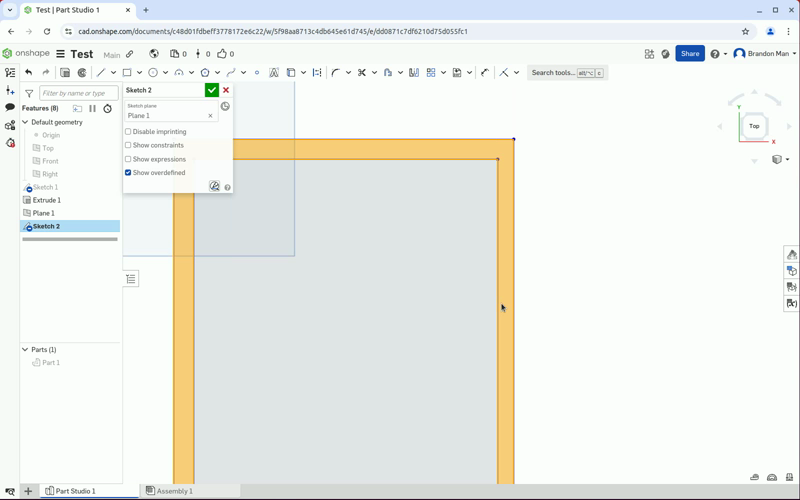
scroll(-6)
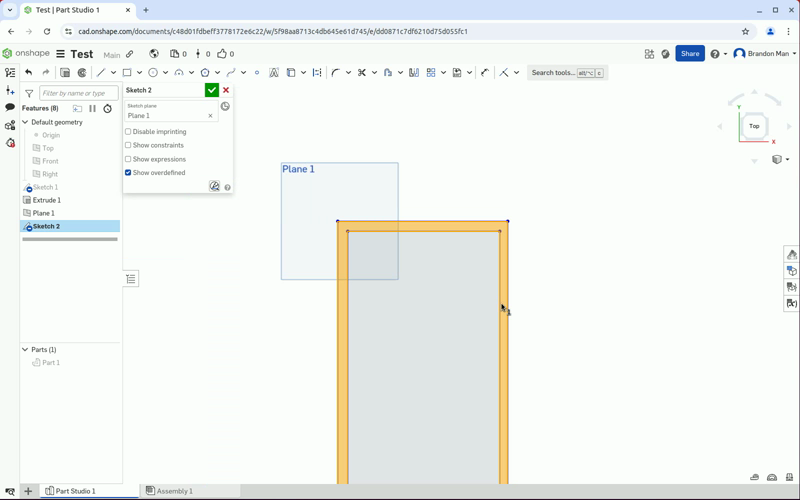
scroll(-6)
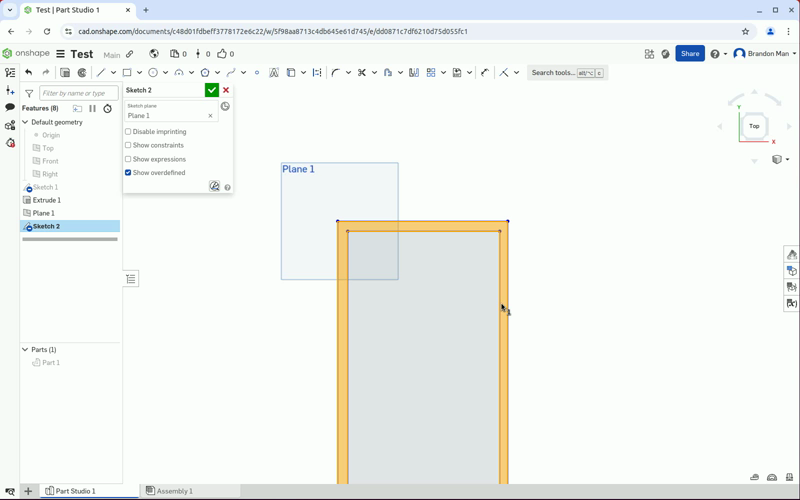
scroll(-6)
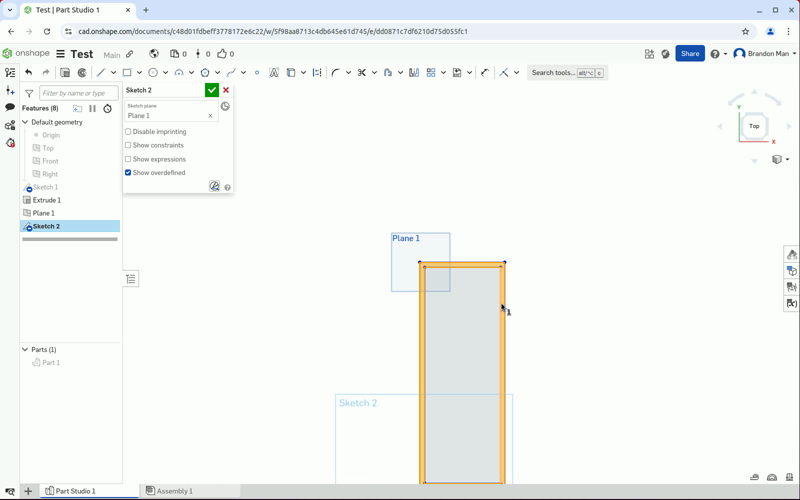
scroll(-6)
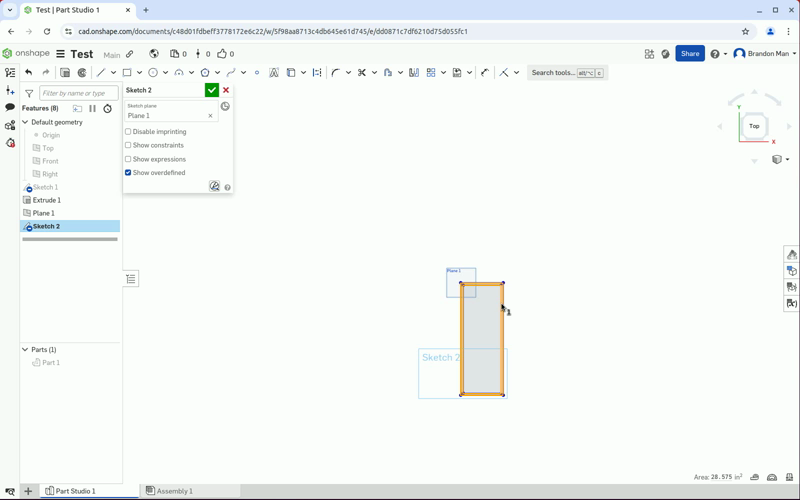
mouse_move(73, 352)
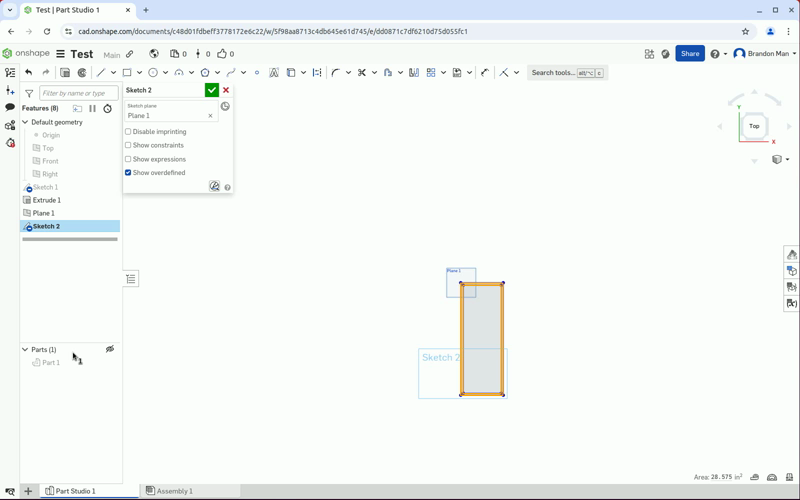
key(shift+y)
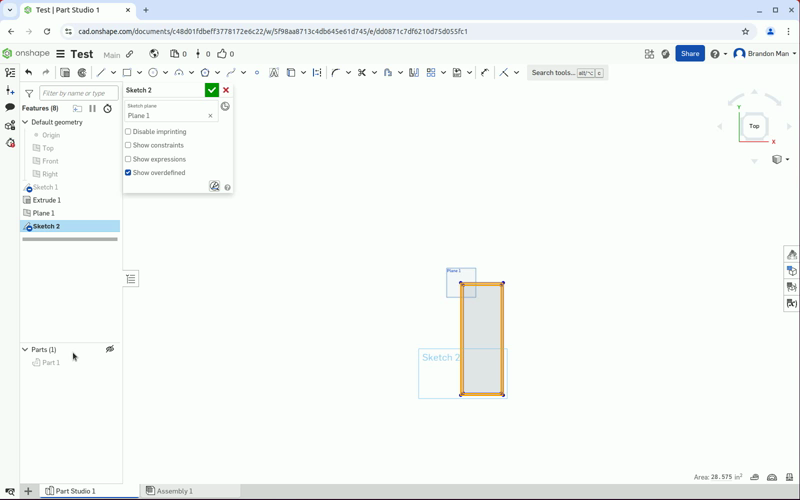
key(shift+e)
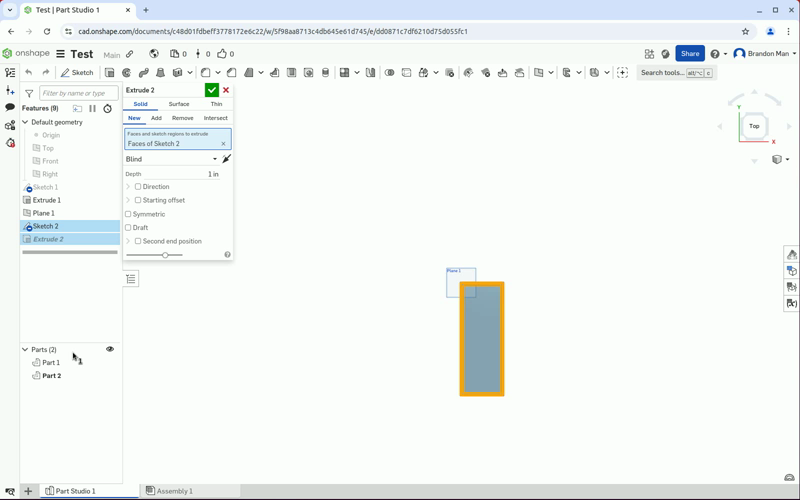
mouse_move(143, 106)
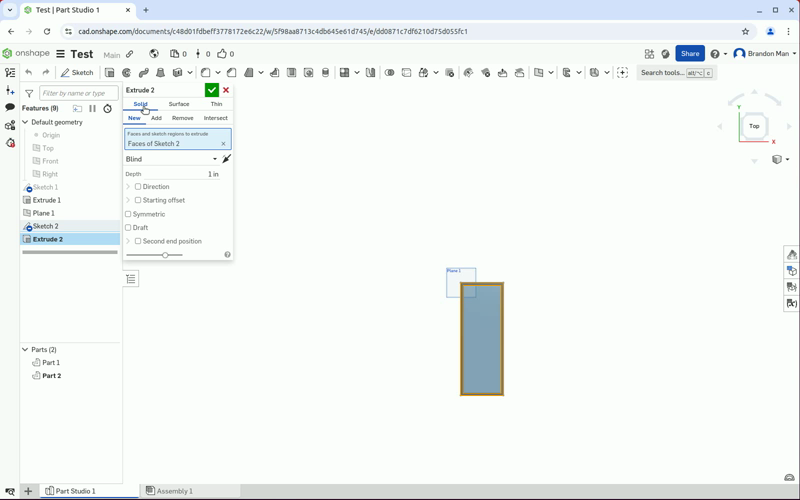
click(143, 106)
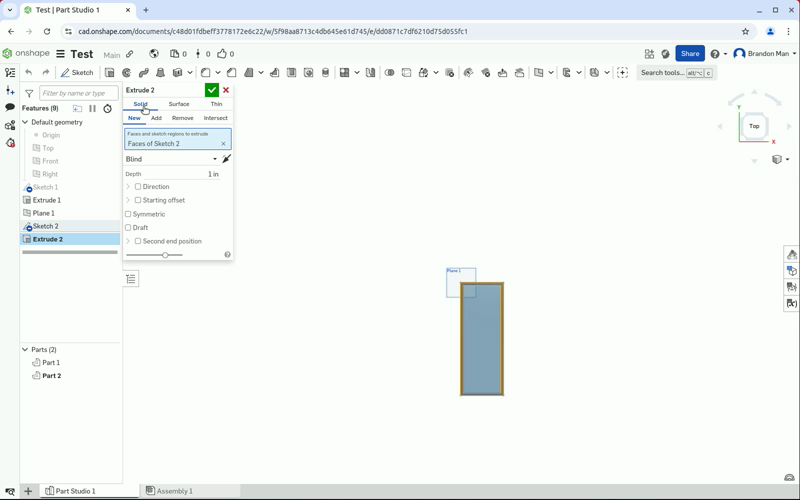
mouse_move(137, 120)
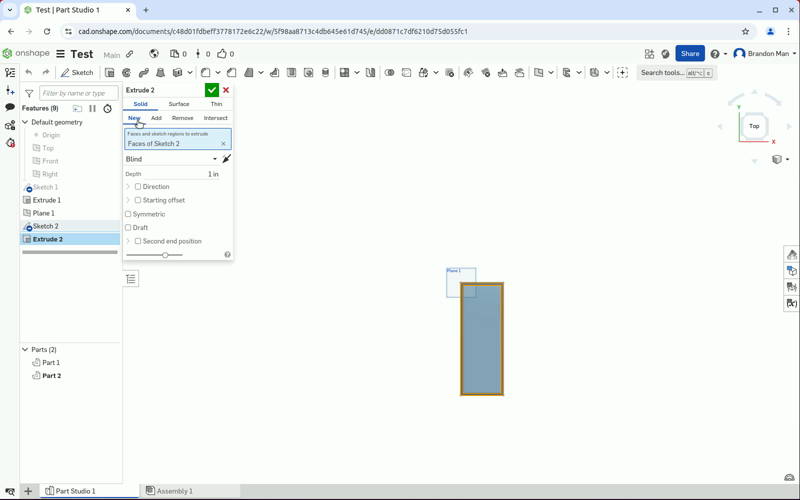
click(137, 120)
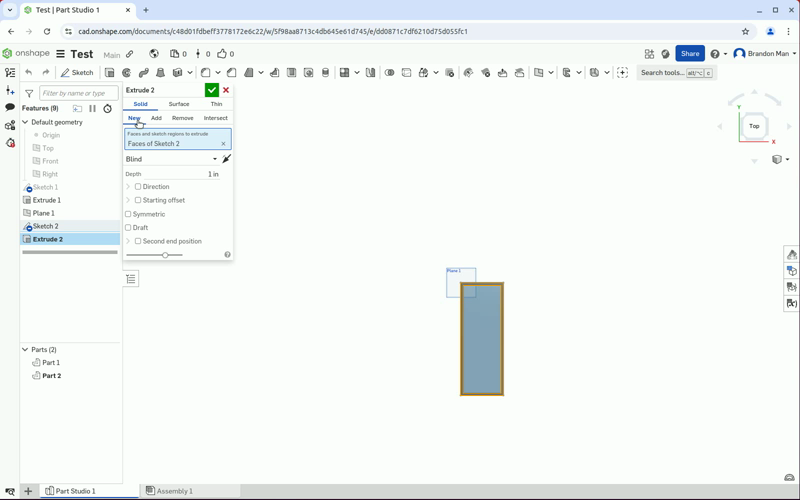
key(tab, 4)
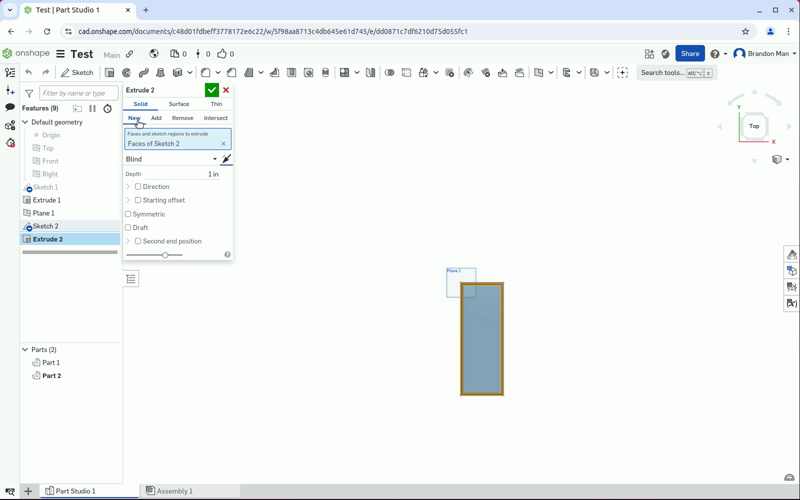
text(1.685)
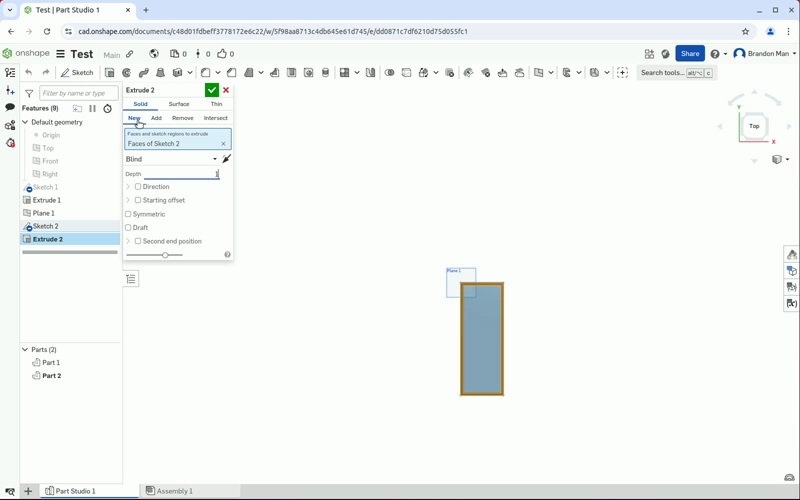
key(enter)
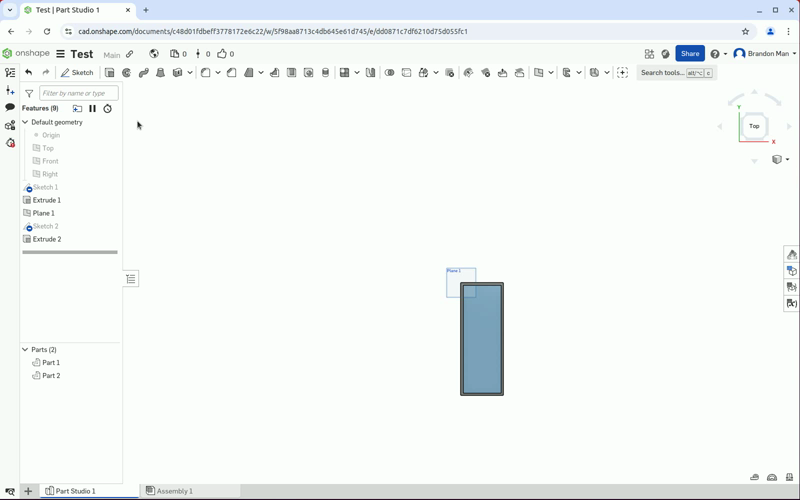
key(shift+h)
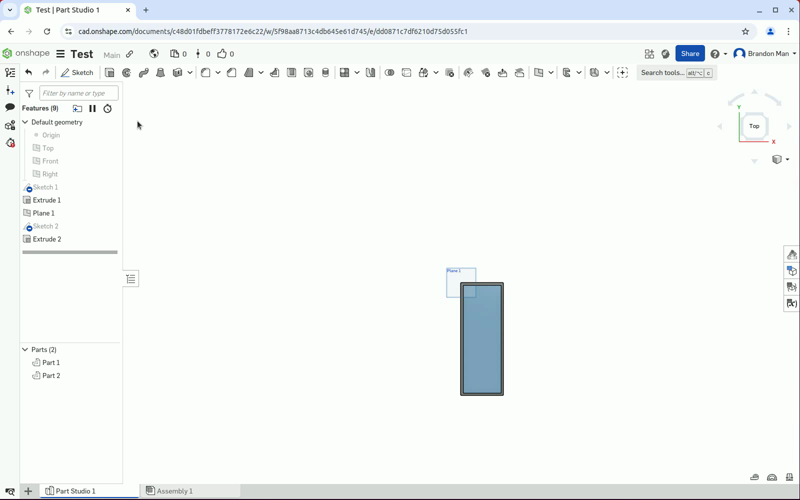
key(shift+h)
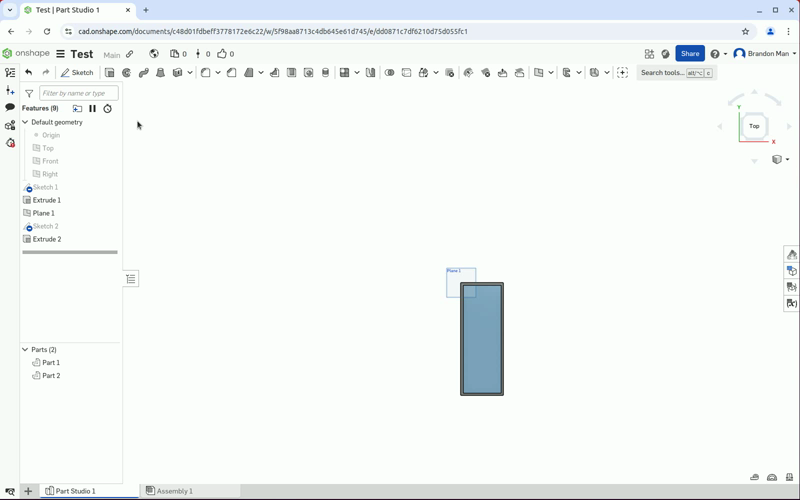
mouse_move(73, 189)
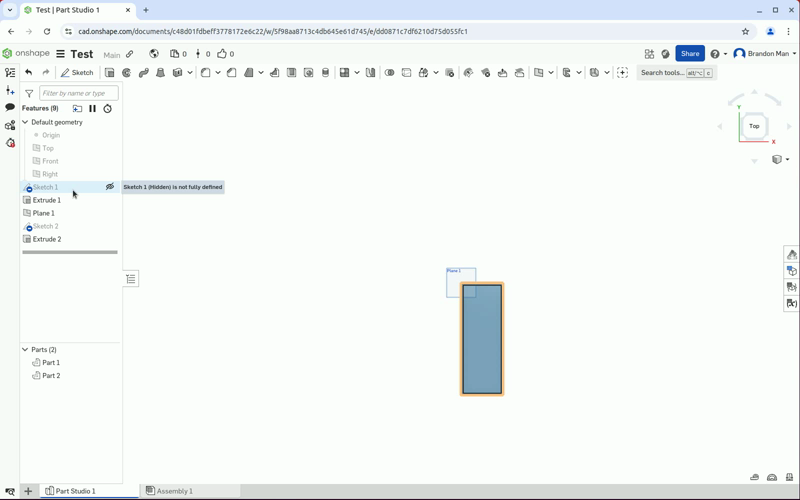
click(73, 189)
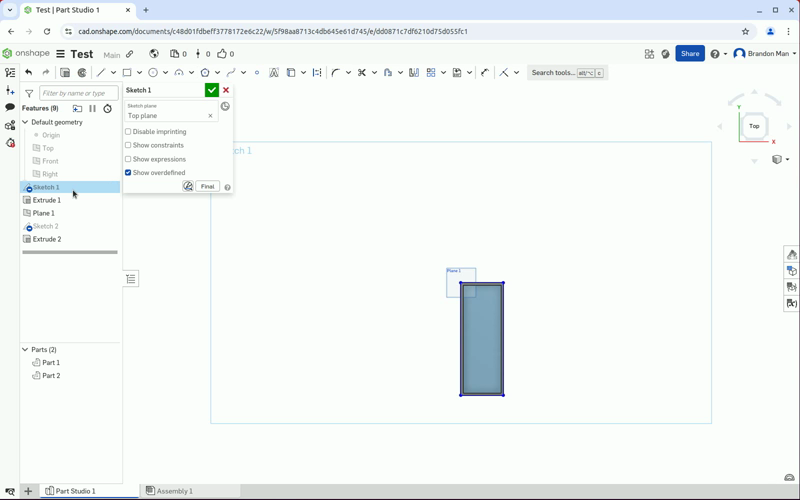
mouse_move(229, 92)
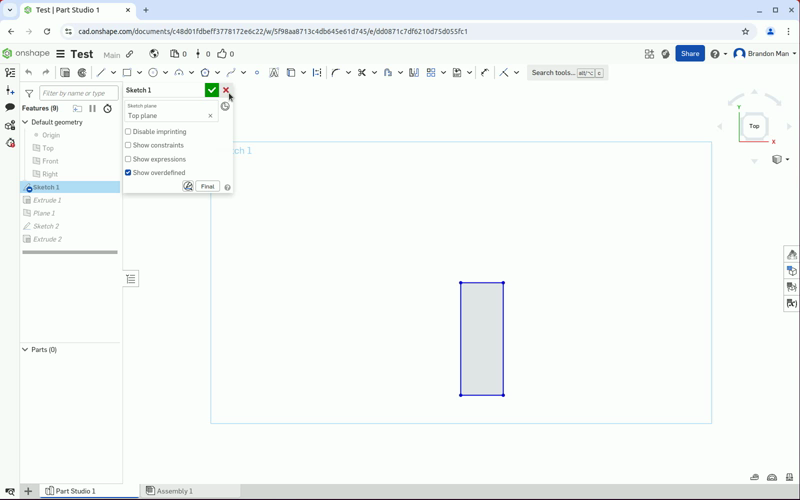
click(229, 92)
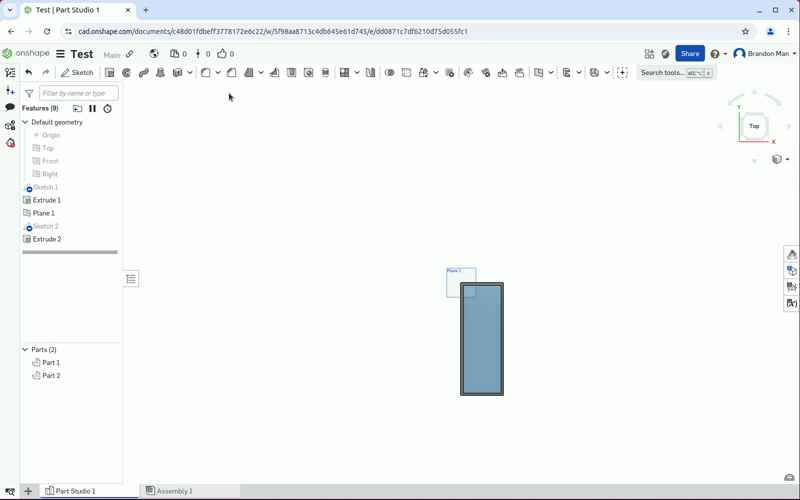
mouse_move(73, 352)
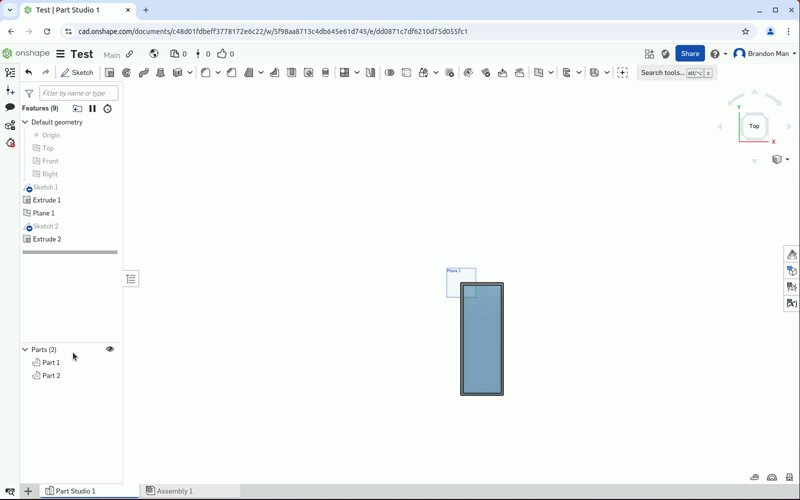
key(y)
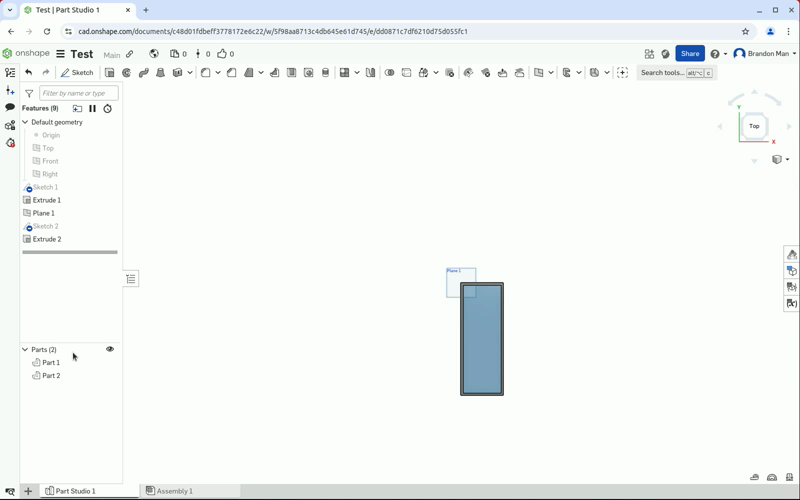
key(shift+p)
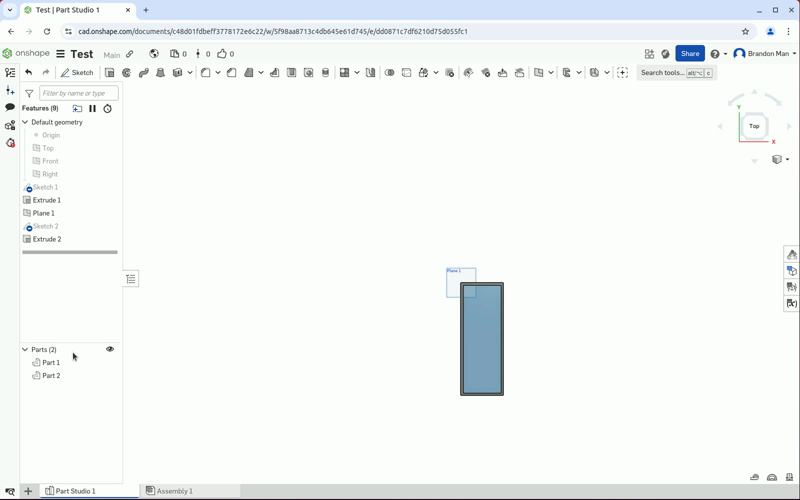
key(space)
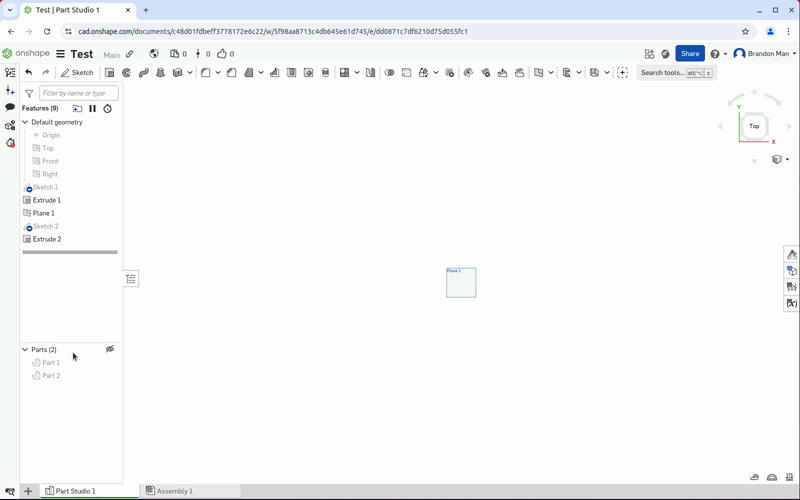
key_down(shift)
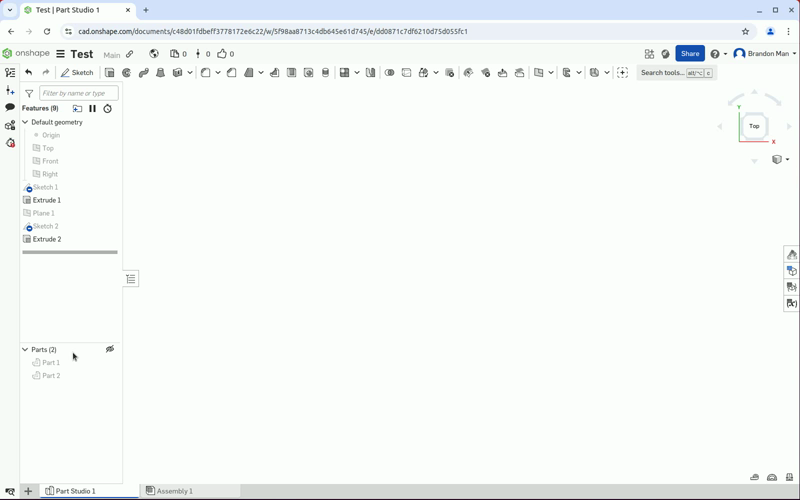
key(up)
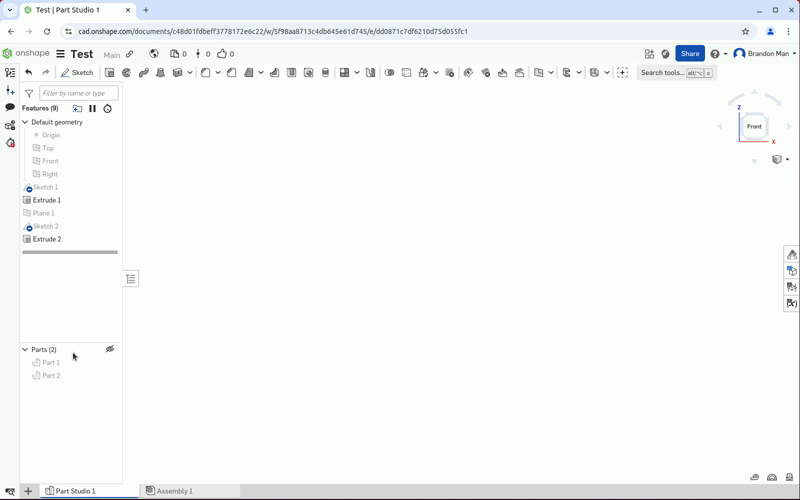
key_up(shift)
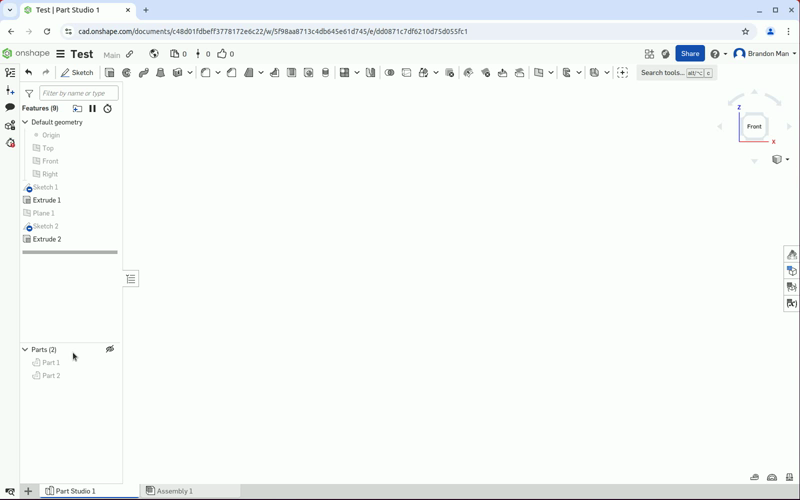
mouse_move(73, 352)
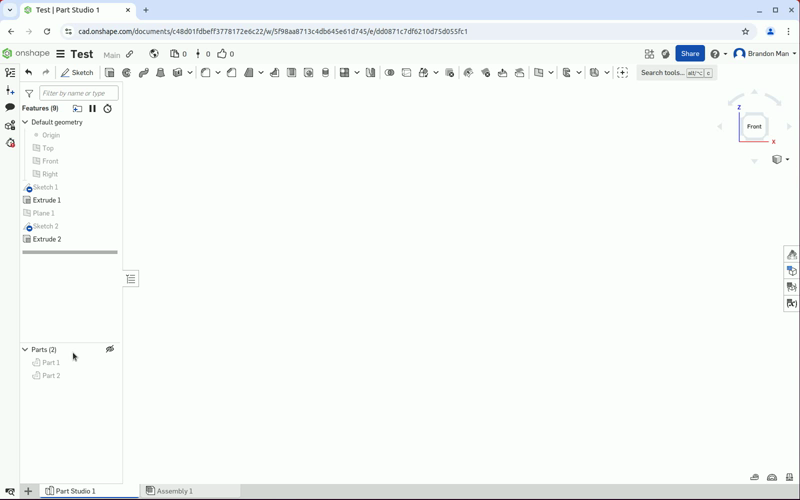
key(shift+y)
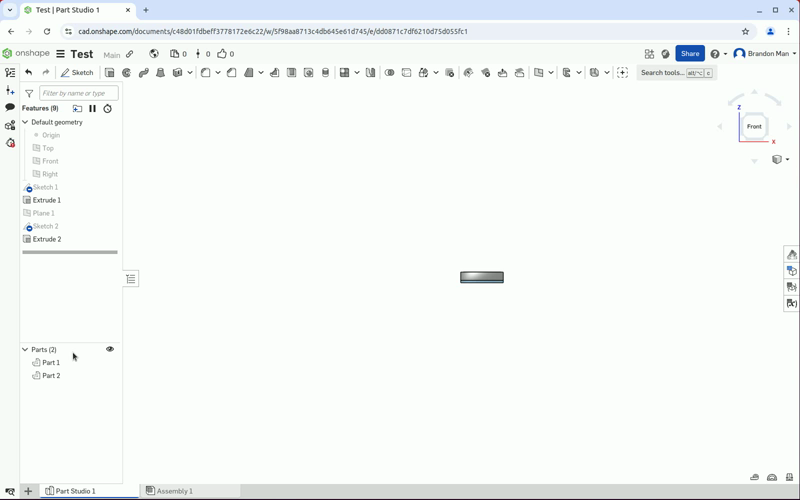
mouse_move(541, 75)
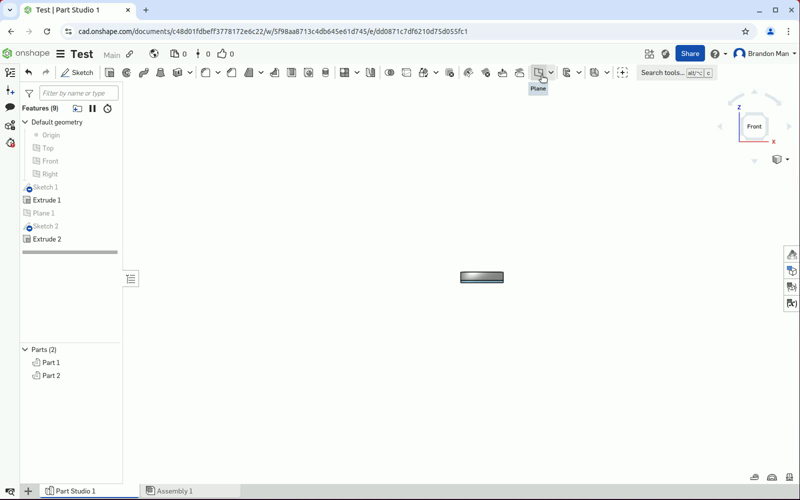
click(541, 75)
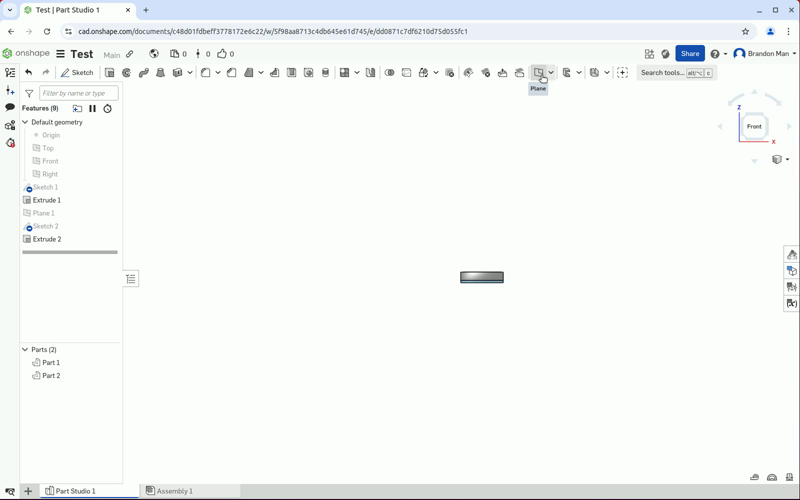
mouse_move(73, 163)
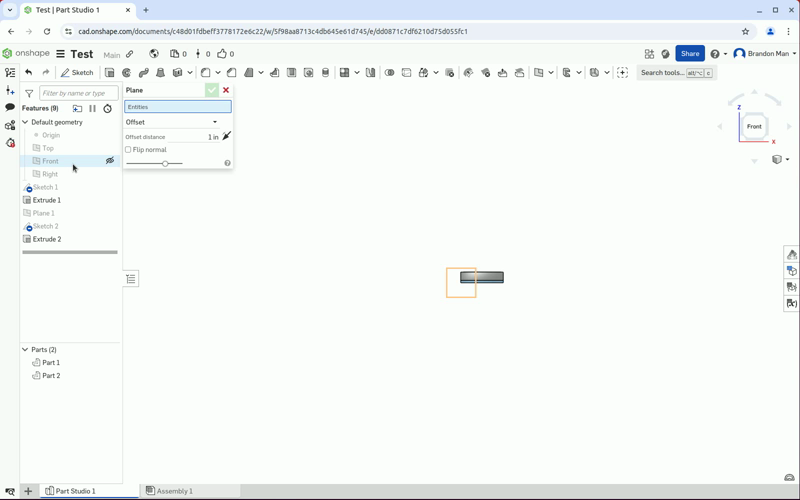
click(73, 163)
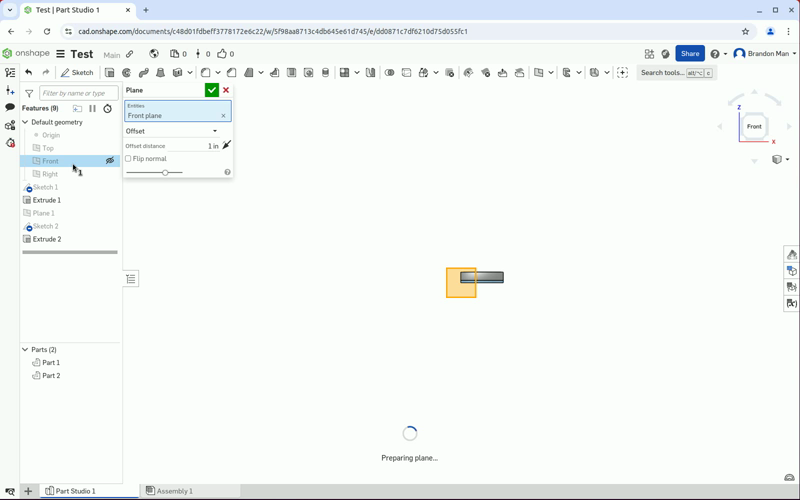
key(tab, 2)
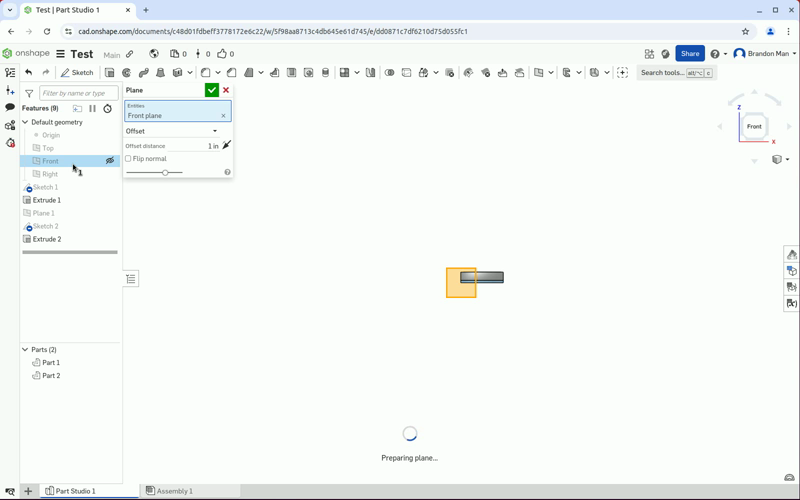
text(23.108)
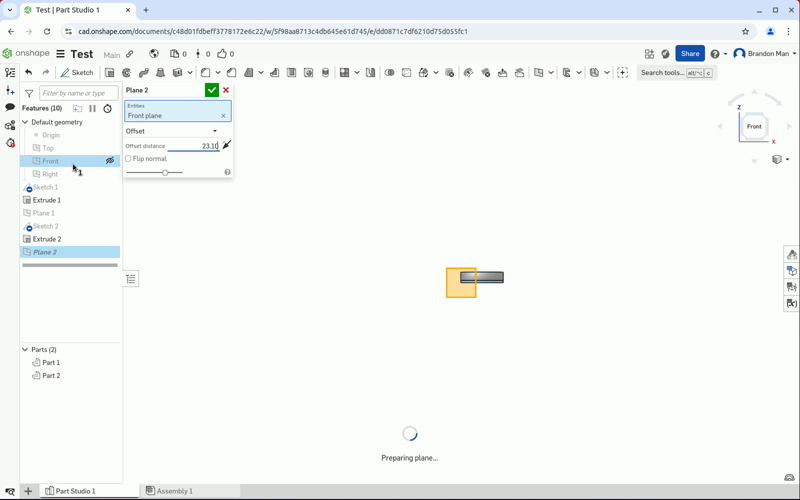
key(enter, 2)
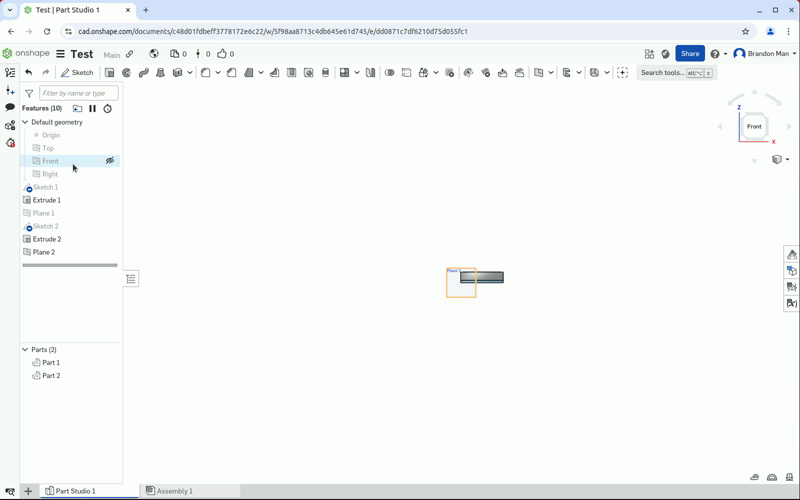
key(shift+s)
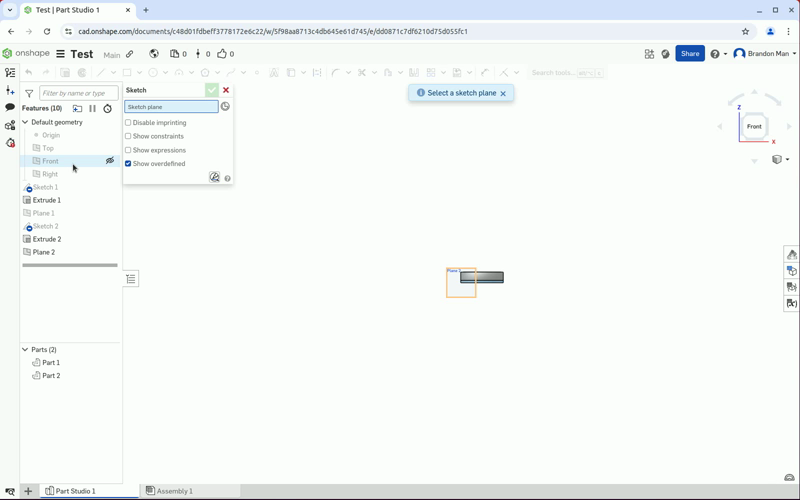
mouse_move(73, 254)
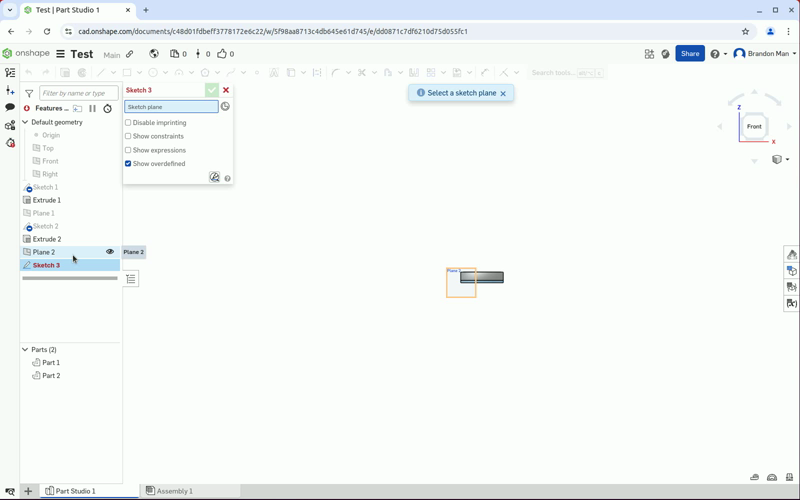
click(73, 254)
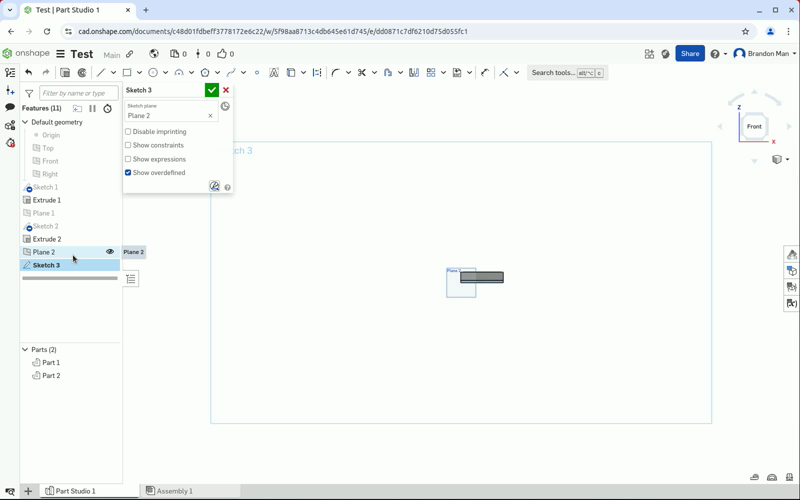
mouse_move(73, 352)
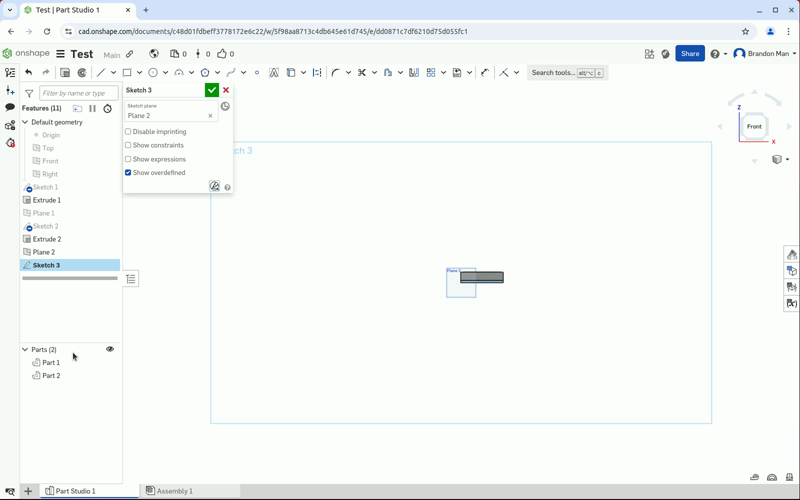
key(y)
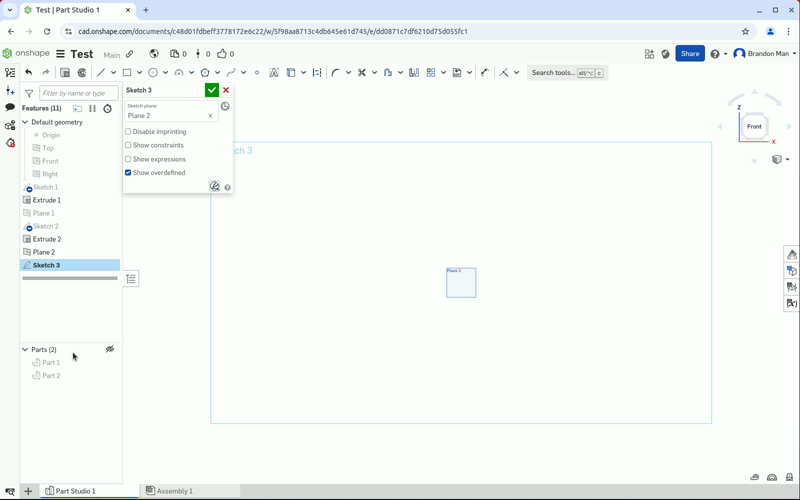
key(c)
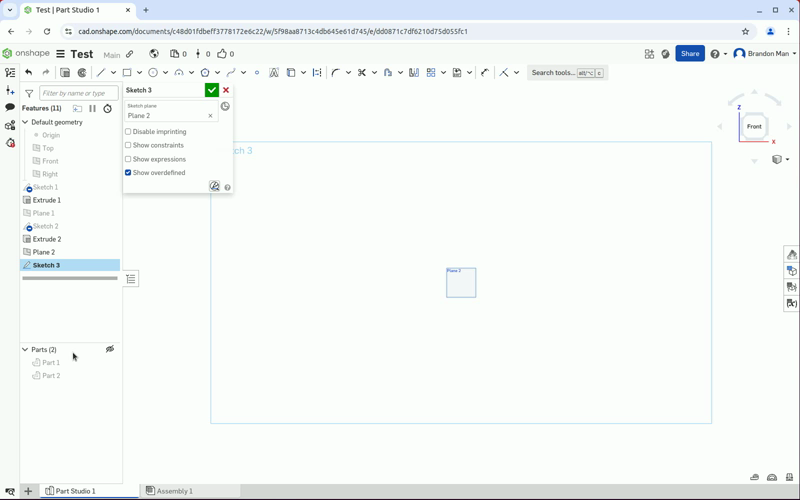
key_down(shift)
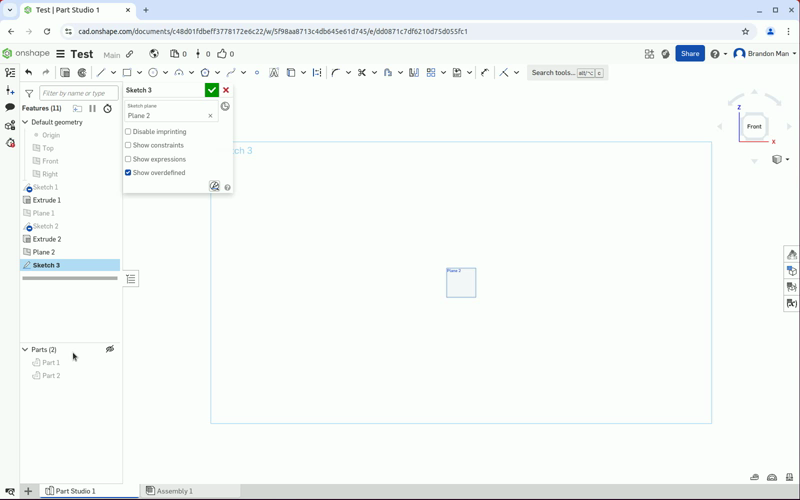
mouse_move(496, 275)
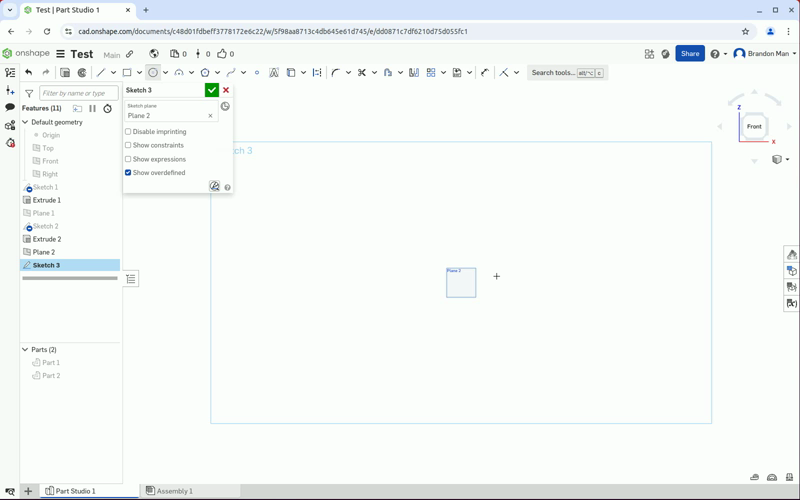
click(496, 275)
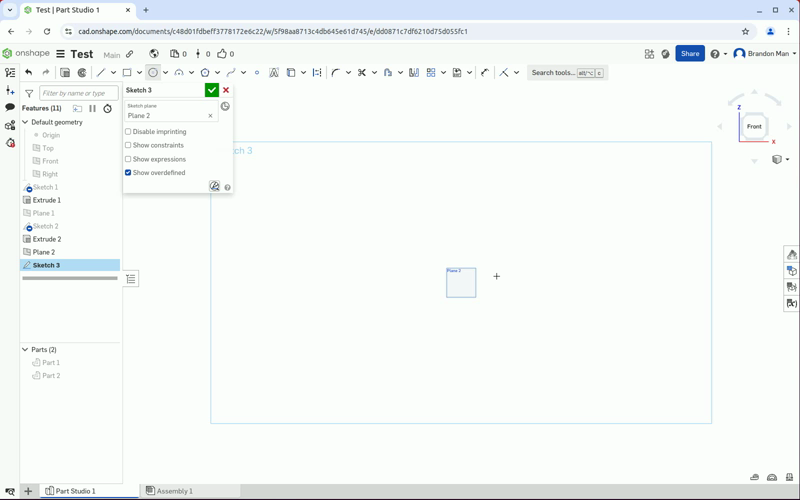
key_up(shift)
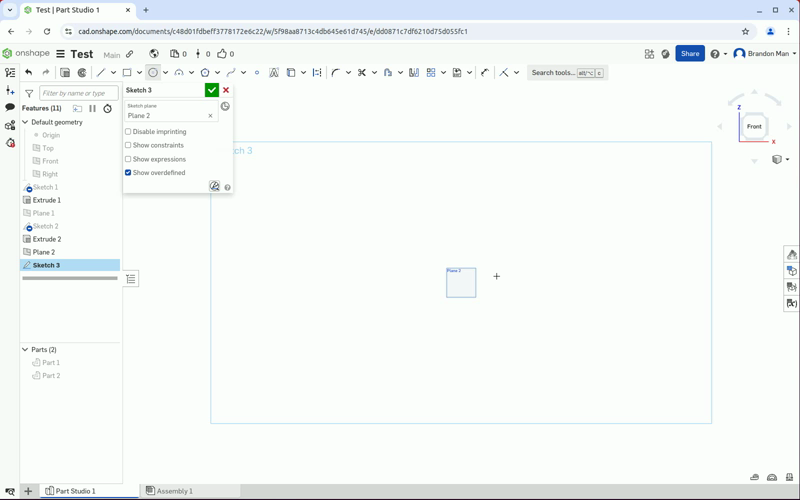
mouse_move(498, 275)
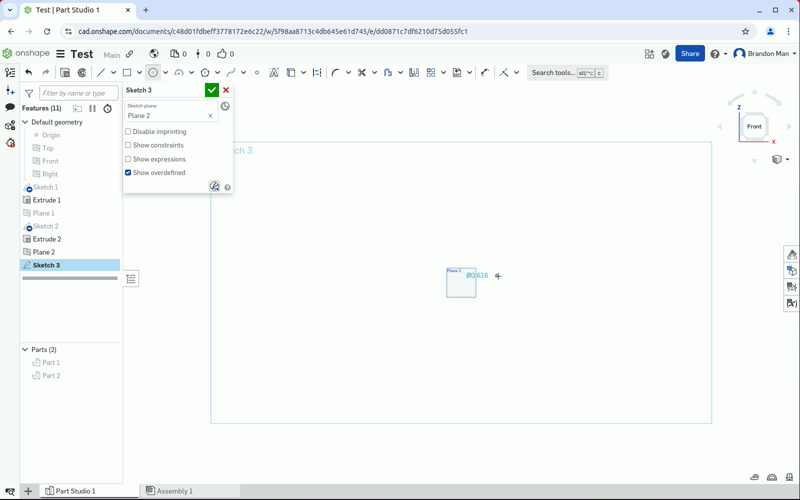
scroll(6)
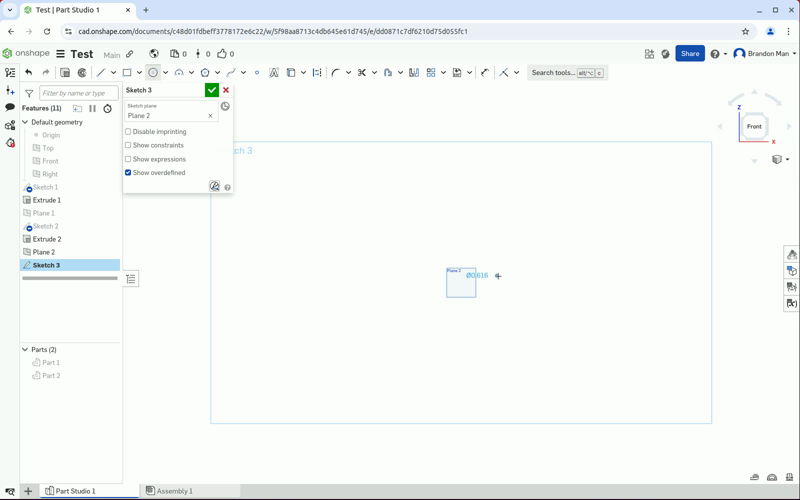
scroll(6)
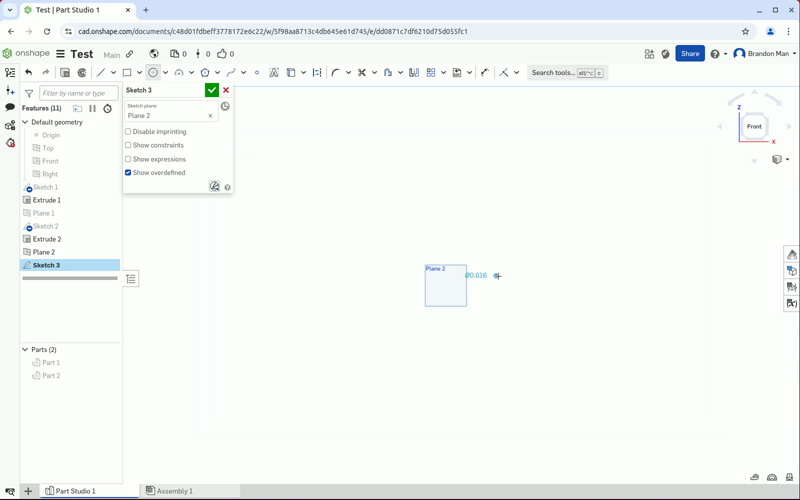
scroll(6)
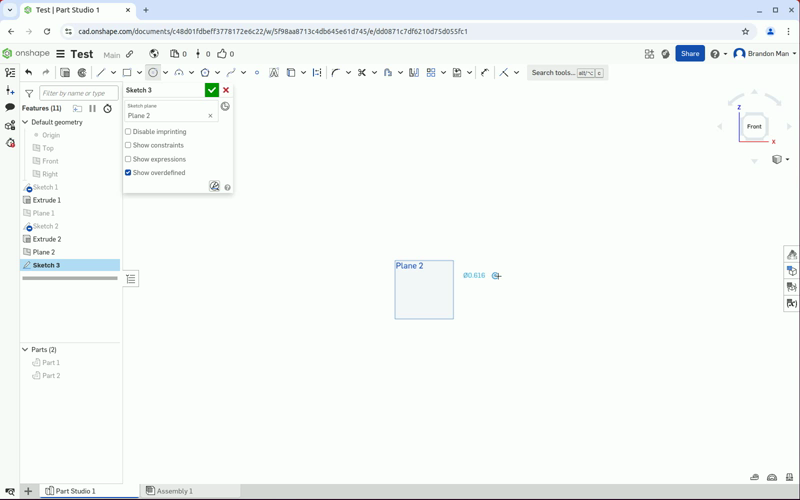
scroll(6)
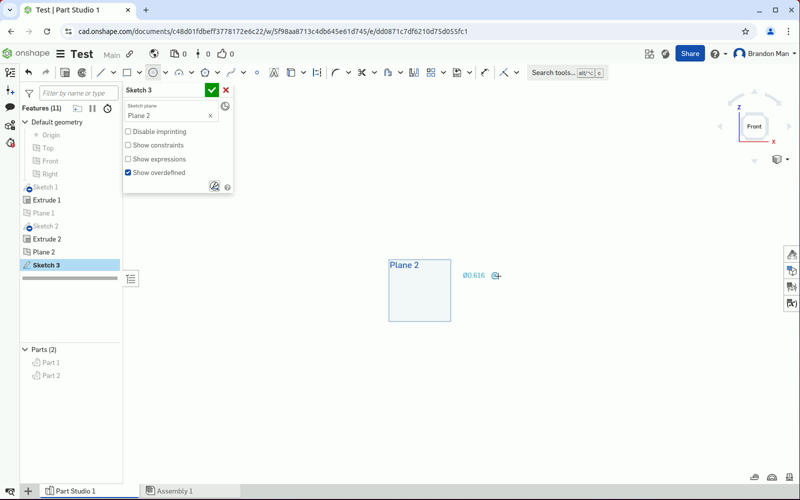
scroll(6)
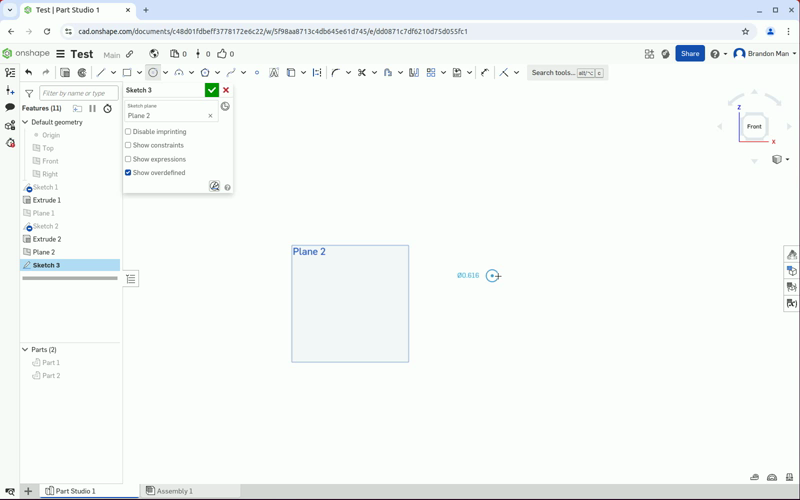
scroll(6)
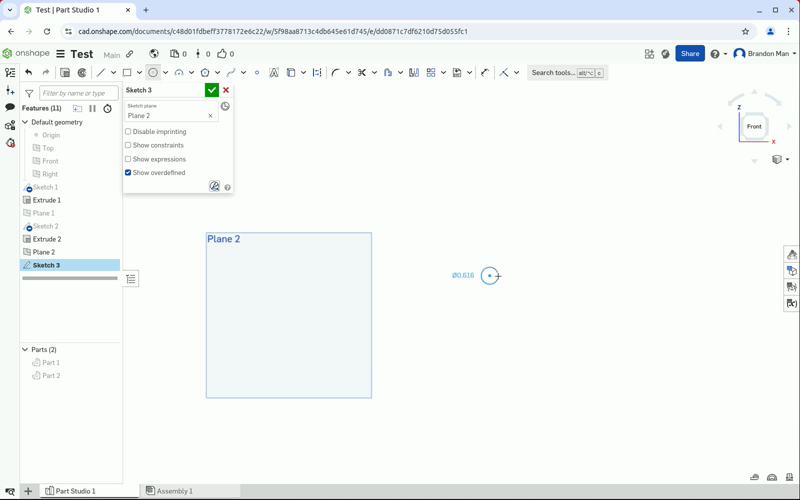
scroll(6)
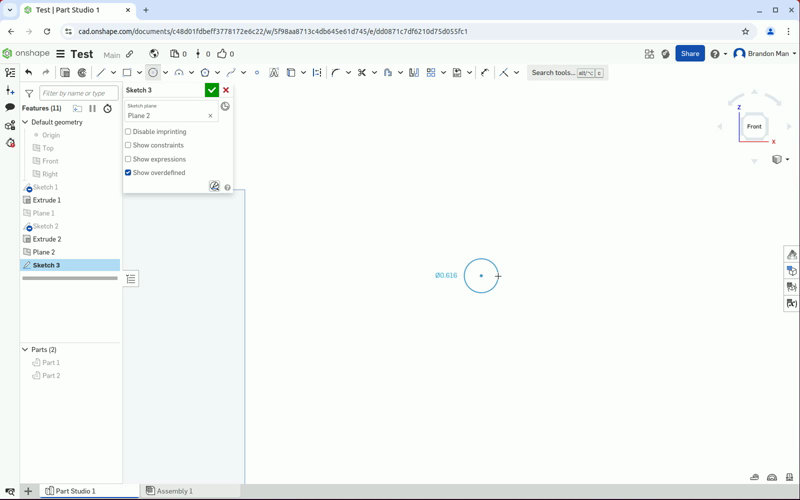
click(498, 275)
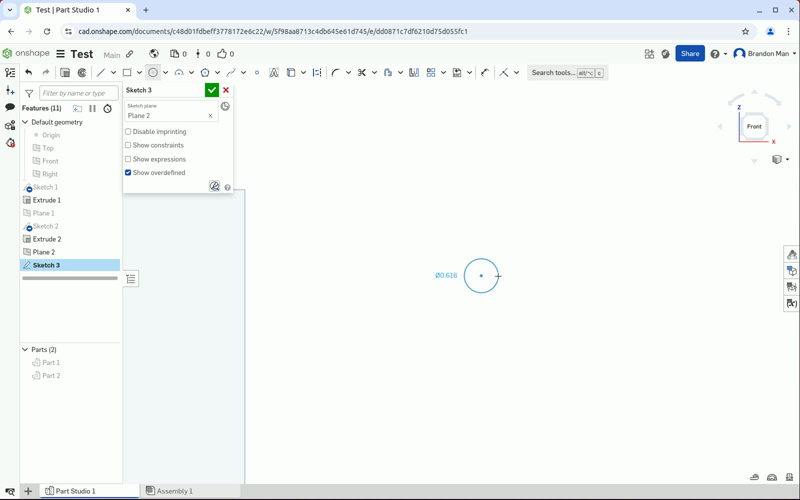
scroll(-6)
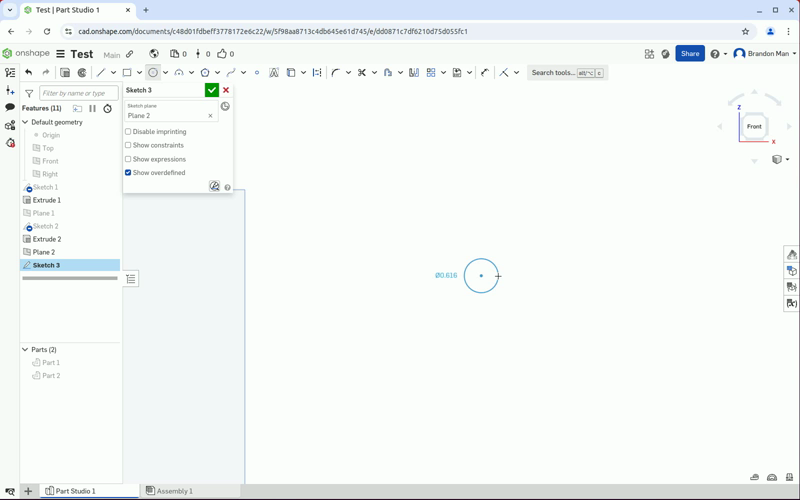
scroll(-6)
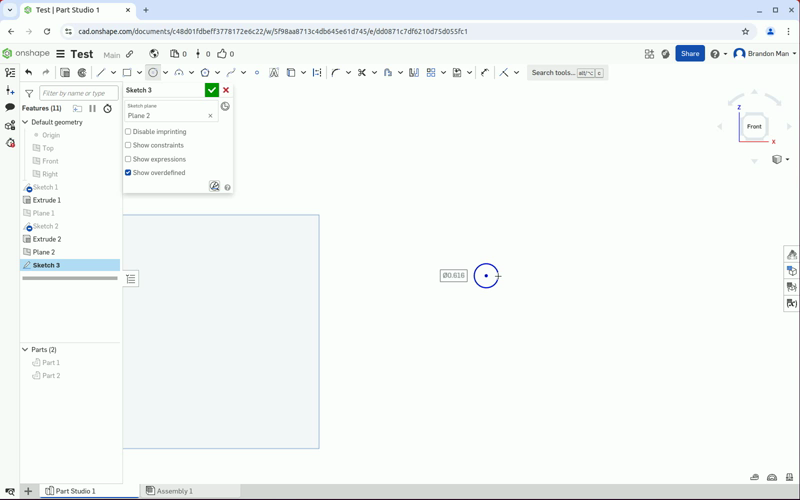
scroll(-6)
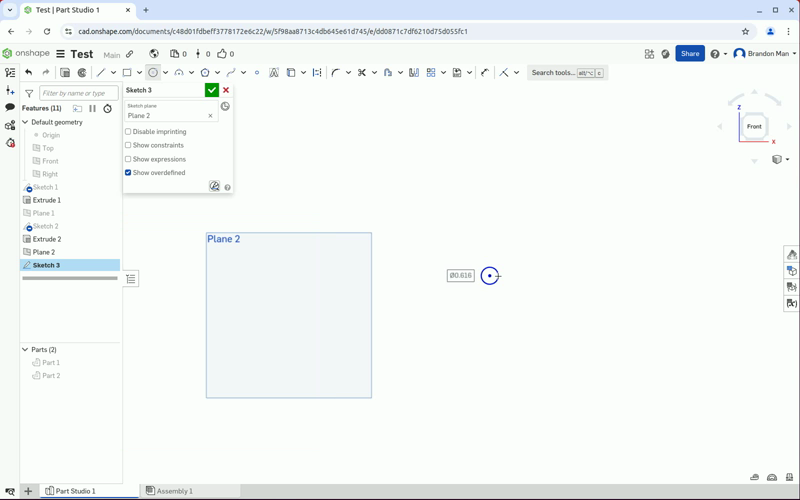
scroll(-6)
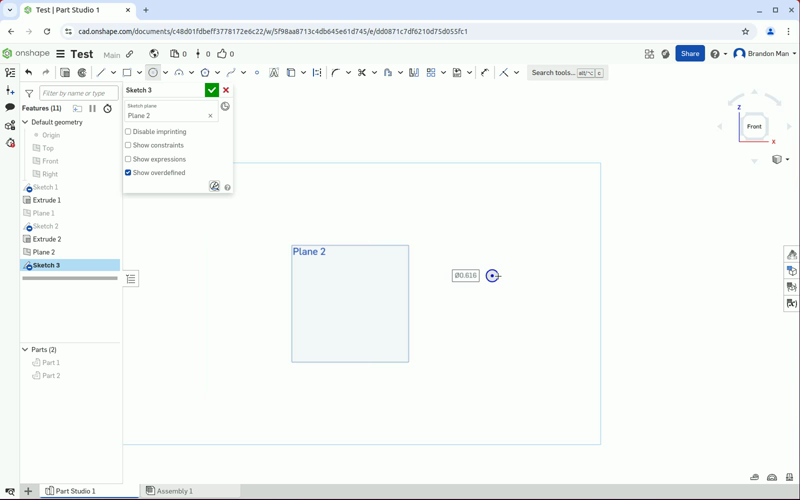
scroll(-6)
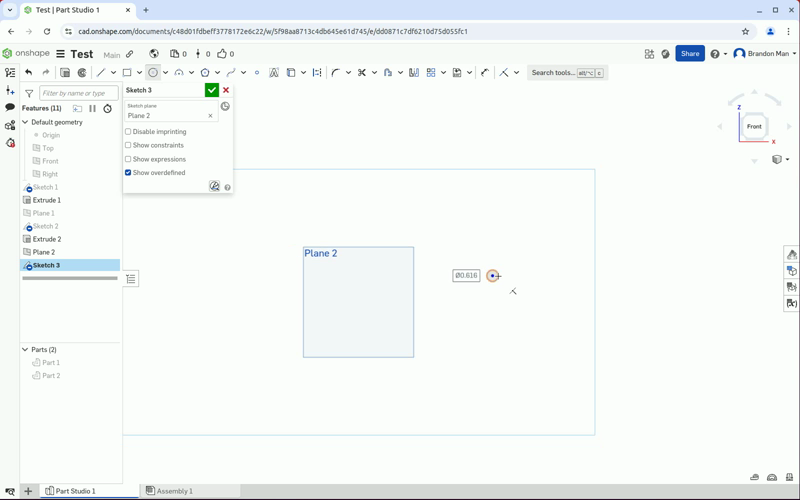
scroll(-6)
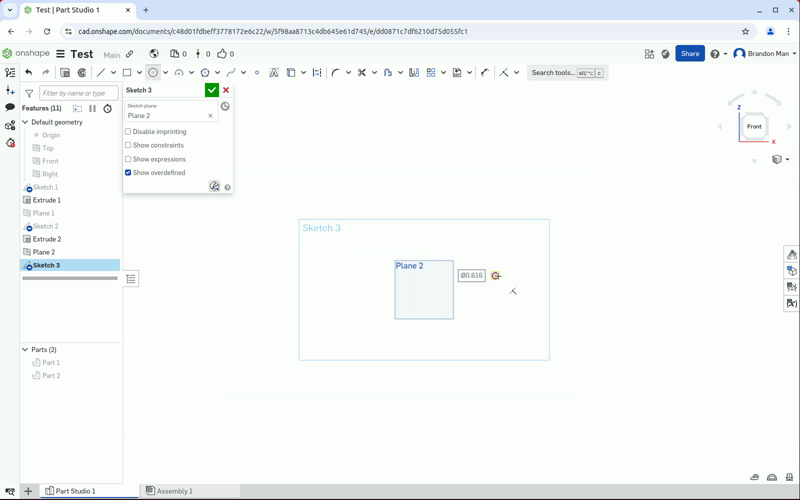
scroll(-6)
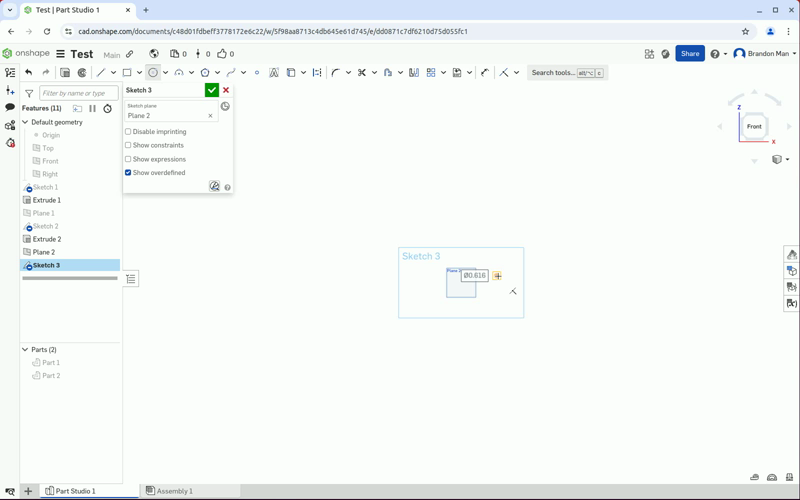
key(esc)
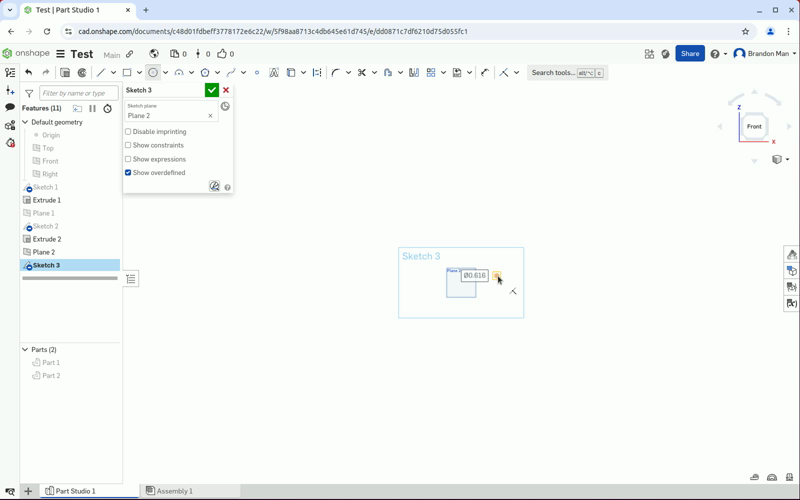
mouse_move(496, 275)
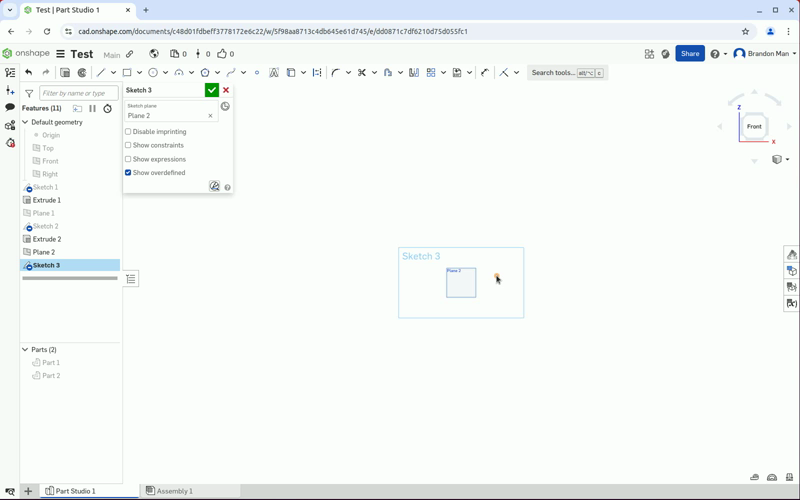
scroll(6)
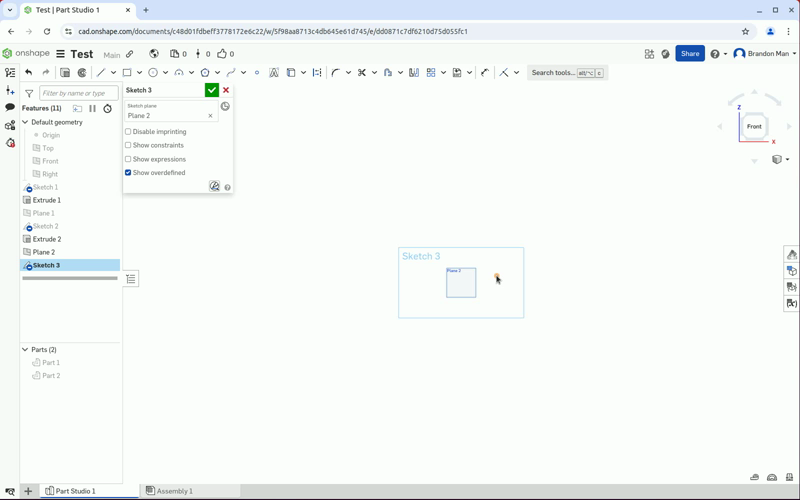
scroll(6)
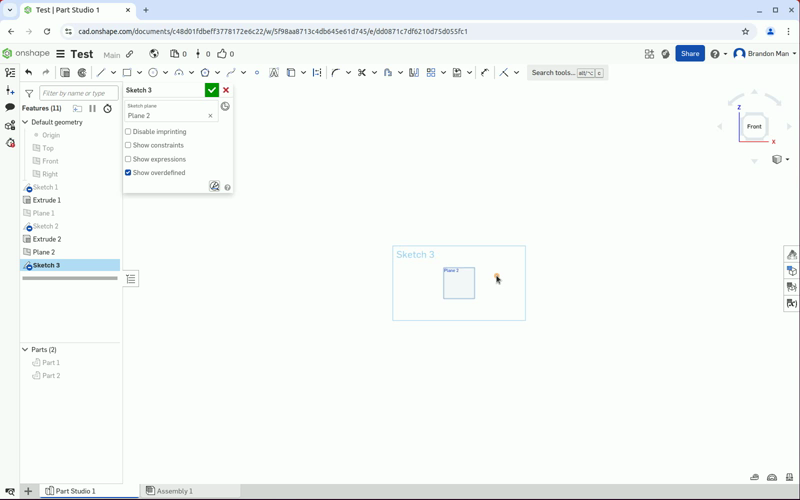
scroll(6)
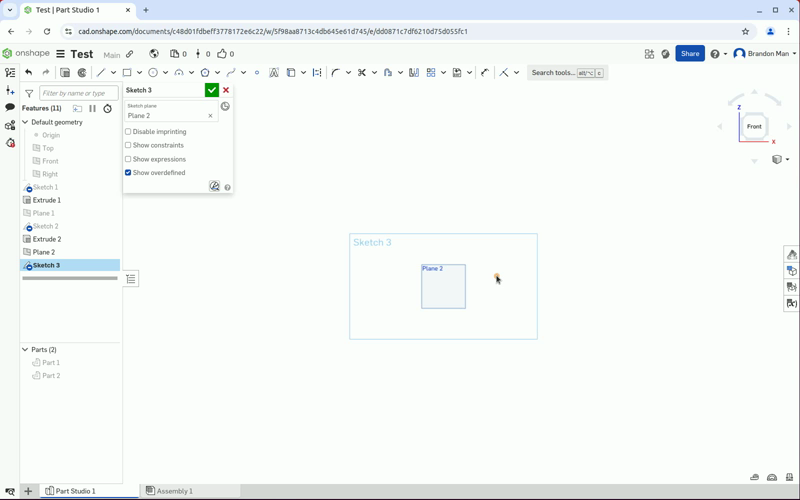
scroll(6)
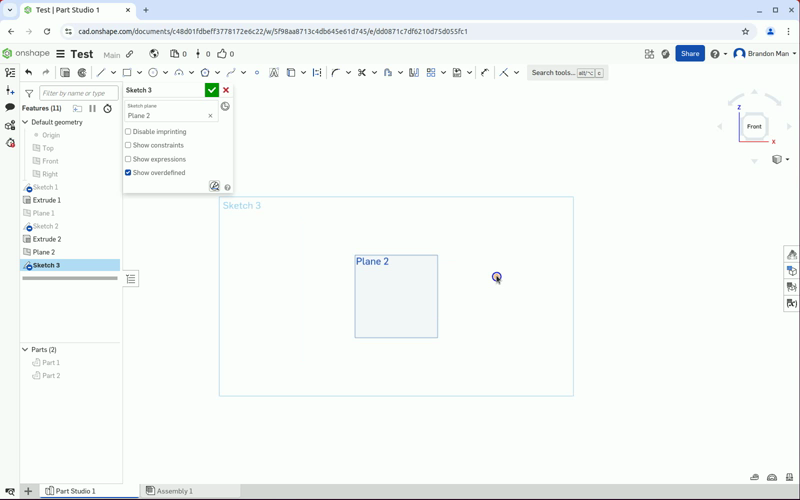
scroll(6)
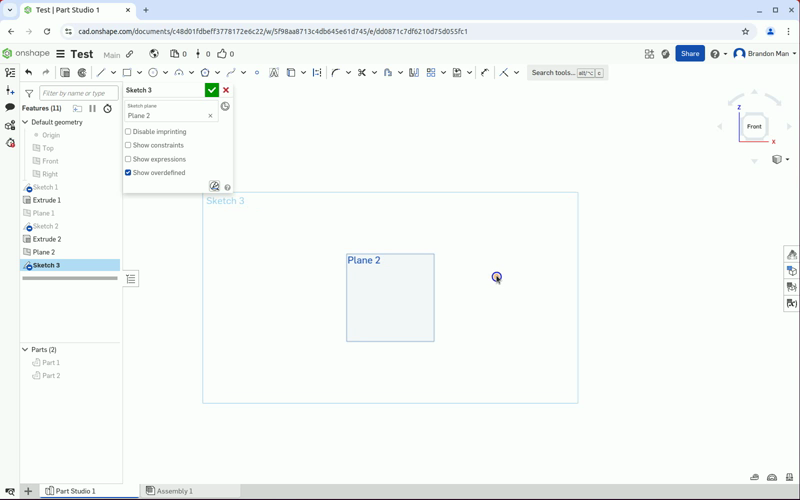
scroll(6)
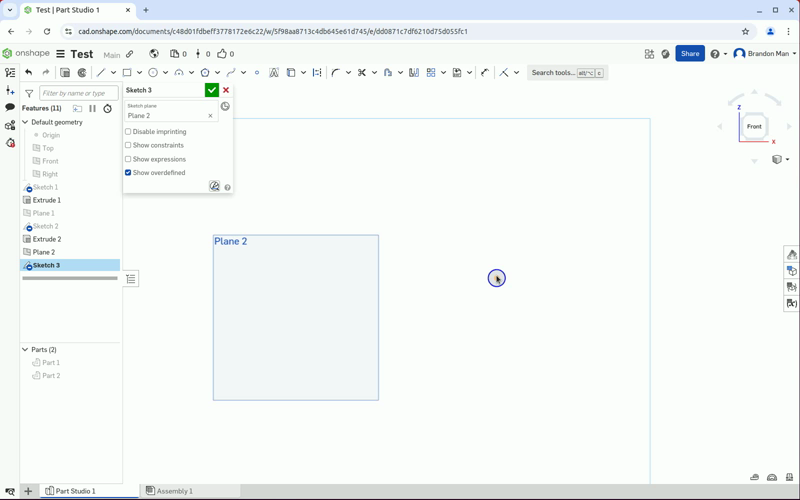
scroll(6)
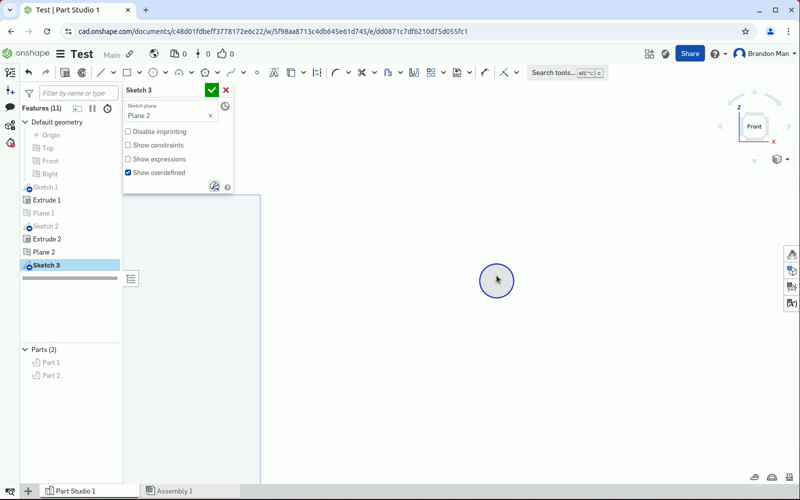
click(496, 275)
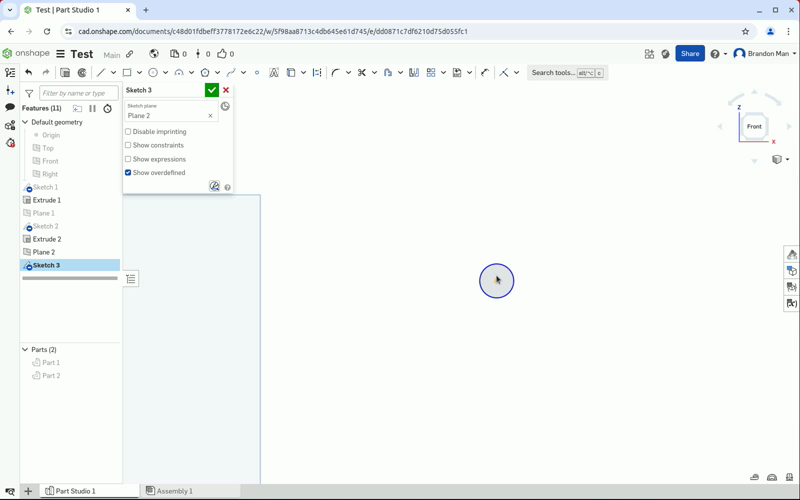
scroll(-6)
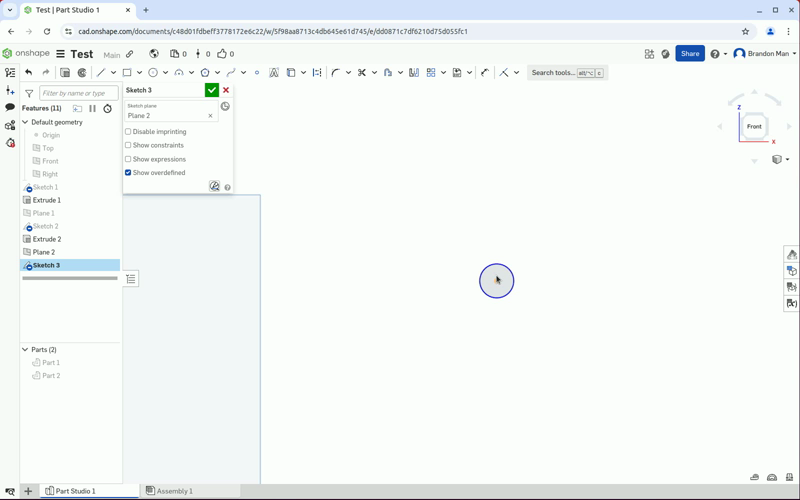
scroll(-6)
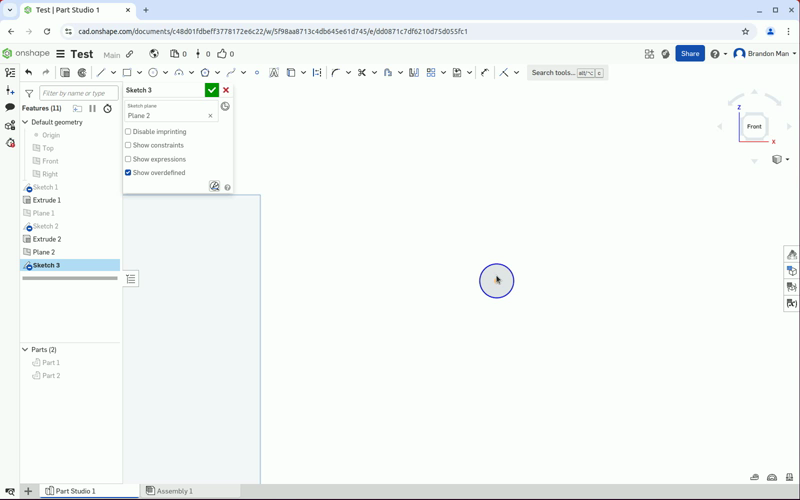
scroll(-6)
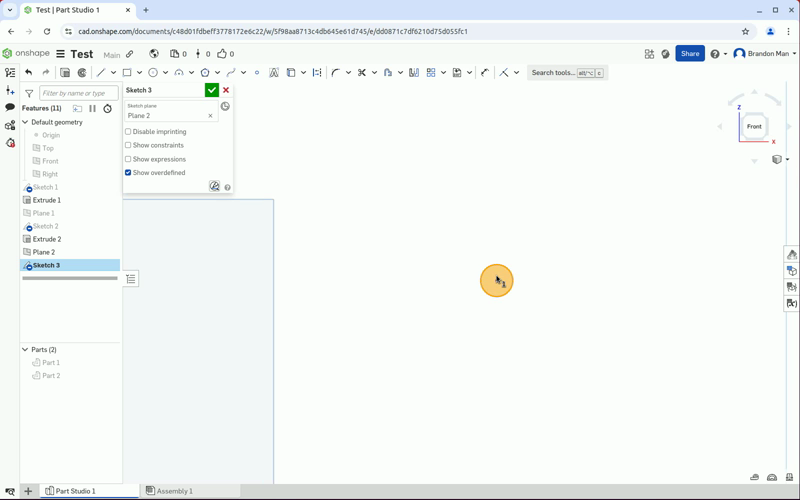
scroll(-6)
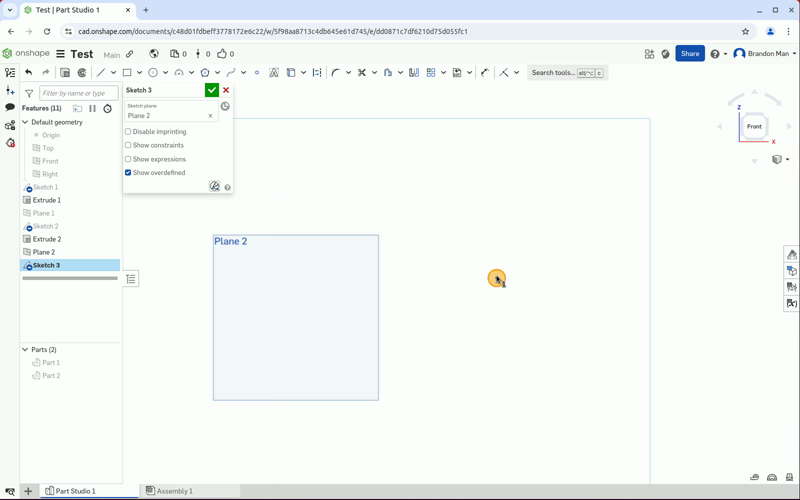
scroll(-6)
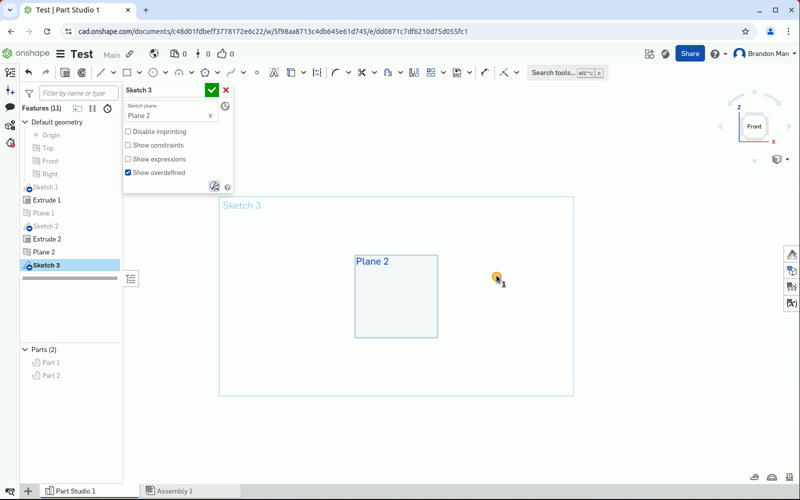
scroll(-6)
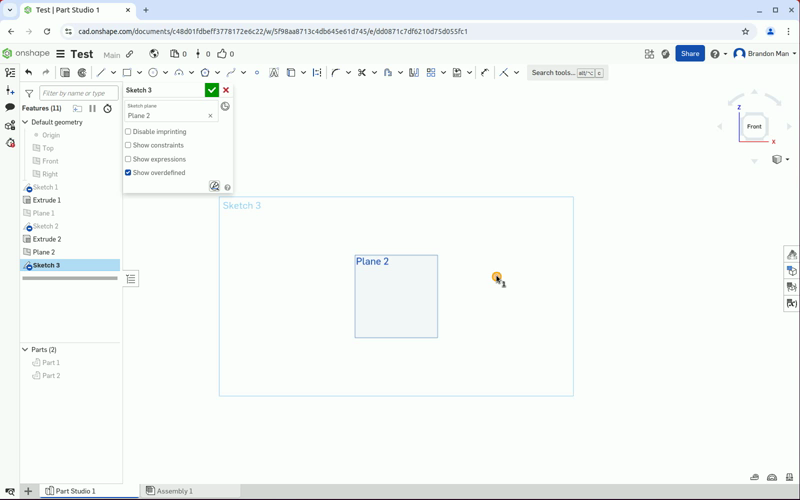
scroll(-6)
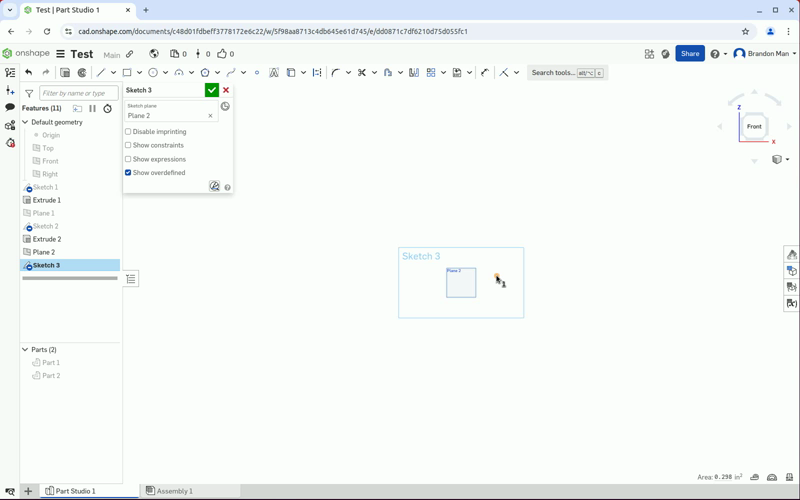
mouse_move(73, 352)
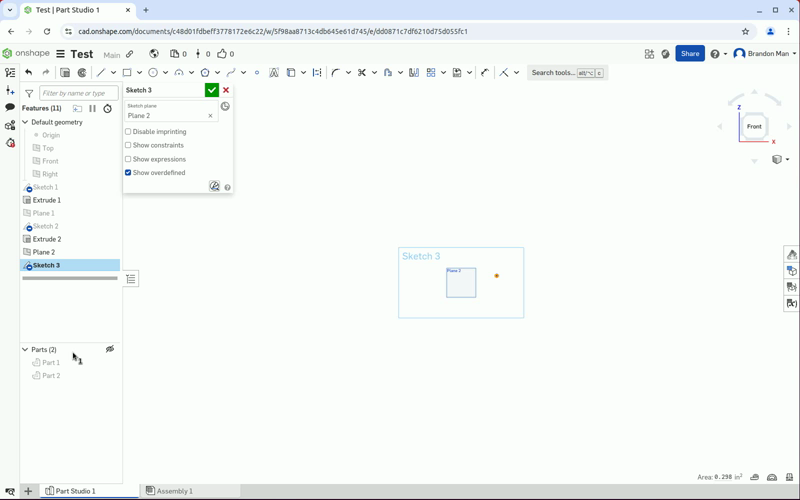
key(shift+y)
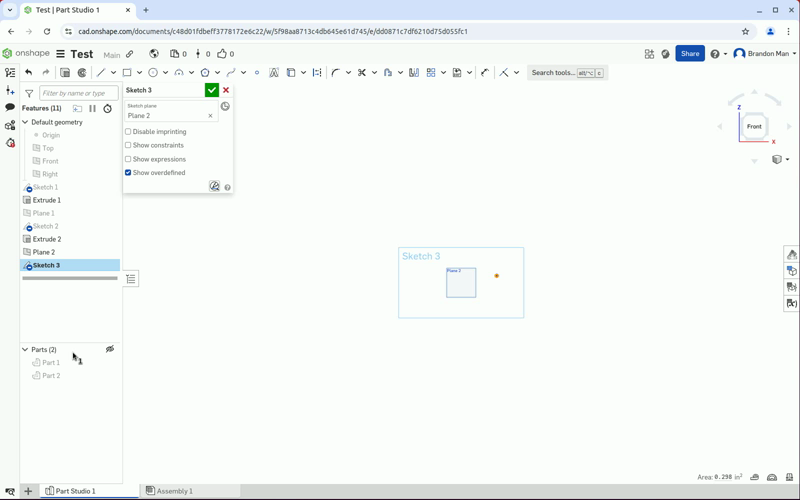
key(shift+e)
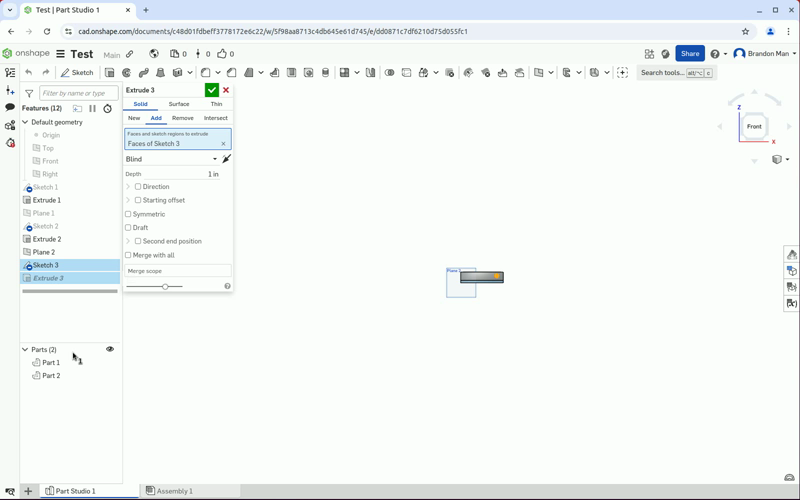
mouse_move(143, 106)
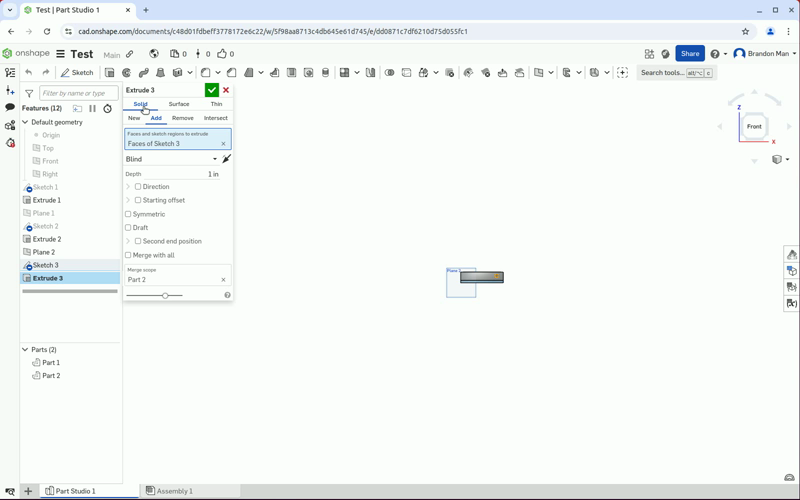
click(143, 106)
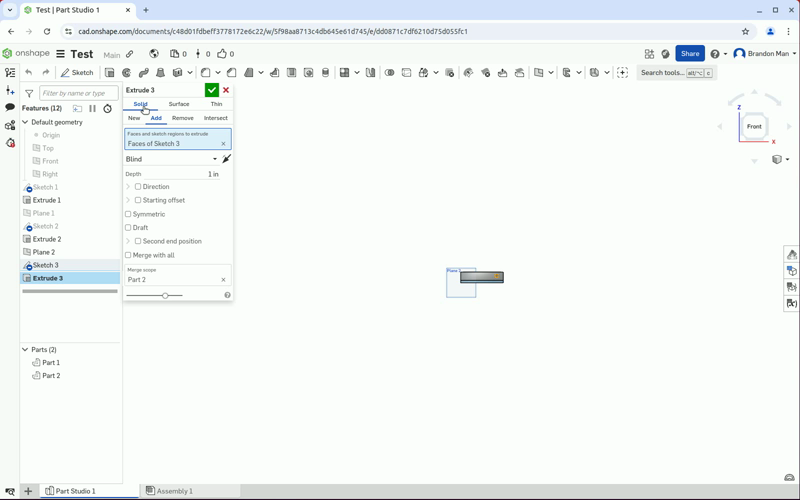
mouse_move(186, 120)
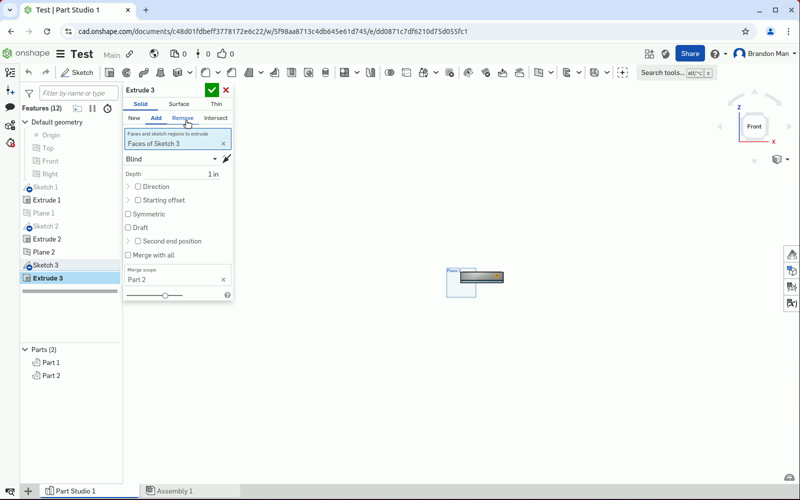
click(186, 120)
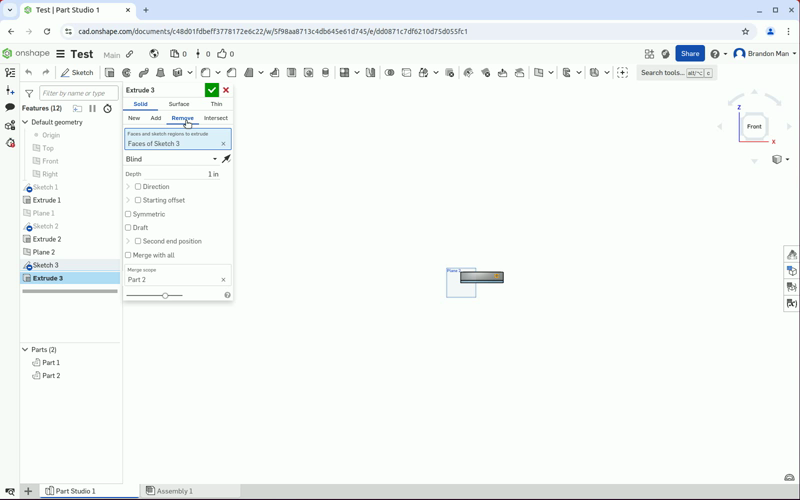
key(tab, 4)
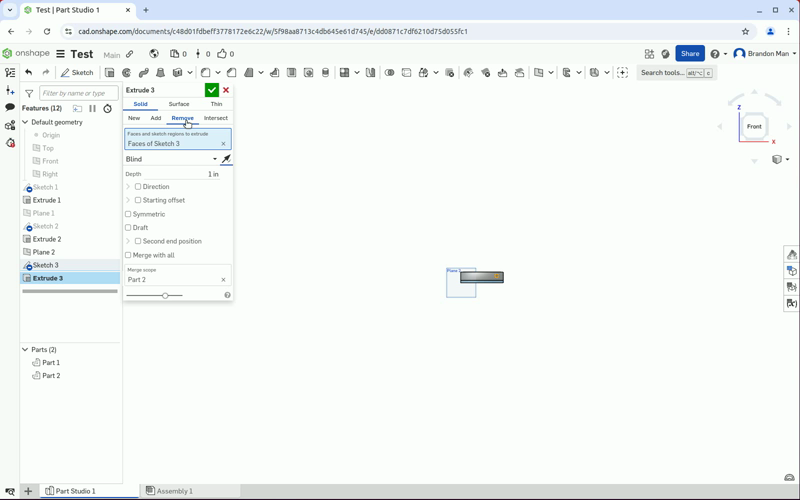
text(0.481)
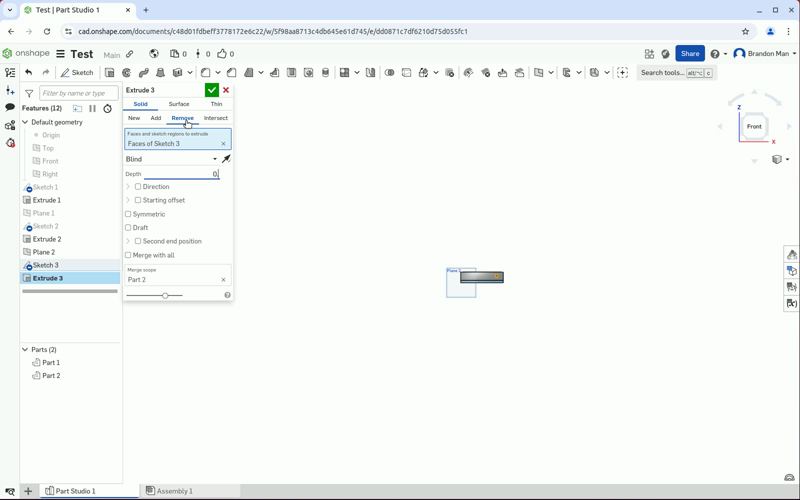
key(tab, 6)
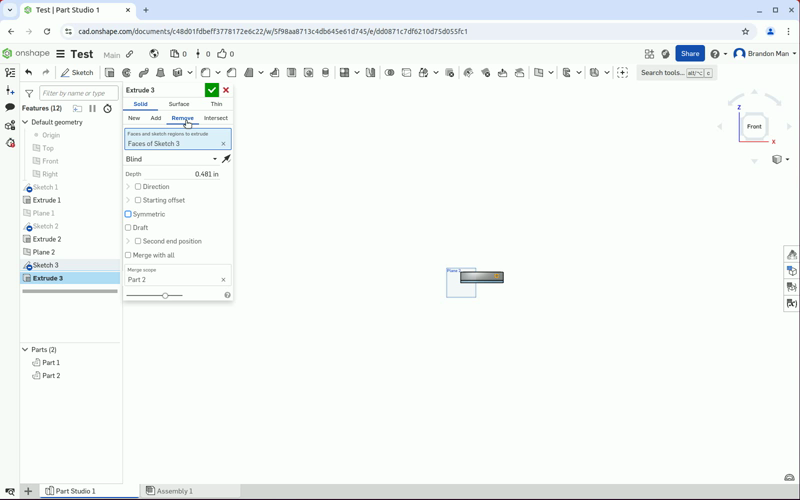
key(space)
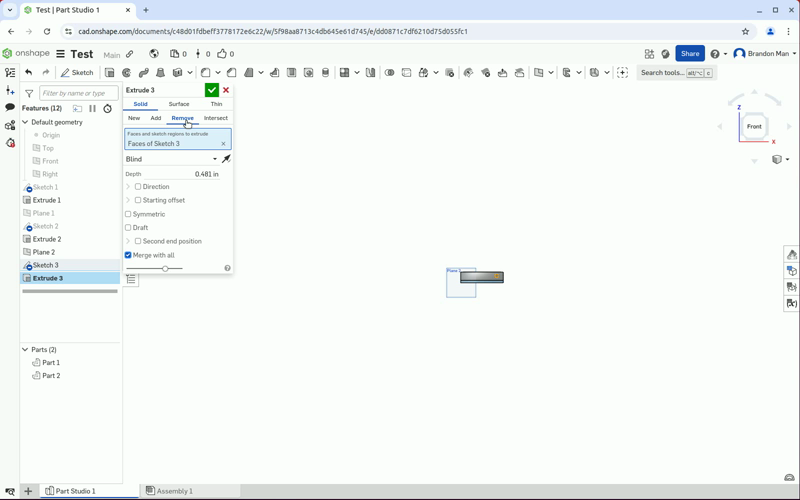
key(enter)
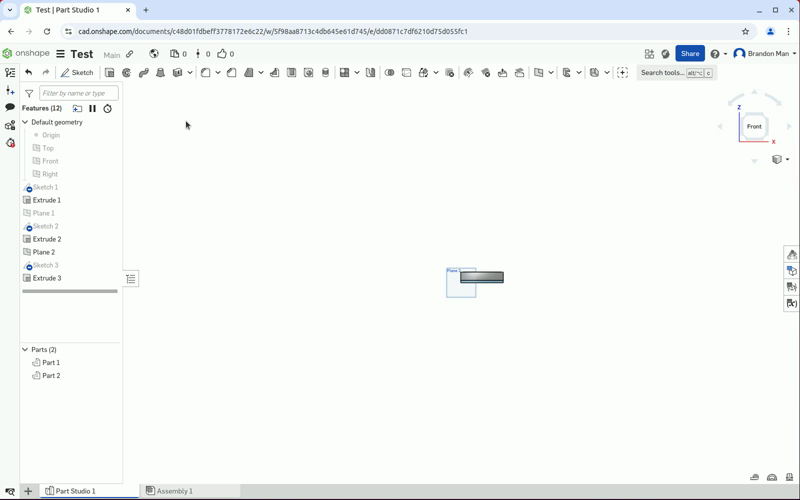
key(shift+h)
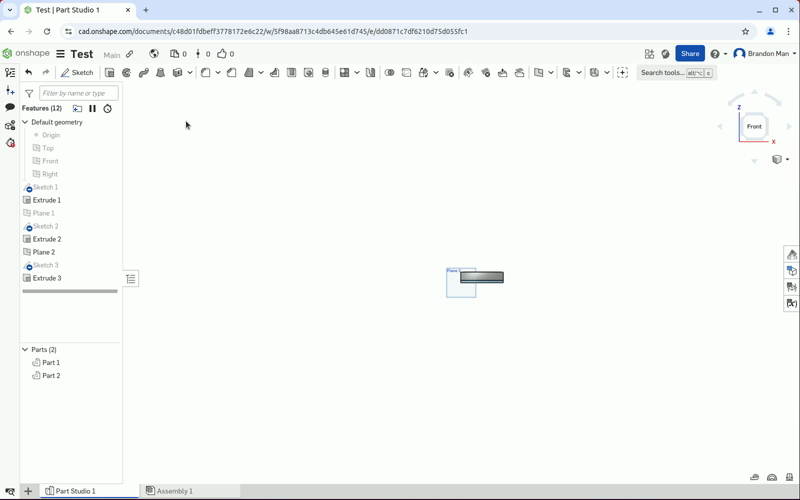
key(shift+h)
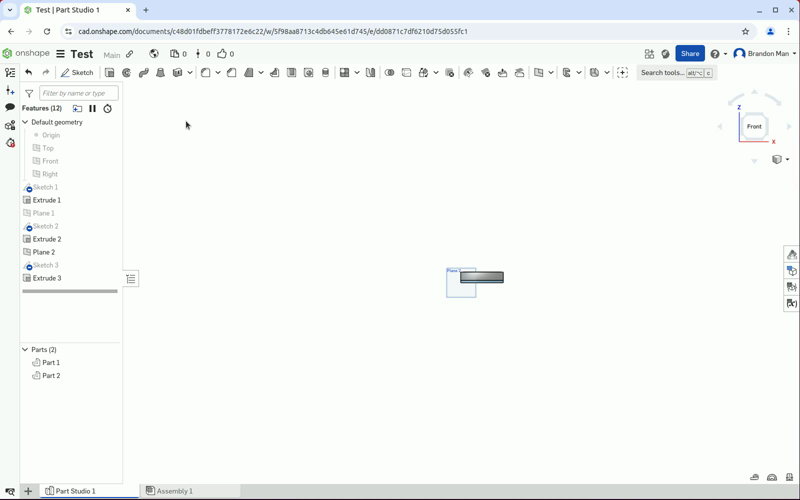
mouse_move(73, 189)
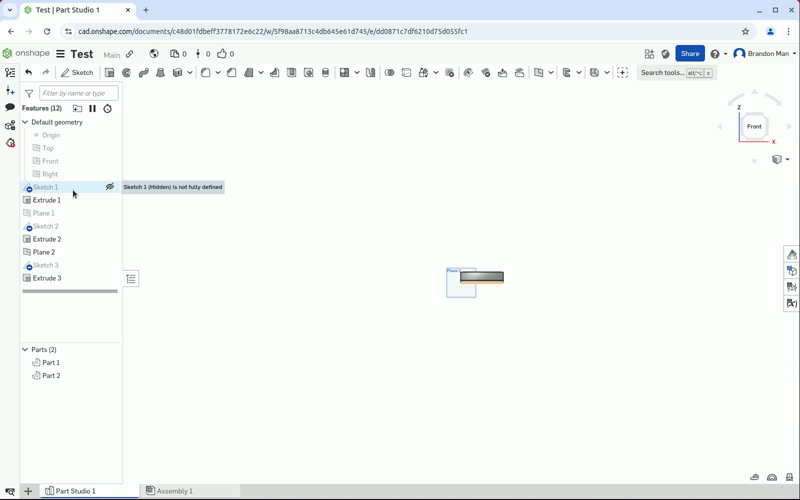
click(73, 189)
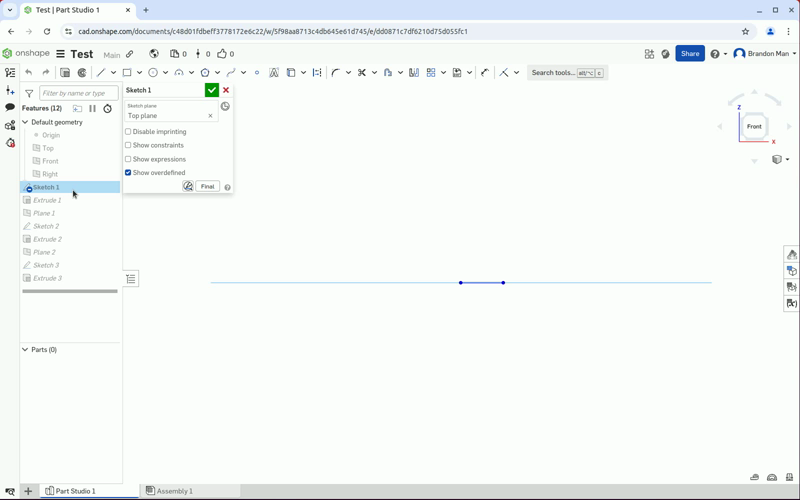
mouse_move(229, 92)
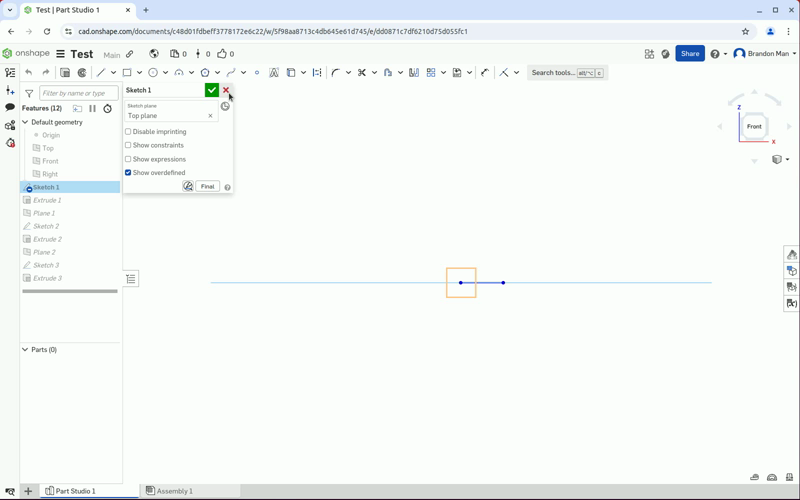
click(229, 92)
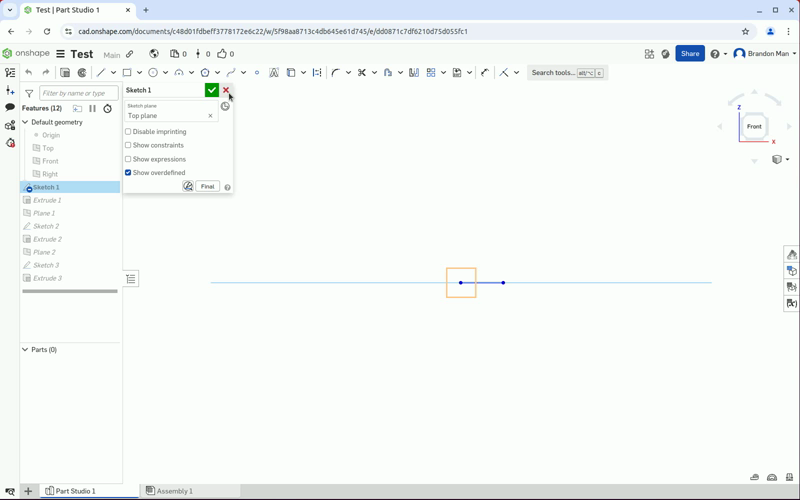
key(shift+s)
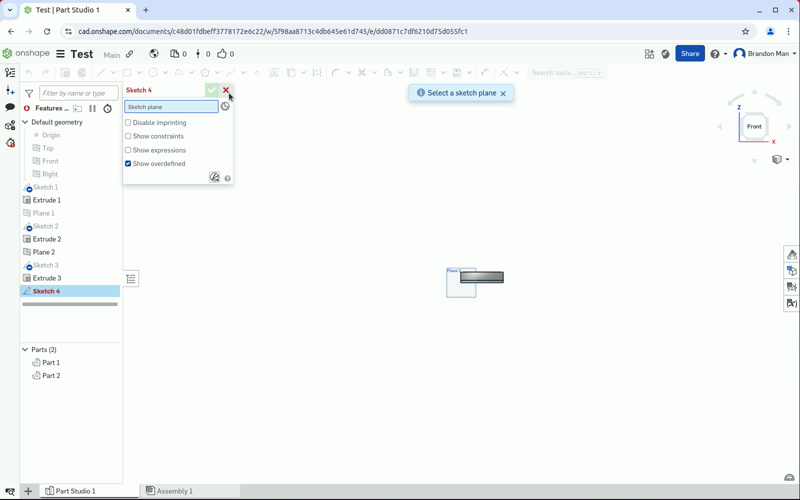
mouse_move(73, 254)
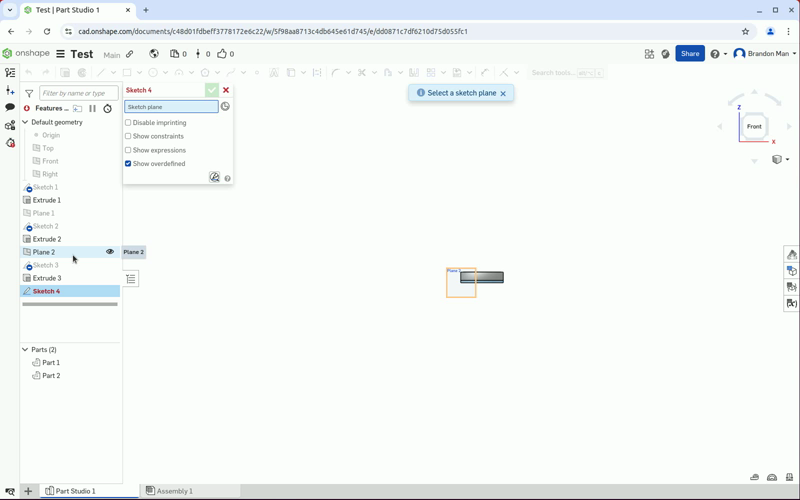
click(73, 254)
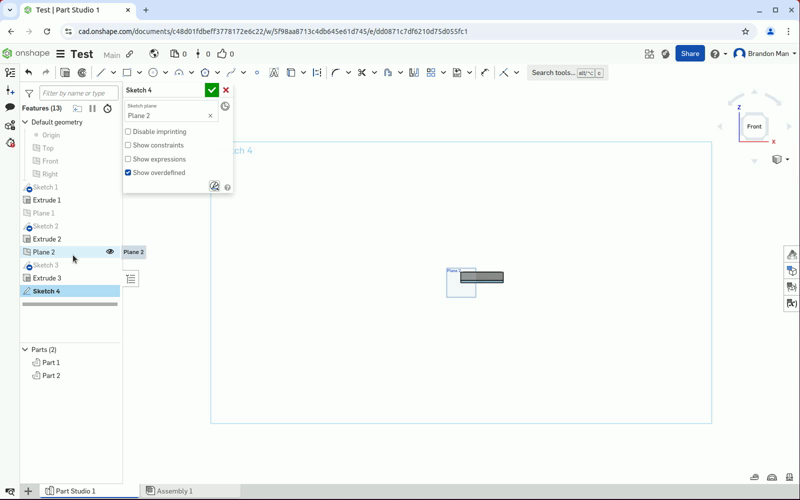
mouse_move(73, 352)
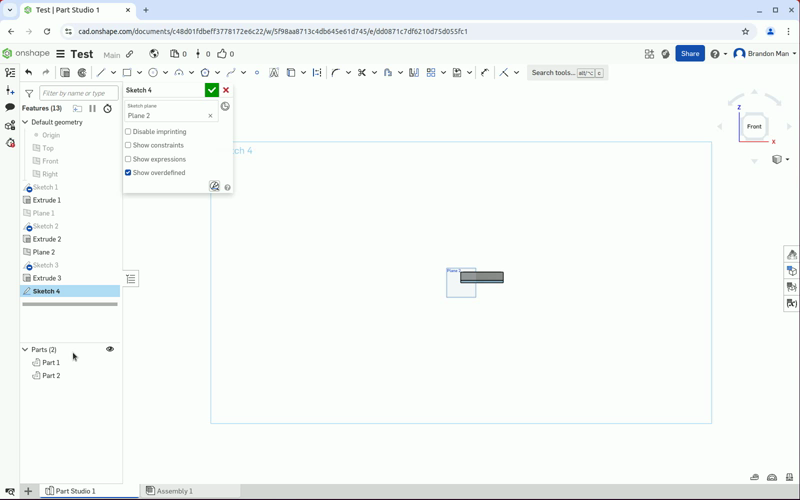
key(y)
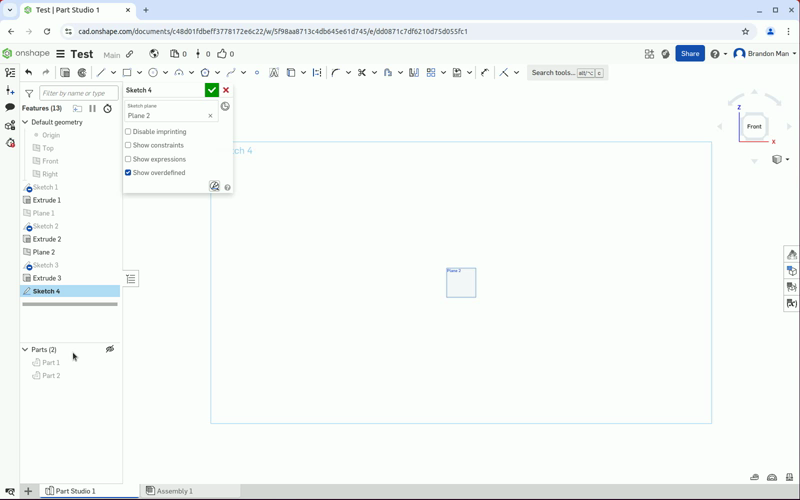
key(c)
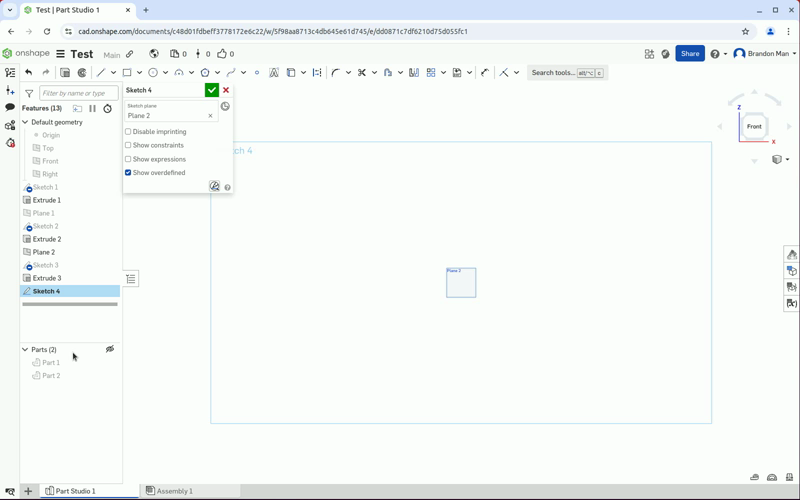
key_down(shift)
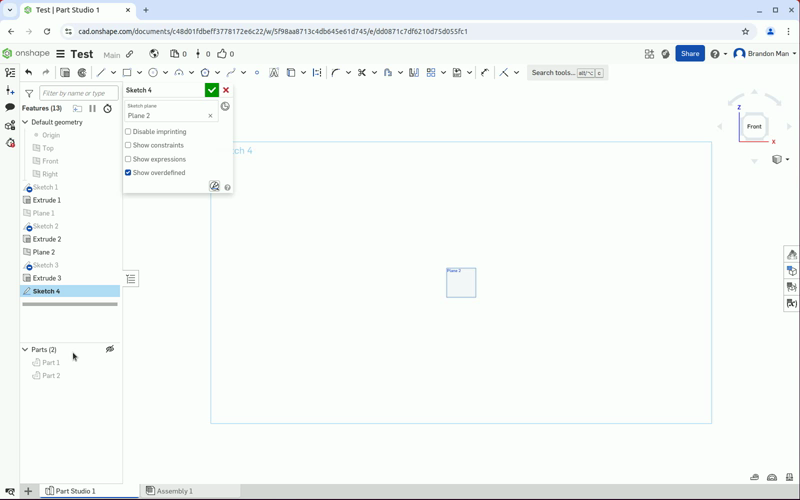
mouse_move(469, 274)
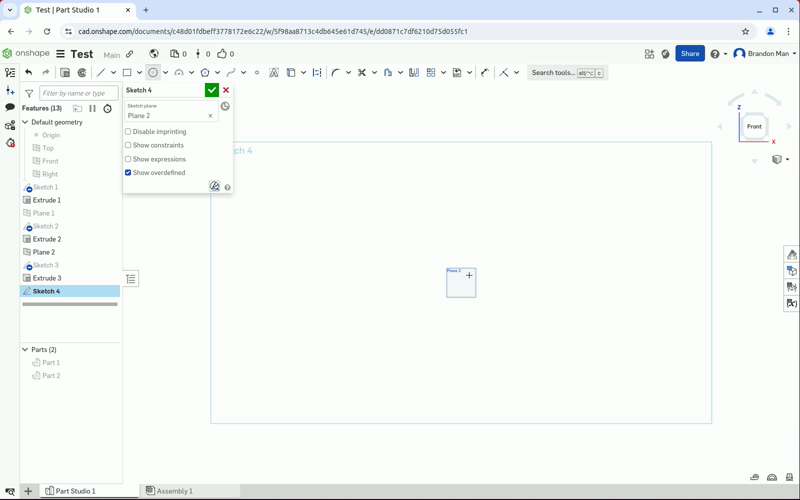
click(469, 274)
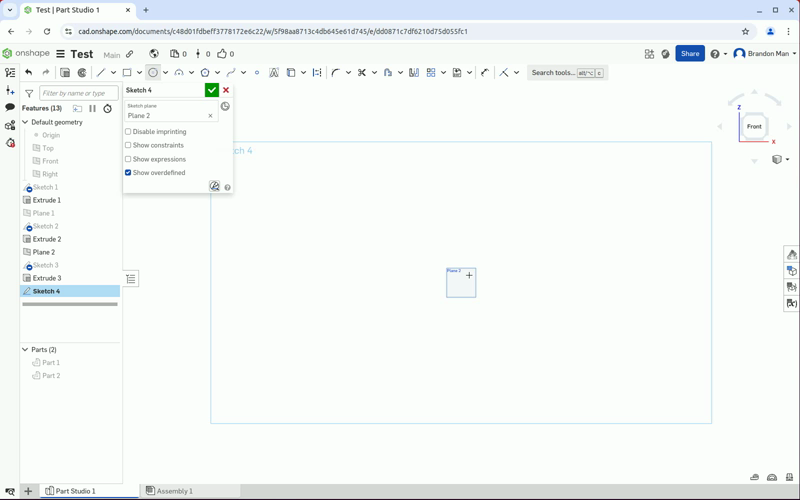
key_up(shift)
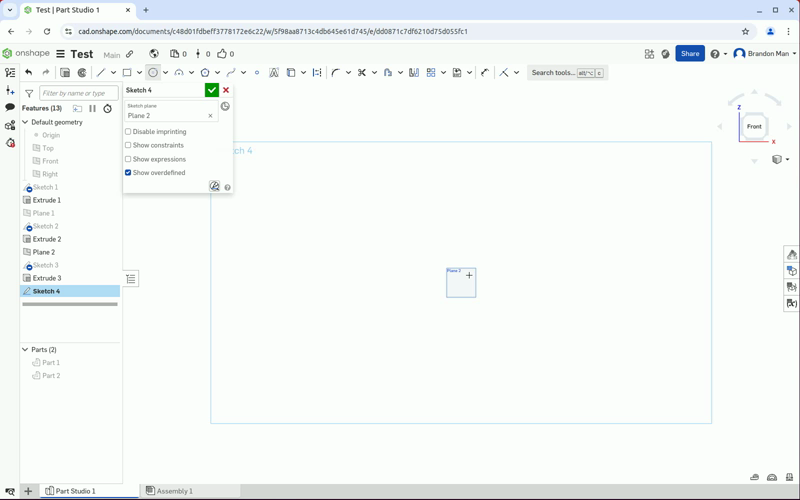
mouse_move(471, 274)
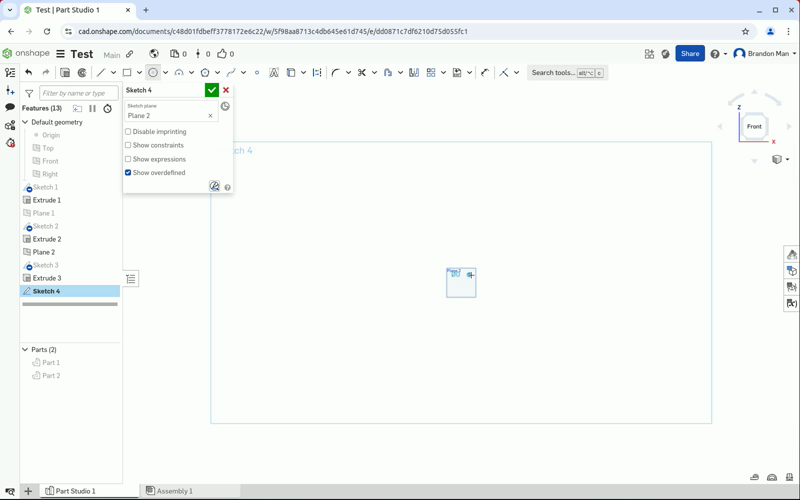
scroll(6)
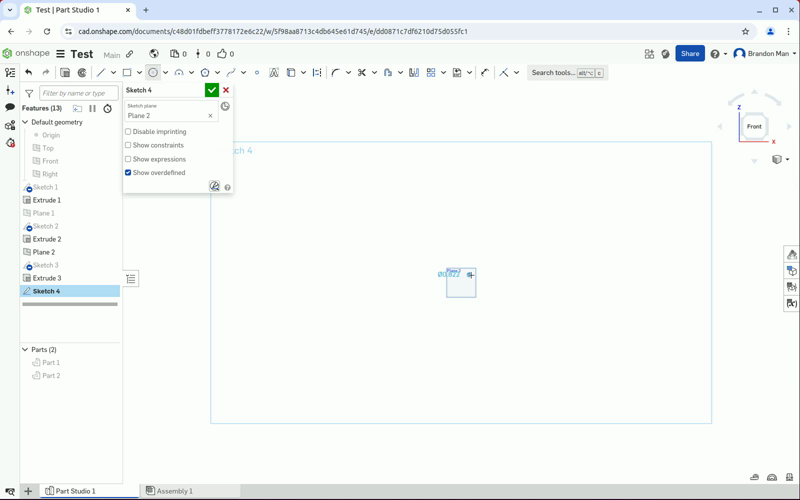
scroll(6)
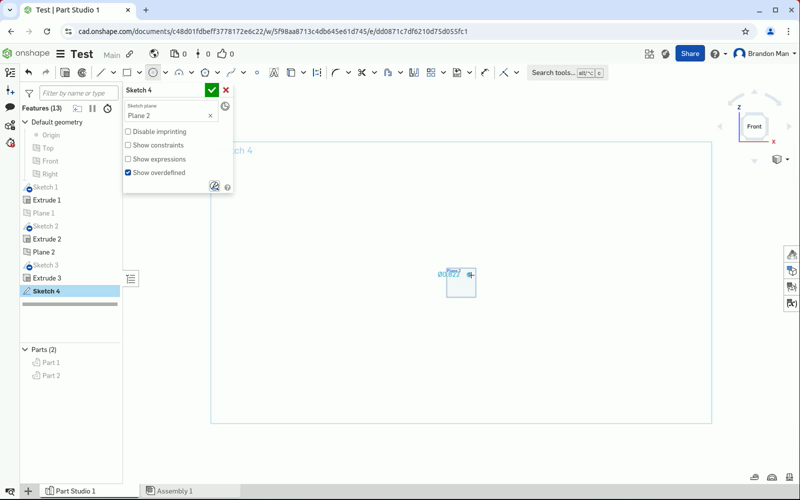
scroll(6)
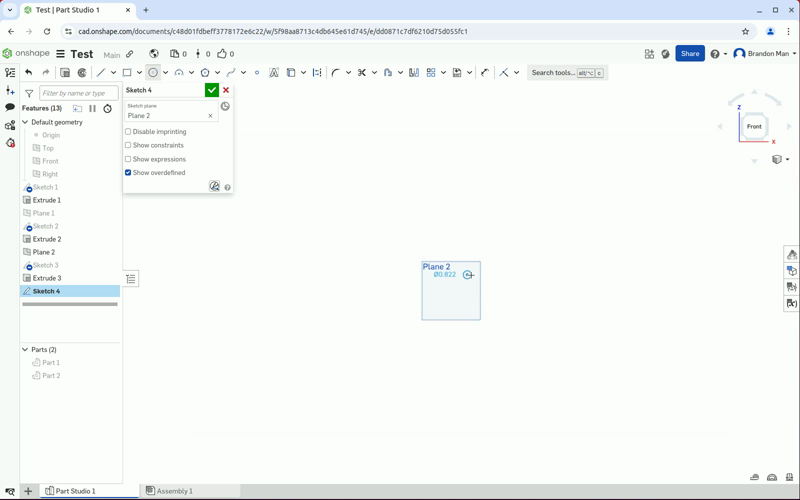
scroll(6)
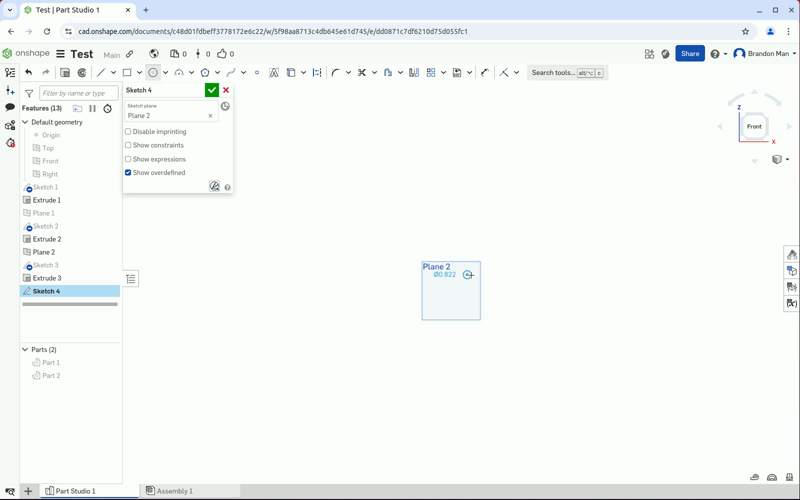
scroll(6)
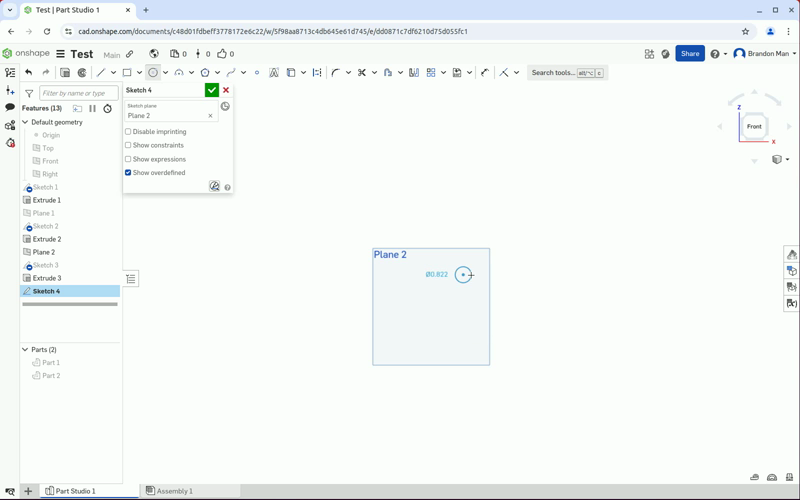
scroll(6)
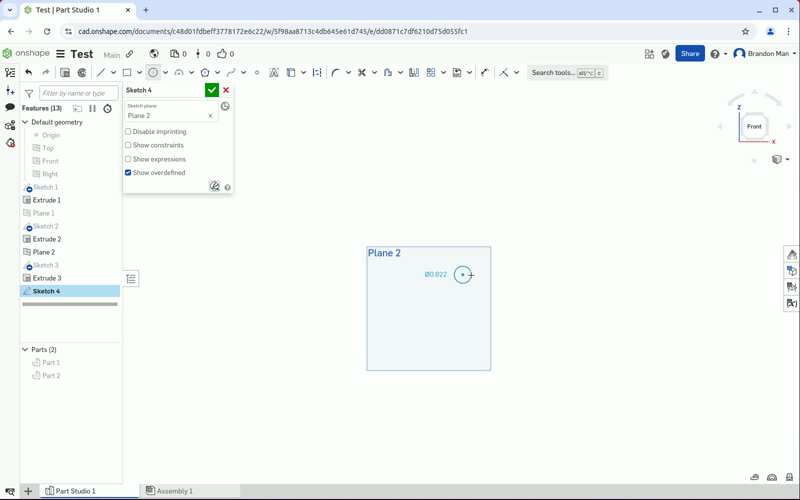
scroll(6)
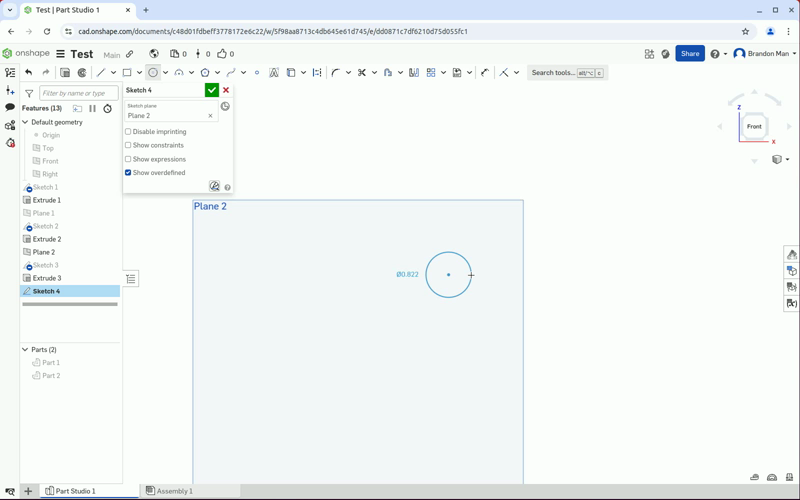
click(471, 274)
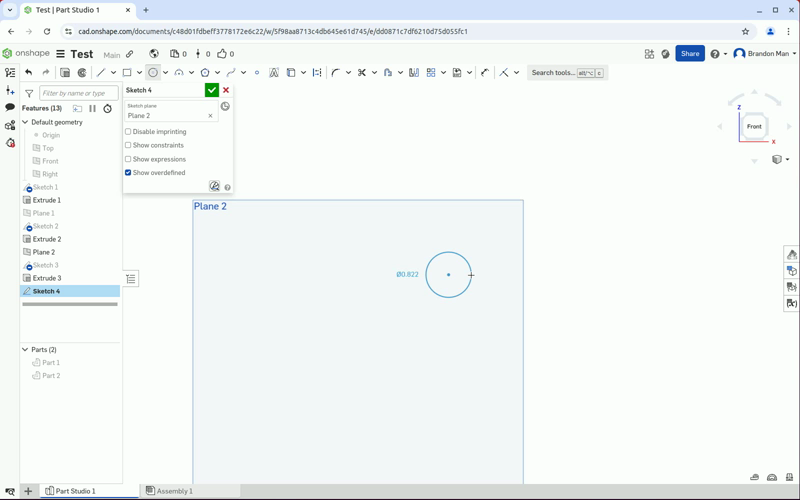
scroll(-6)
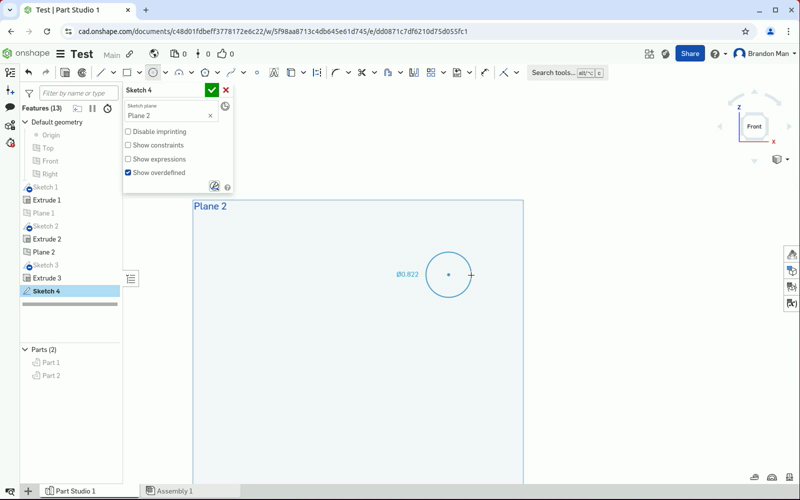
scroll(-6)
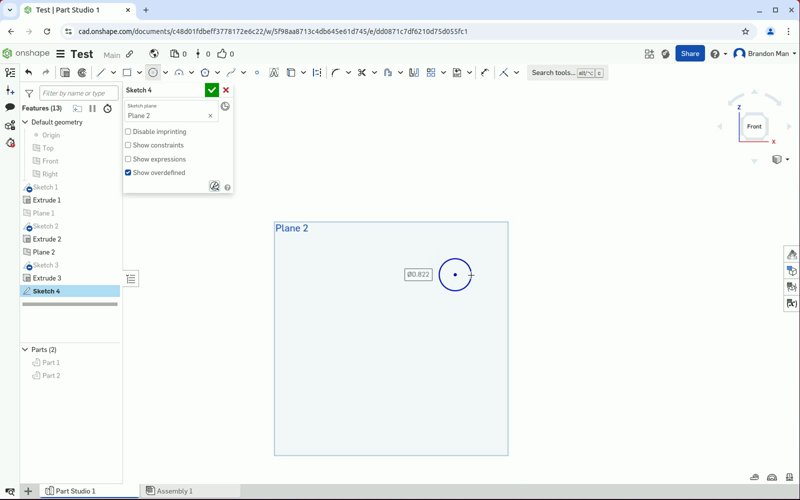
scroll(-6)
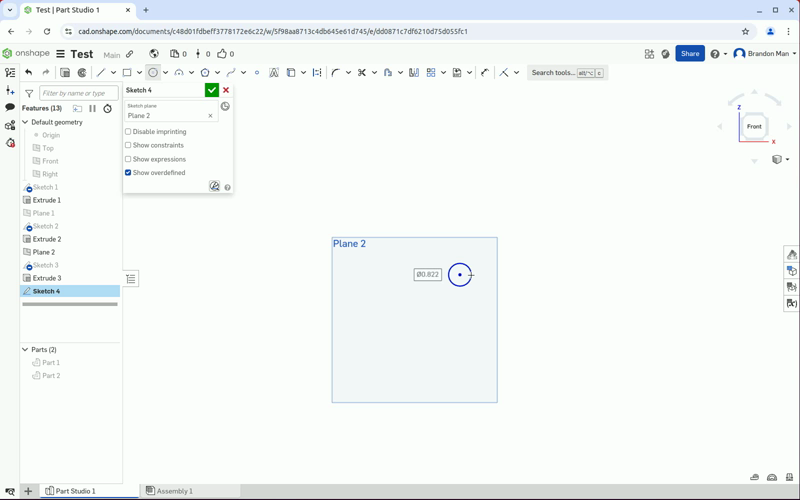
scroll(-6)
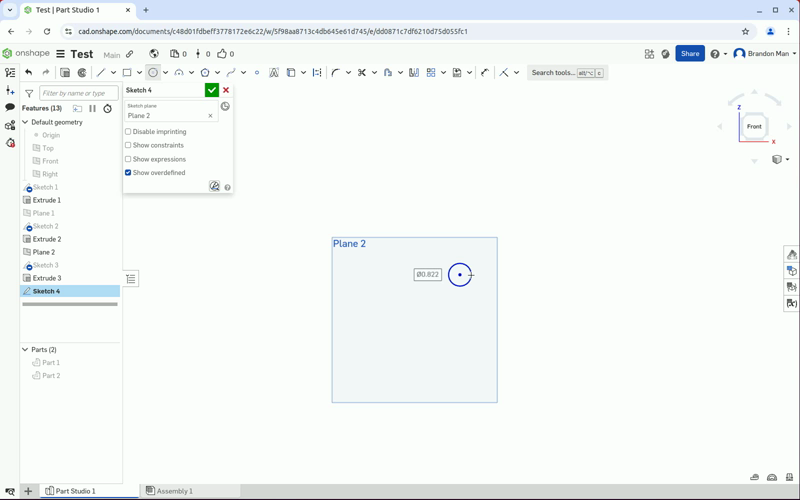
scroll(-6)
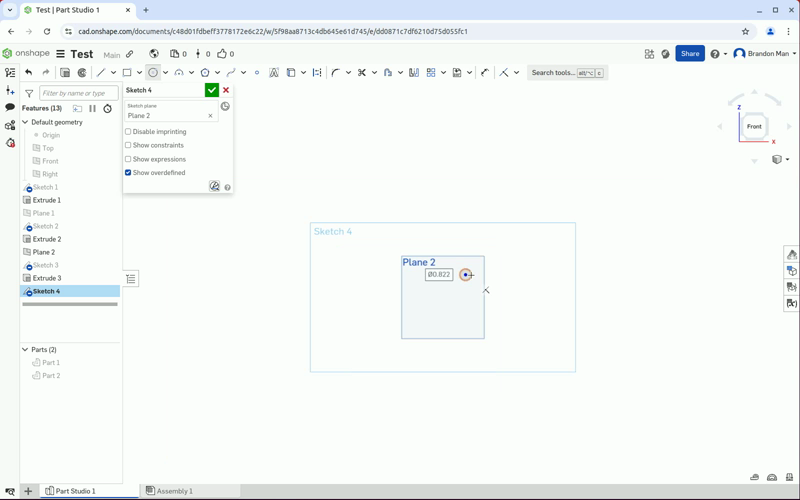
scroll(-6)
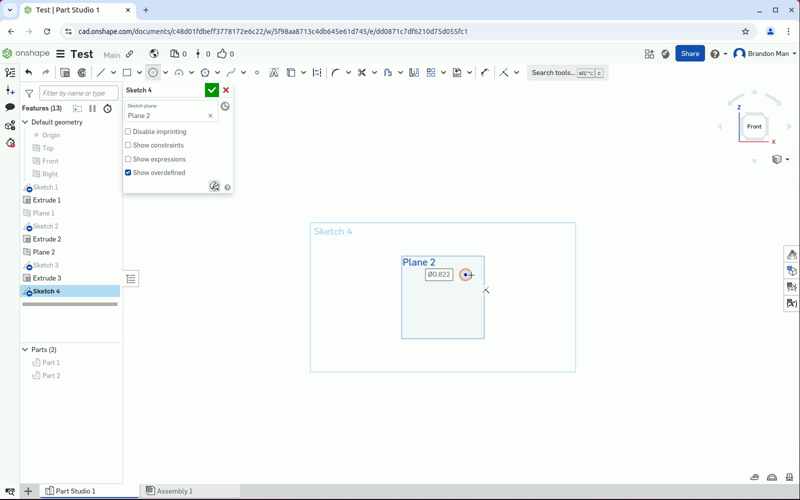
scroll(-6)
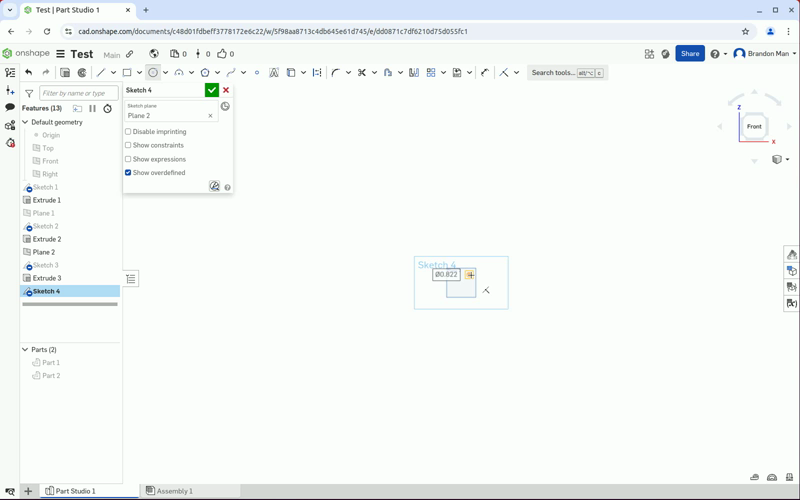
key(esc)
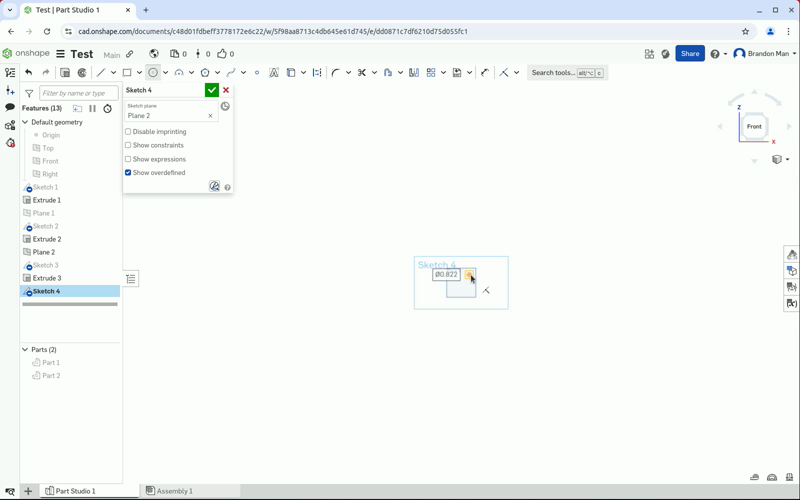
mouse_move(469, 275)
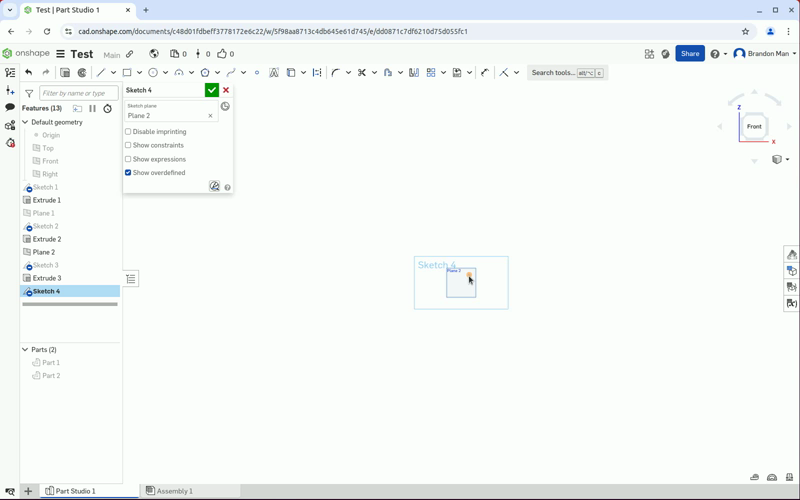
scroll(6)
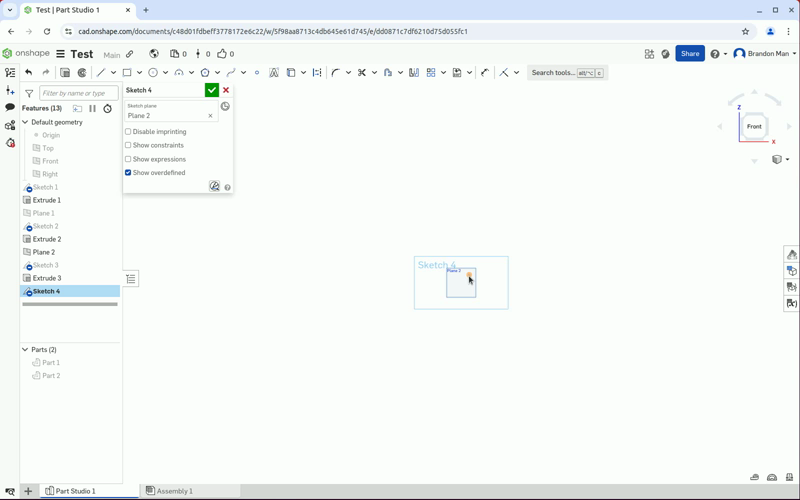
scroll(6)
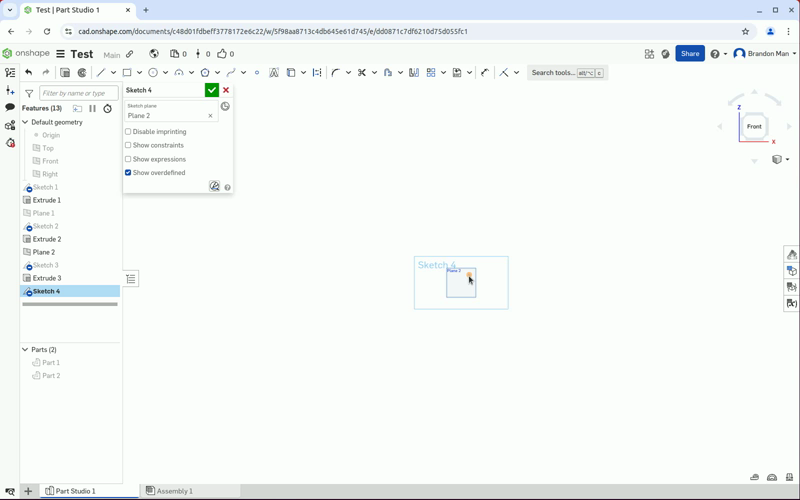
scroll(6)
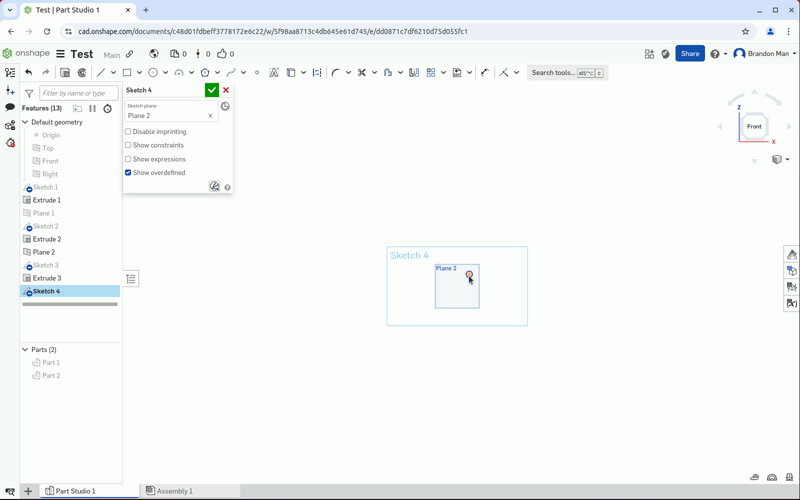
scroll(6)
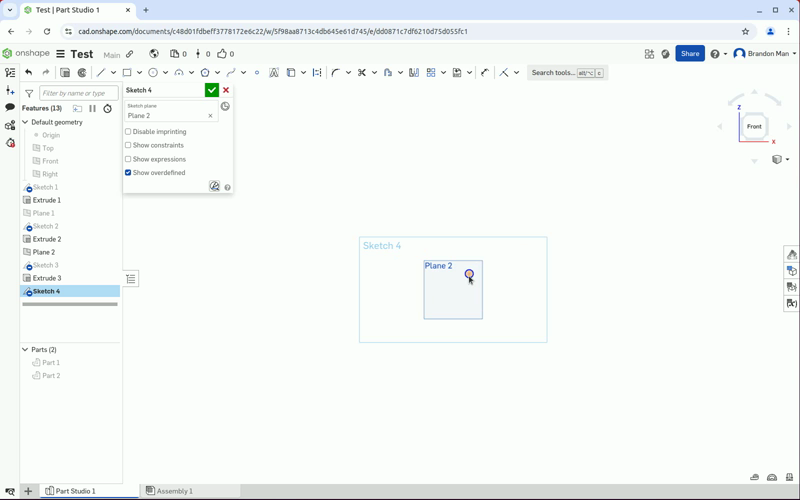
scroll(6)
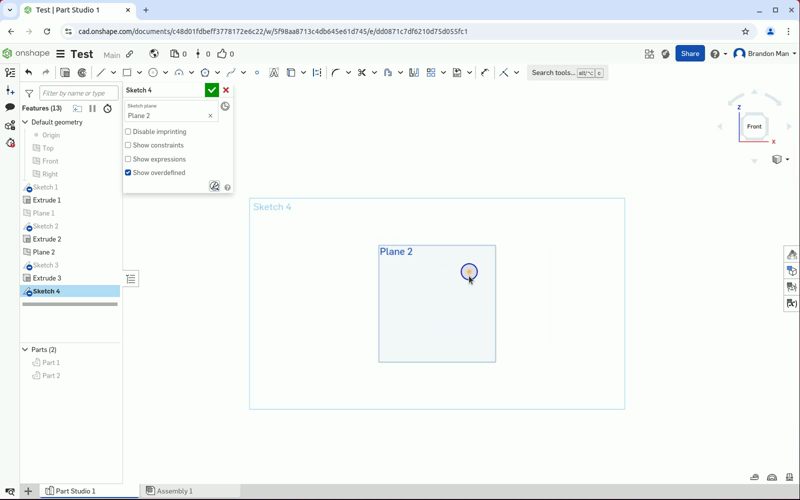
scroll(6)
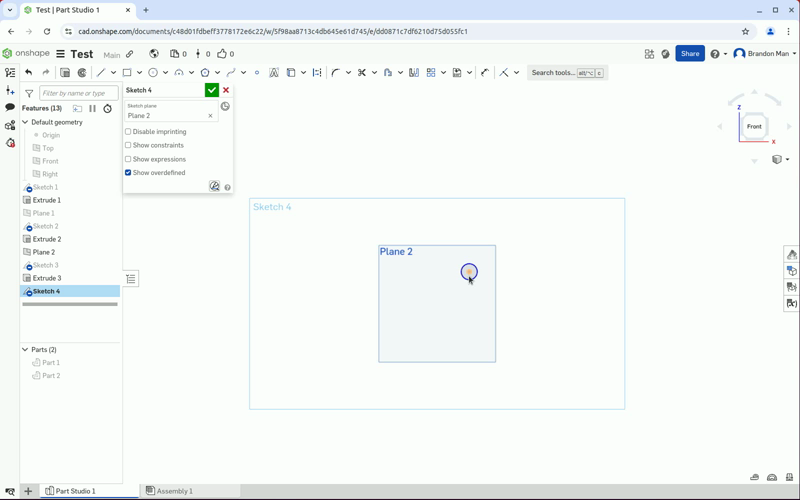
scroll(6)
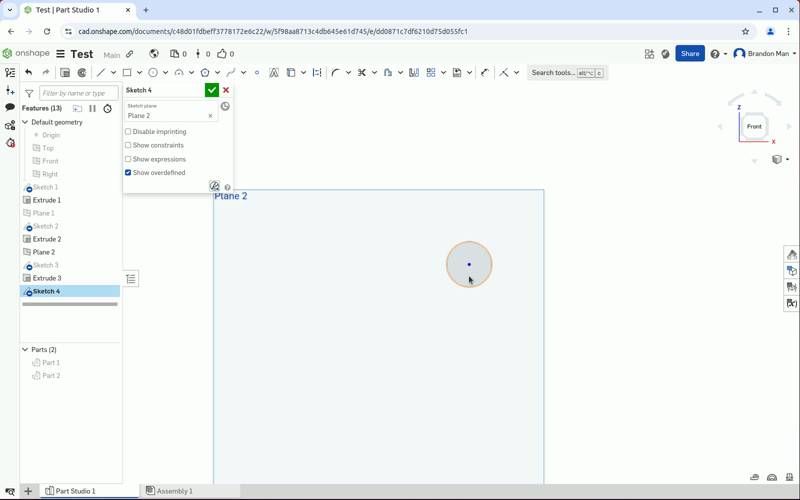
click(469, 275)
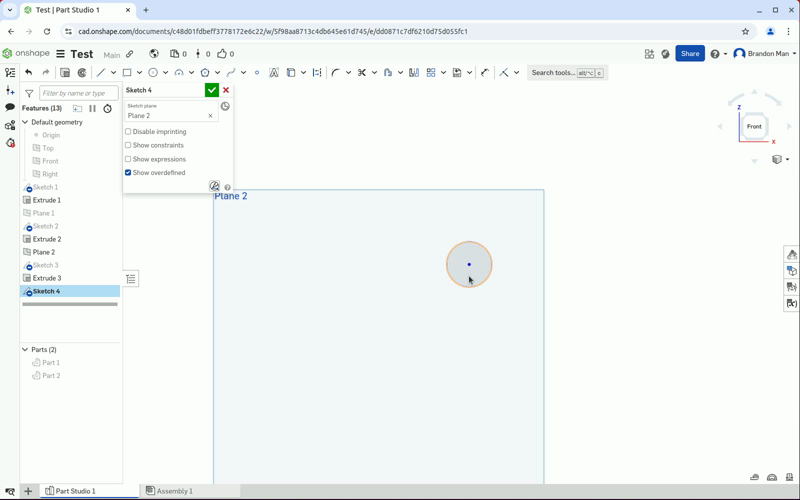
scroll(-6)
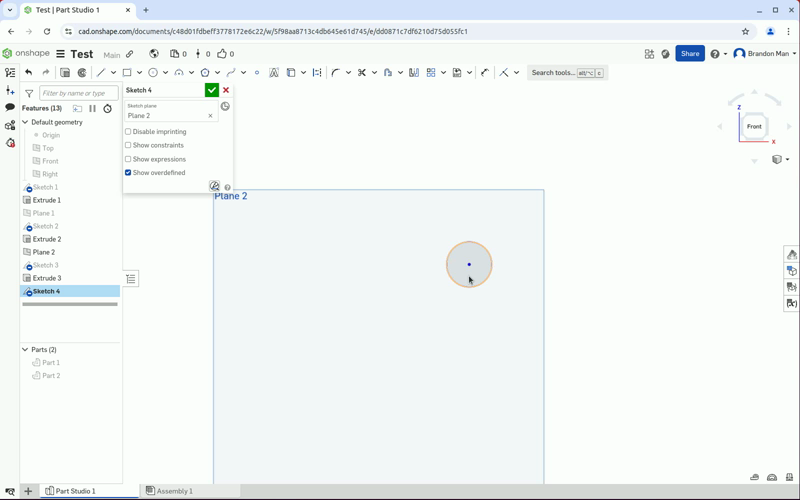
scroll(-6)
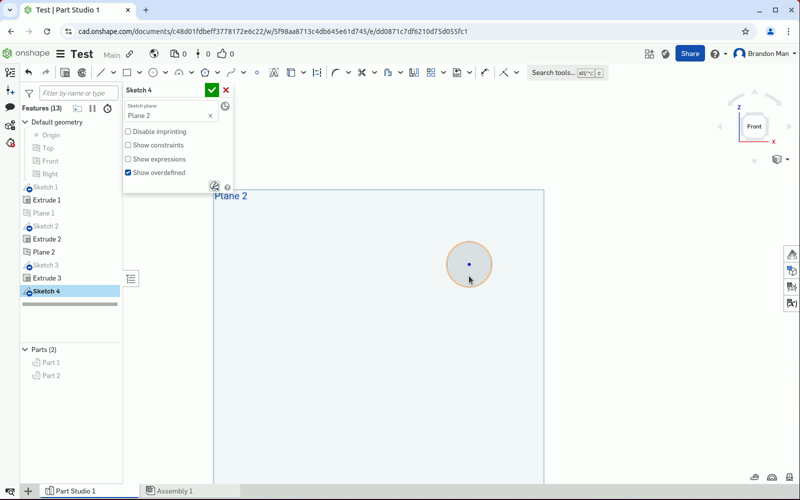
scroll(-6)
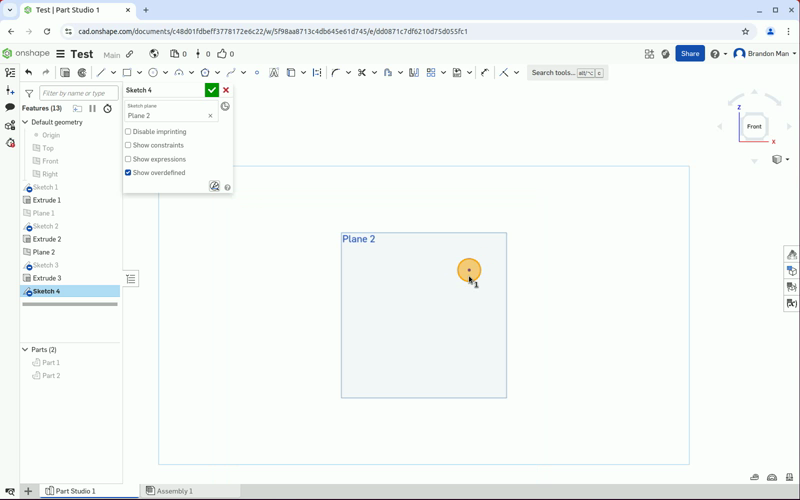
scroll(-6)
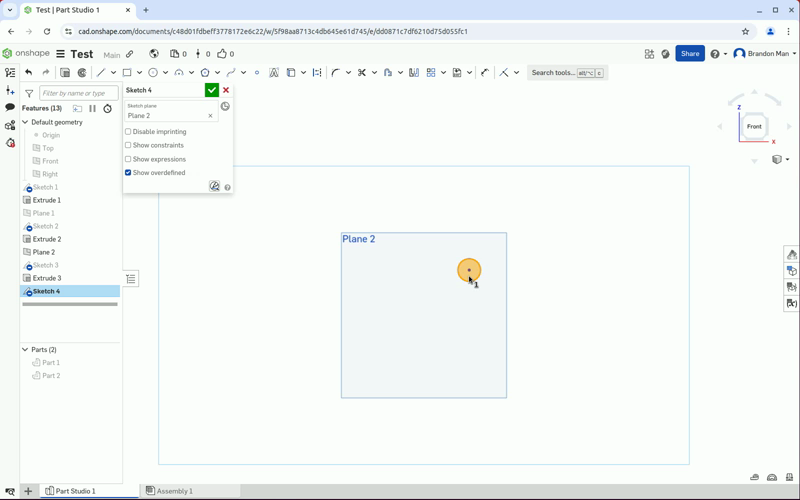
scroll(-6)
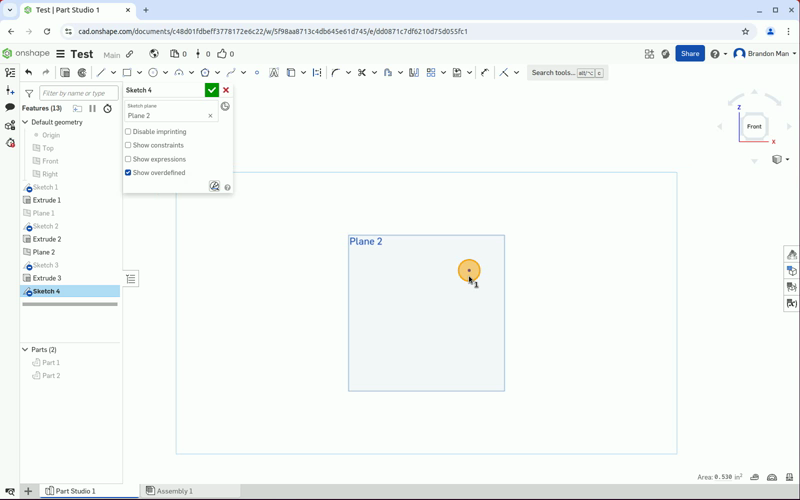
scroll(-6)
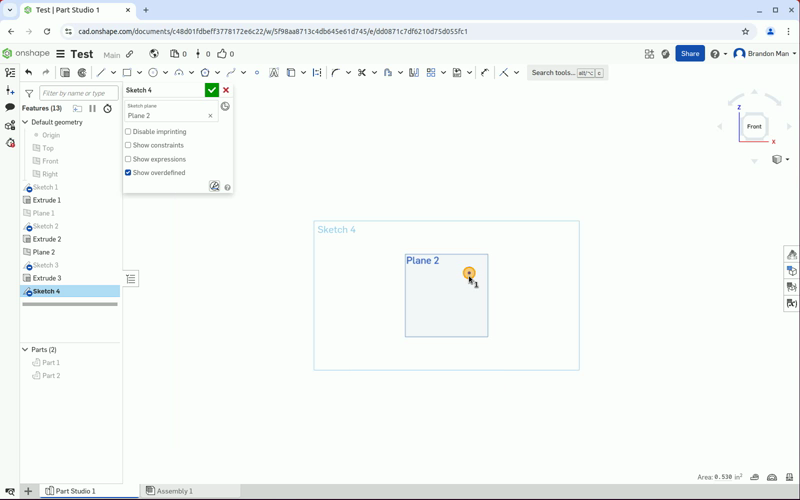
scroll(-6)
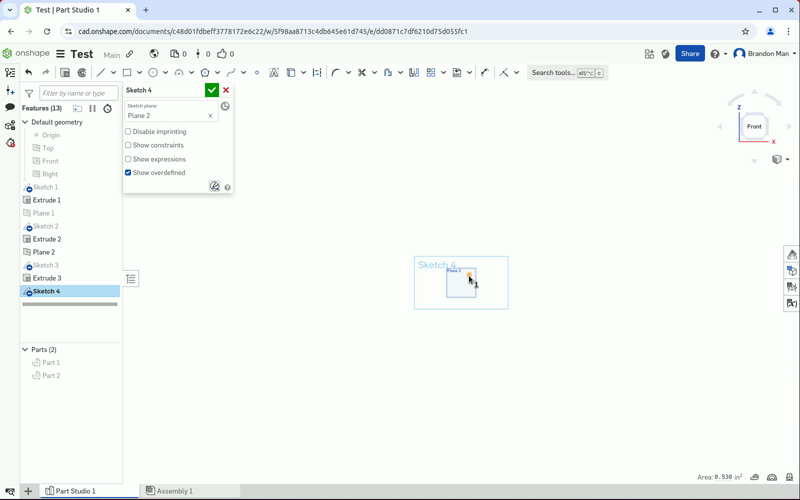
mouse_move(73, 352)
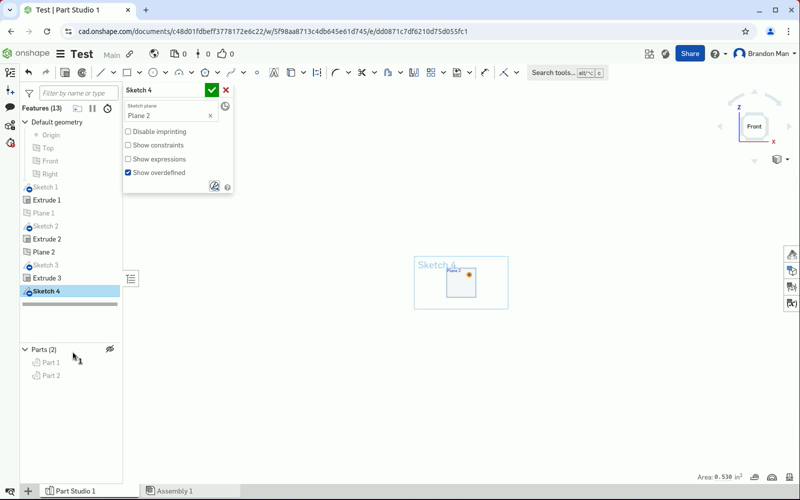
key(shift+y)
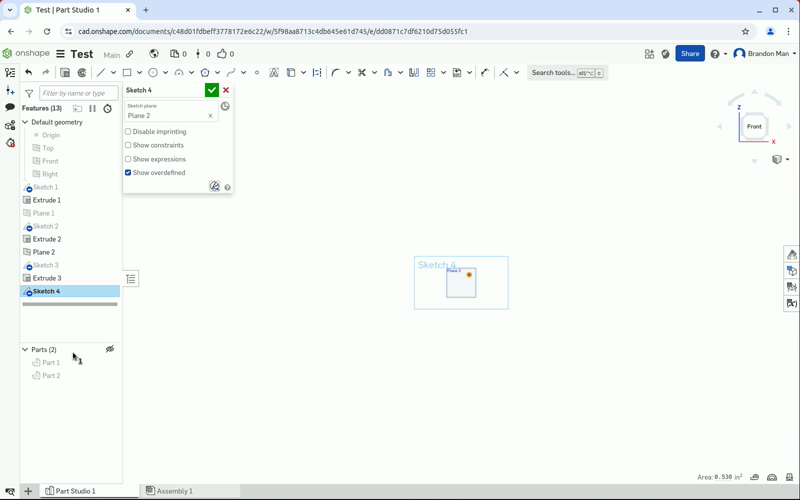
key(shift+e)
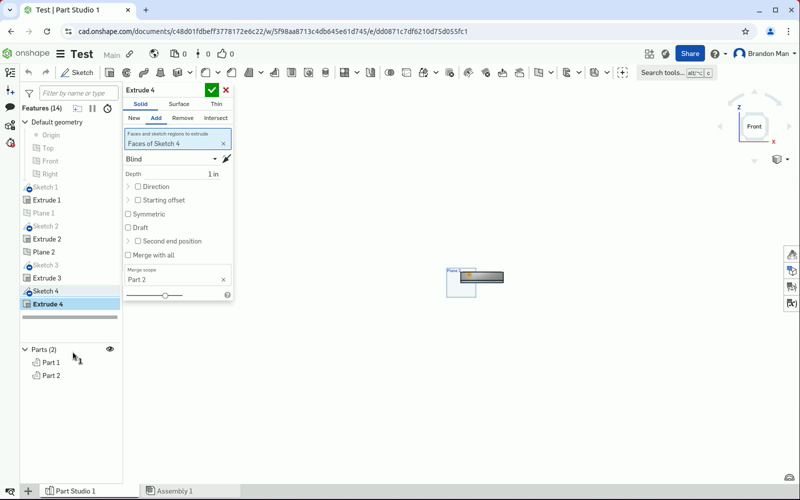
mouse_move(143, 106)
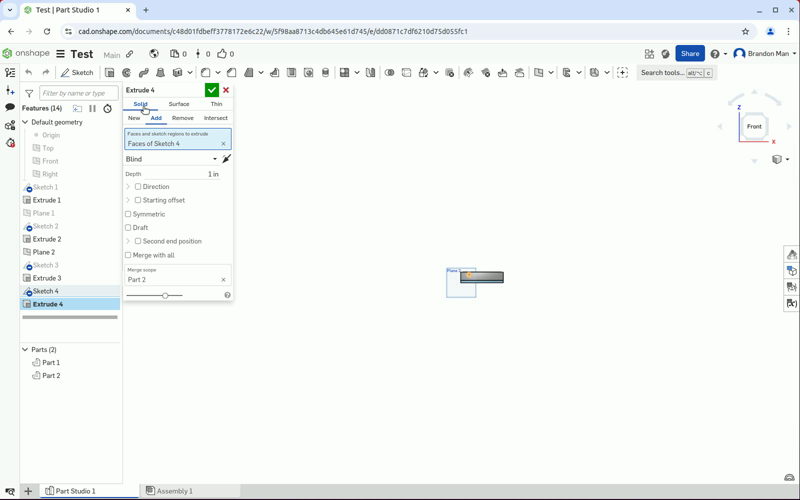
click(143, 106)
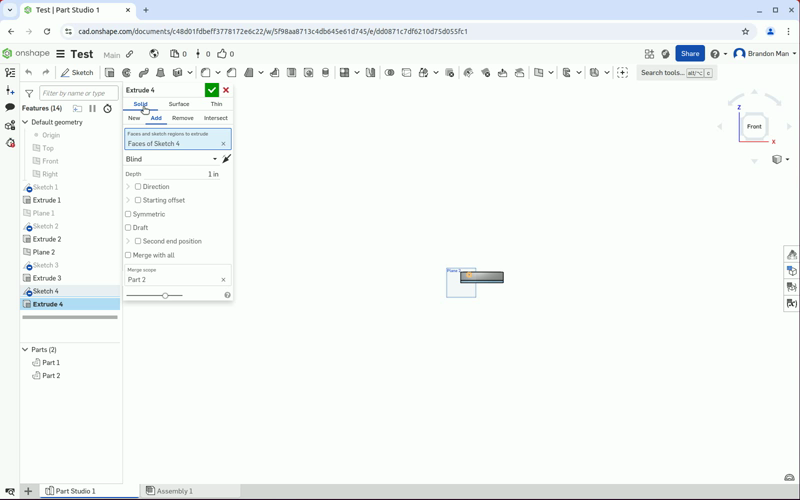
mouse_move(186, 120)
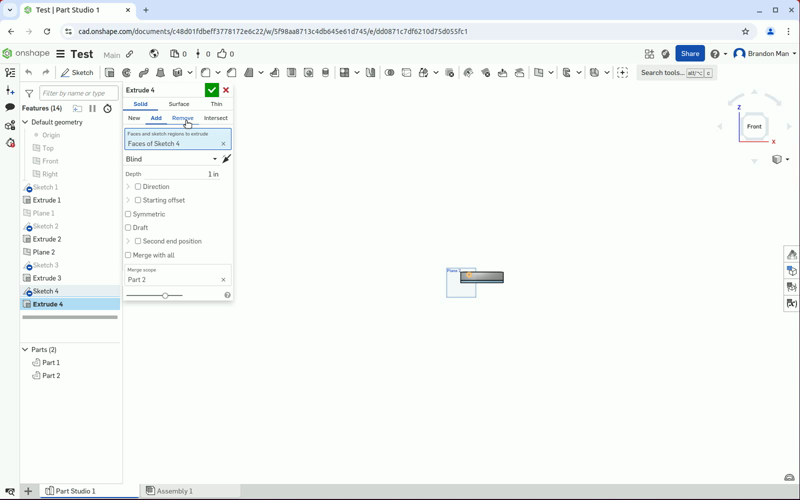
click(186, 120)
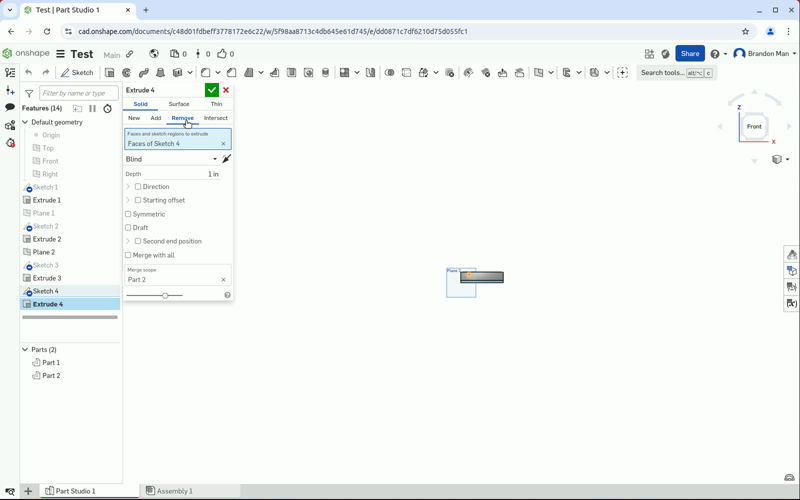
key(tab, 4)
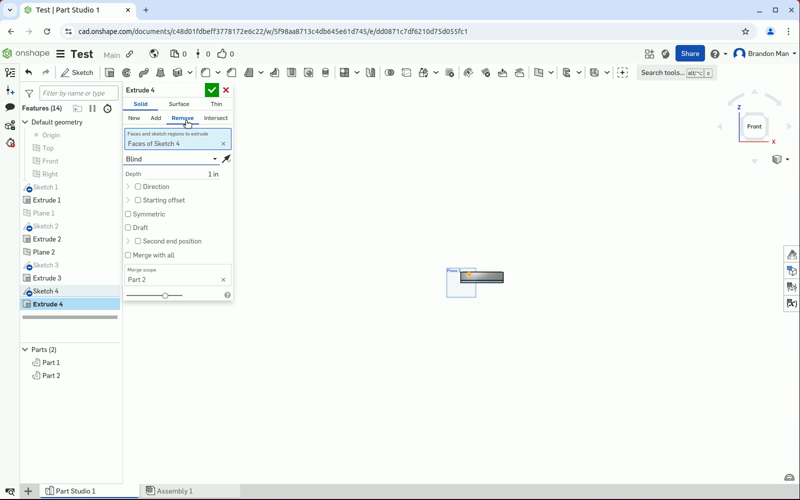
text(0.481)
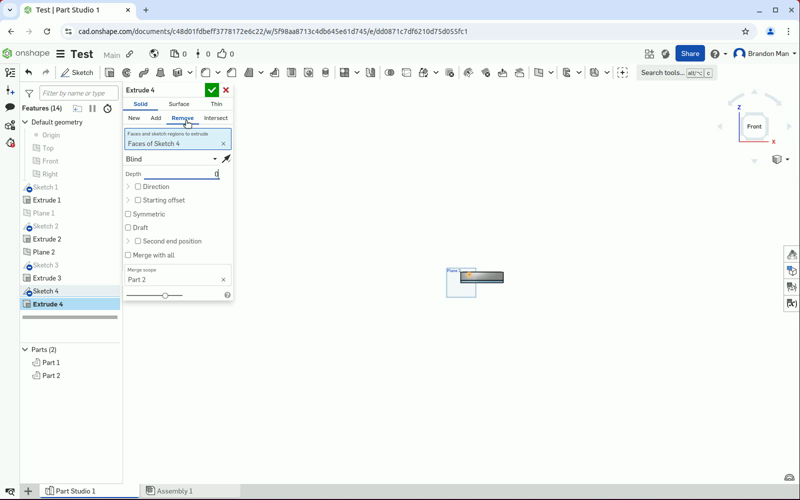
key(tab, 6)
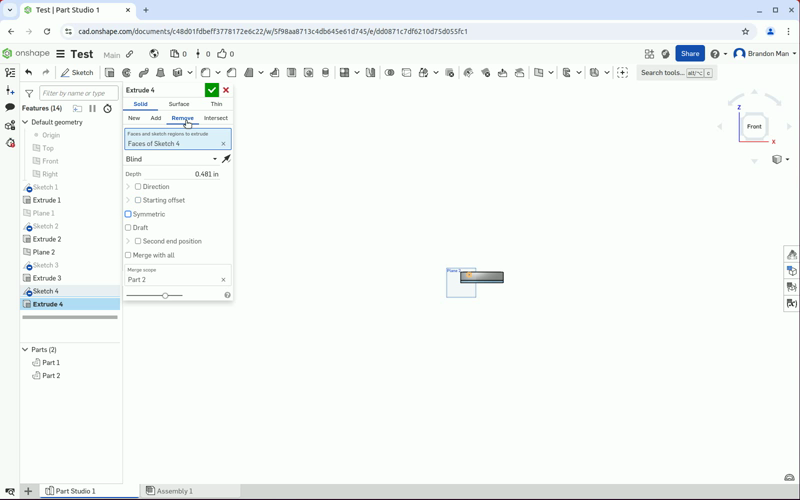
key(space)
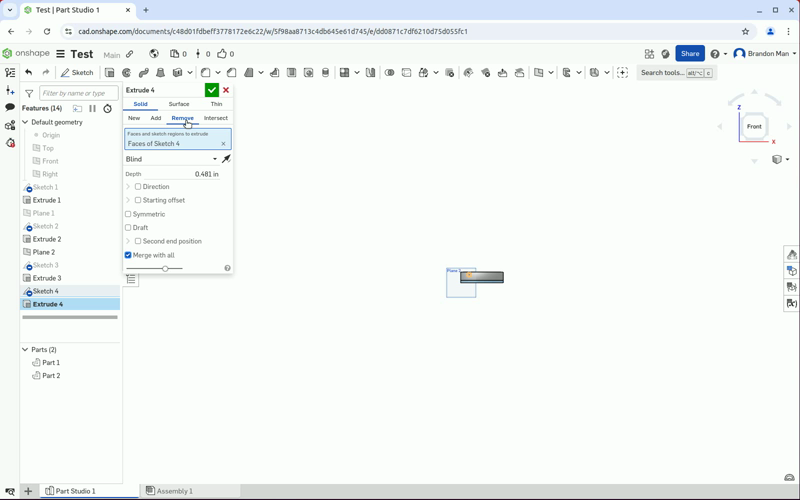
key(enter)
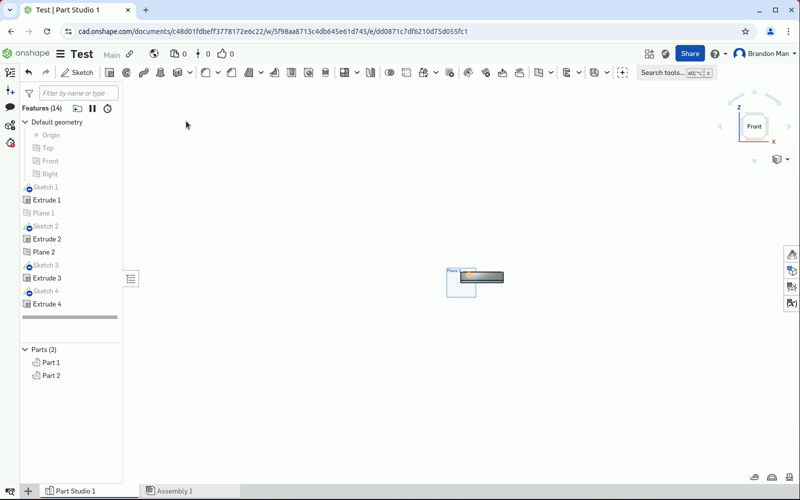
key(shift+h)
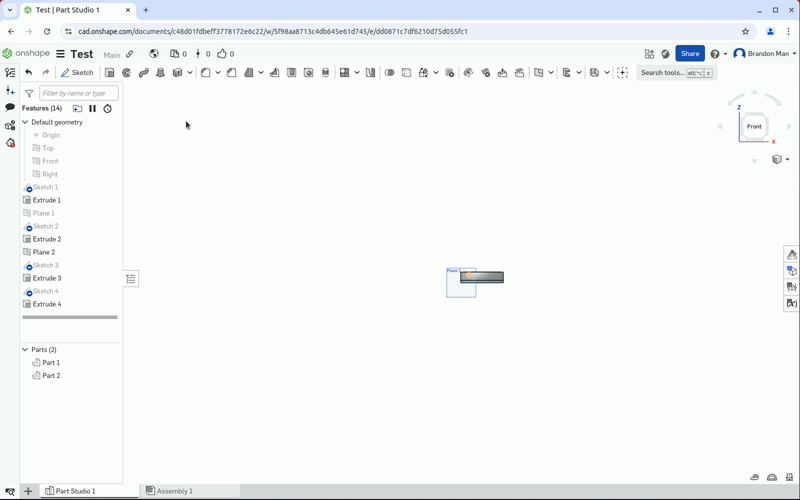
key(shift+h)
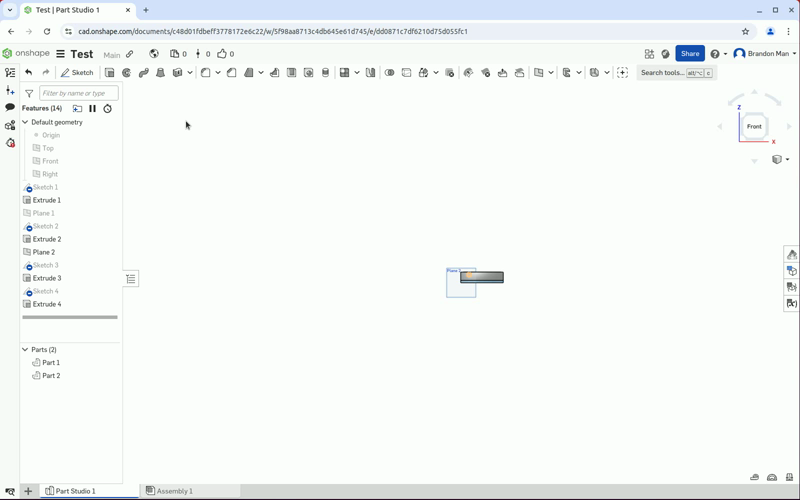
key(shift+7)
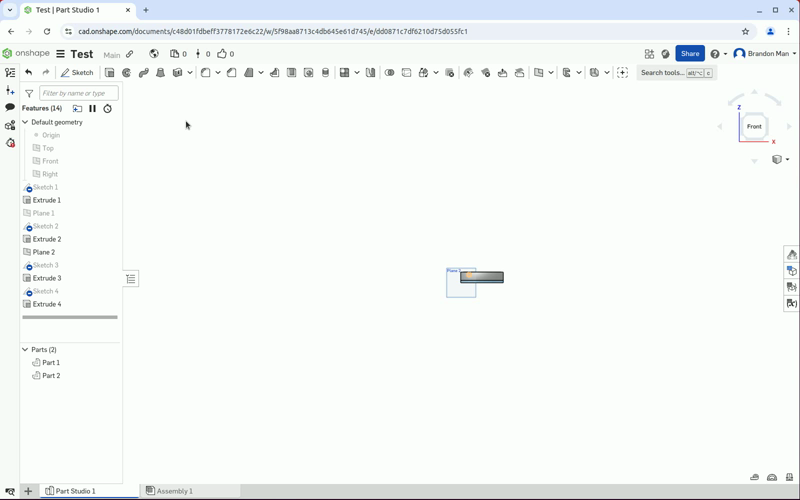
key(left, 2)
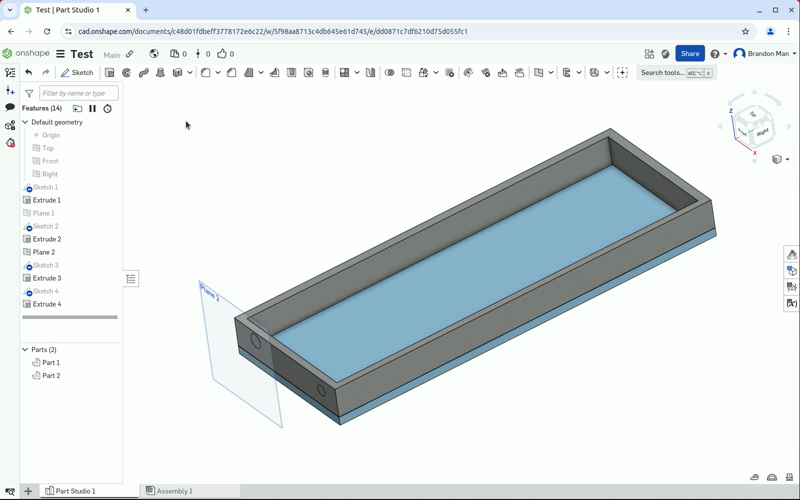
key(down, 2)
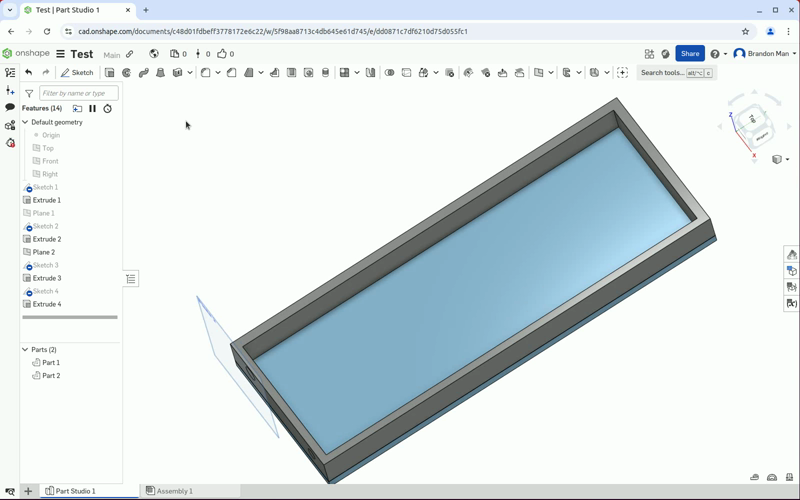
key(up, 2)
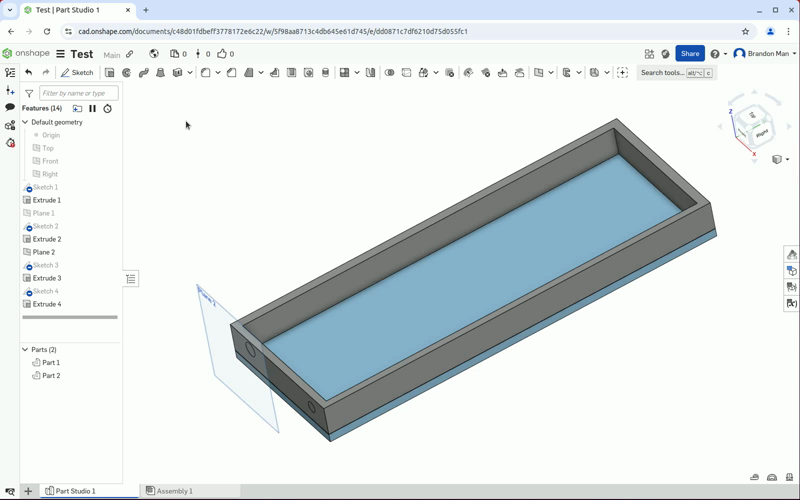
key(right, 2)
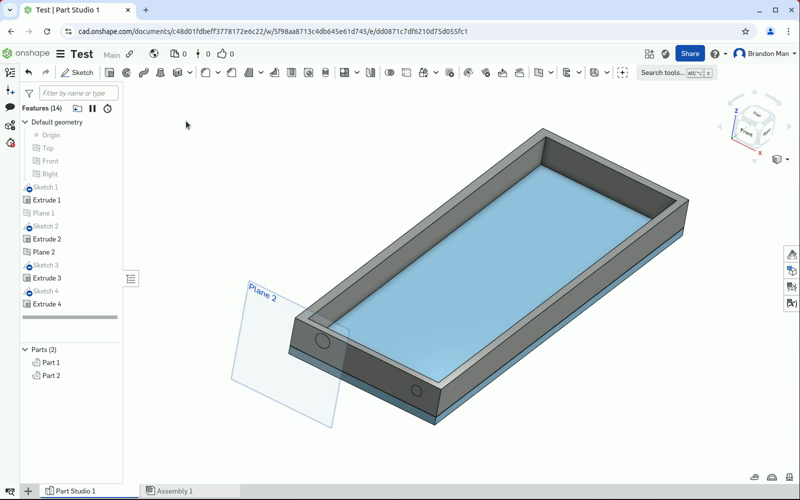
mouse_move(73, 189)
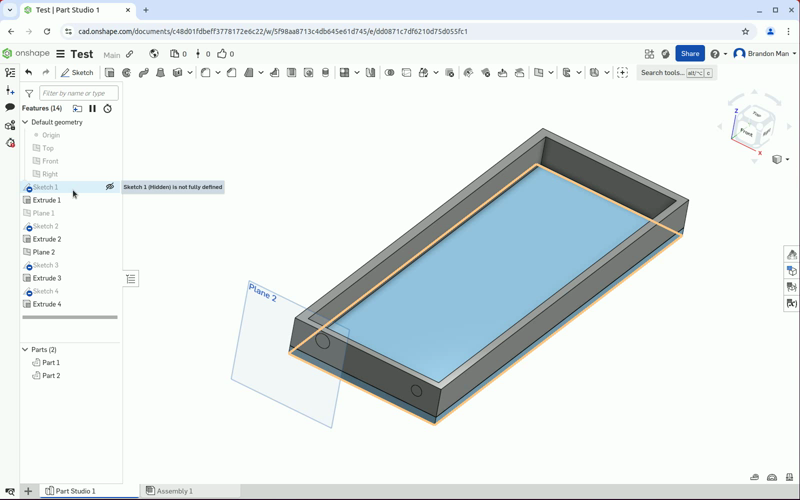
click(73, 189)